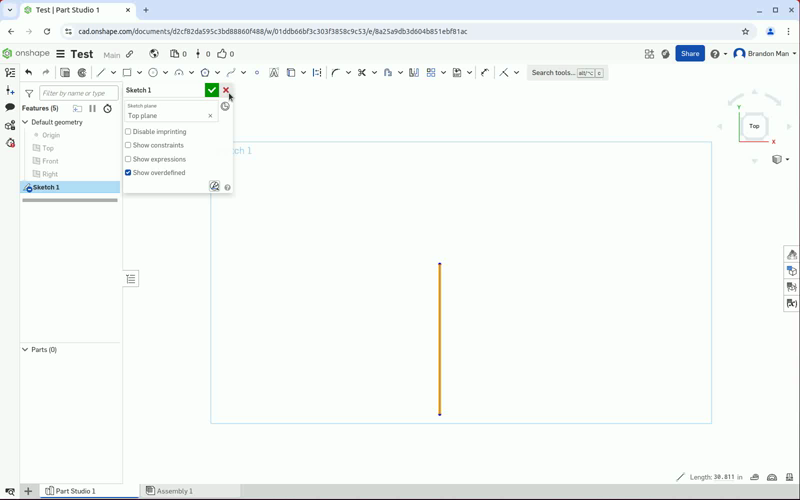
key(shift+h)
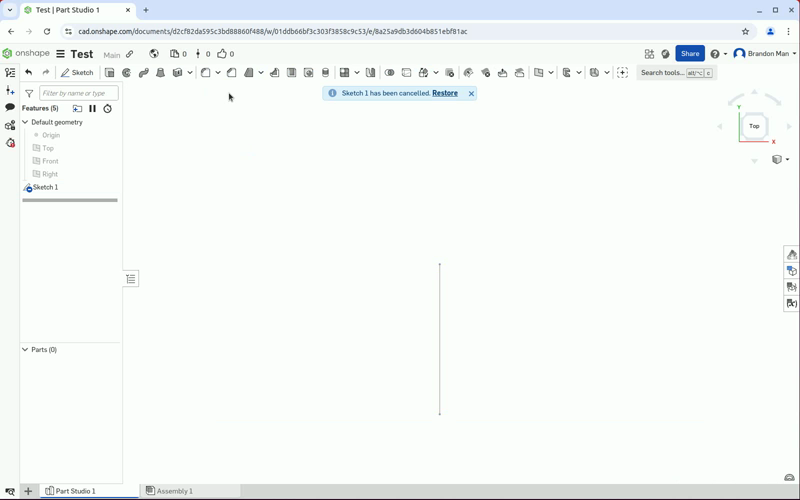
key(shift+s)
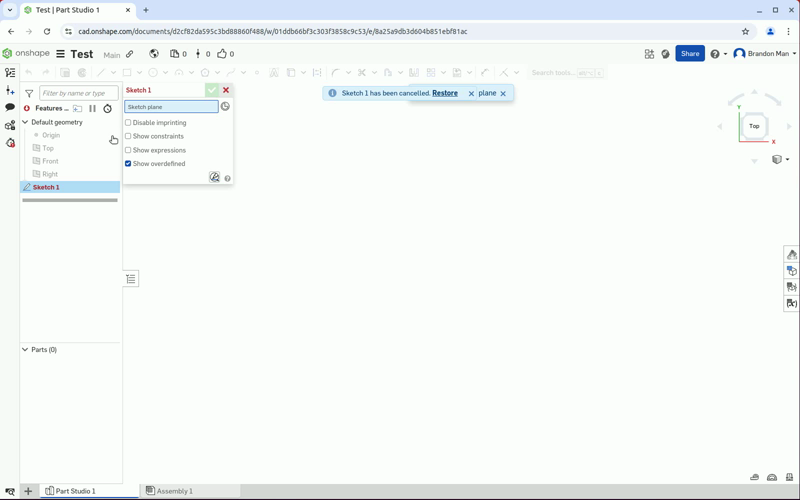
mouse_move(73, 150)
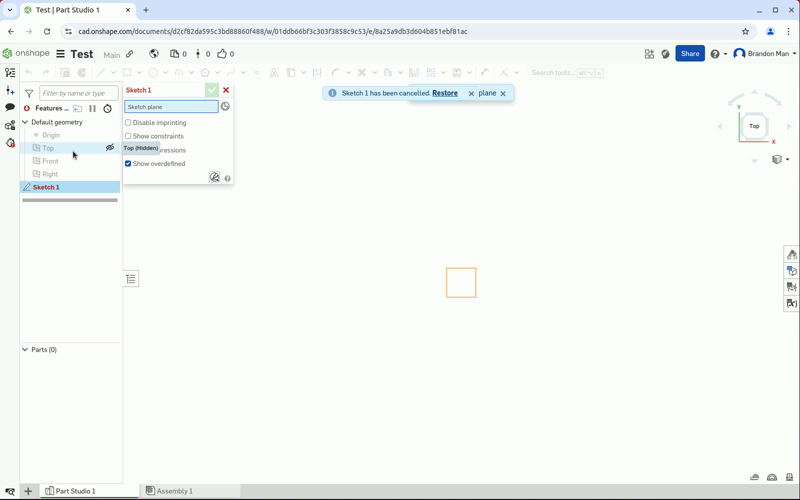
click(73, 150)
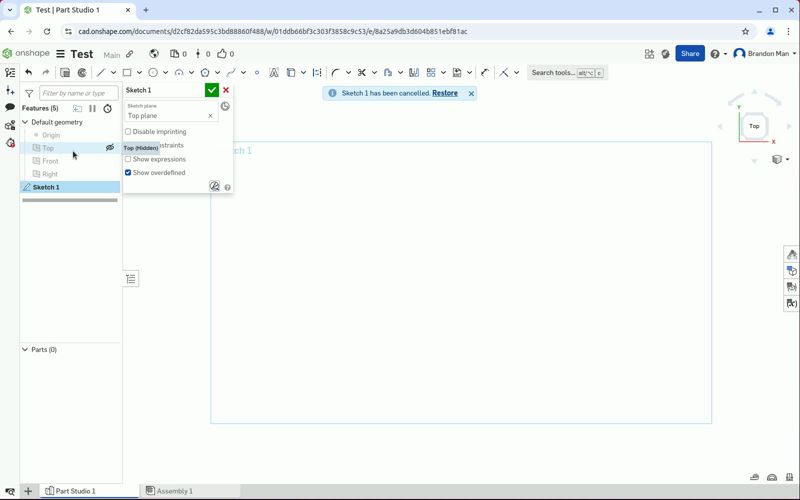
mouse_move(73, 352)
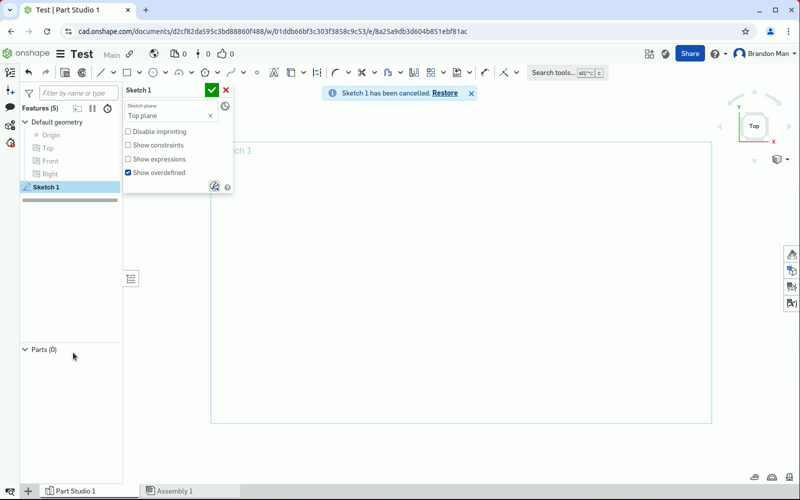
key(y)
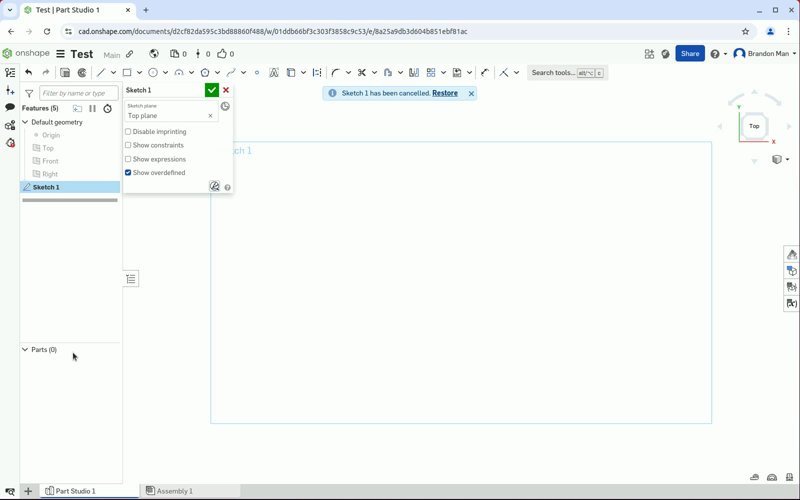
key(a)
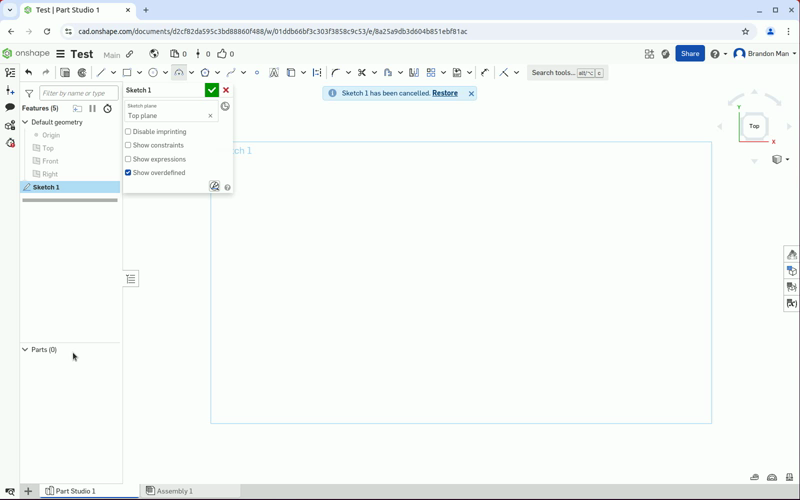
key_down(shift)
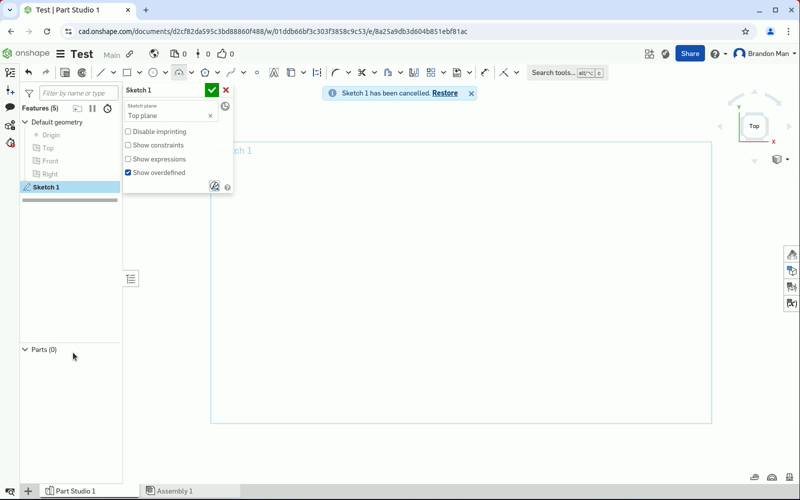
mouse_move(414, 322)
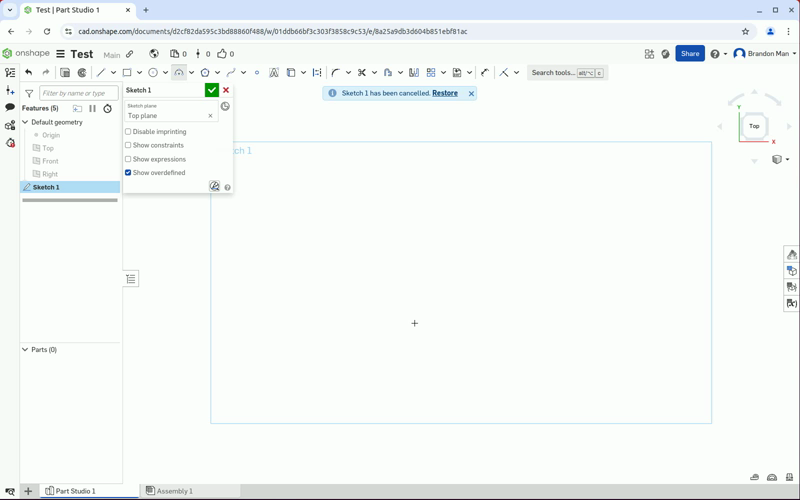
click(414, 322)
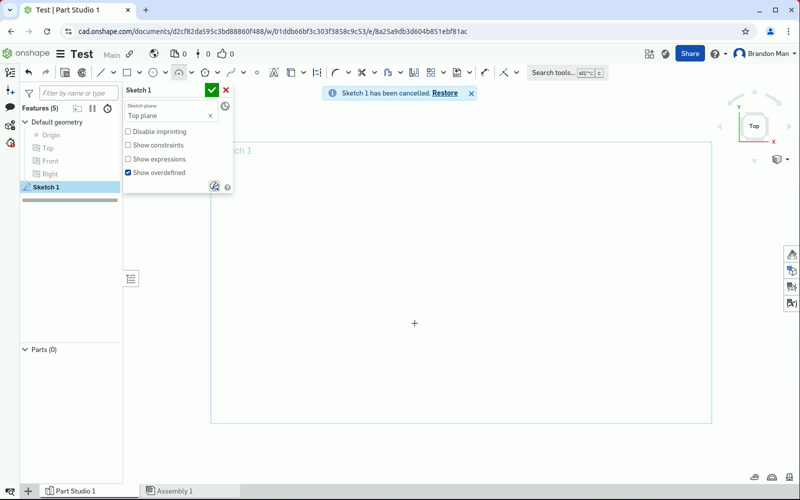
key_up(shift)
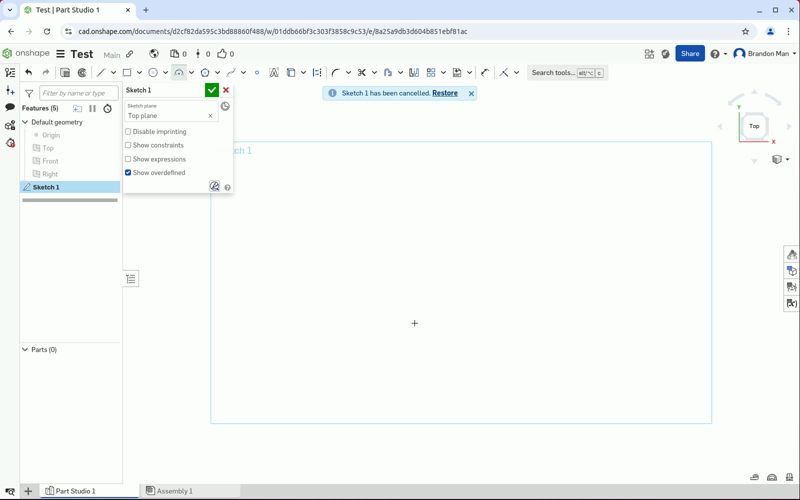
key_down(shift)
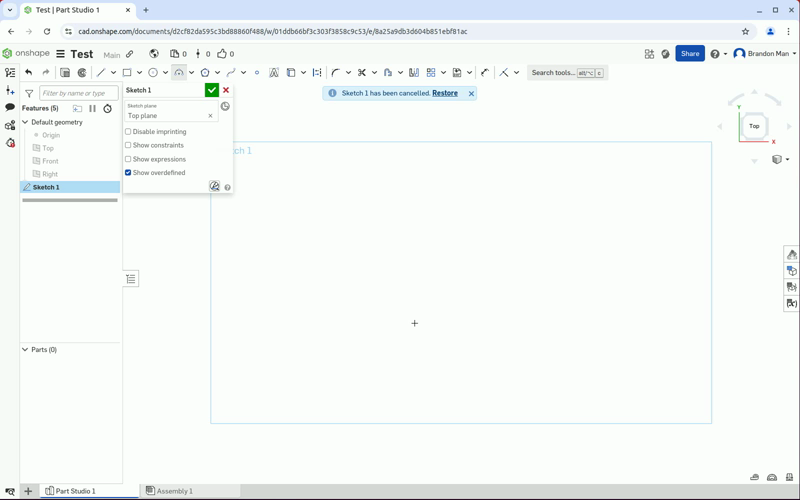
mouse_move(440, 322)
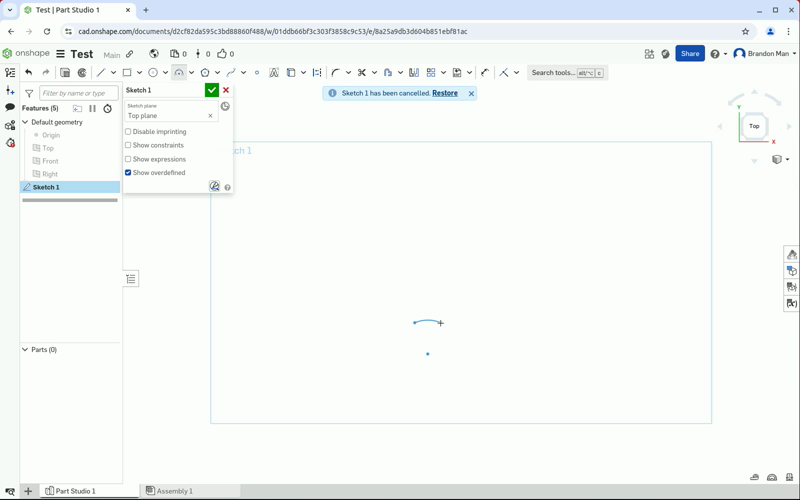
click(440, 322)
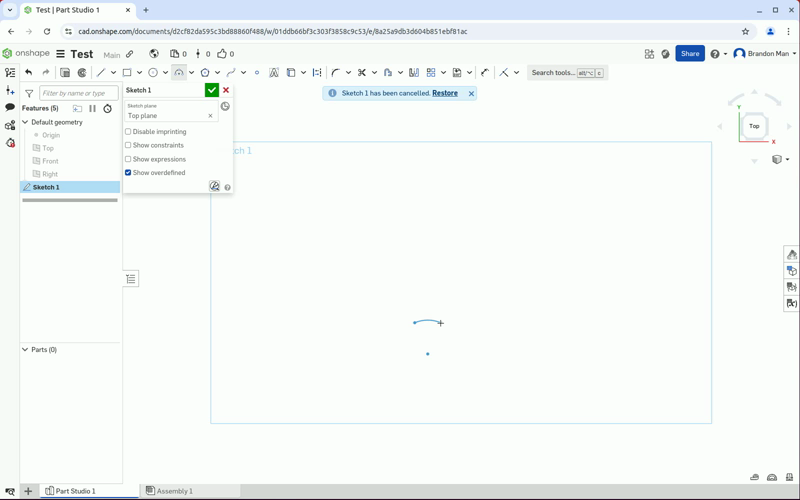
mouse_move(427, 351)
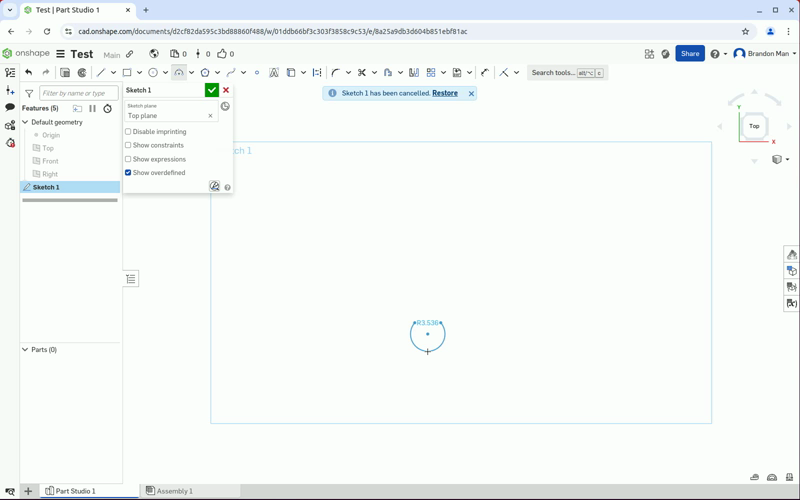
click(427, 351)
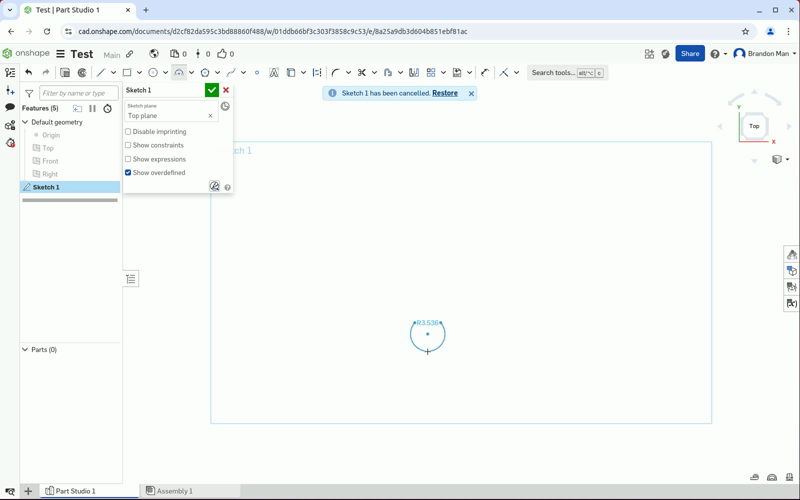
key_up(shift)
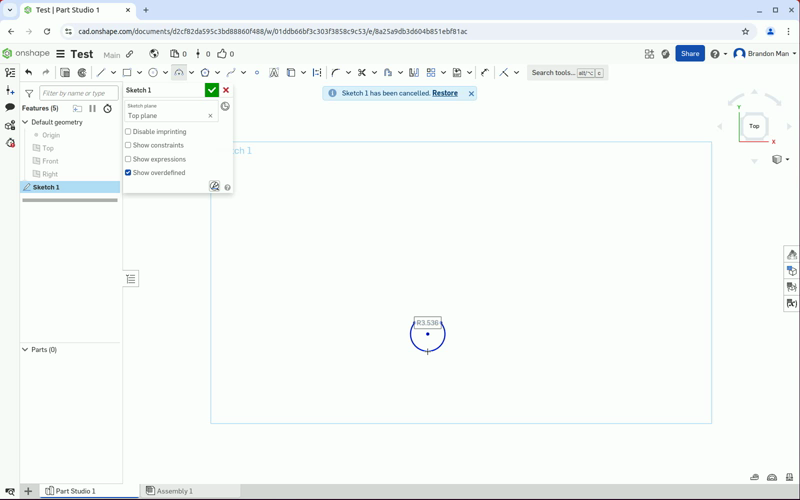
key(esc)
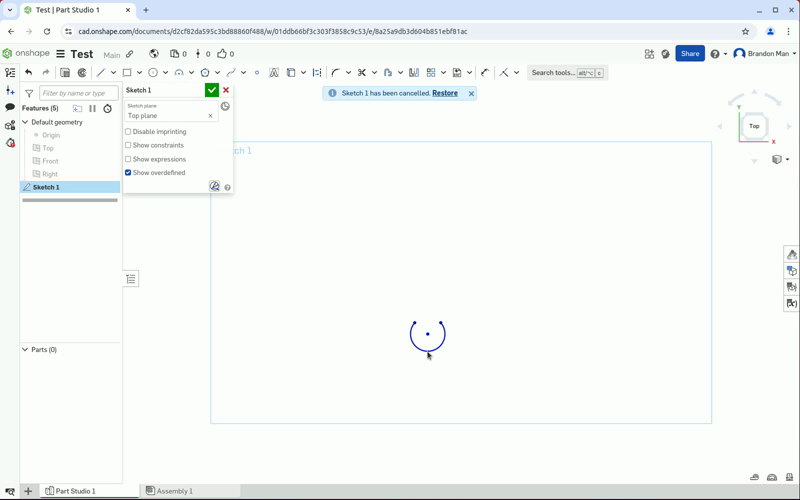
key(l)
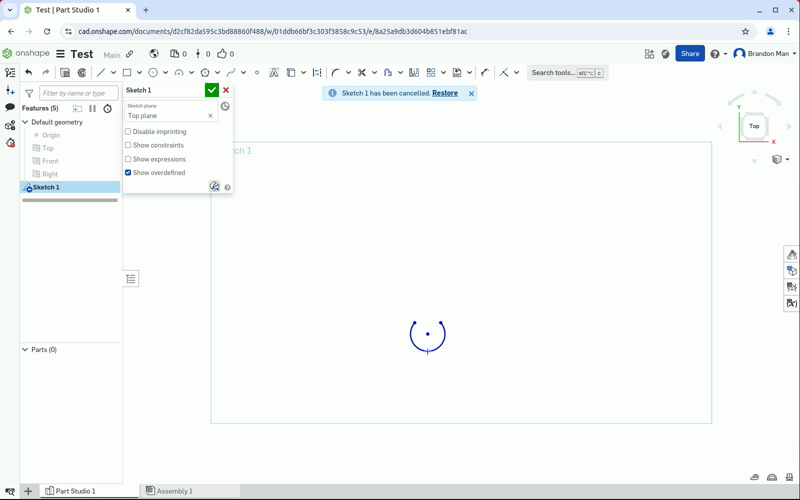
mouse_move(440, 322)
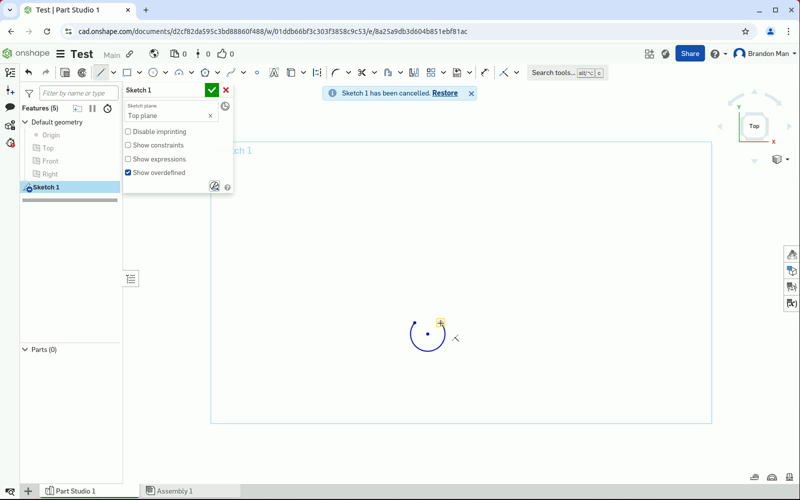
click(440, 322)
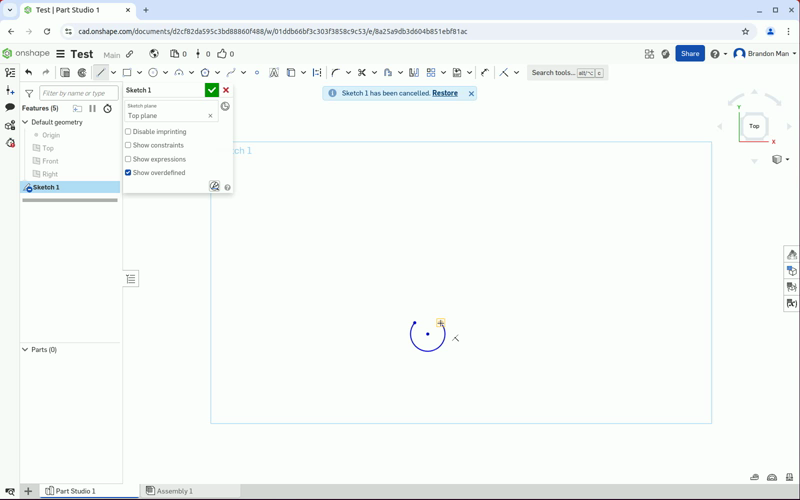
mouse_move(470, 322)
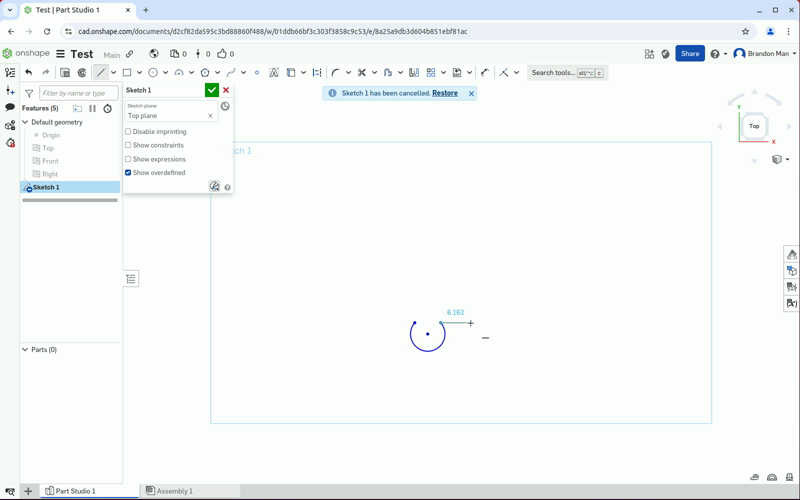
key_down(shift)
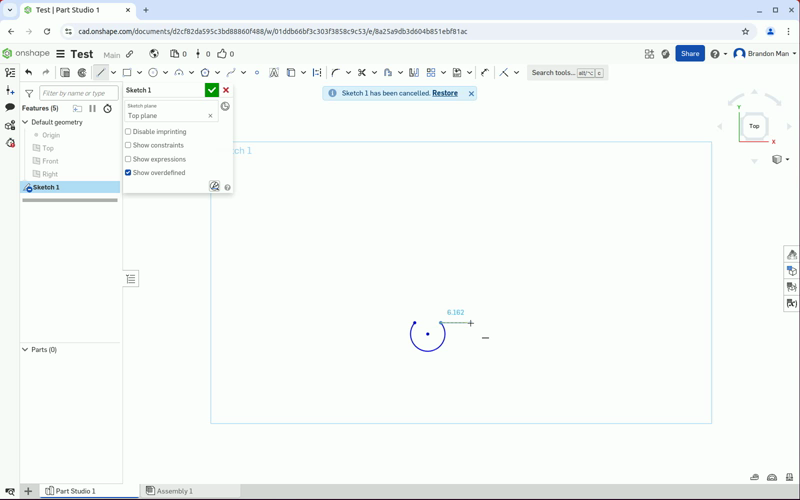
mouse_move(414, 322)
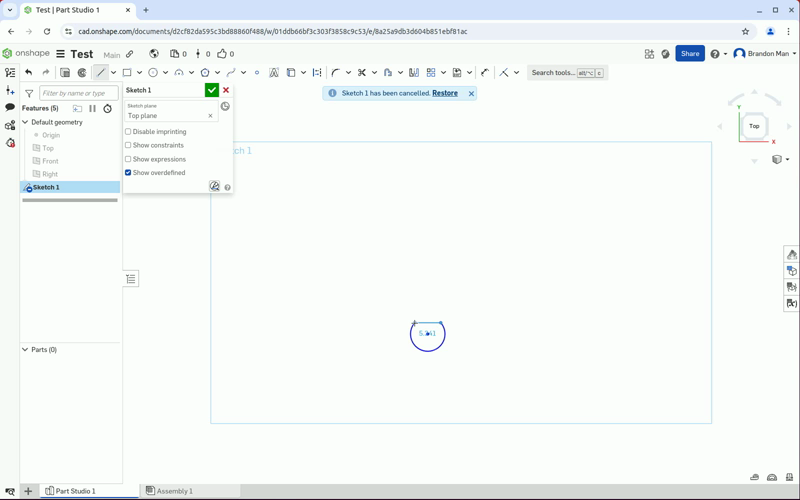
key_up(shift)
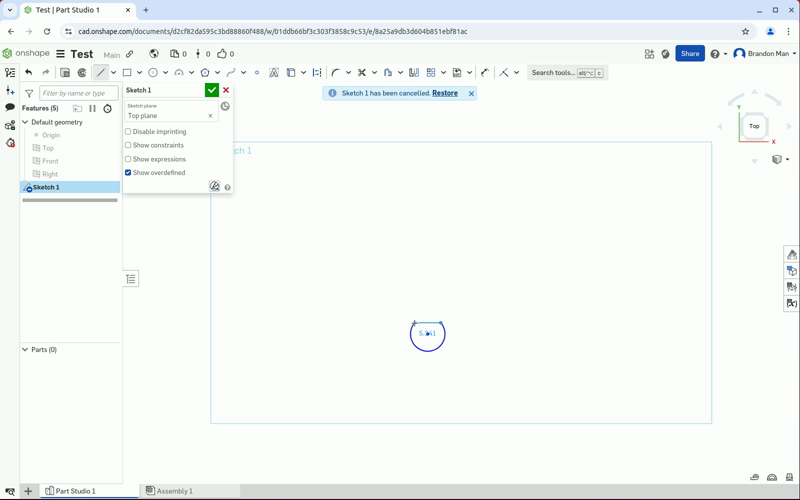
click(414, 322)
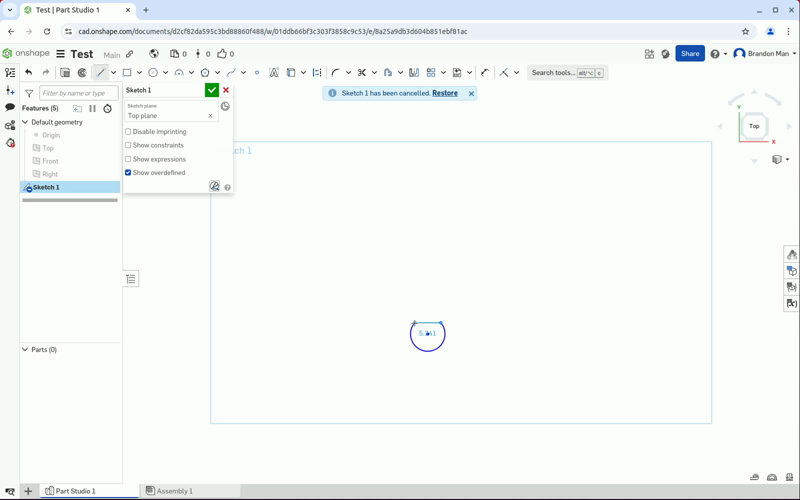
key(esc)
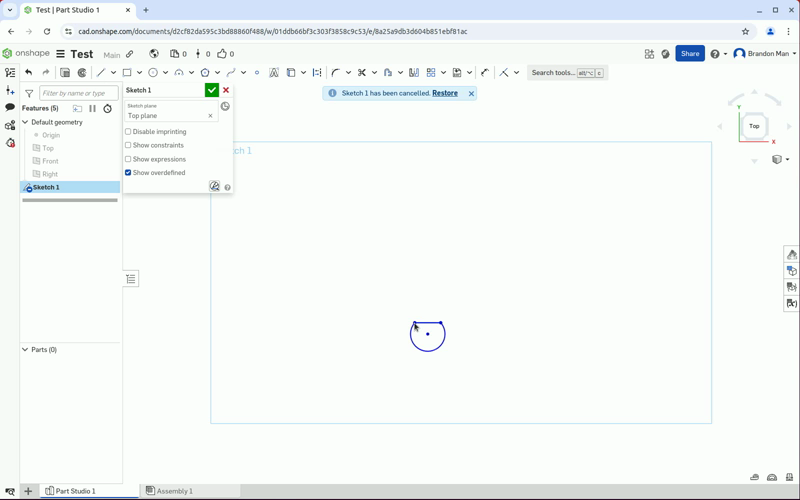
mouse_move(421, 328)
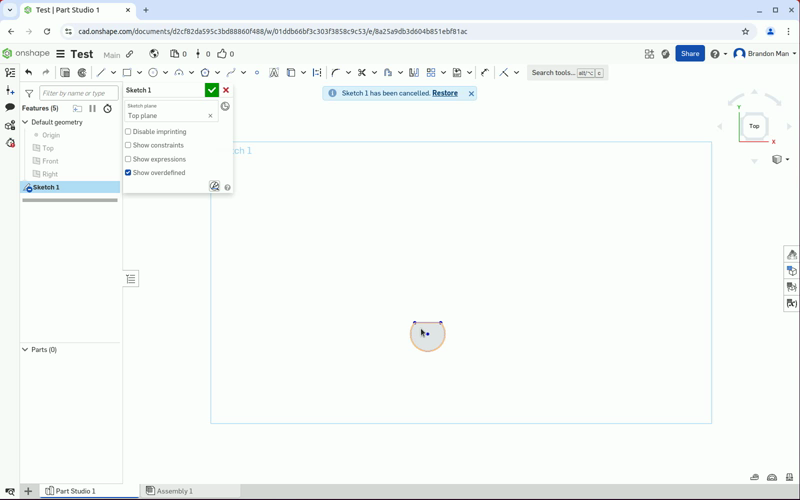
scroll(6)
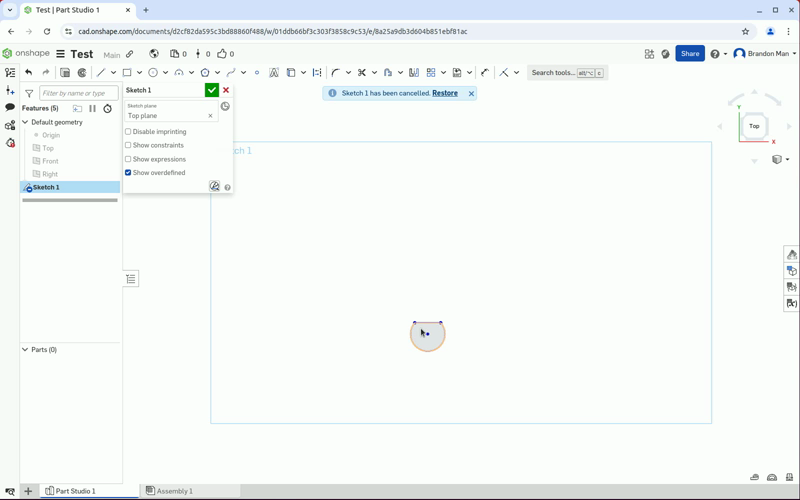
scroll(6)
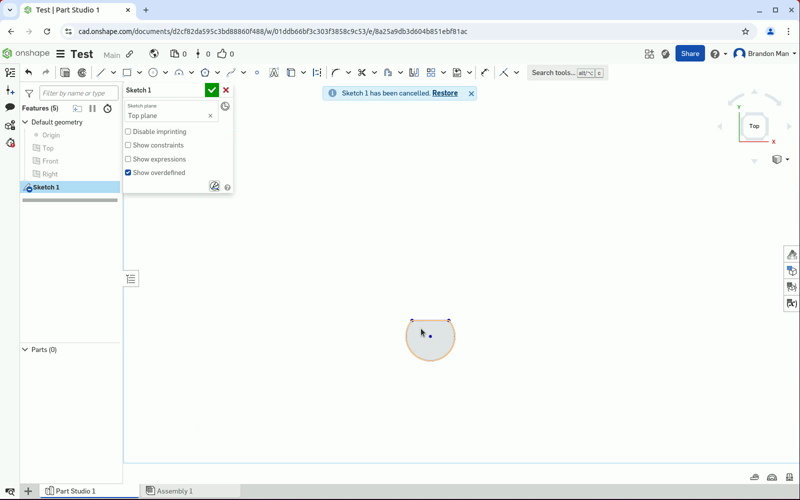
scroll(6)
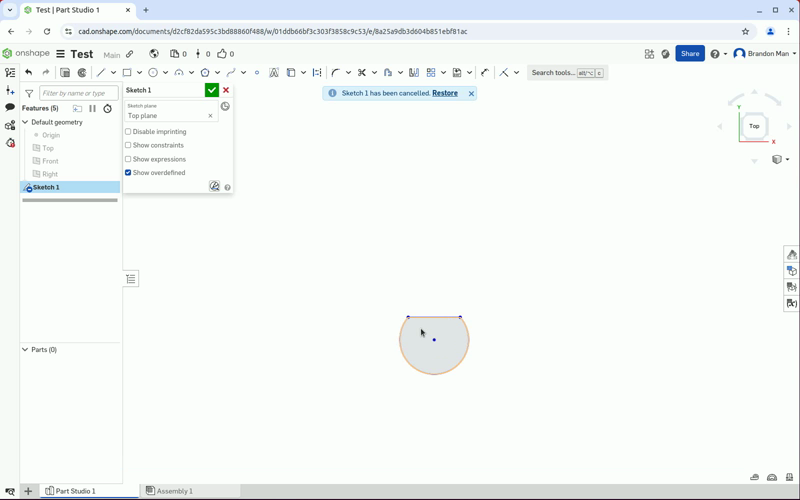
scroll(6)
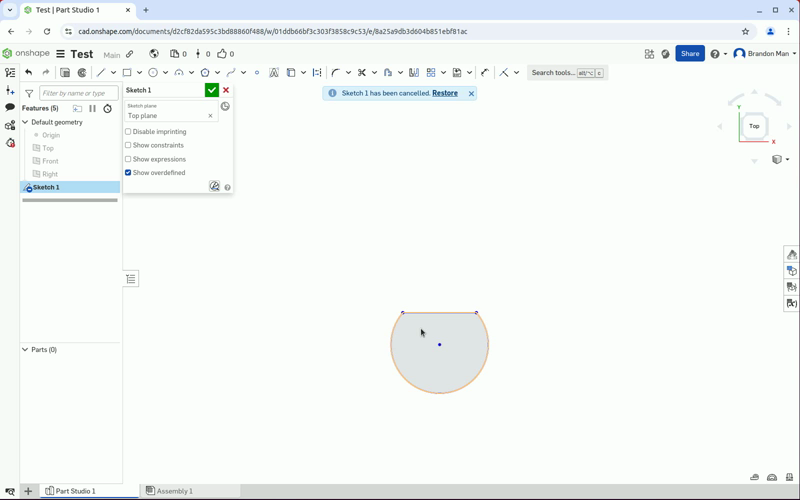
scroll(6)
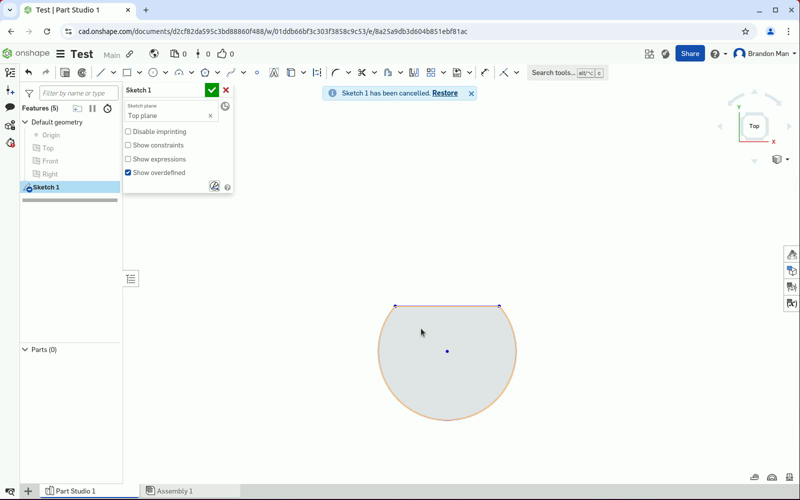
scroll(6)
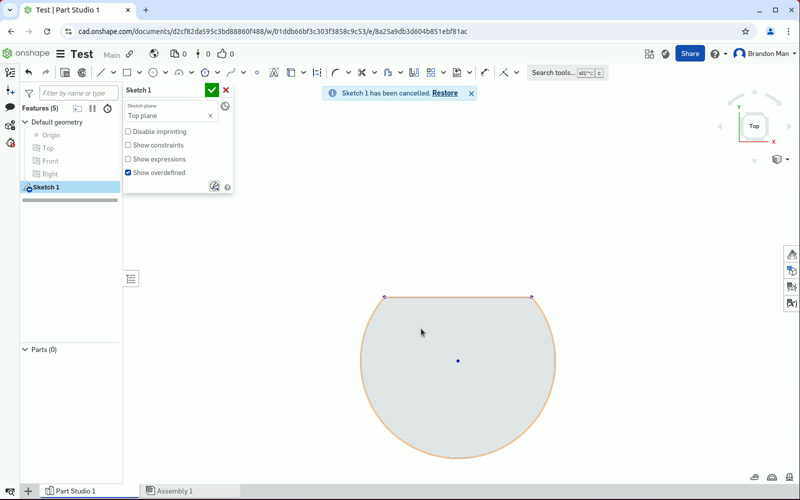
scroll(6)
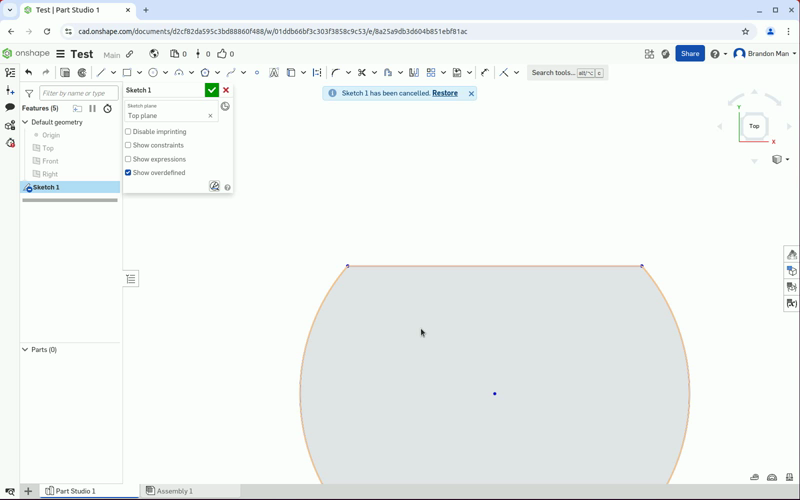
click(421, 328)
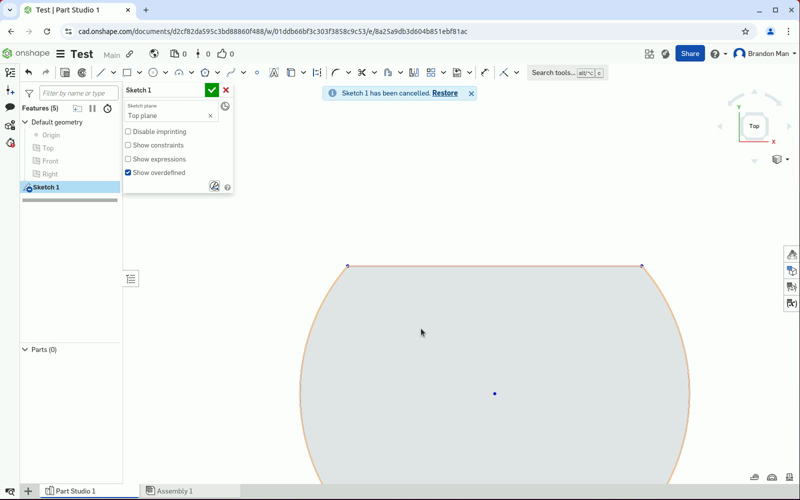
scroll(-6)
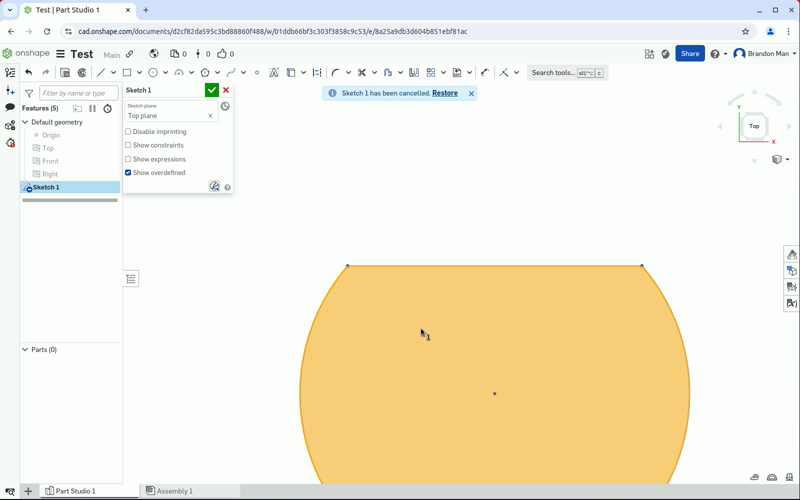
scroll(-6)
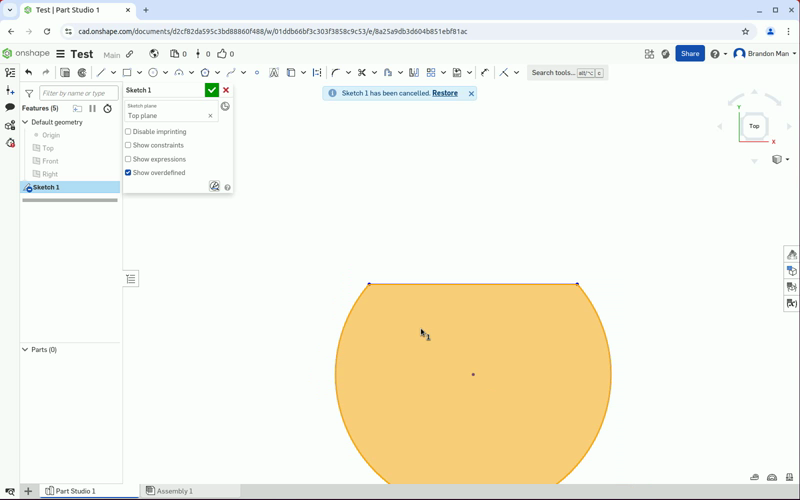
scroll(-6)
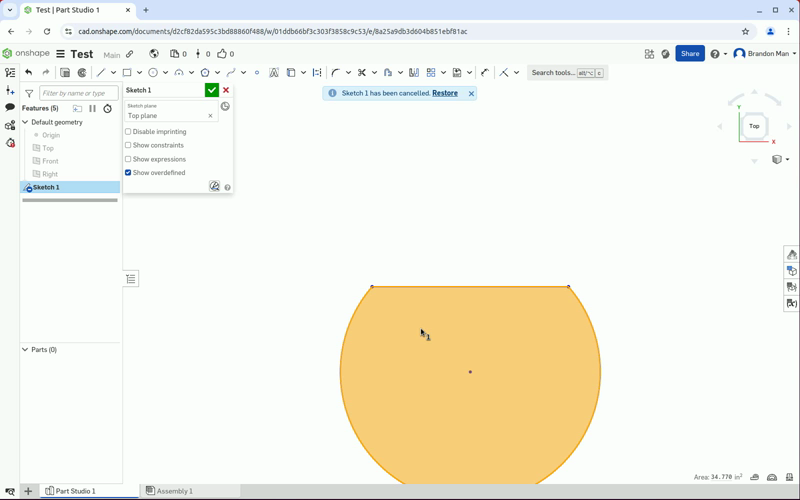
scroll(-6)
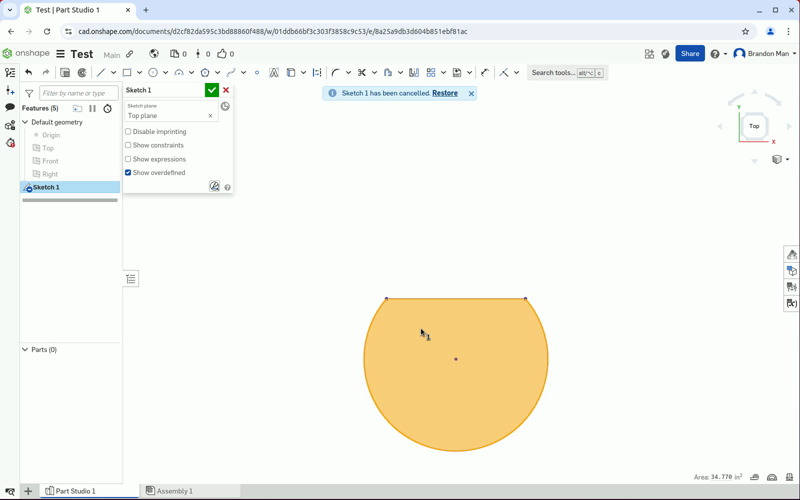
scroll(-6)
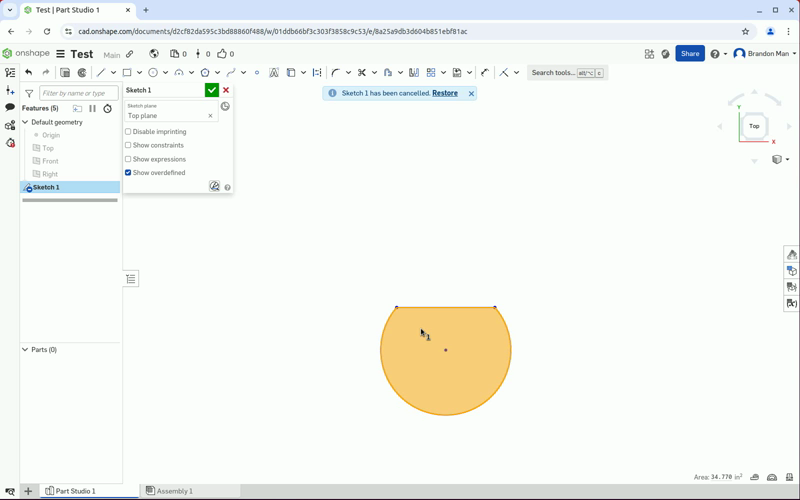
scroll(-6)
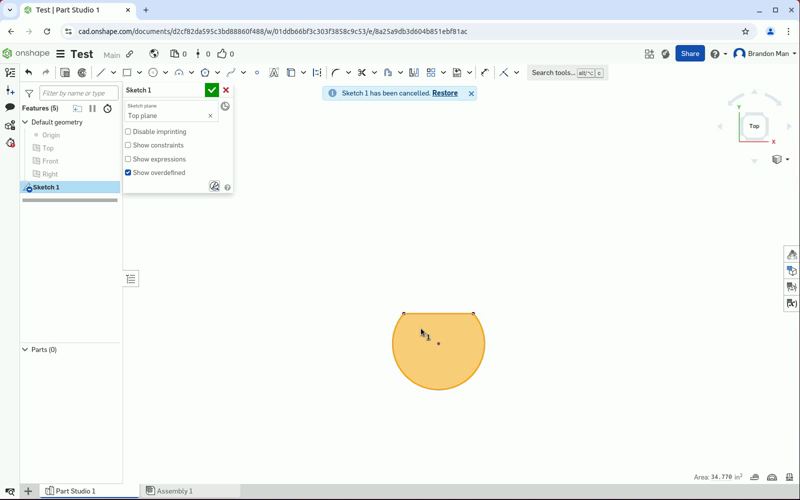
scroll(-6)
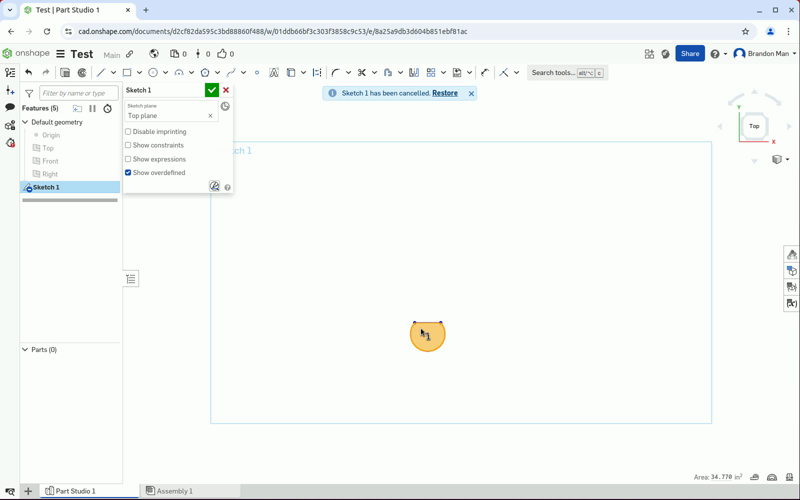
mouse_move(73, 352)
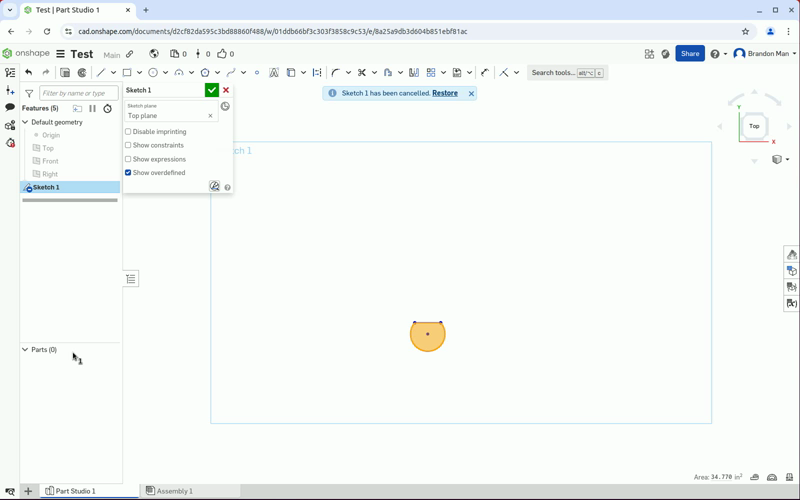
key(shift+y)
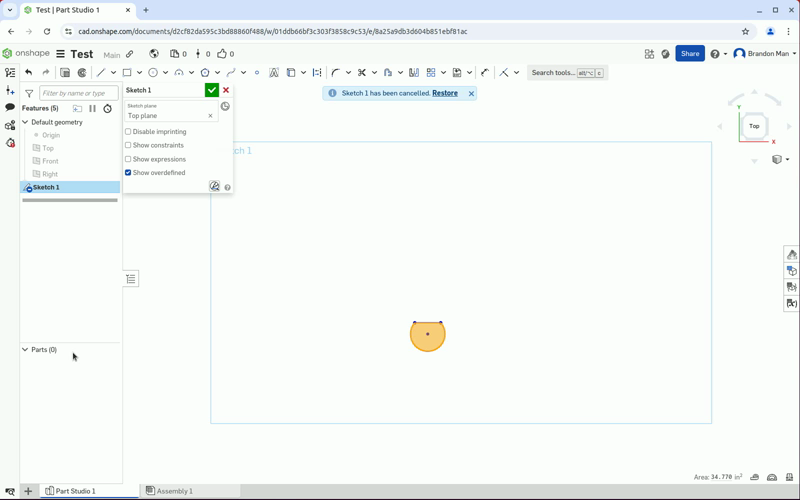
key(shift+e)
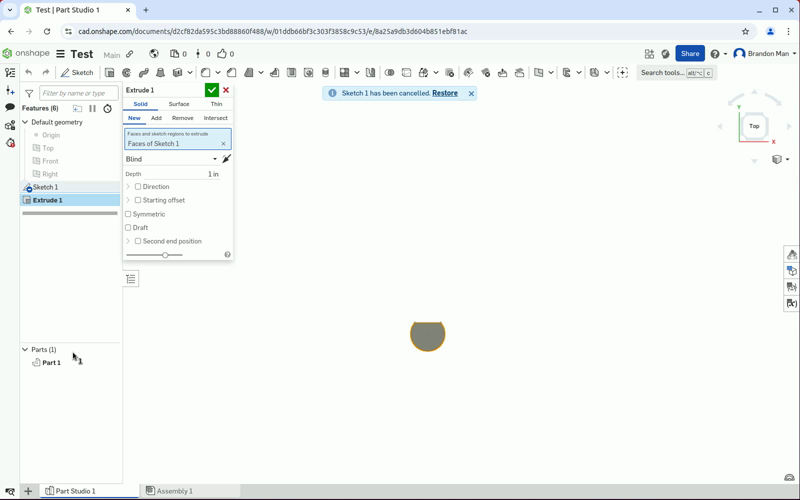
mouse_move(143, 106)
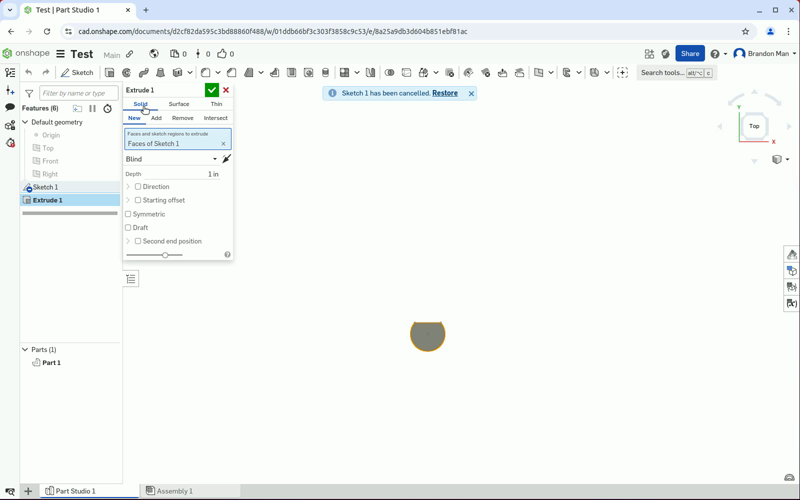
click(143, 106)
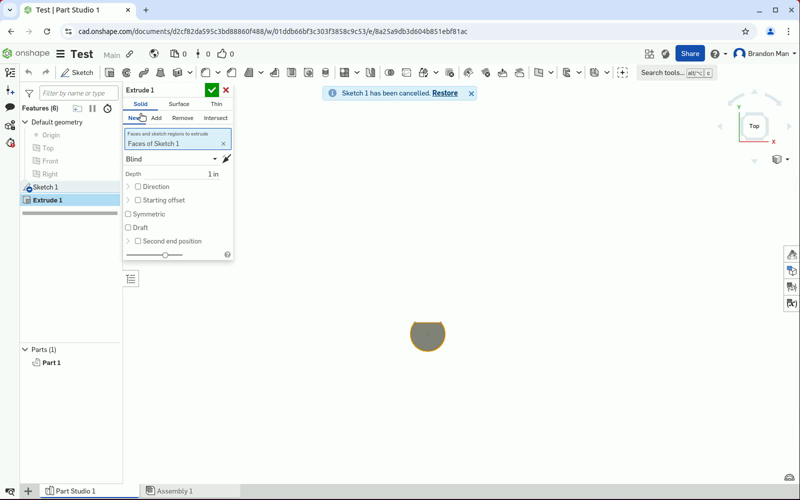
mouse_move(137, 120)
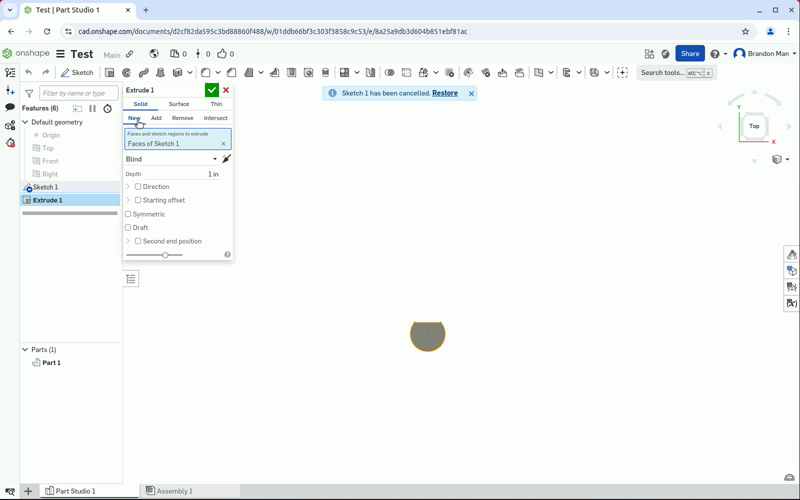
click(137, 120)
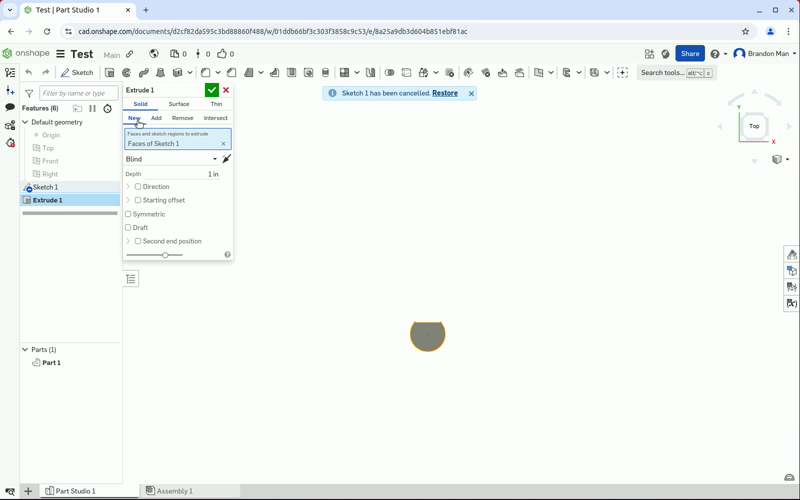
key(tab, 4)
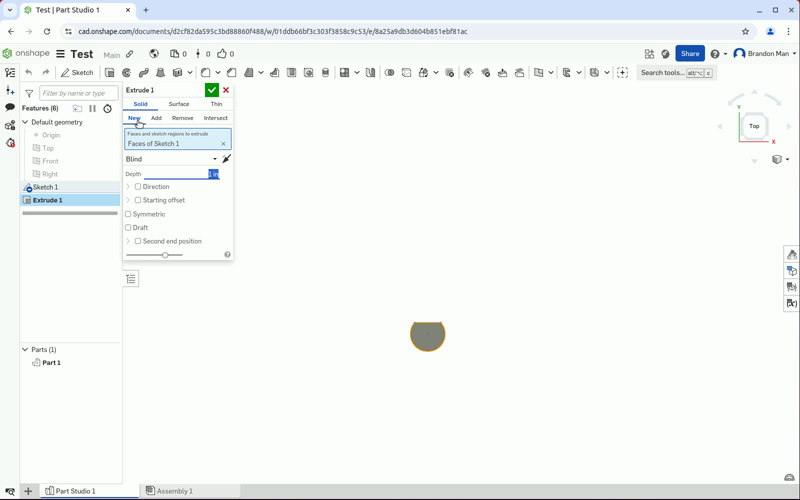
text(1.685)
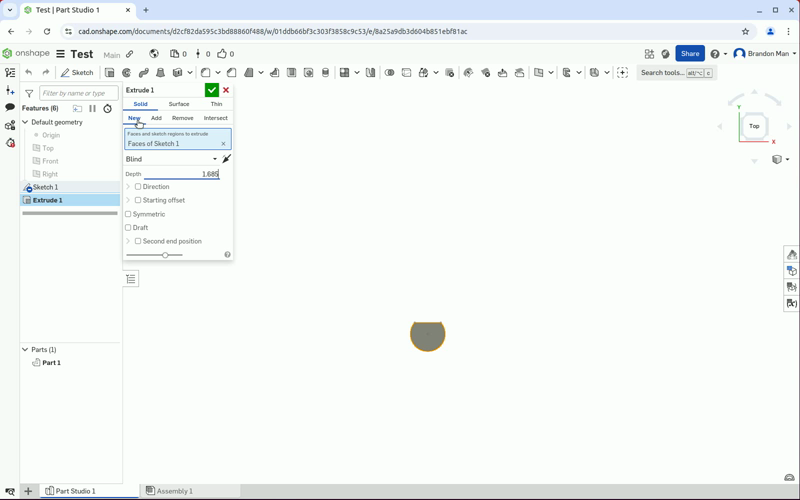
key(enter)
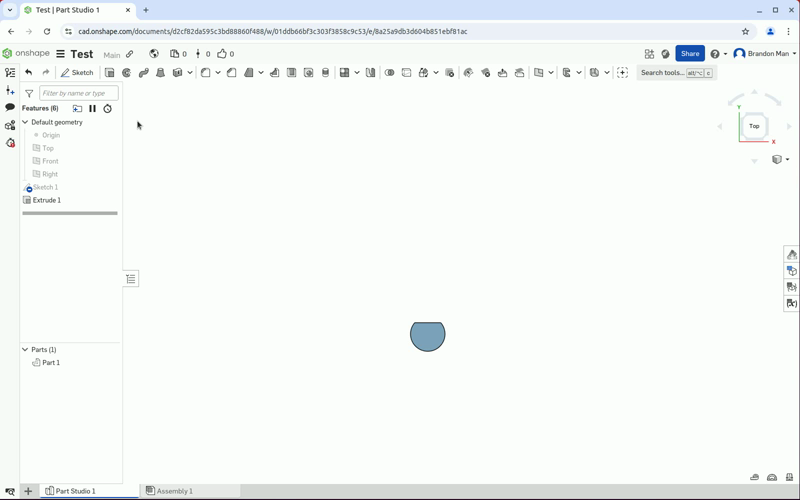
key(shift+h)
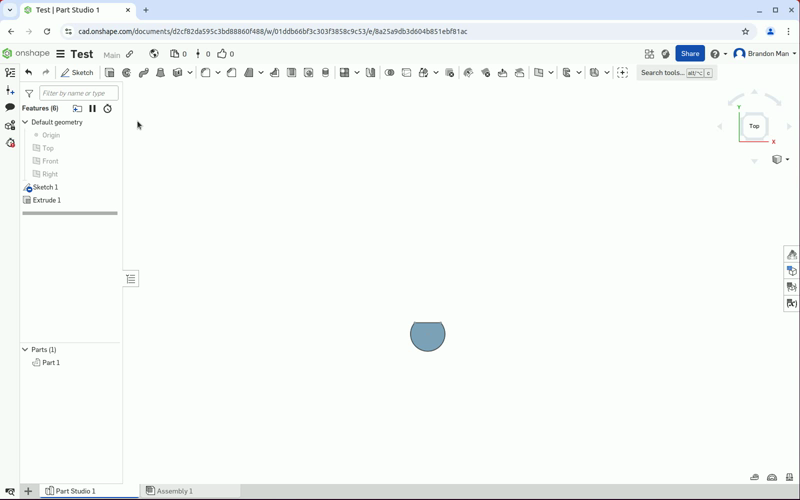
key(shift+h)
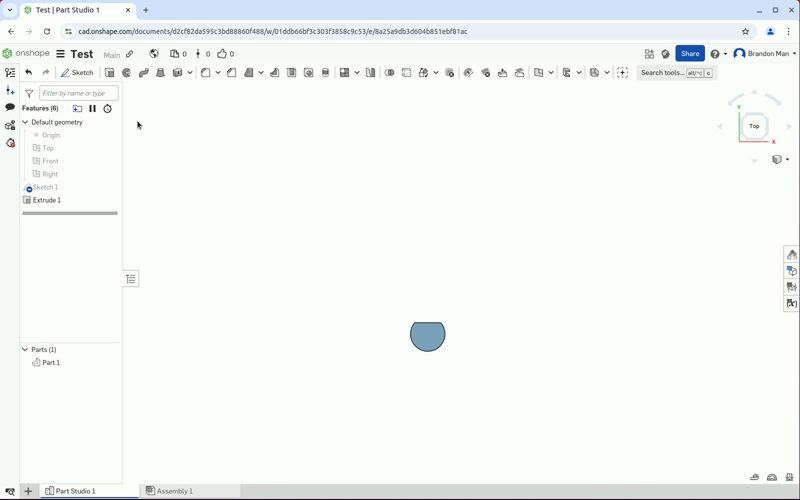
mouse_move(73, 189)
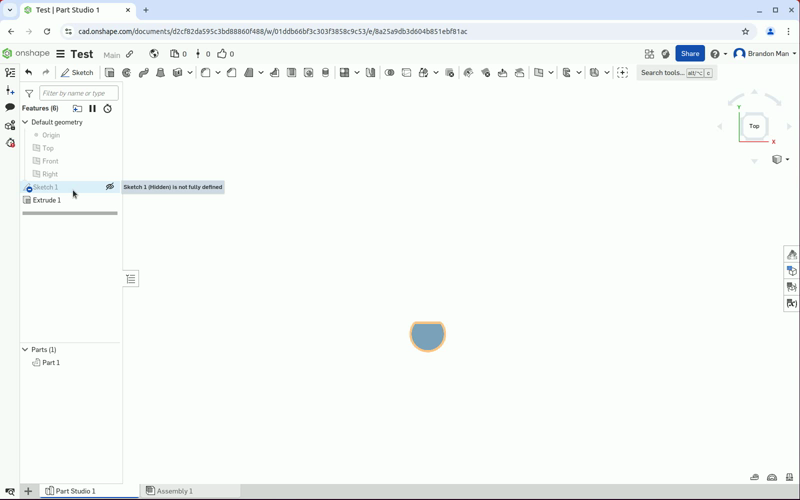
click(73, 189)
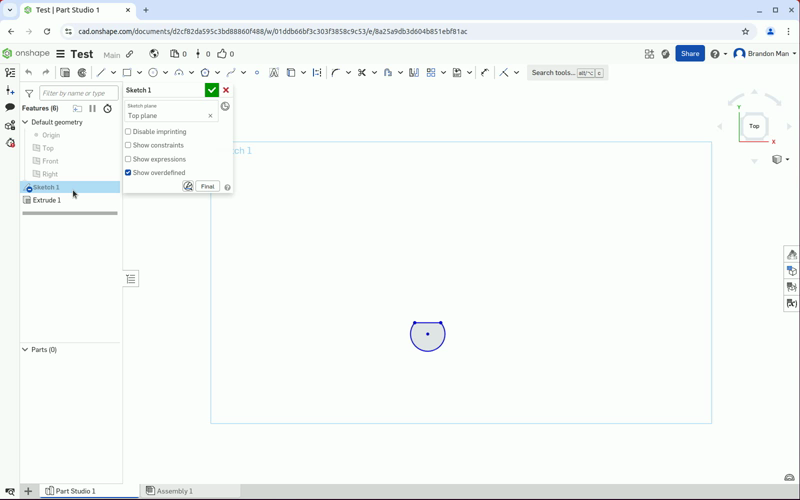
mouse_move(229, 92)
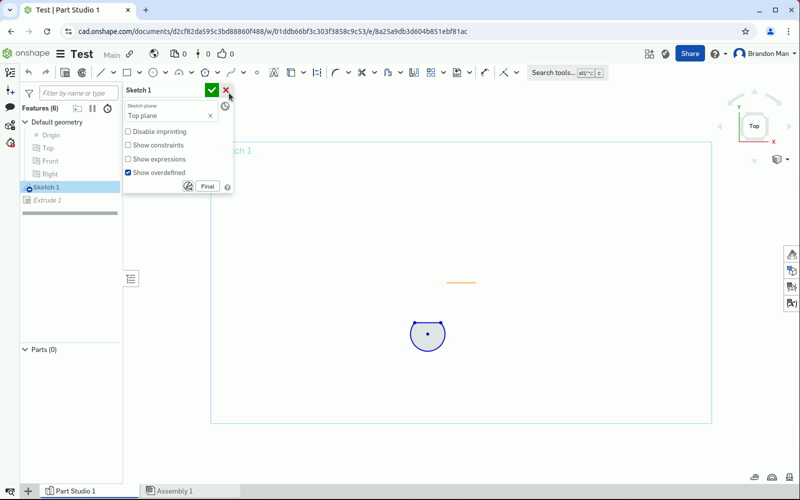
click(229, 92)
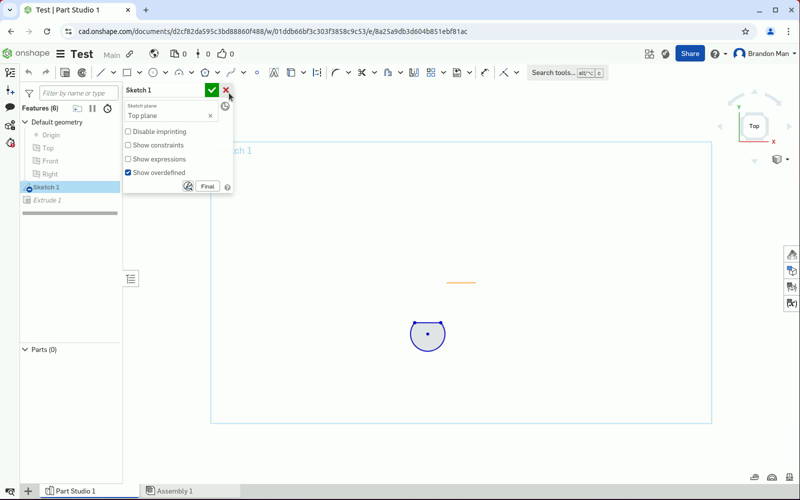
key(shift+s)
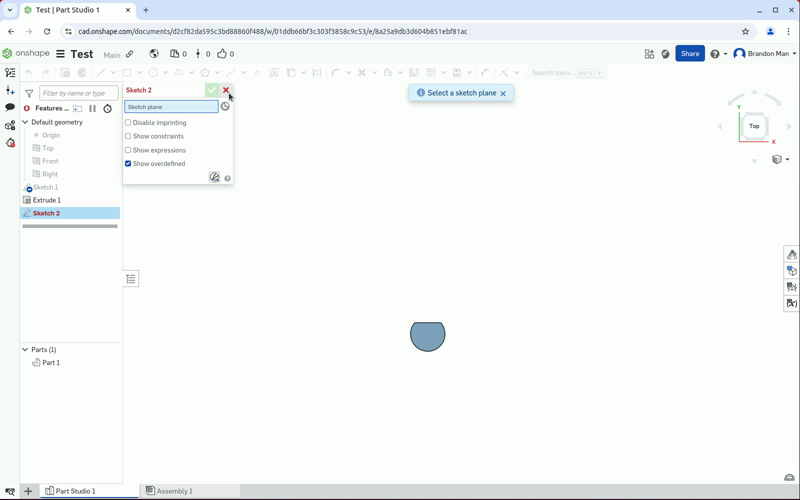
mouse_move(73, 150)
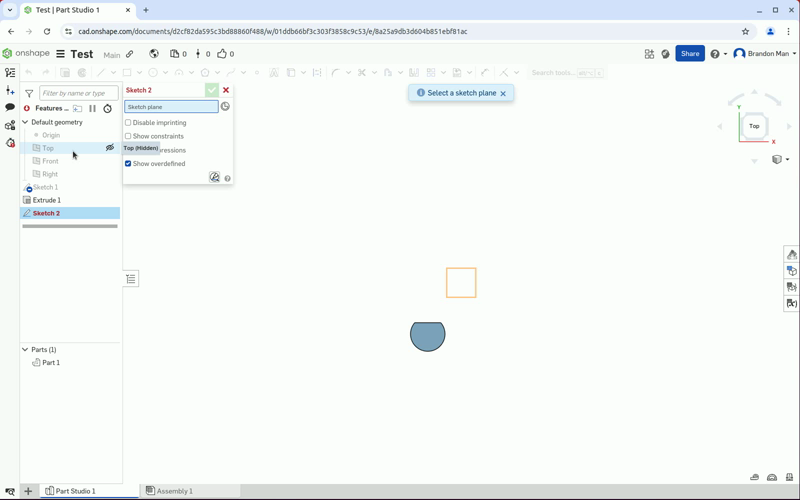
click(73, 150)
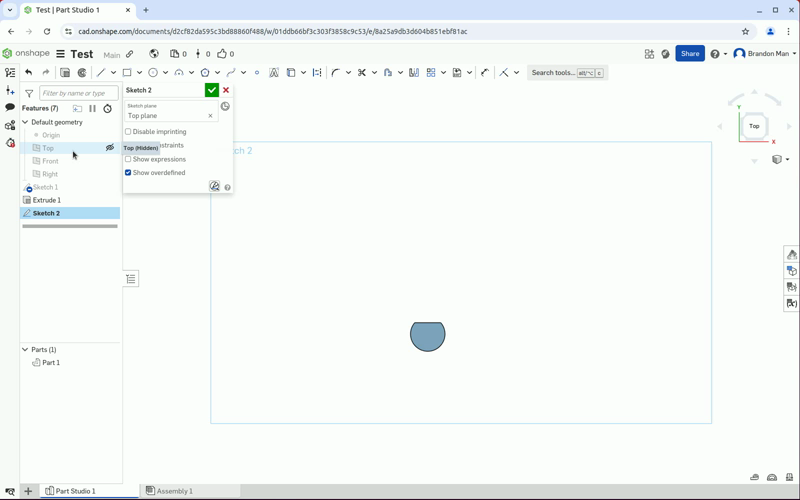
mouse_move(73, 352)
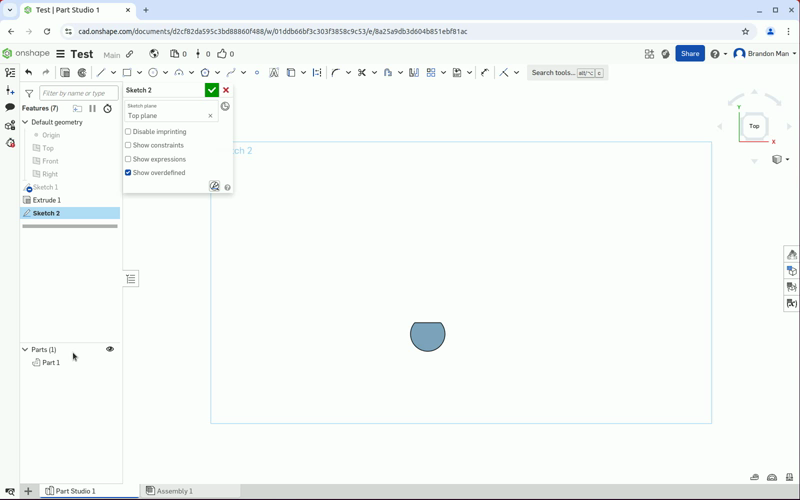
key(y)
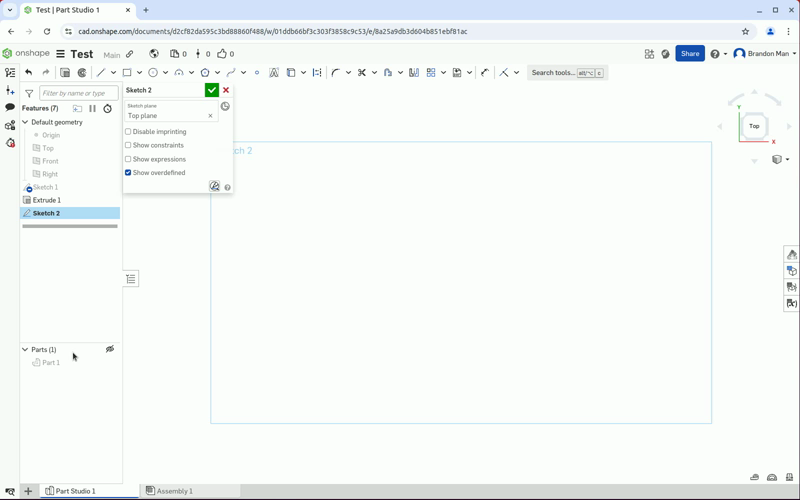
key(a)
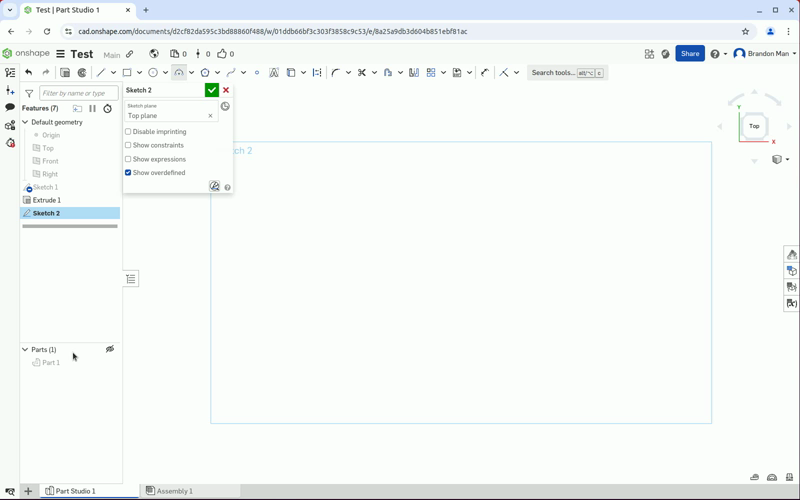
key_down(shift)
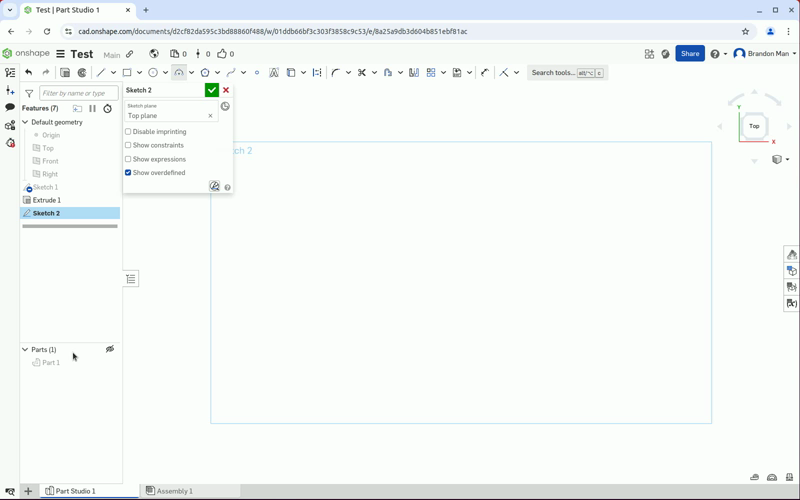
mouse_move(411, 207)
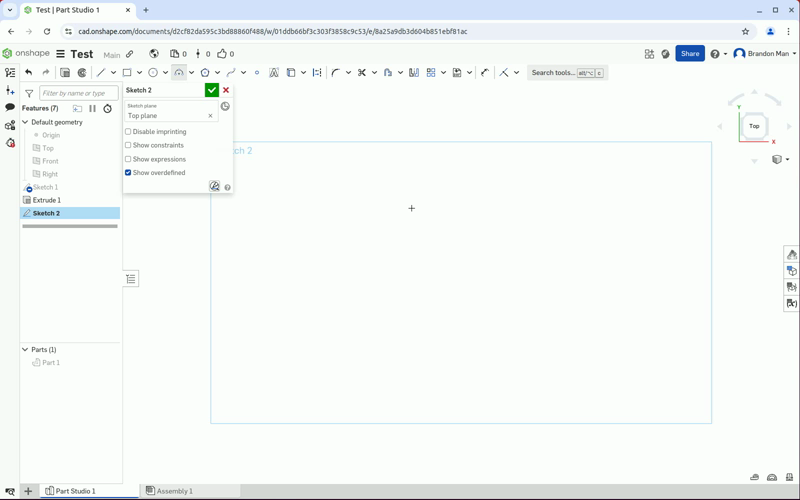
click(411, 207)
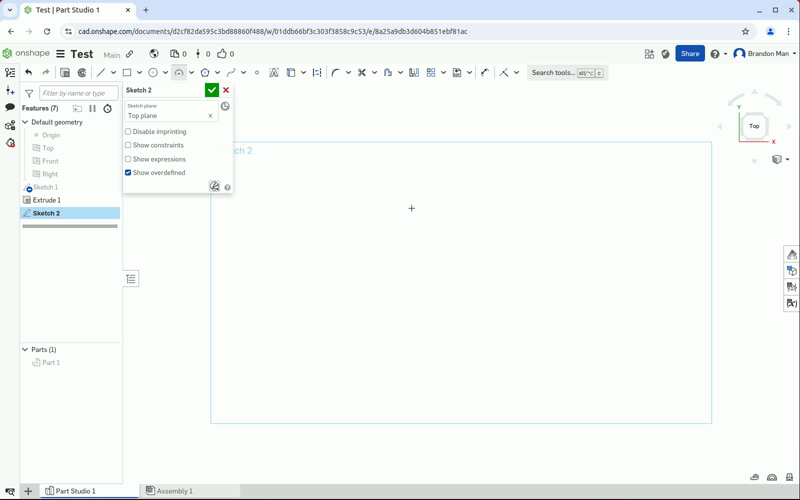
key_up(shift)
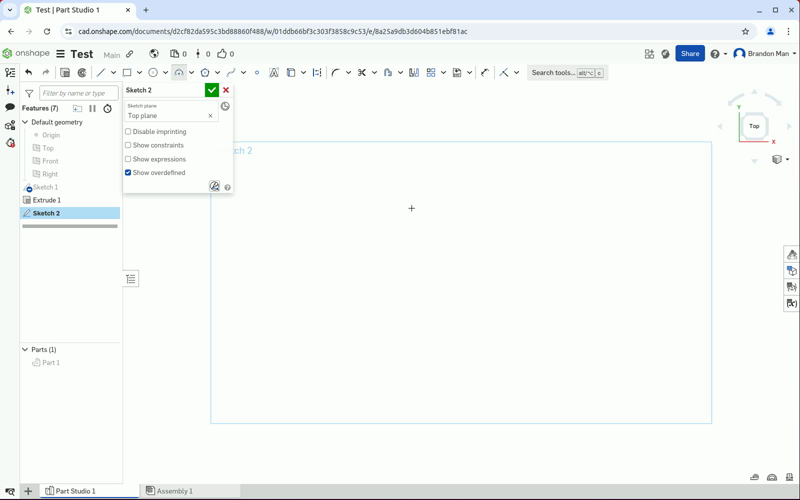
key_down(shift)
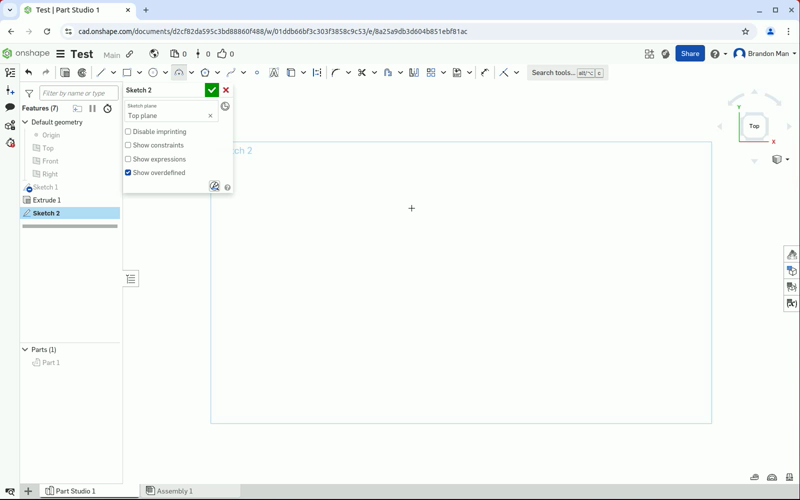
mouse_move(419, 196)
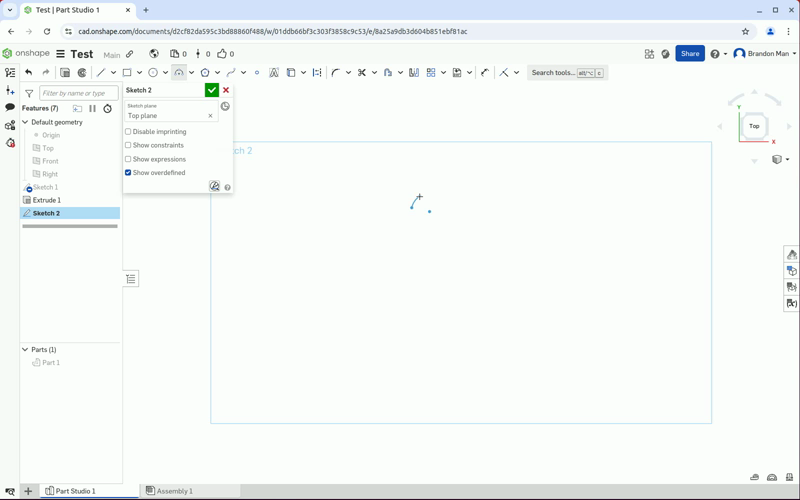
click(419, 196)
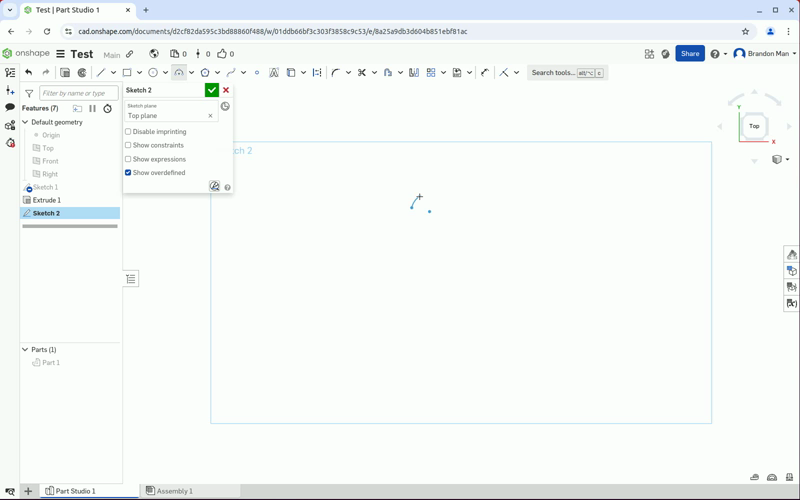
mouse_move(414, 201)
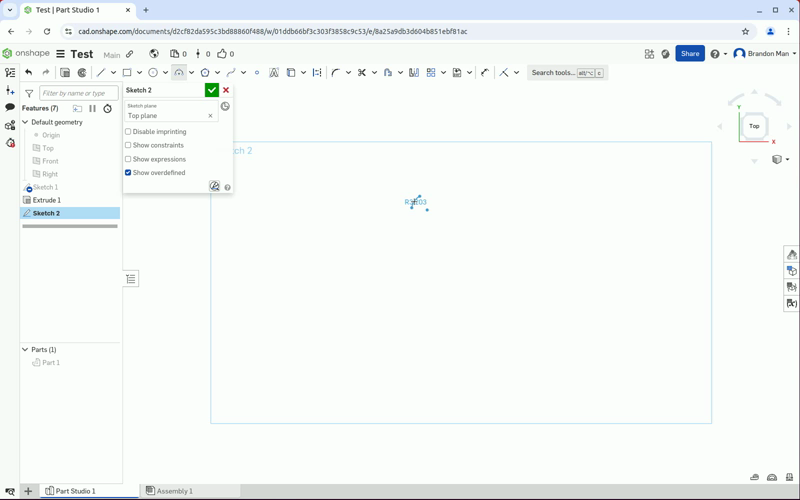
click(414, 201)
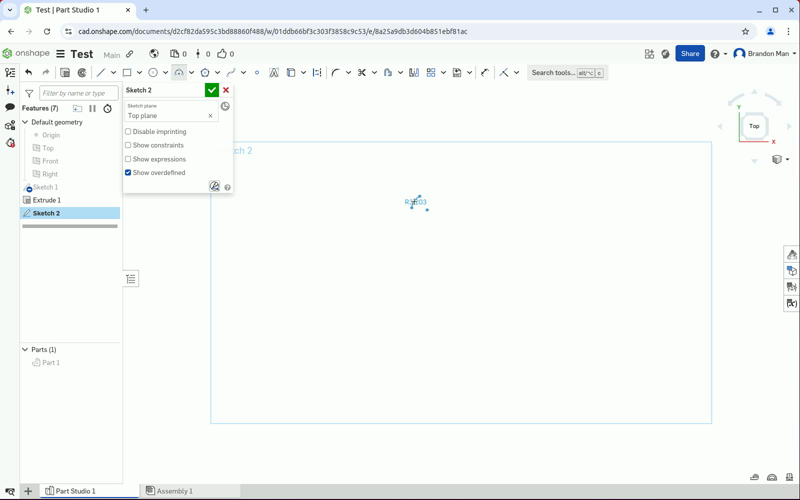
key_up(shift)
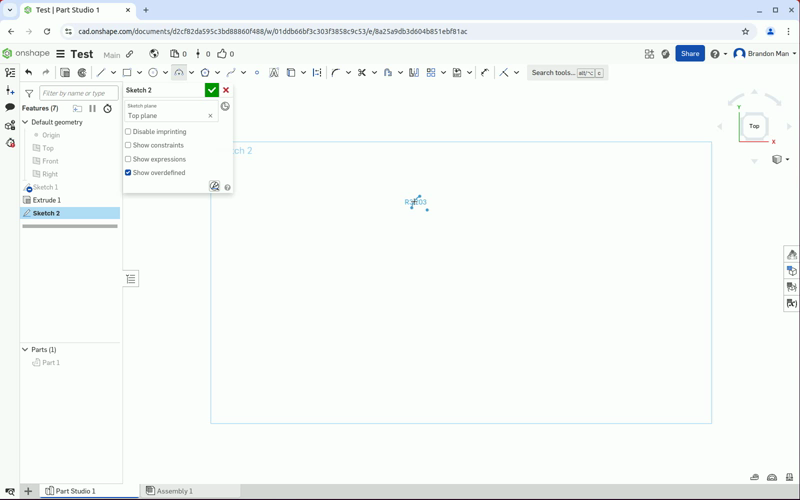
mouse_move(419, 196)
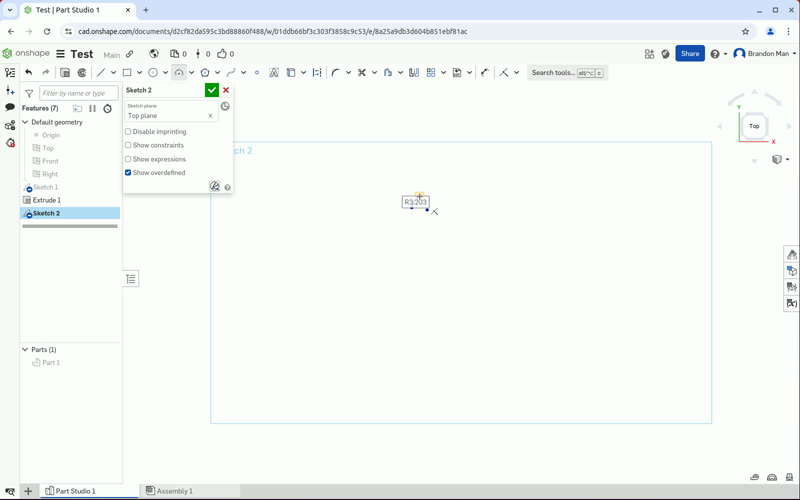
click(419, 196)
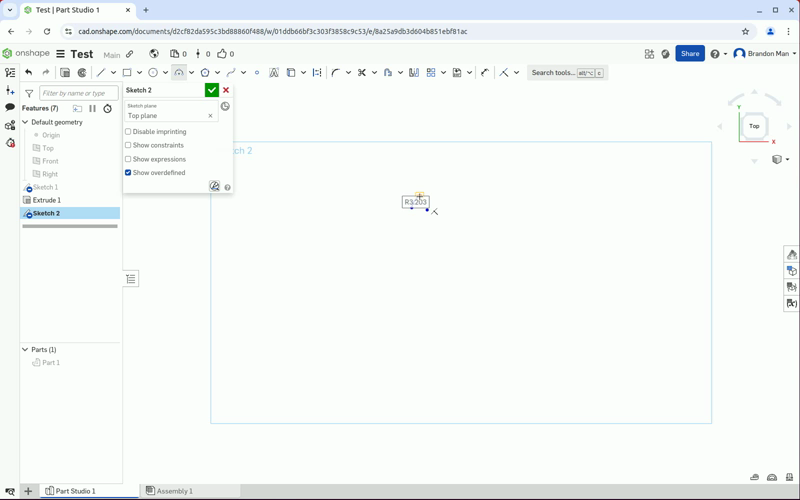
mouse_move(411, 207)
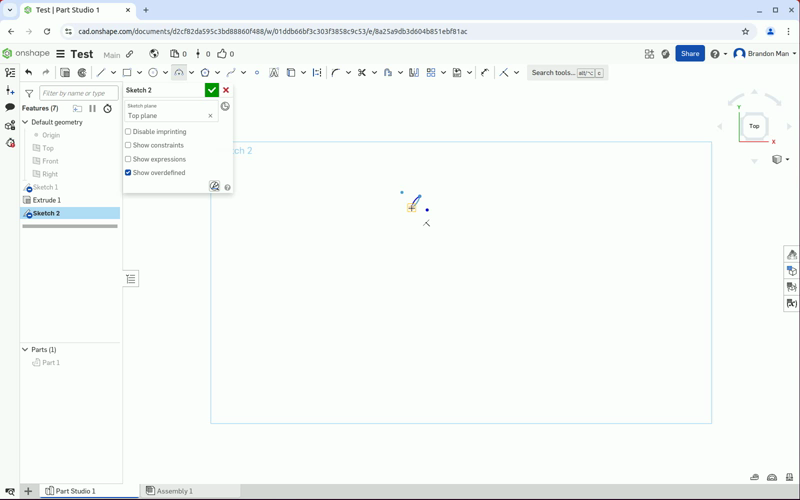
click(411, 207)
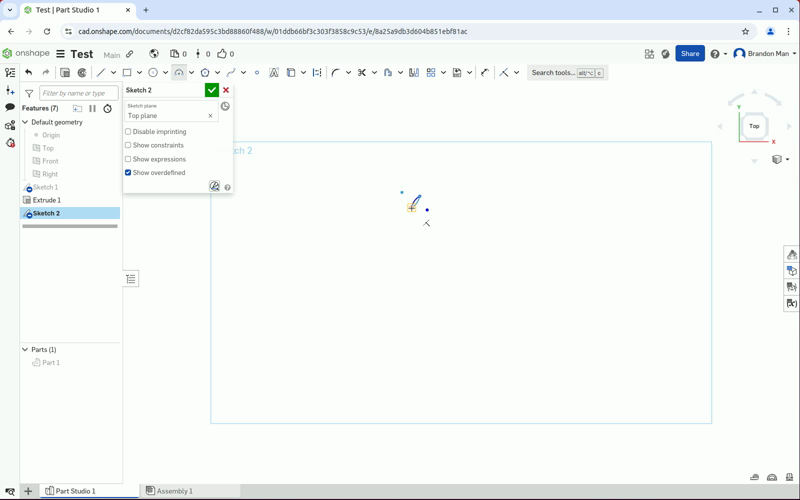
key_down(shift)
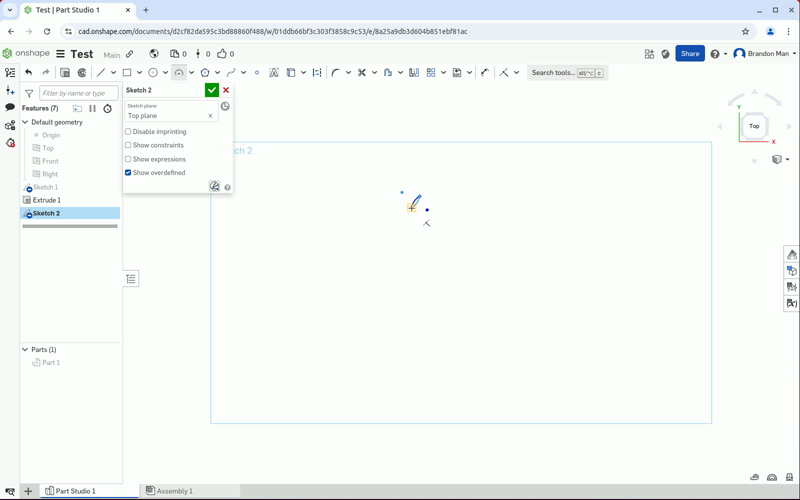
mouse_move(381, 178)
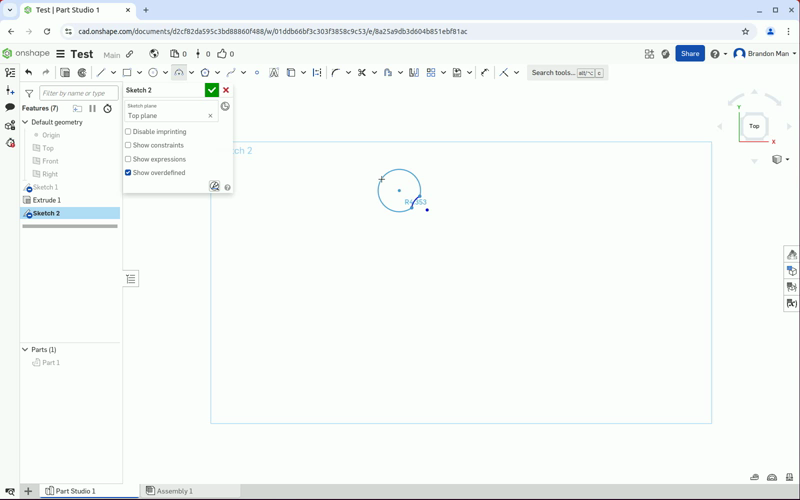
click(381, 178)
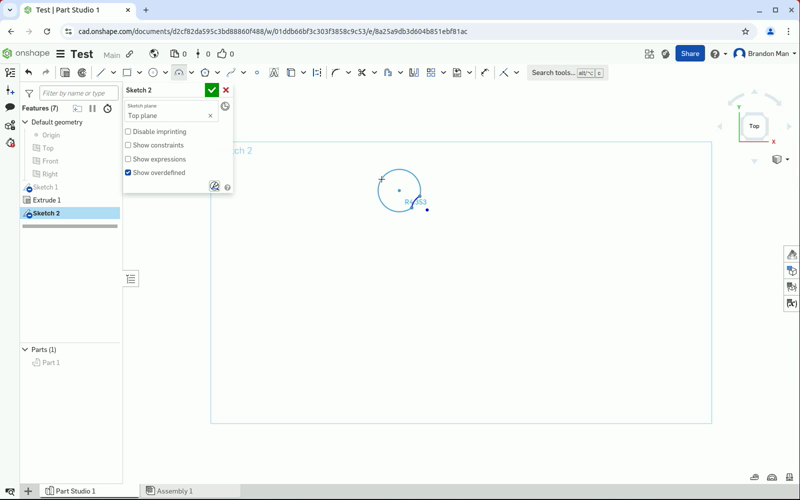
key_up(shift)
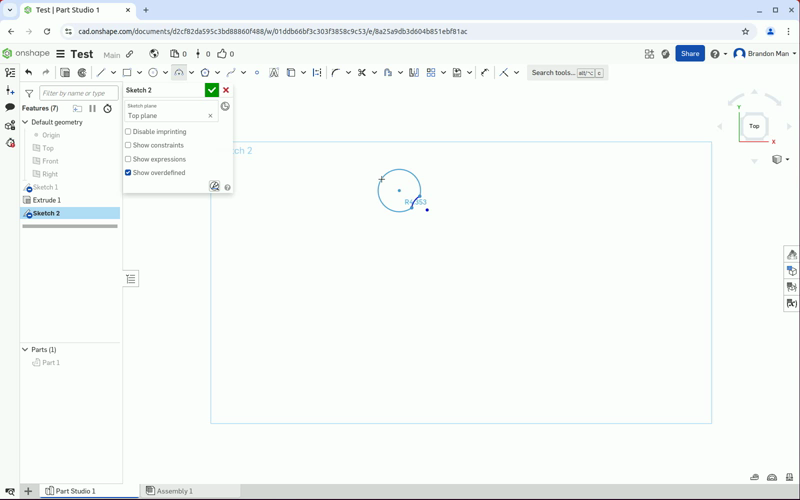
key(esc)
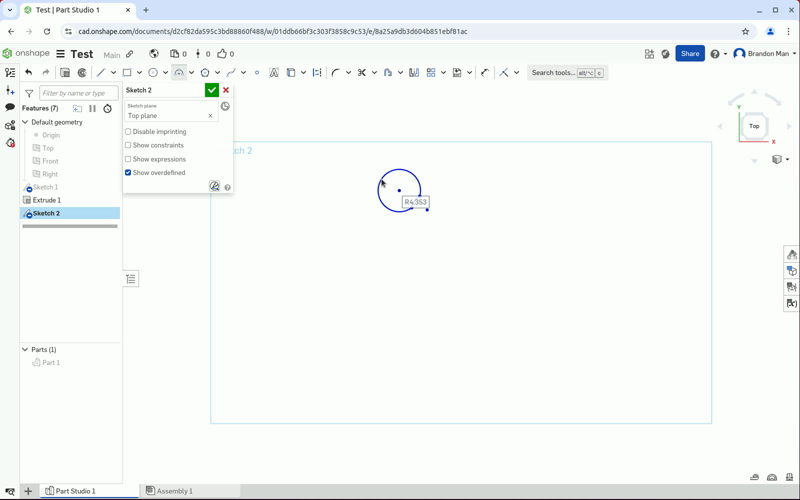
mouse_move(381, 189)
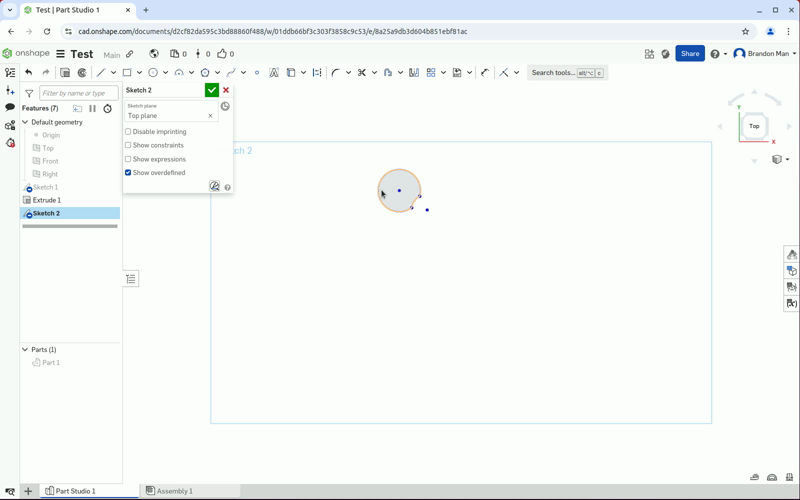
scroll(6)
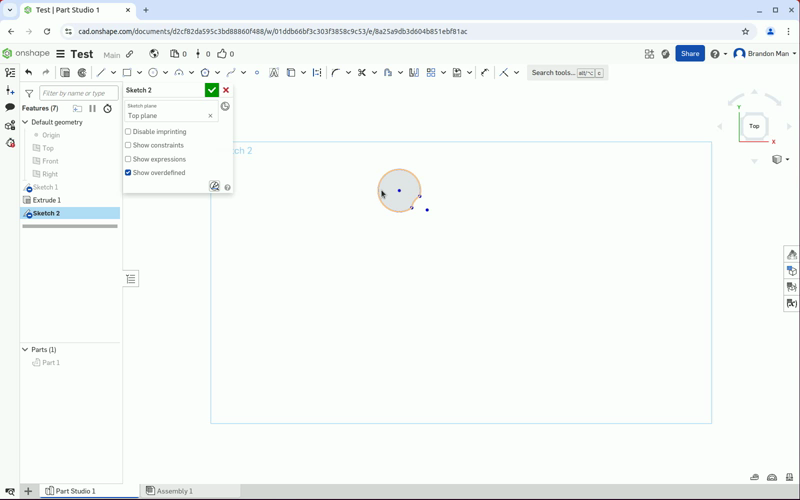
scroll(6)
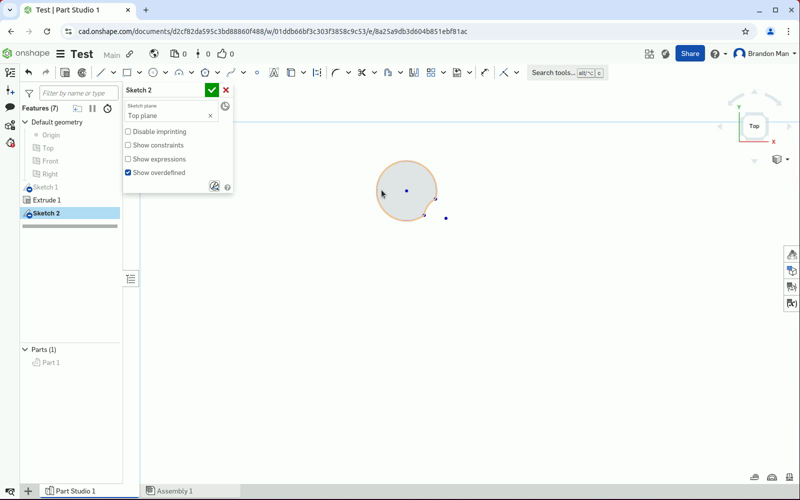
scroll(6)
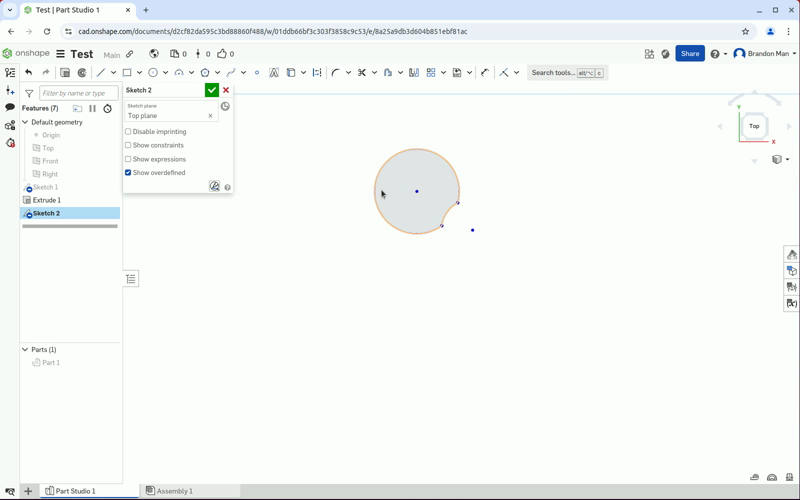
scroll(6)
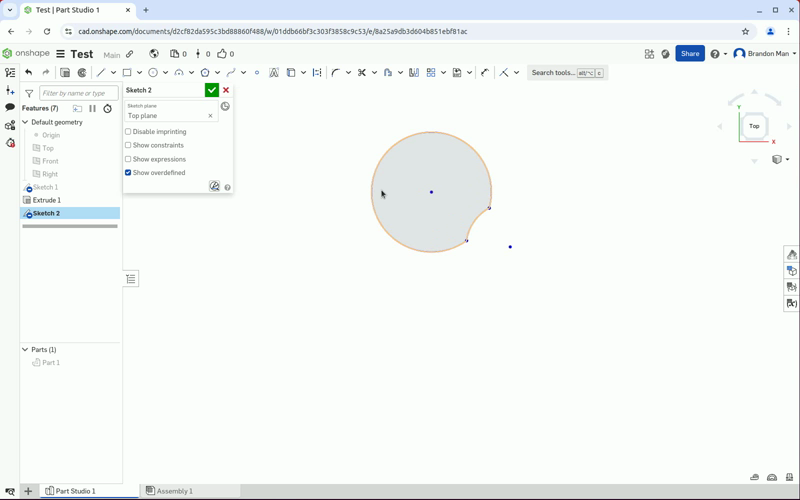
scroll(6)
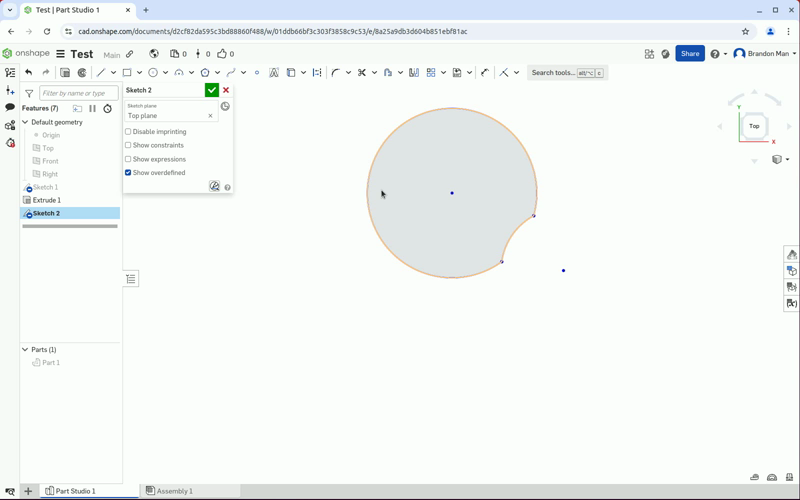
scroll(6)
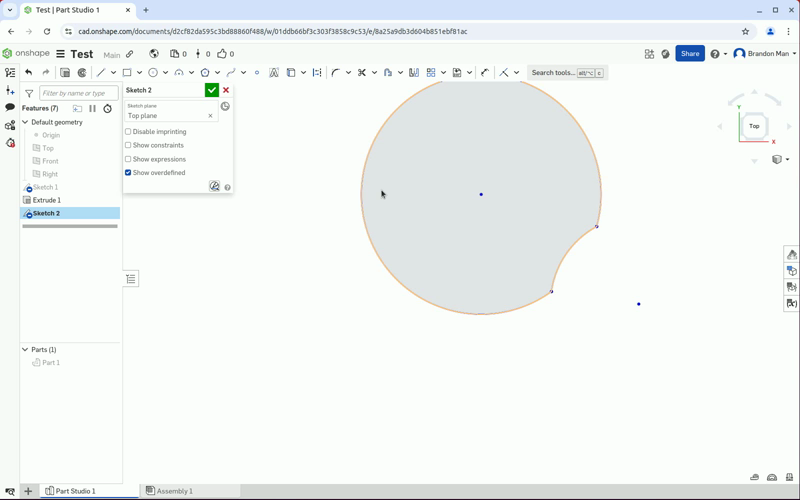
scroll(6)
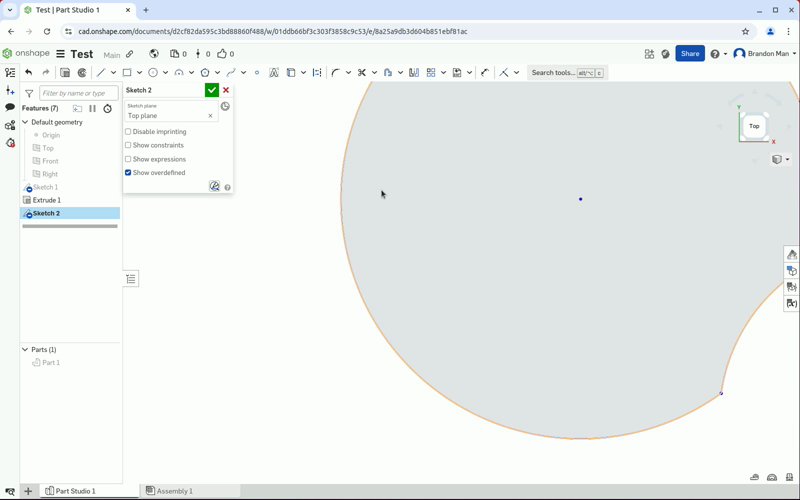
click(381, 189)
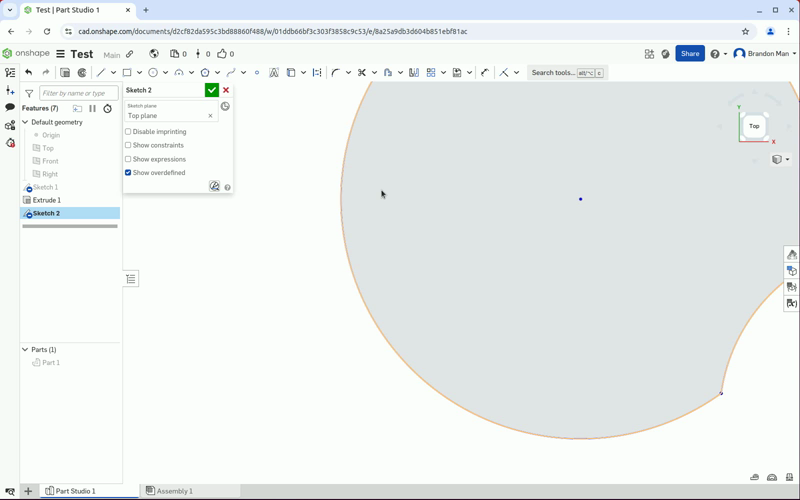
scroll(-6)
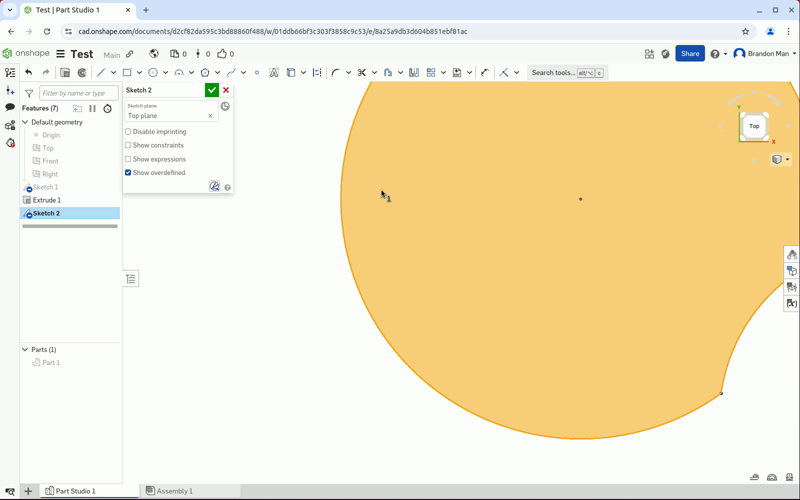
scroll(-6)
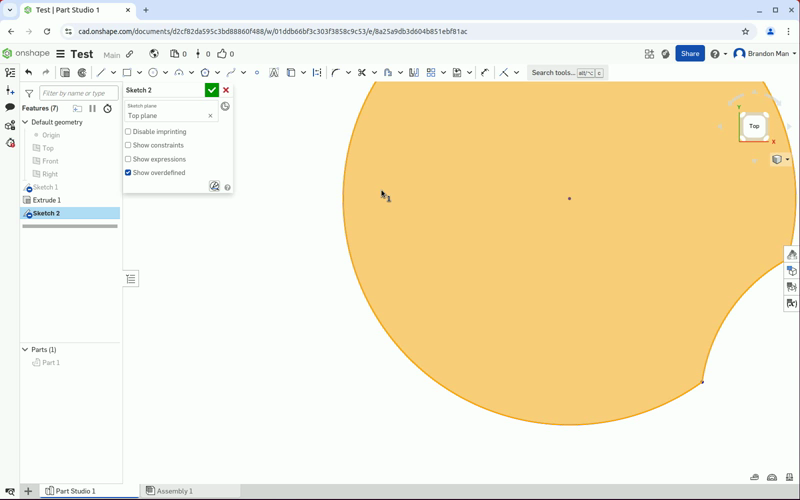
scroll(-6)
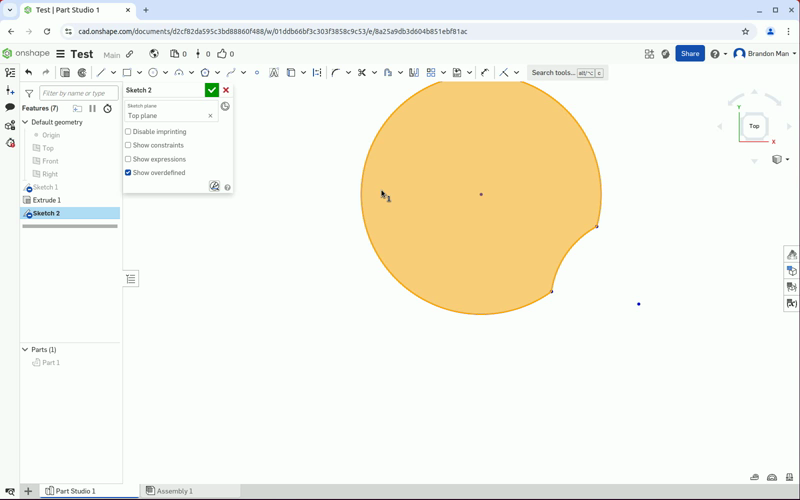
scroll(-6)
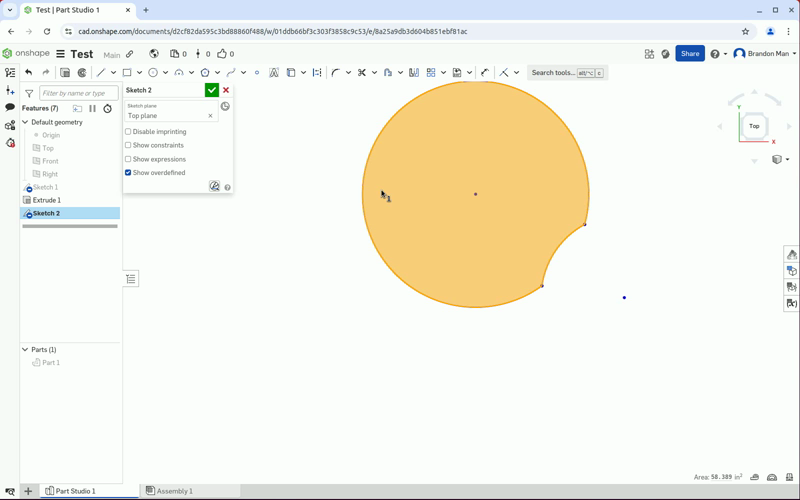
scroll(-6)
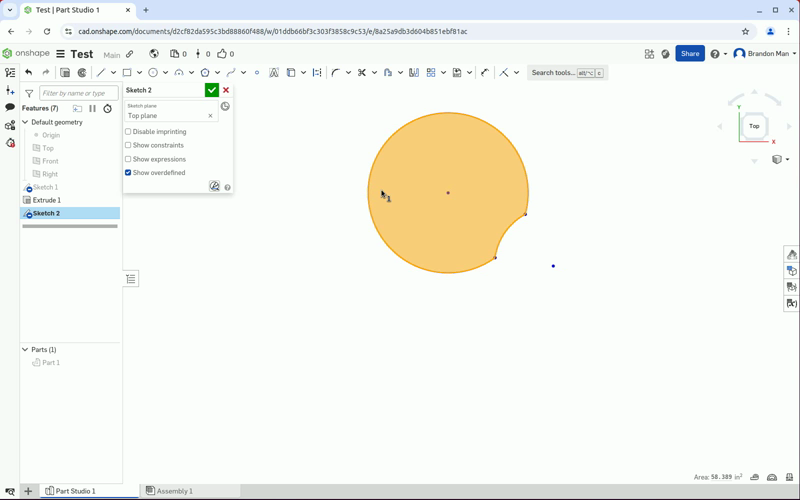
scroll(-6)
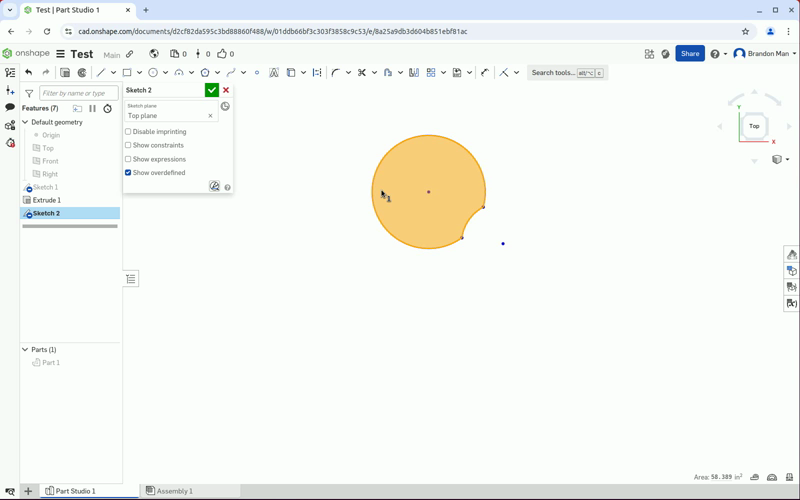
scroll(-6)
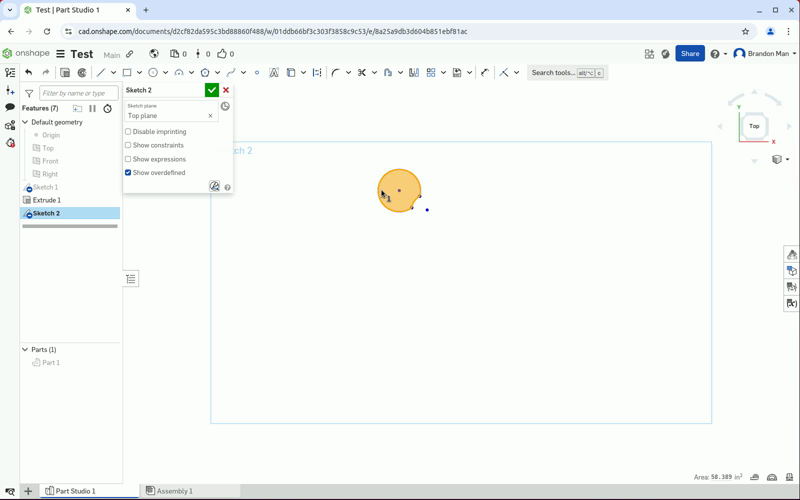
mouse_move(73, 352)
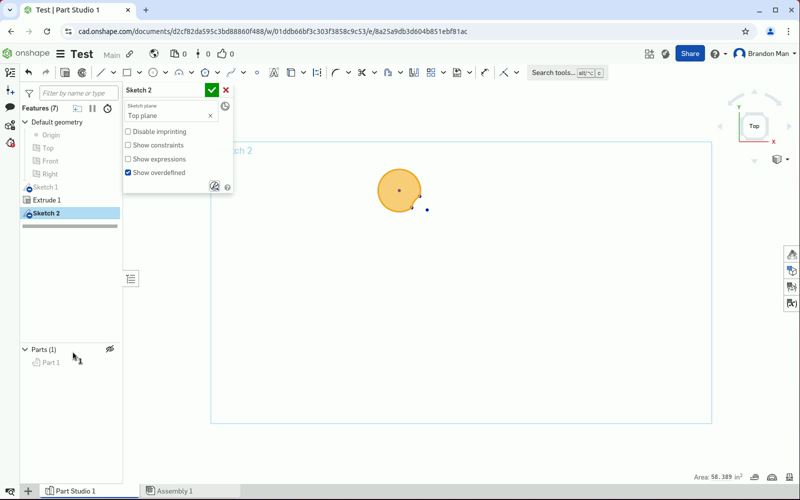
key(shift+y)
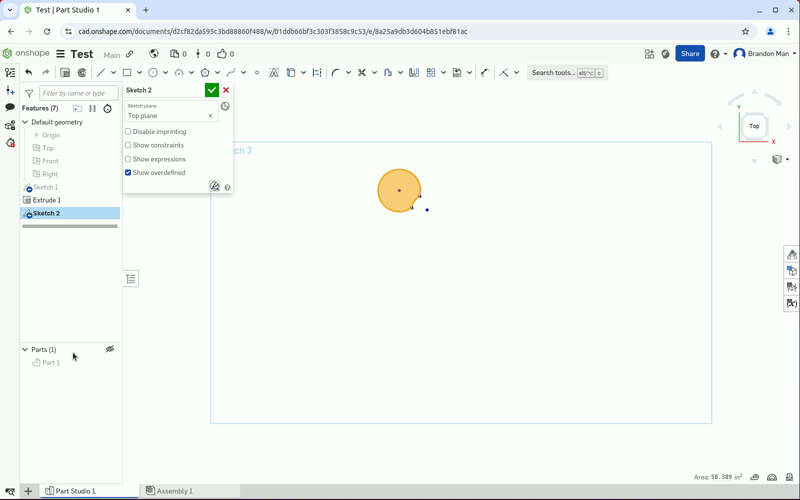
key(shift+e)
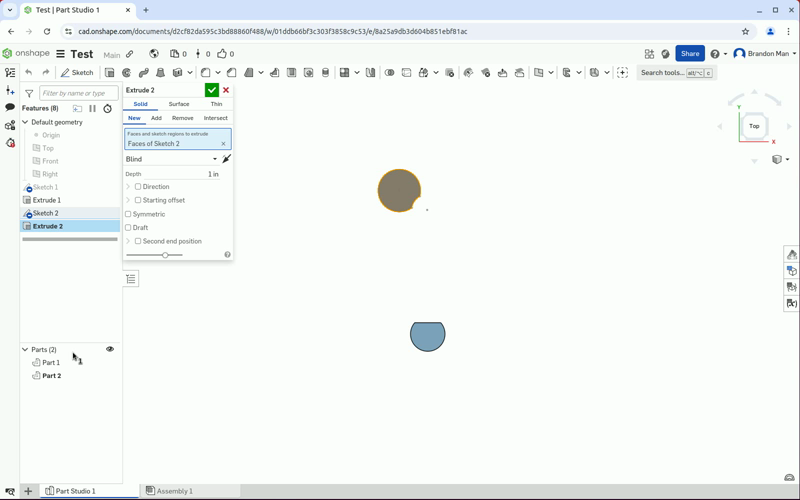
mouse_move(143, 106)
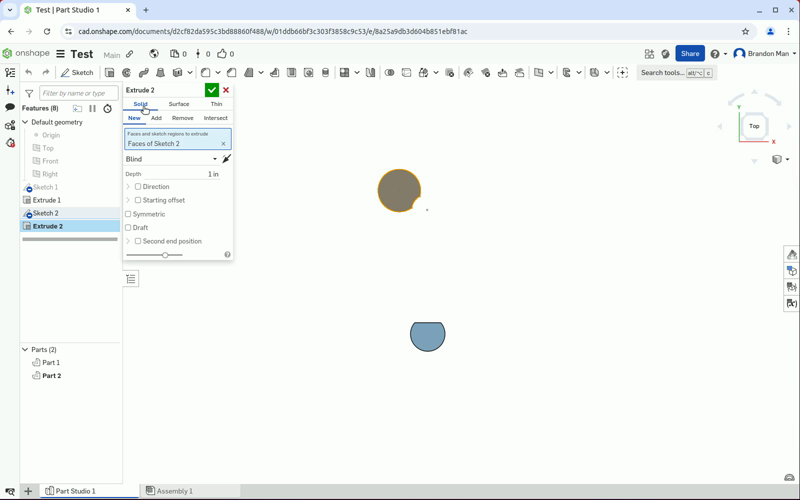
click(143, 106)
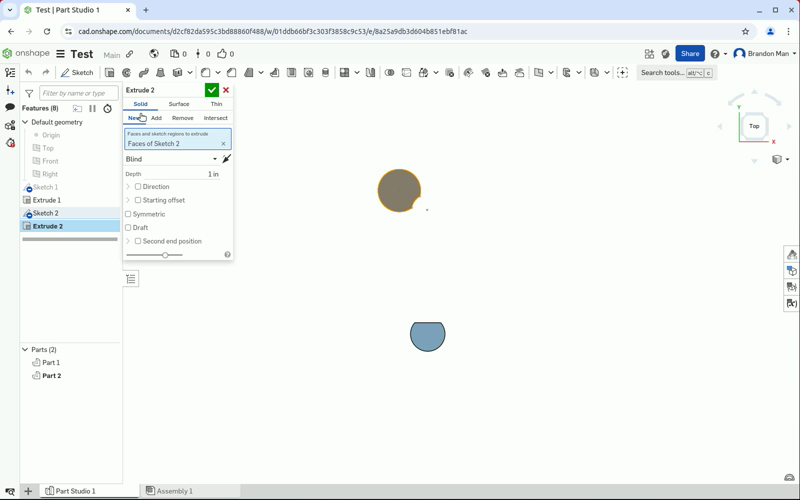
mouse_move(137, 120)
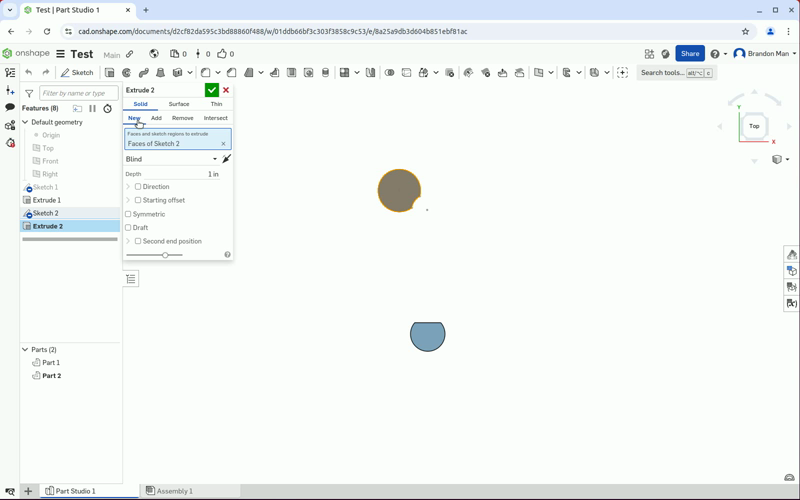
click(137, 120)
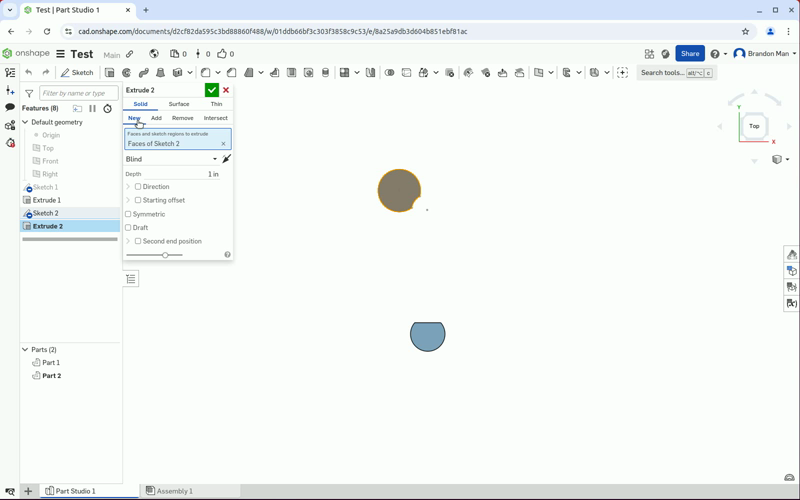
key(tab, 4)
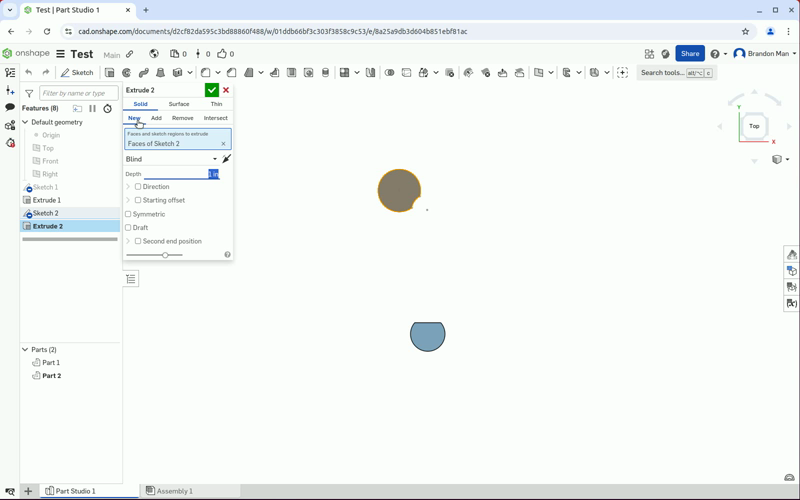
text(1.685)
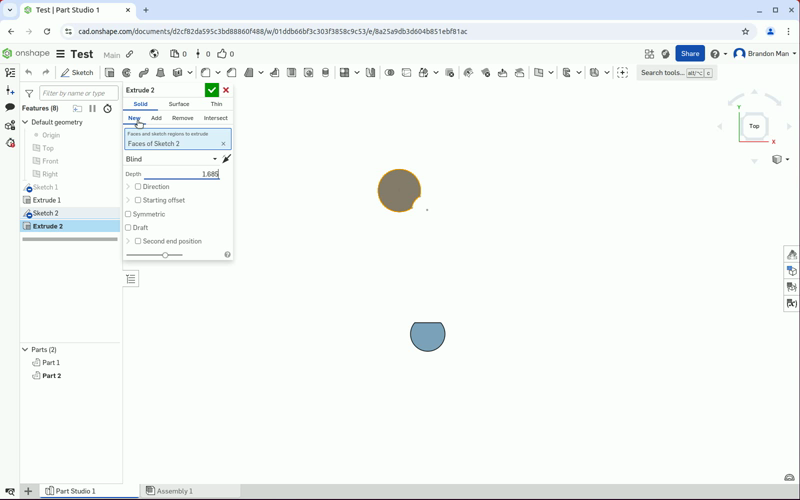
key(enter)
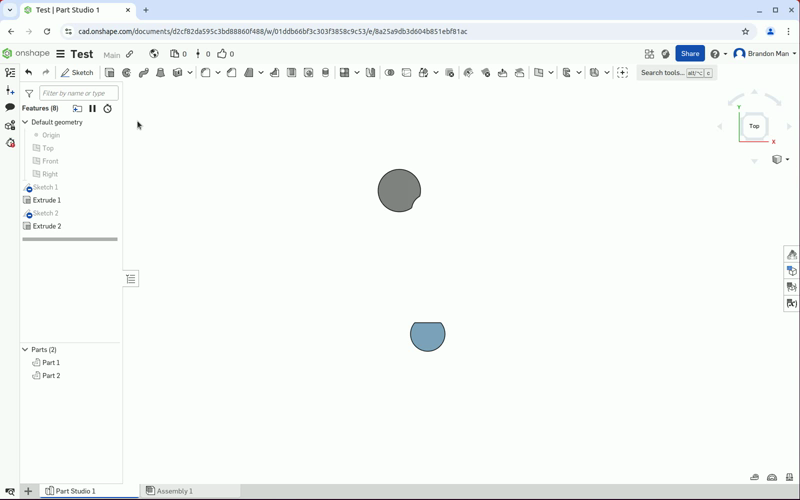
key(shift+h)
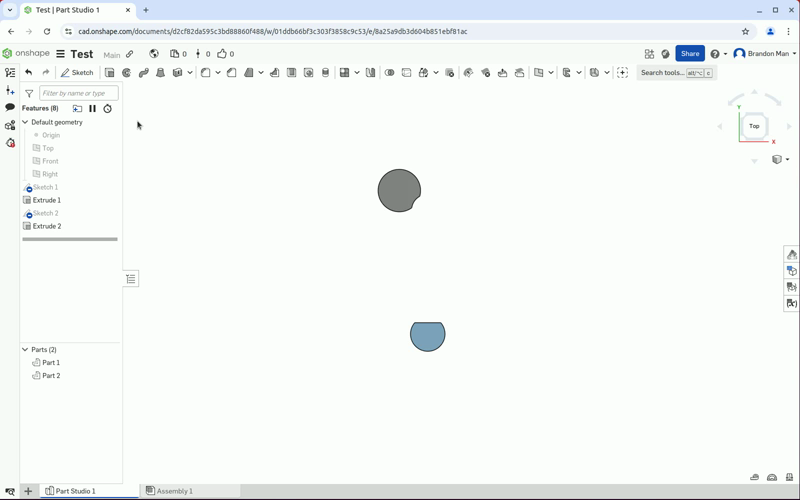
key(shift+h)
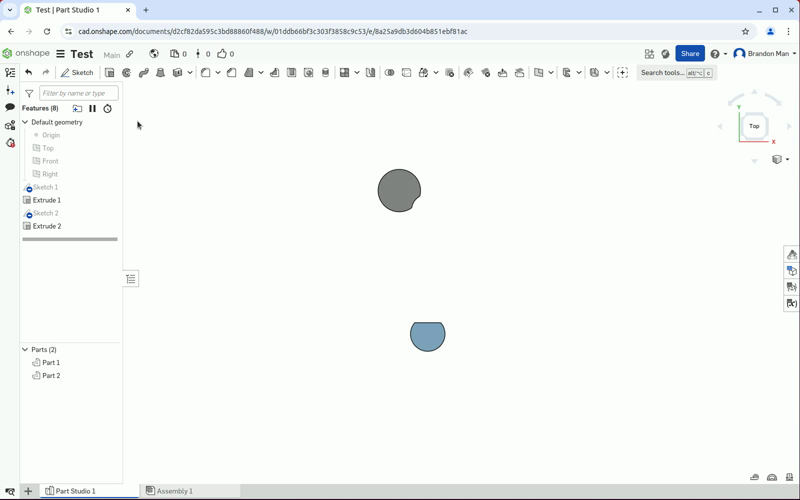
mouse_move(73, 189)
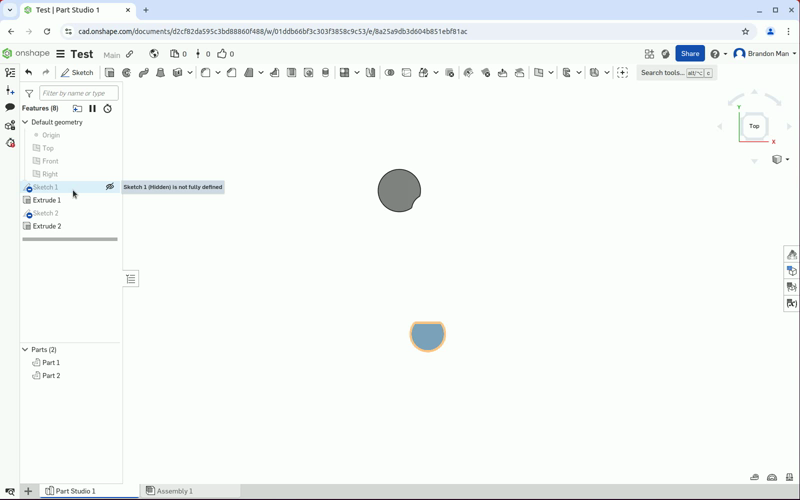
click(73, 189)
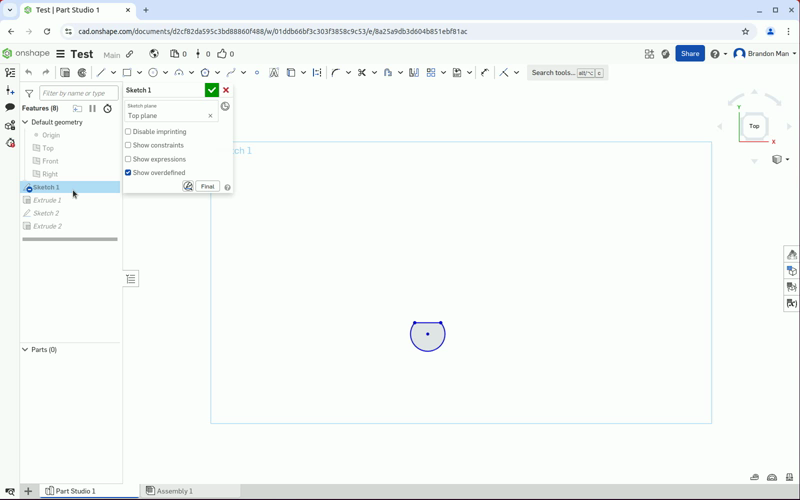
mouse_move(229, 92)
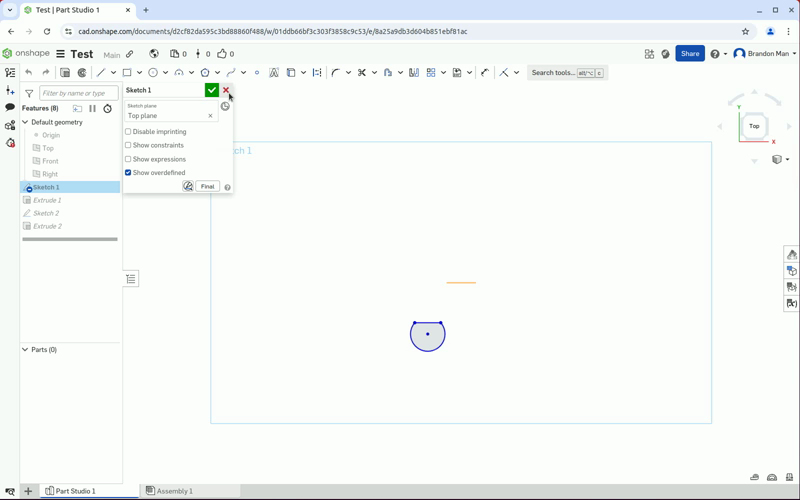
click(229, 92)
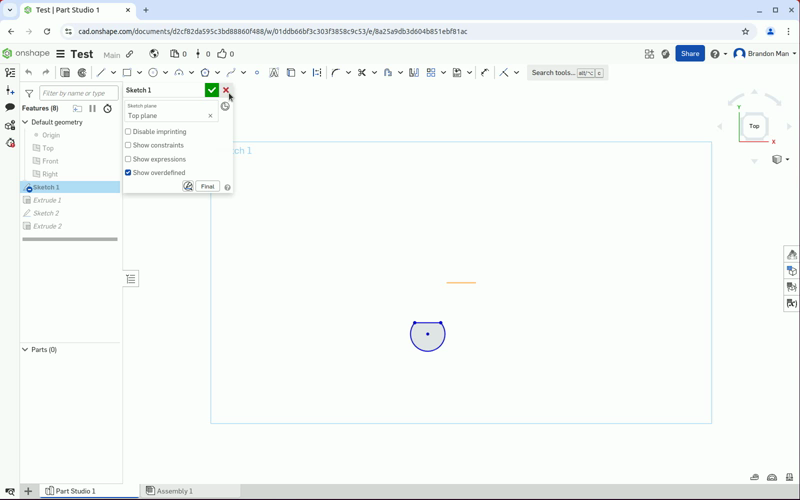
key(shift+s)
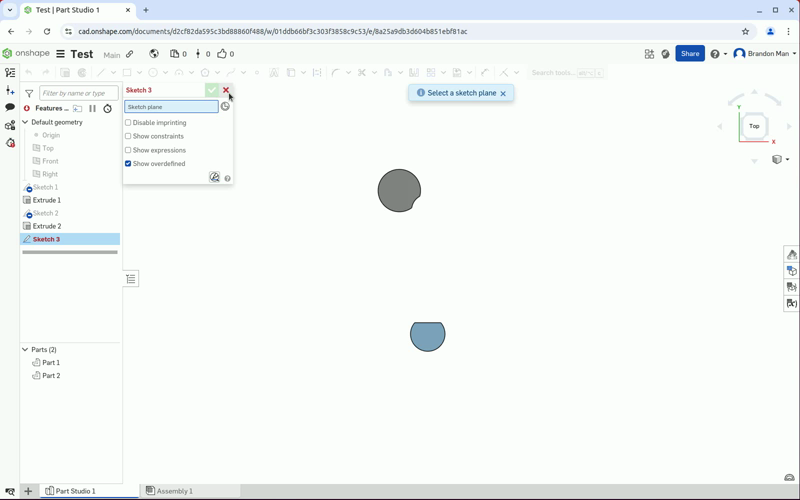
mouse_move(73, 150)
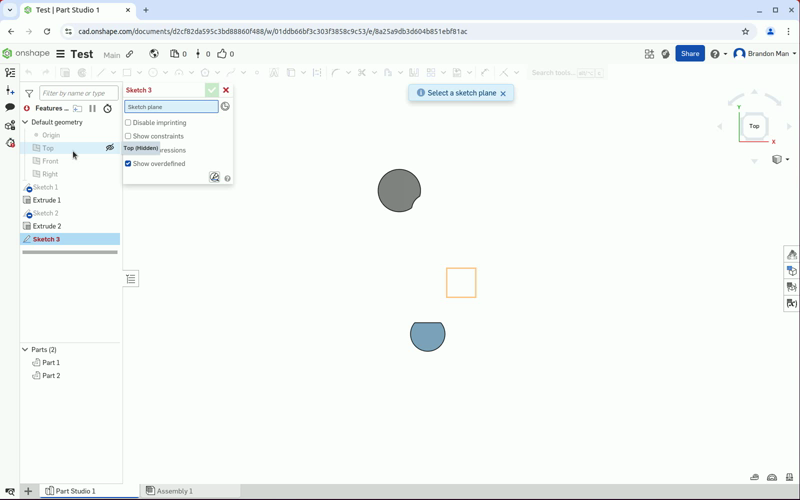
click(73, 150)
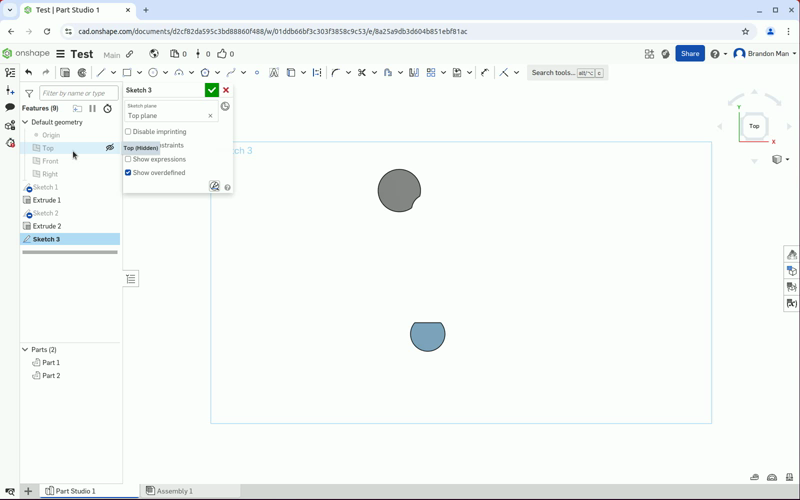
mouse_move(73, 352)
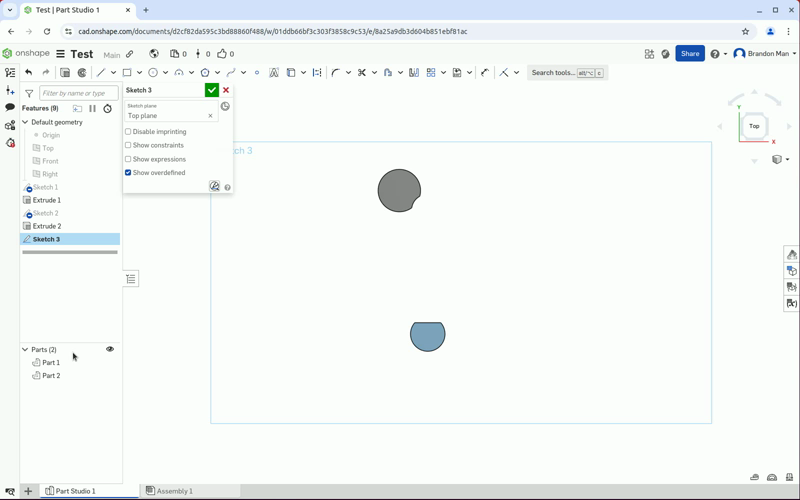
key(y)
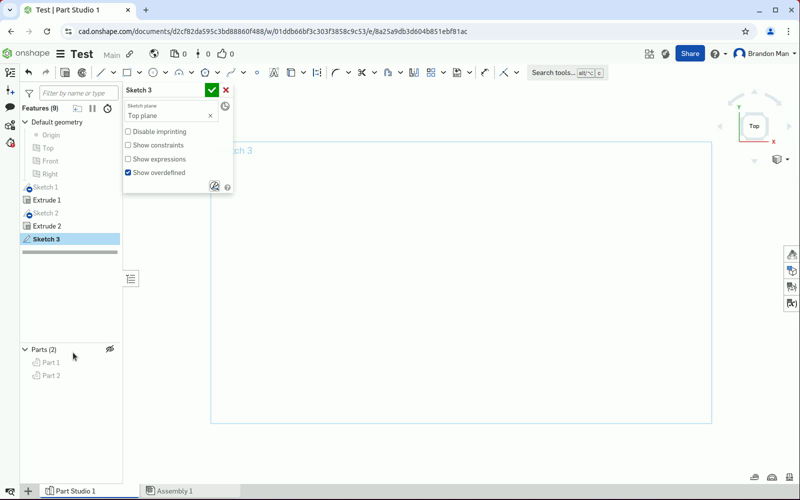
key(a)
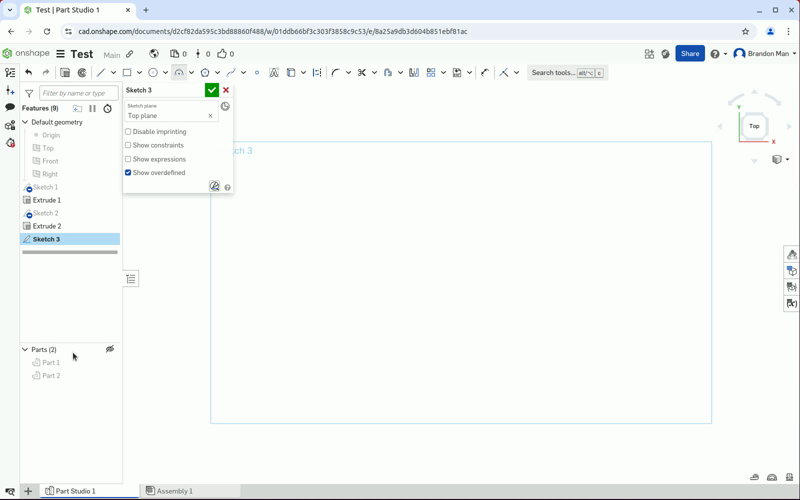
key_down(shift)
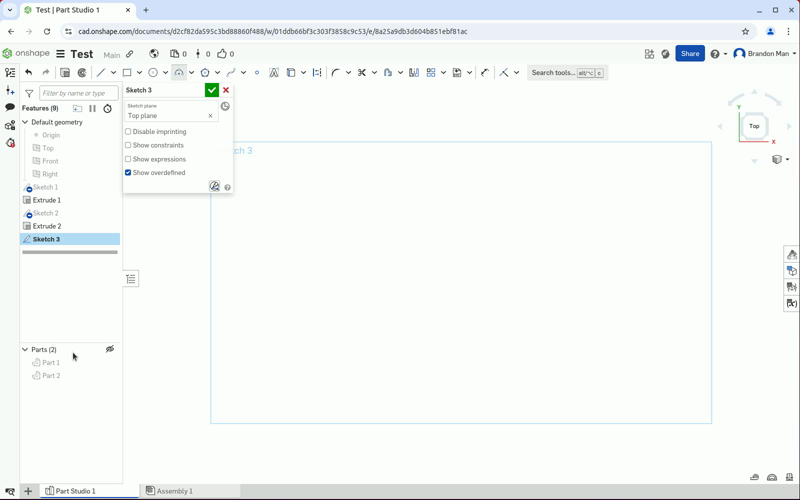
mouse_move(411, 207)
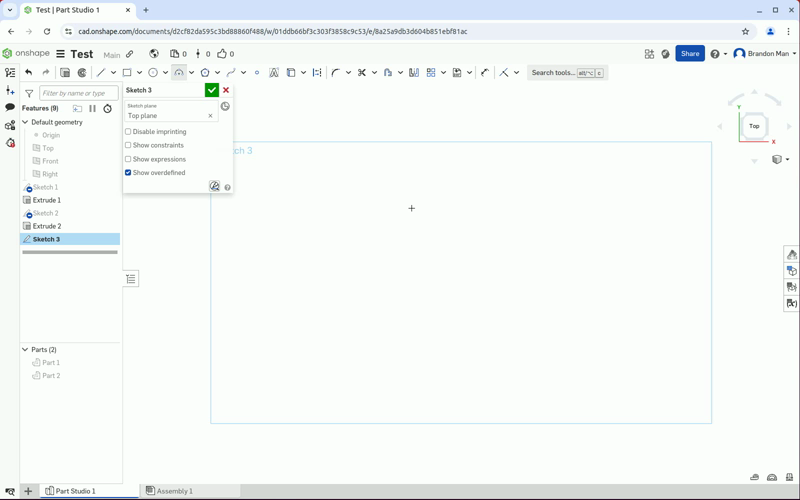
click(411, 207)
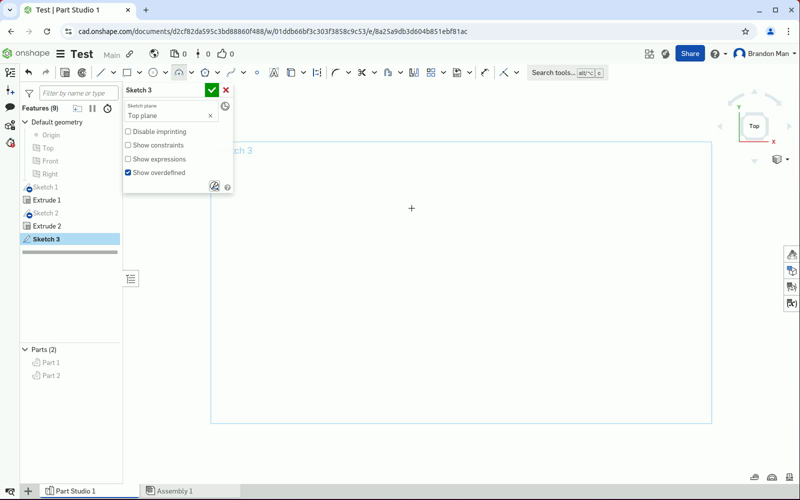
key_up(shift)
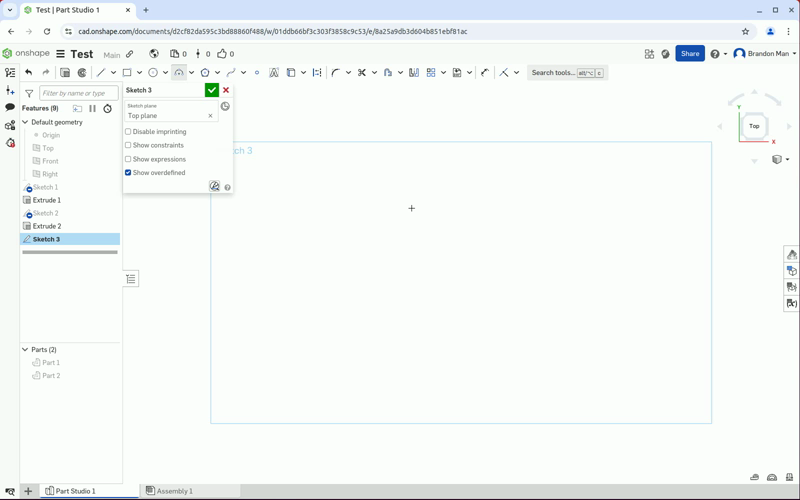
key_down(shift)
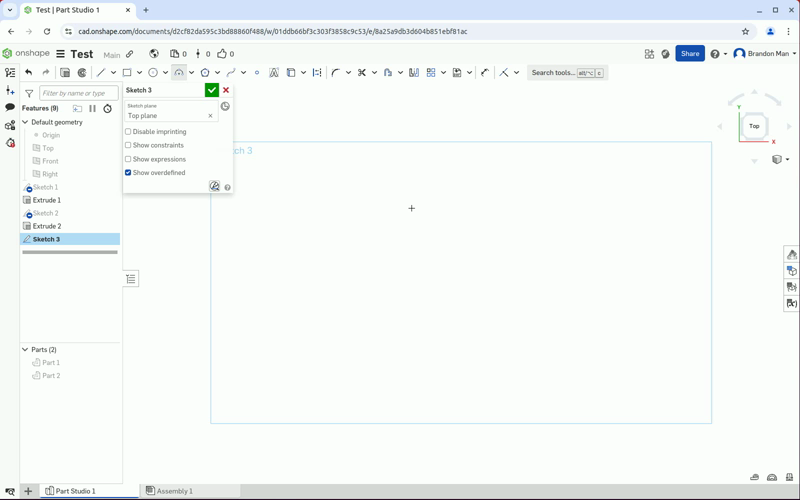
mouse_move(415, 222)
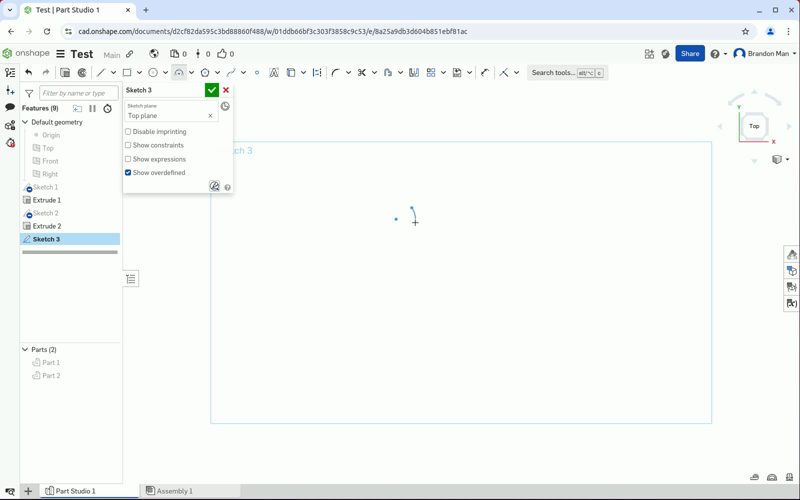
click(415, 222)
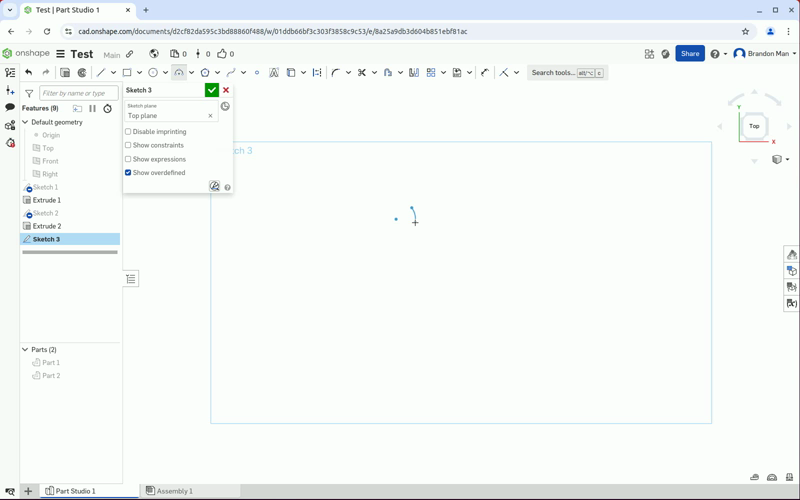
mouse_move(411, 215)
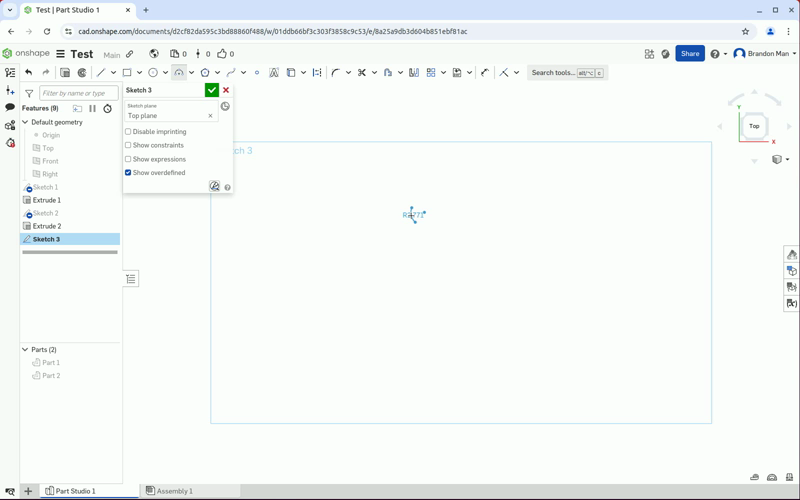
click(411, 215)
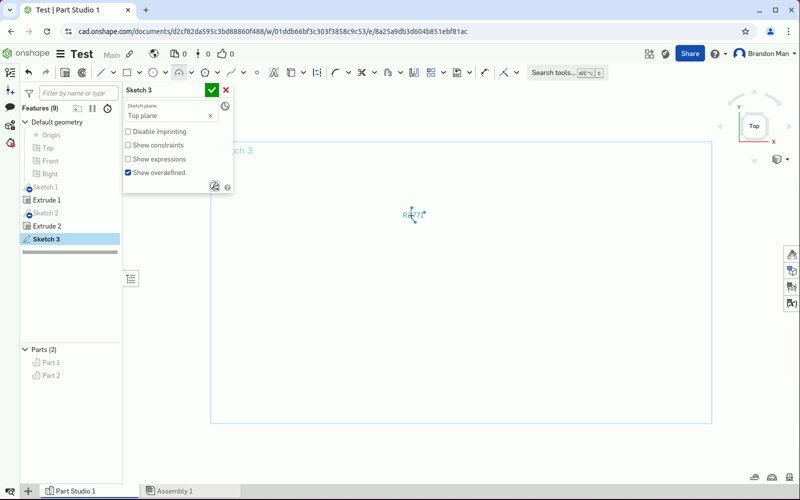
key_up(shift)
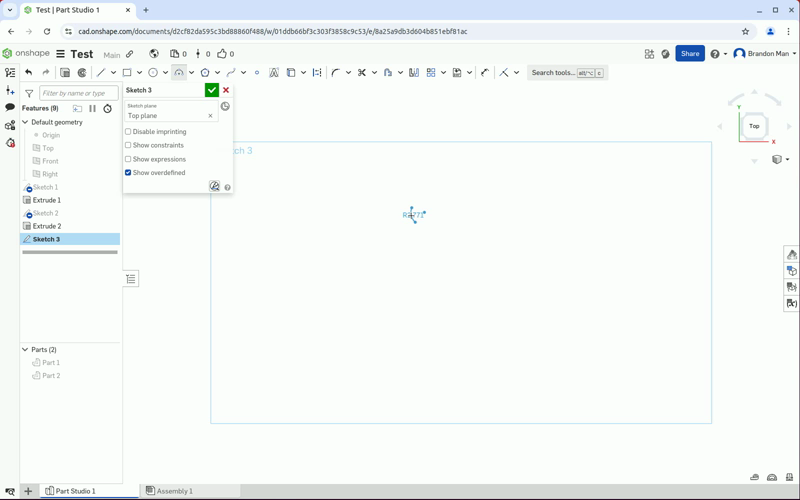
key(esc)
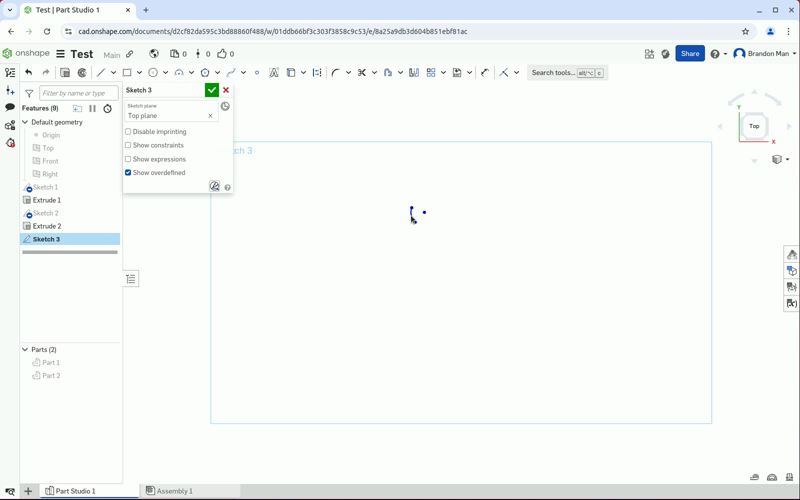
key(l)
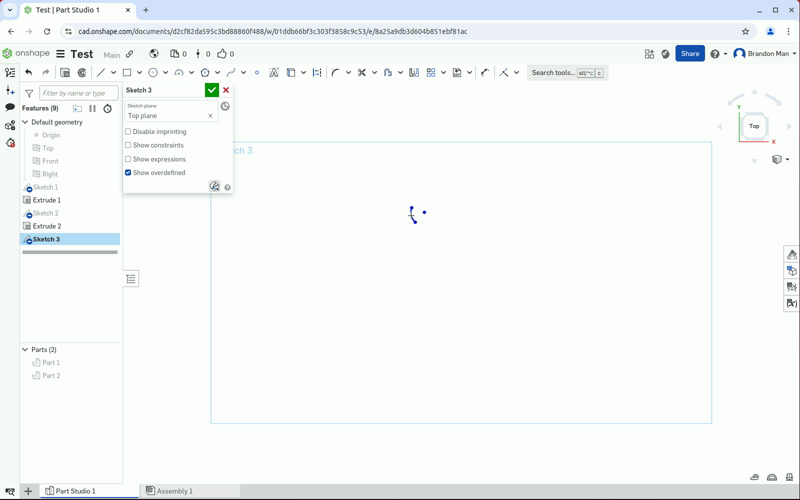
mouse_move(415, 222)
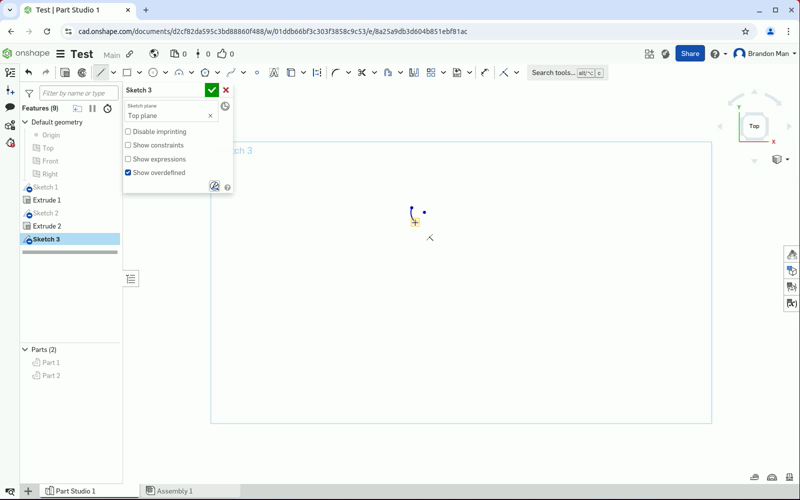
click(415, 222)
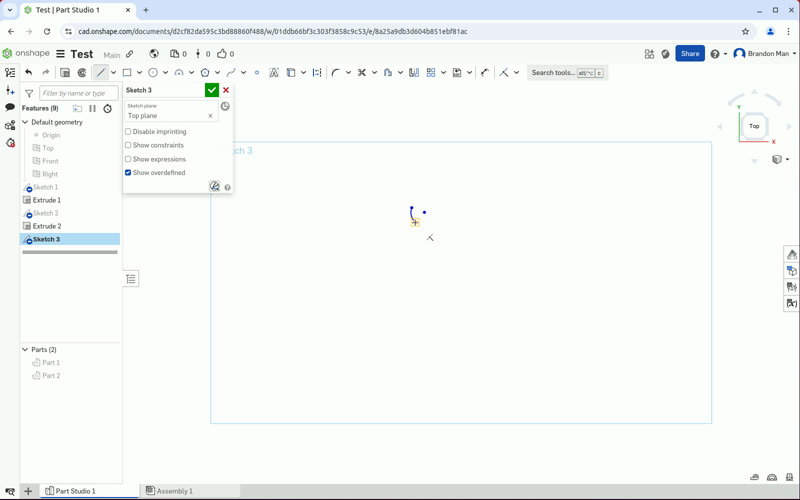
key_down(shift)
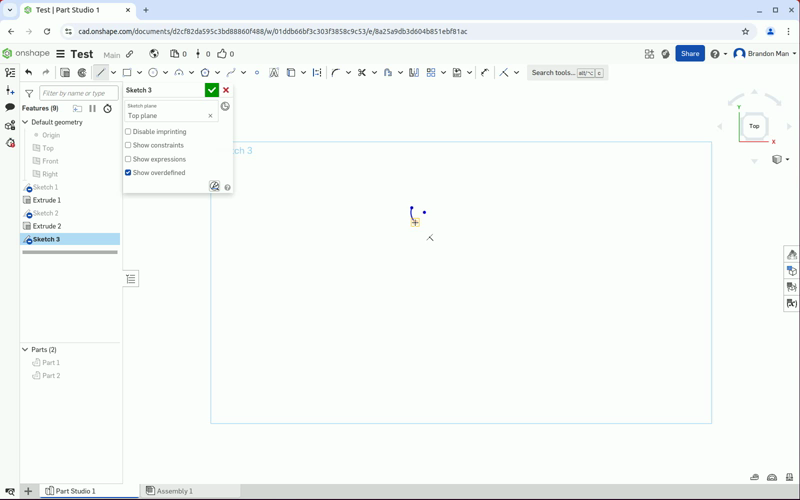
mouse_move(445, 222)
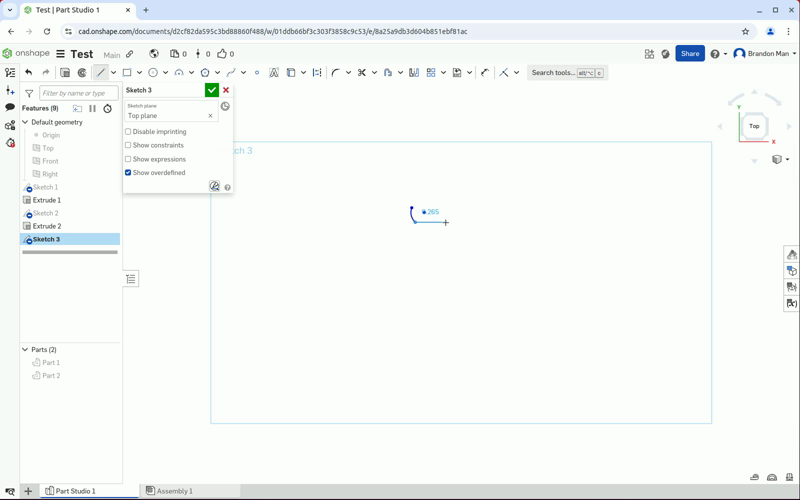
mouse_move(415, 219)
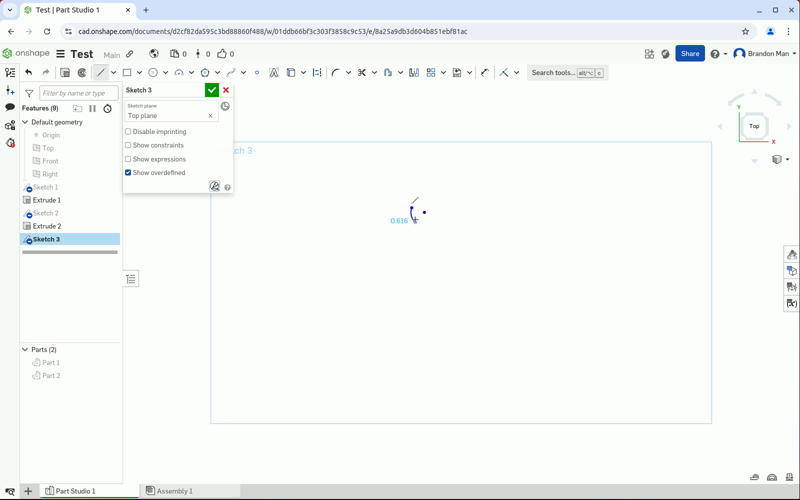
scroll(6)
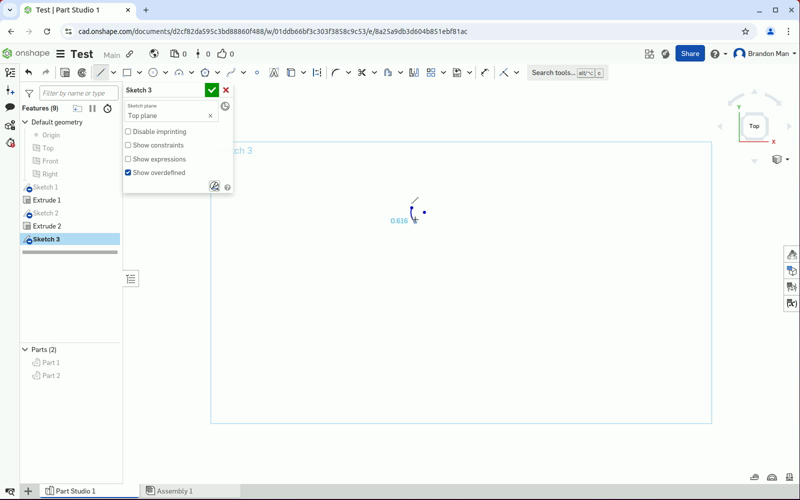
scroll(6)
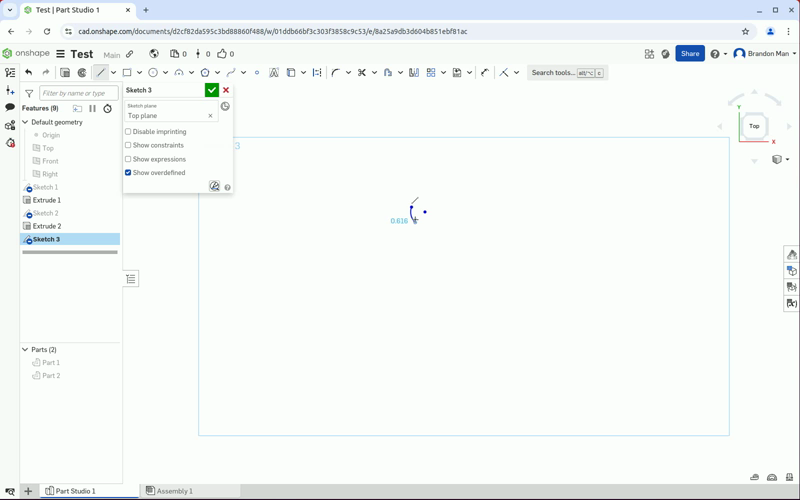
scroll(6)
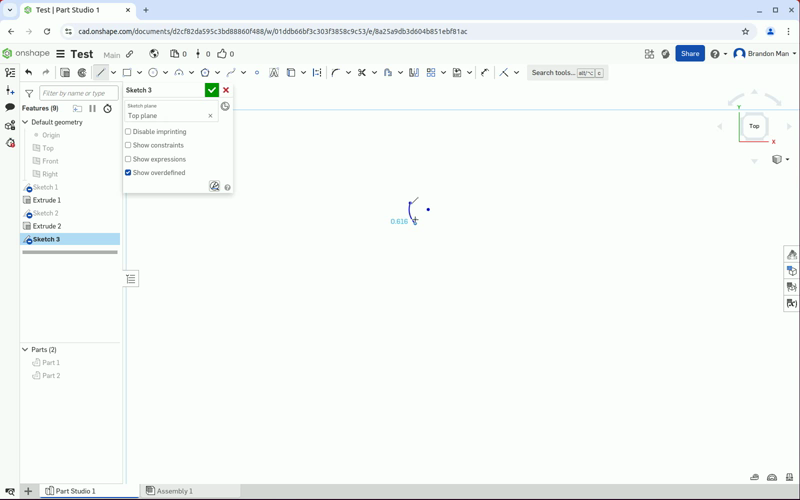
scroll(6)
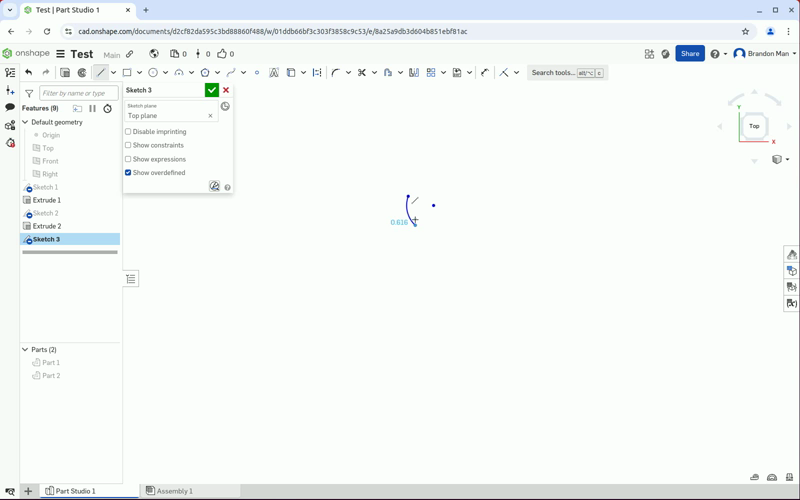
scroll(6)
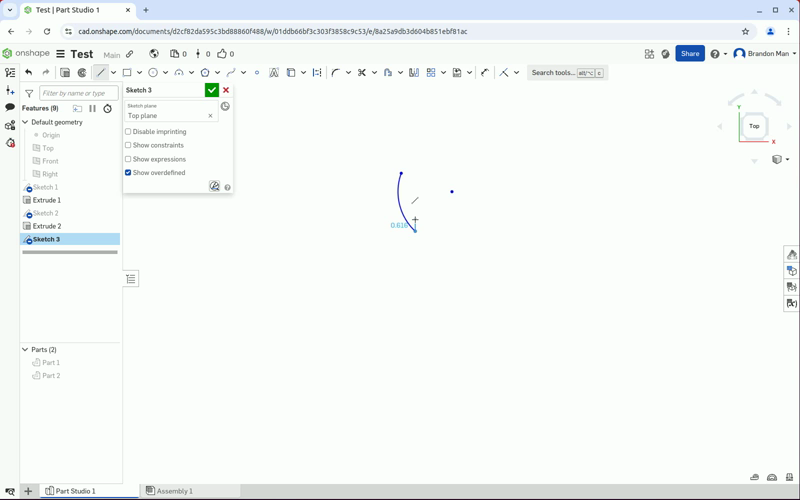
scroll(6)
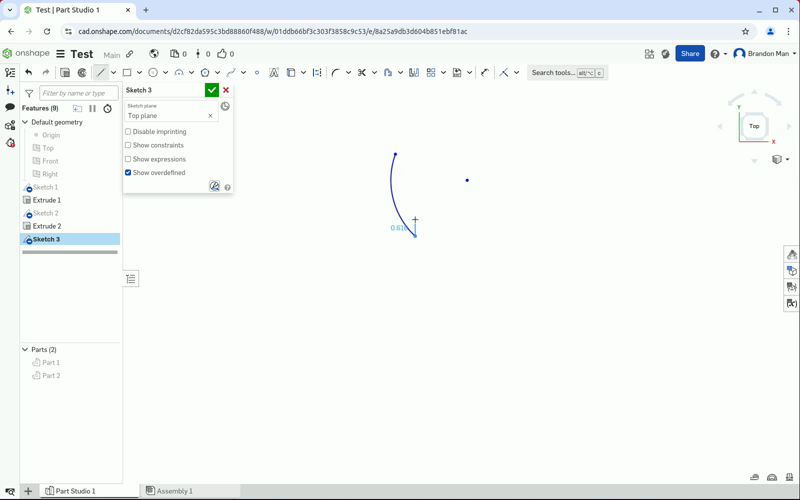
scroll(6)
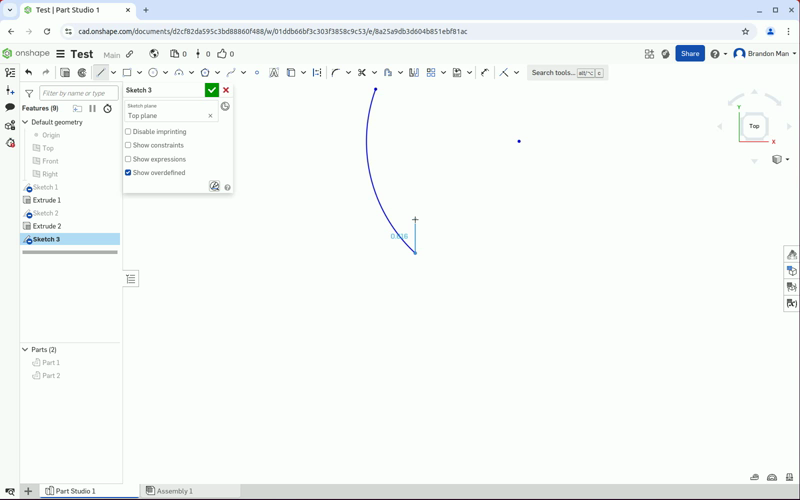
click(415, 219)
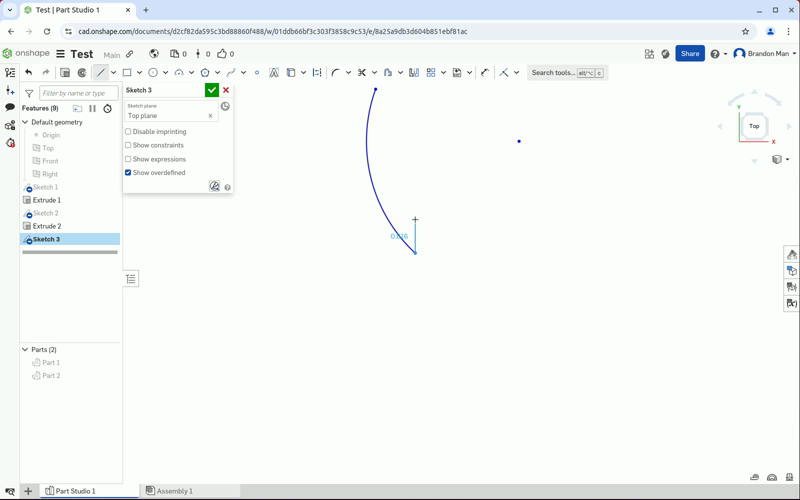
scroll(-6)
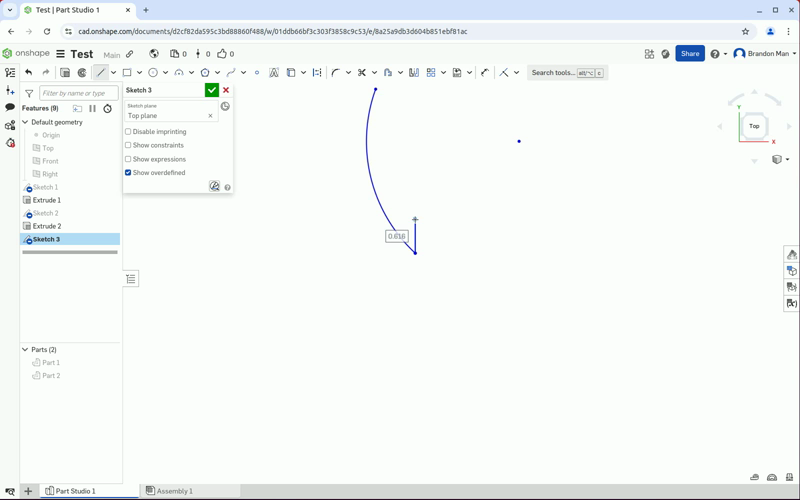
scroll(-6)
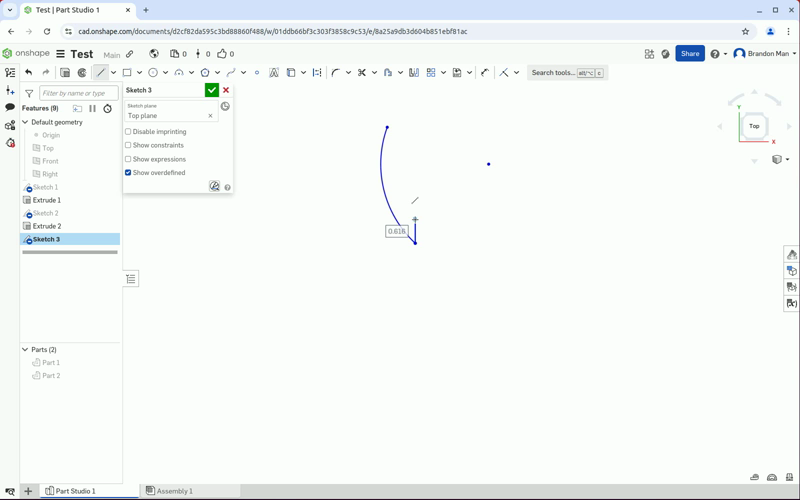
scroll(-6)
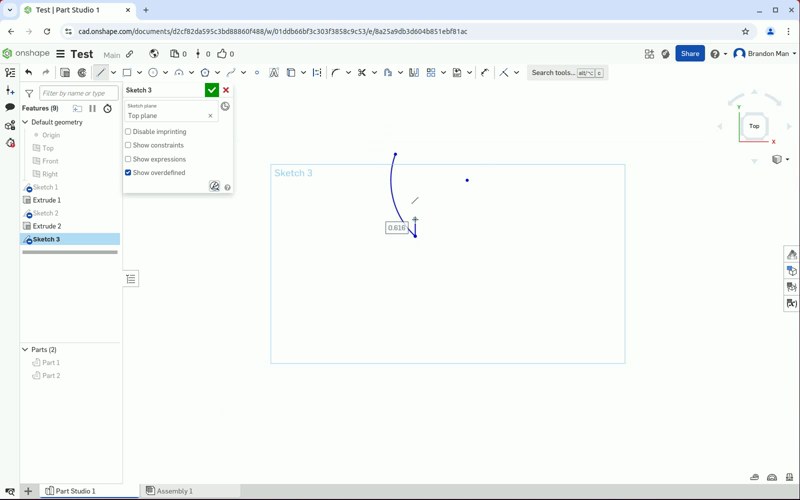
scroll(-6)
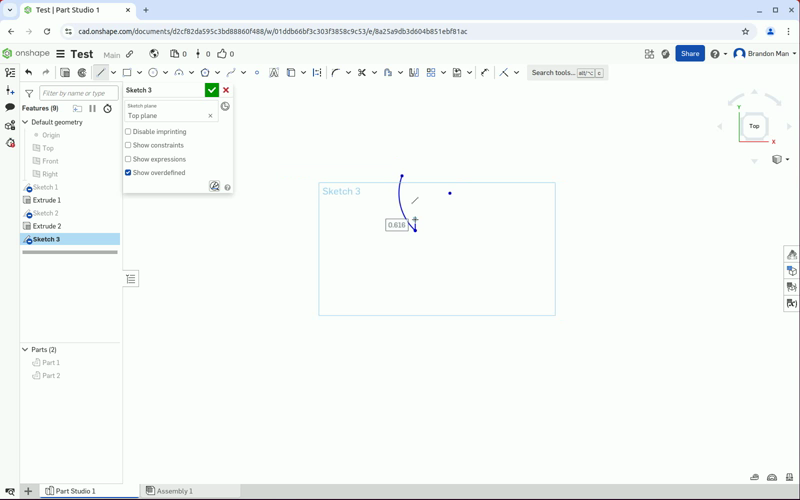
scroll(-6)
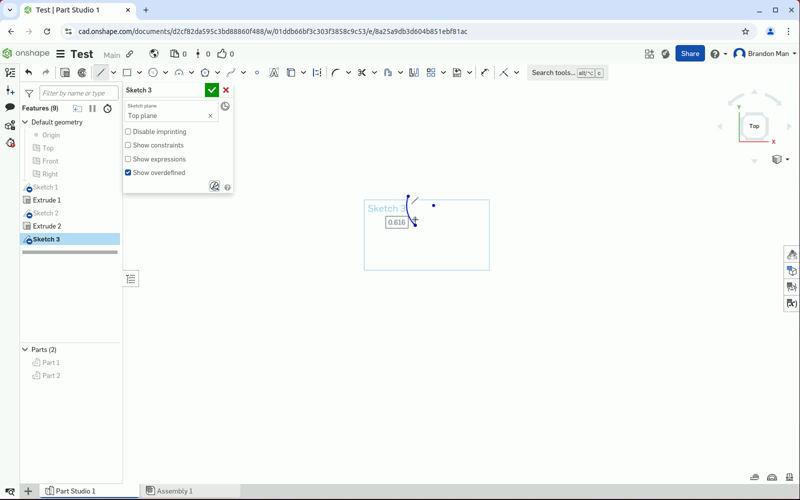
scroll(-6)
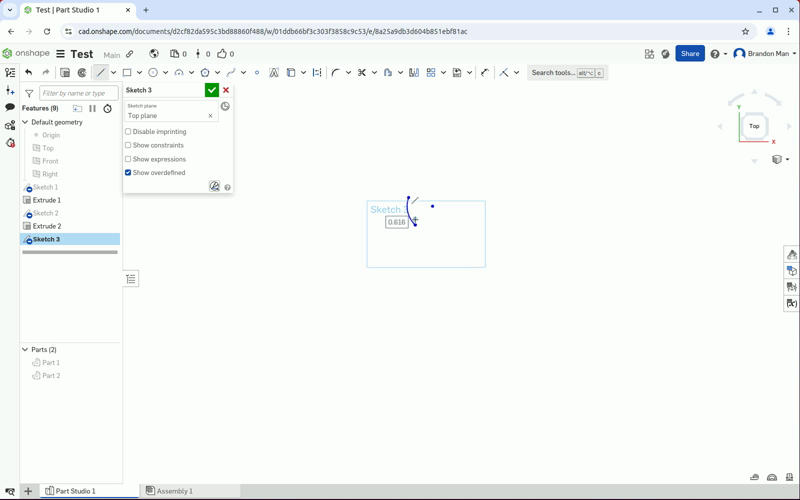
scroll(-6)
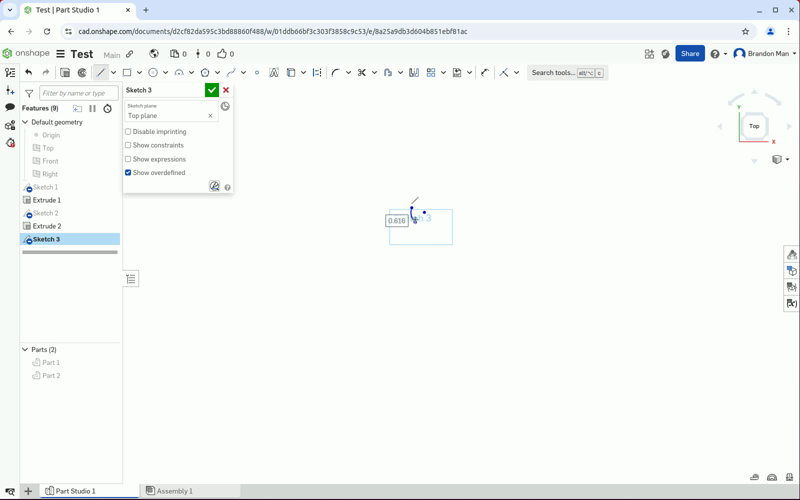
key_up(shift)
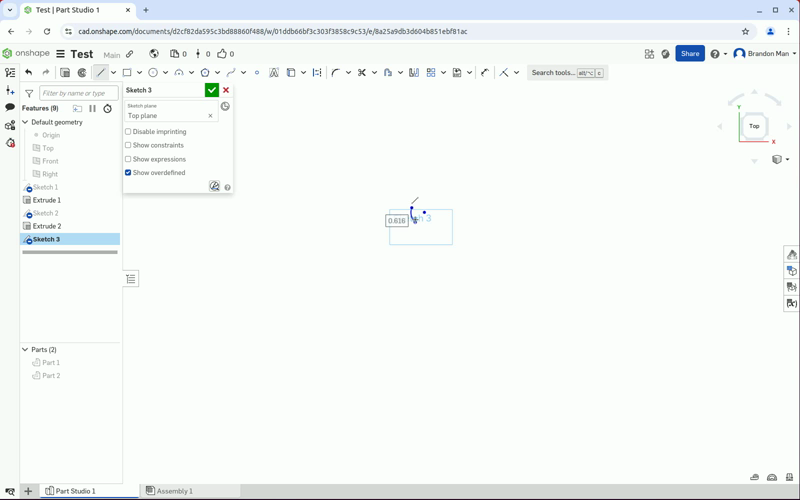
key_down(shift)
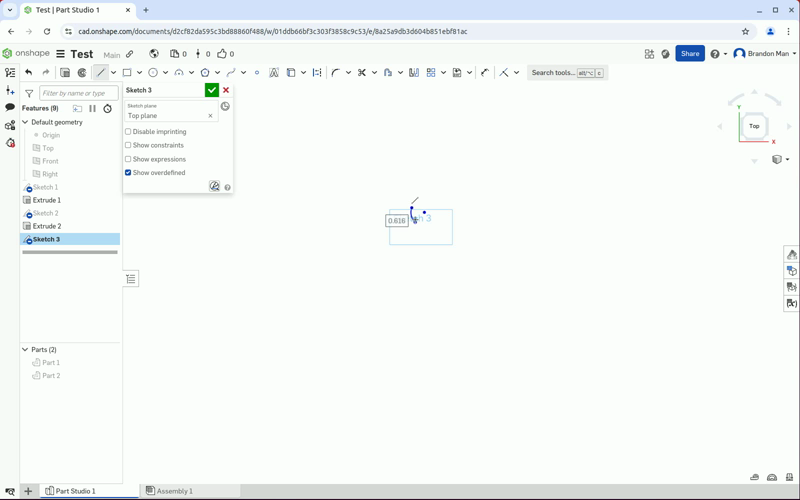
mouse_move(445, 219)
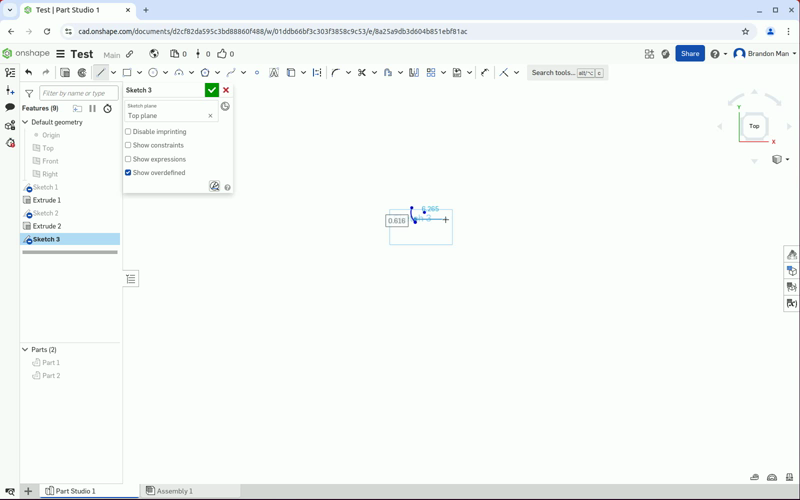
mouse_move(440, 219)
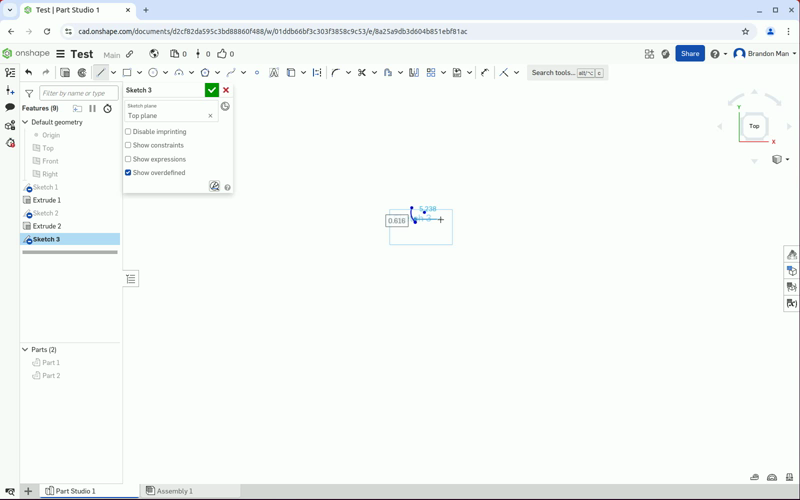
click(440, 219)
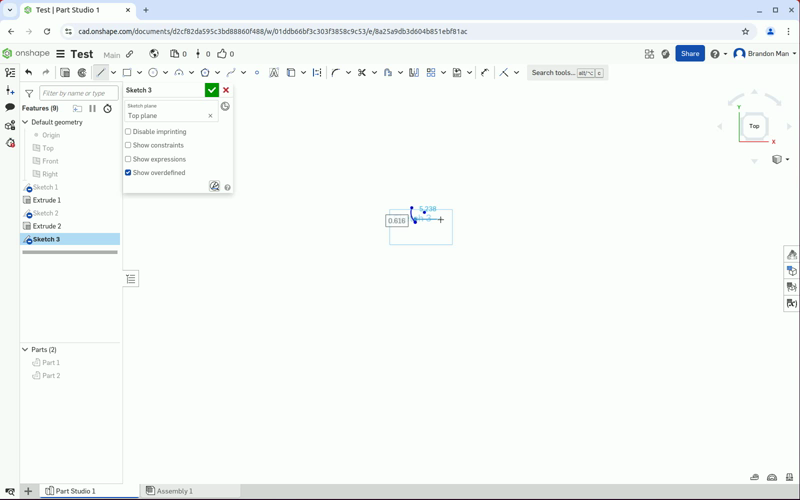
key_up(shift)
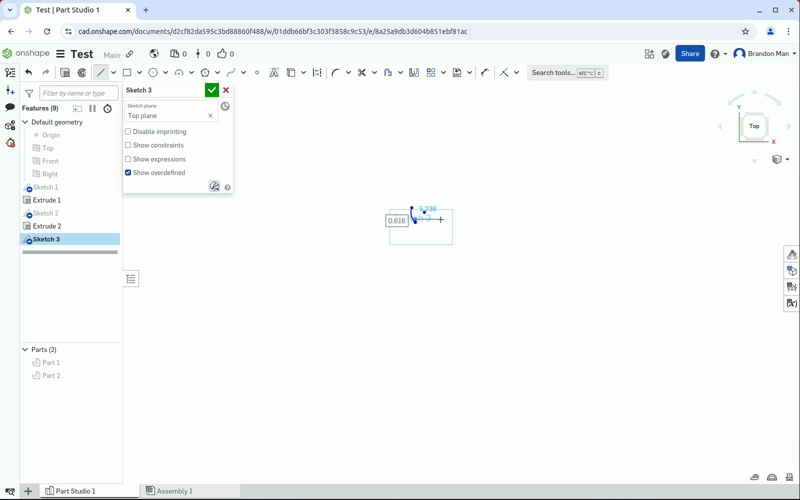
key_down(shift)
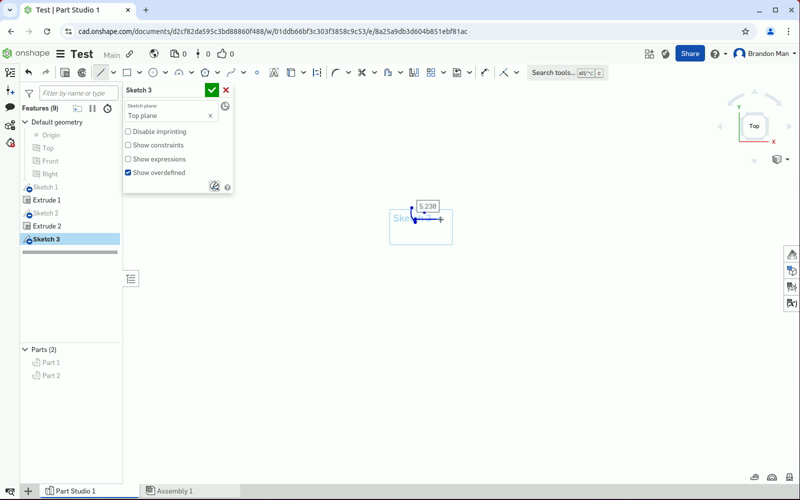
mouse_move(470, 219)
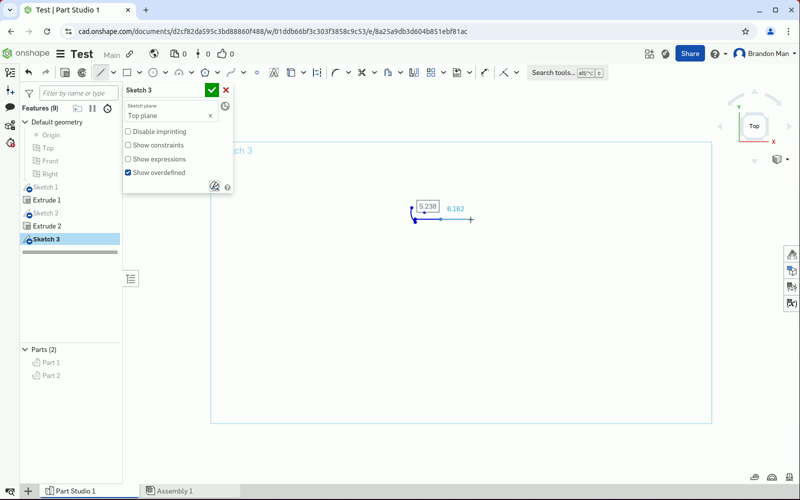
mouse_move(440, 222)
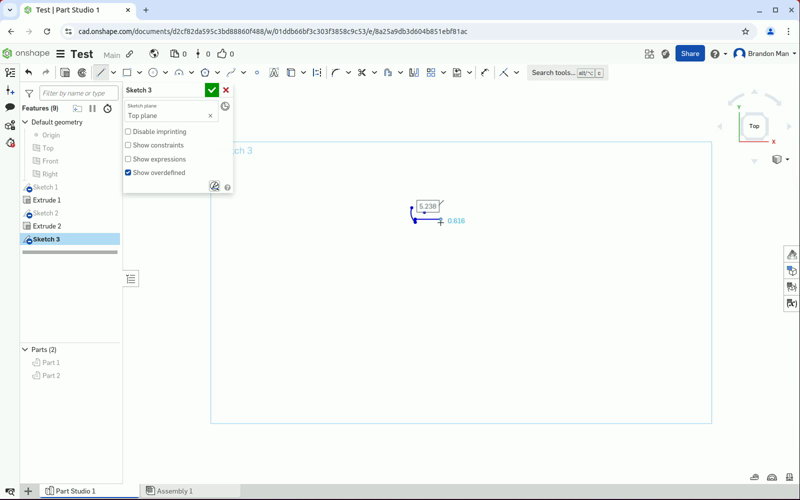
scroll(6)
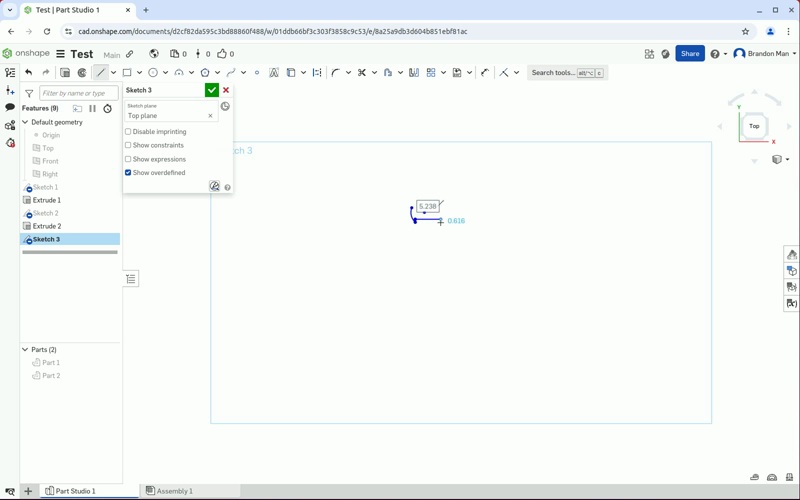
scroll(6)
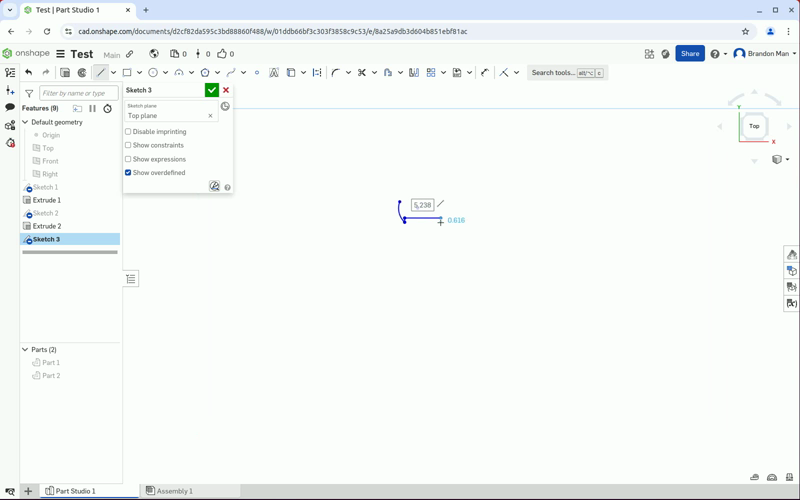
scroll(6)
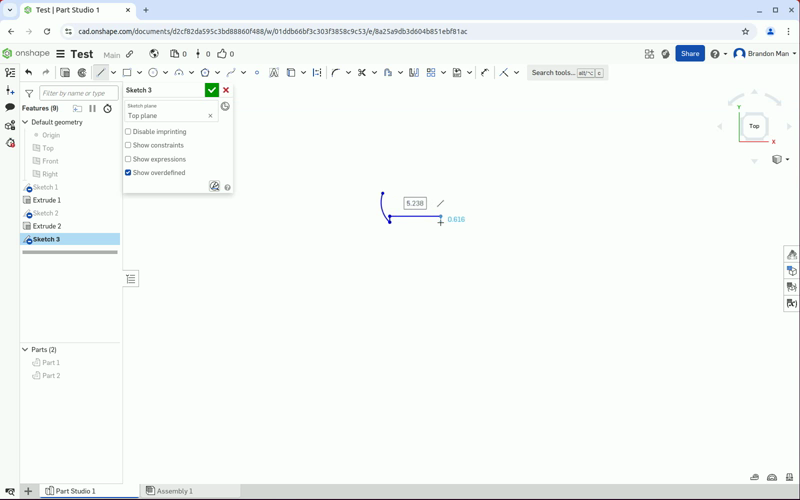
scroll(6)
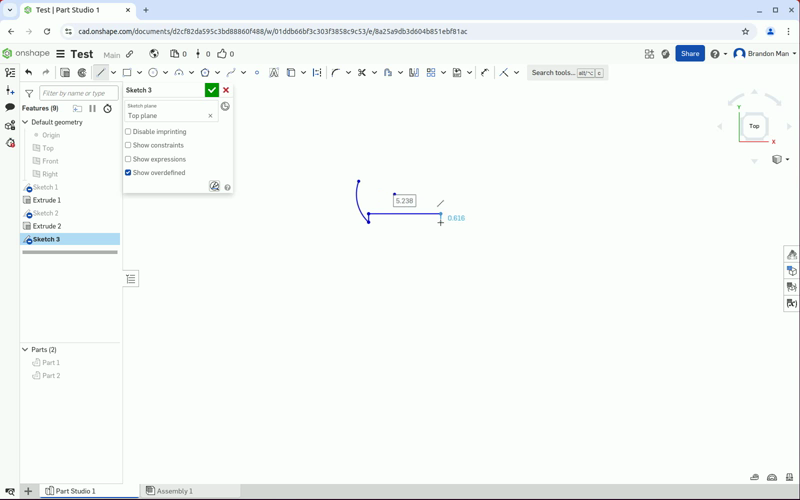
scroll(6)
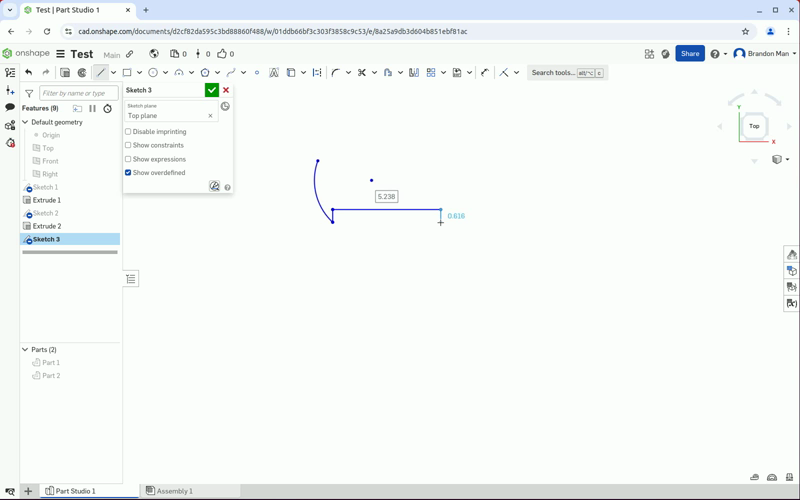
scroll(6)
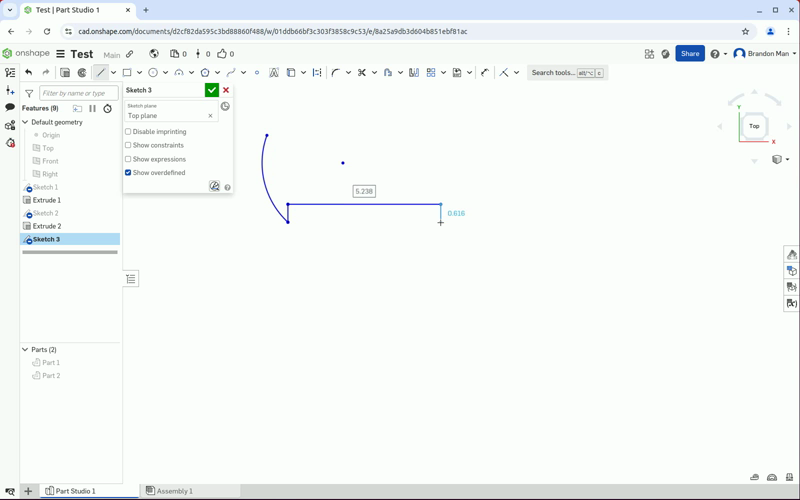
scroll(6)
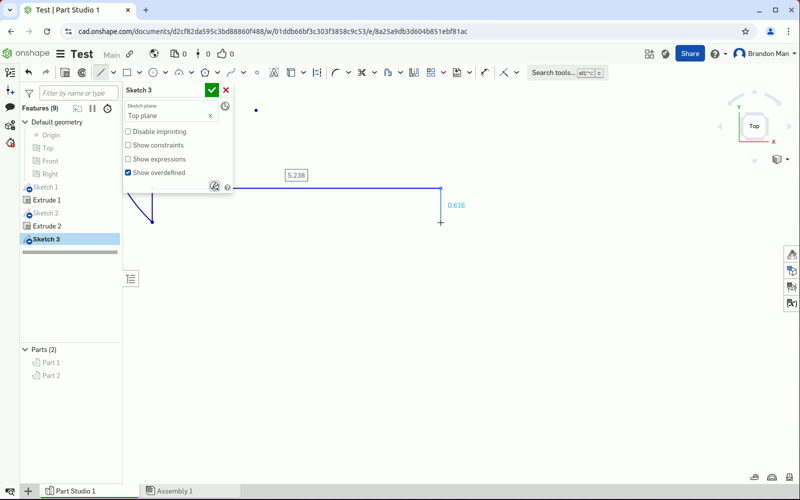
click(440, 222)
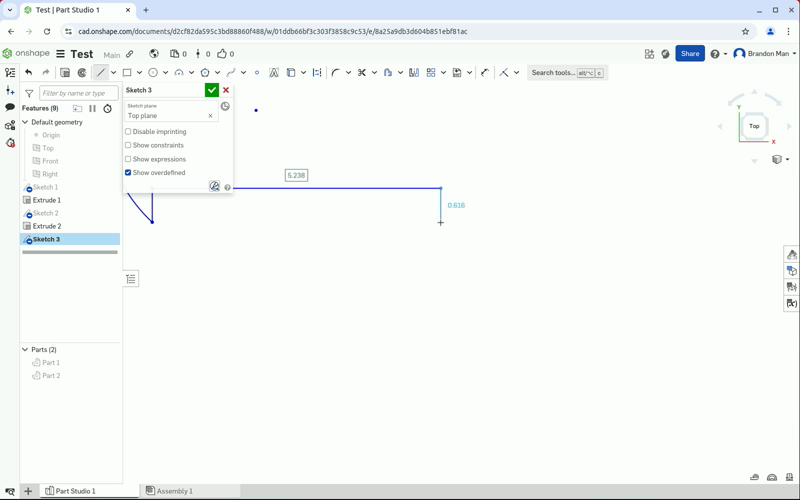
scroll(-6)
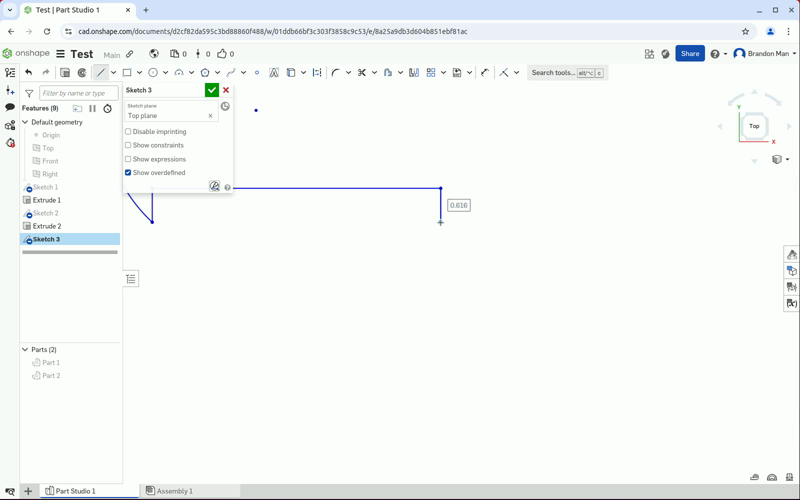
scroll(-6)
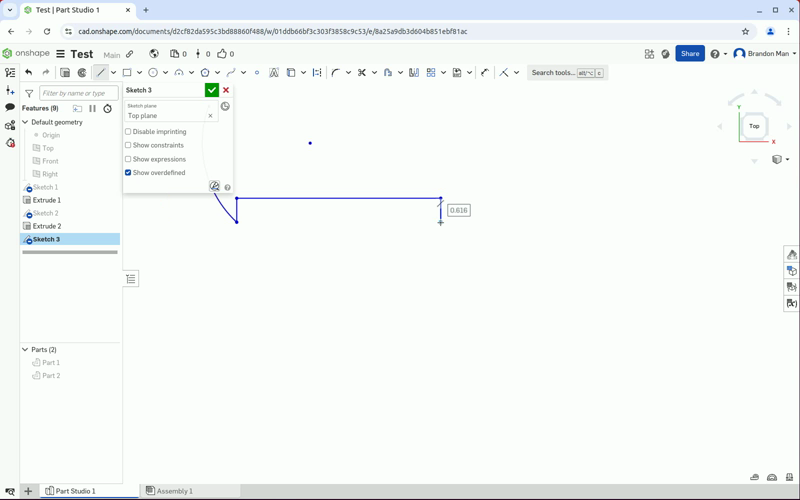
scroll(-6)
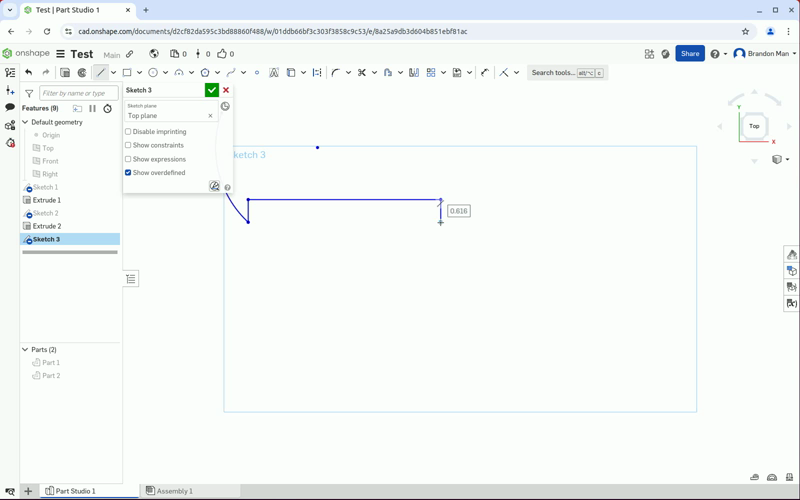
scroll(-6)
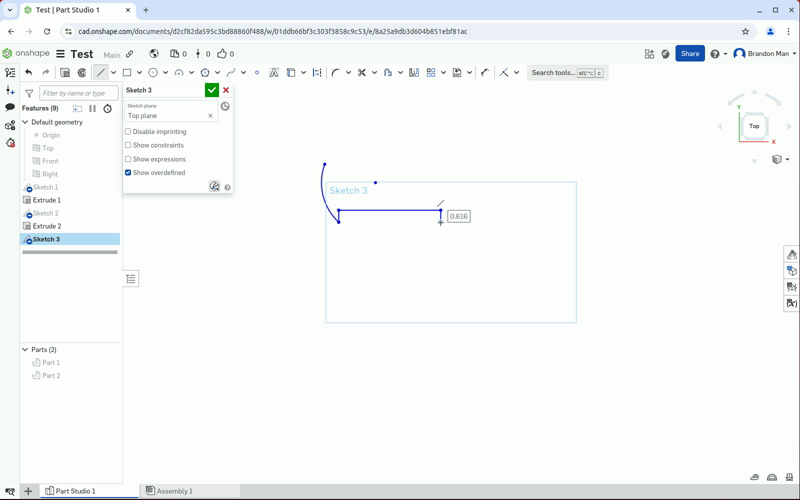
scroll(-6)
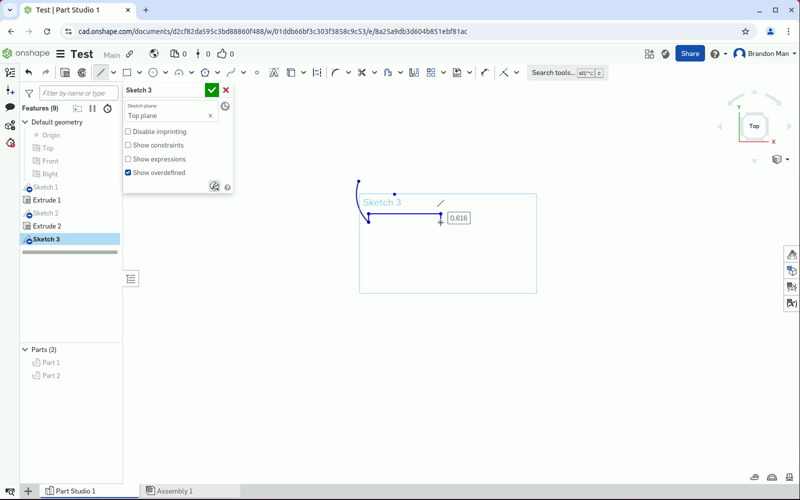
scroll(-6)
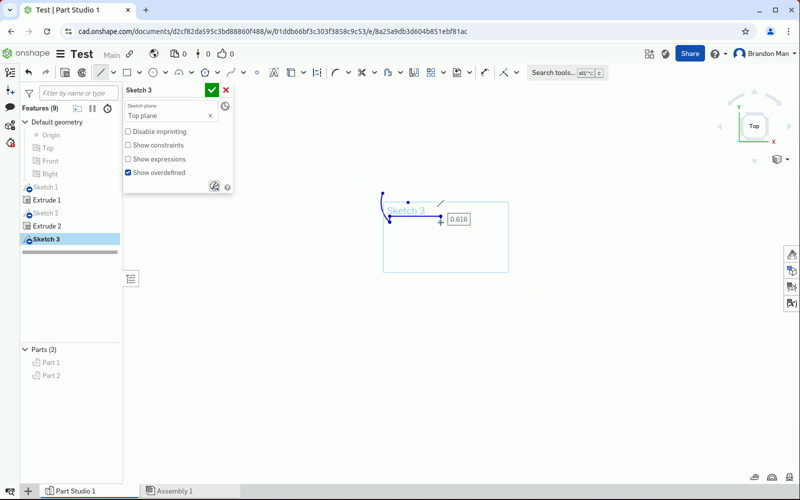
scroll(-6)
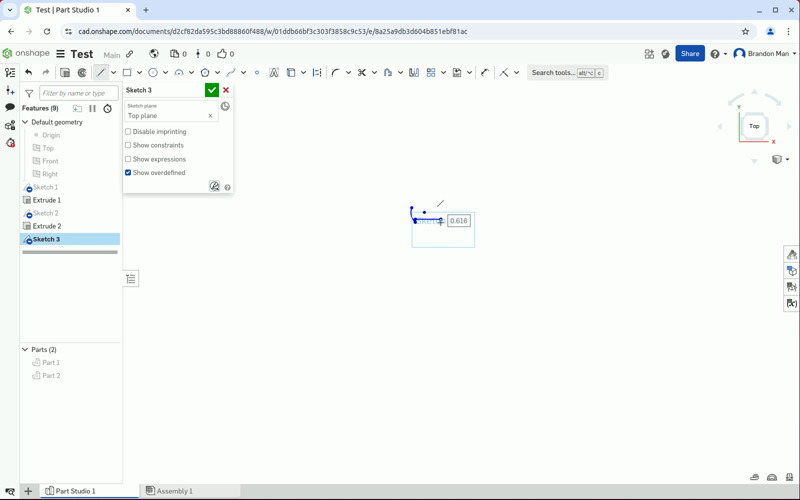
key_up(shift)
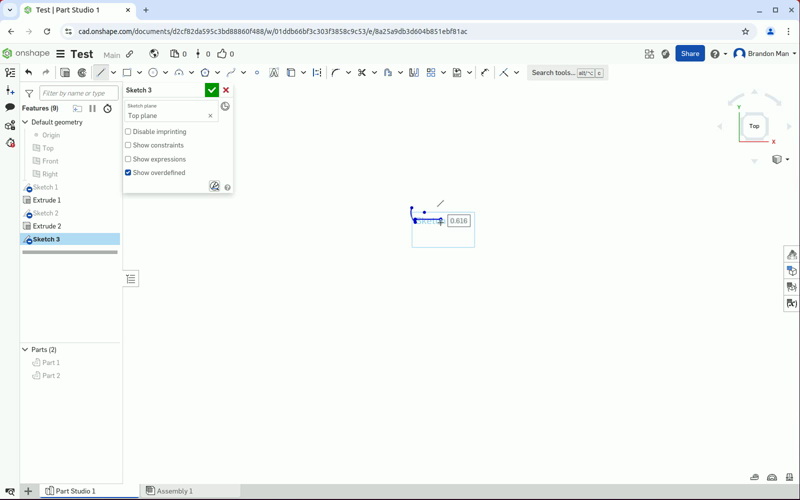
key(esc)
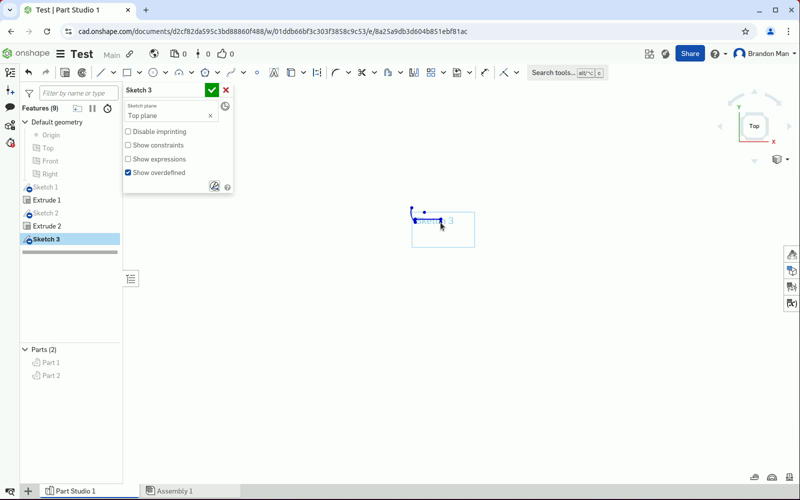
key(a)
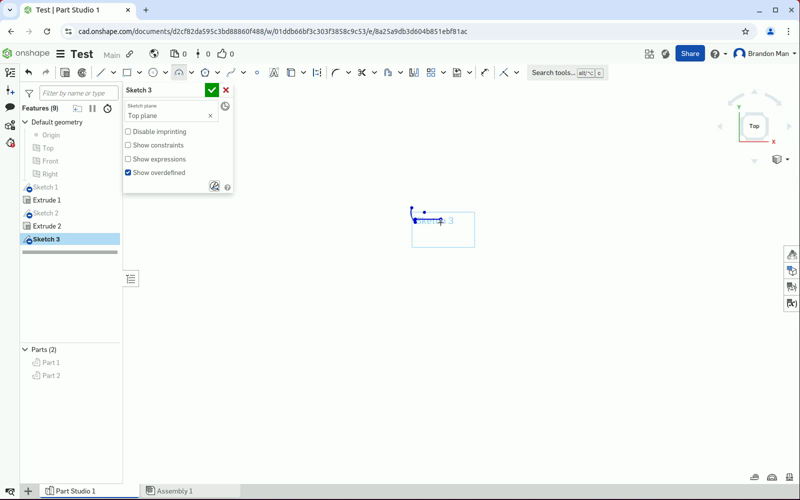
mouse_move(440, 222)
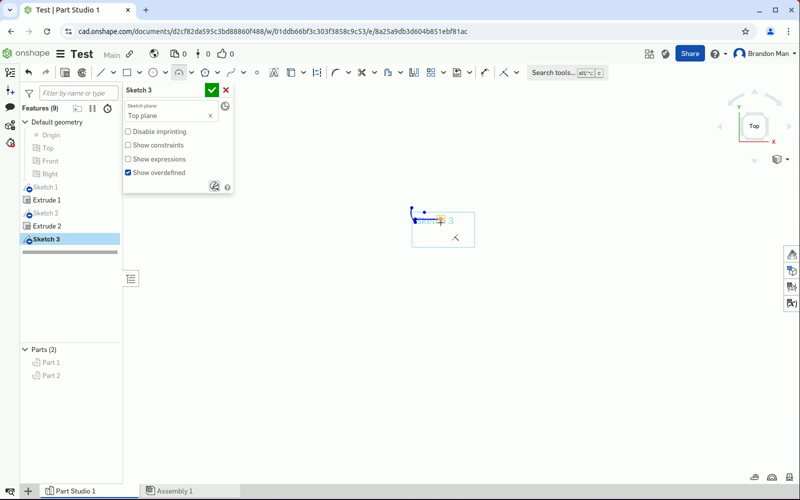
scroll(6)
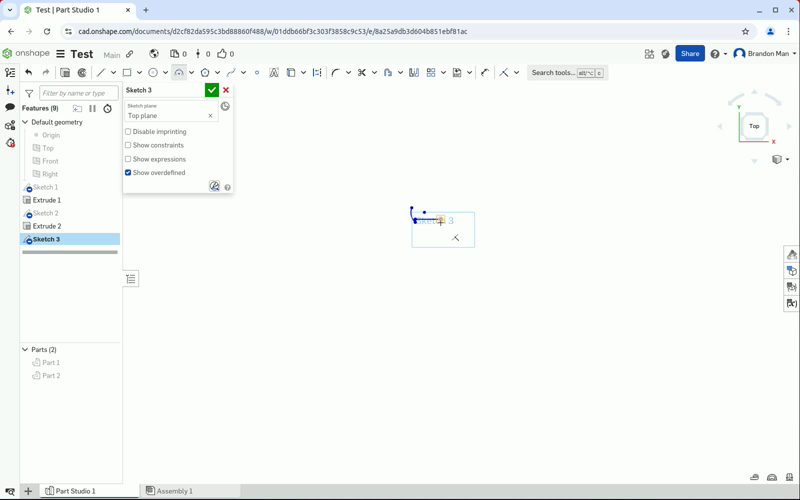
scroll(6)
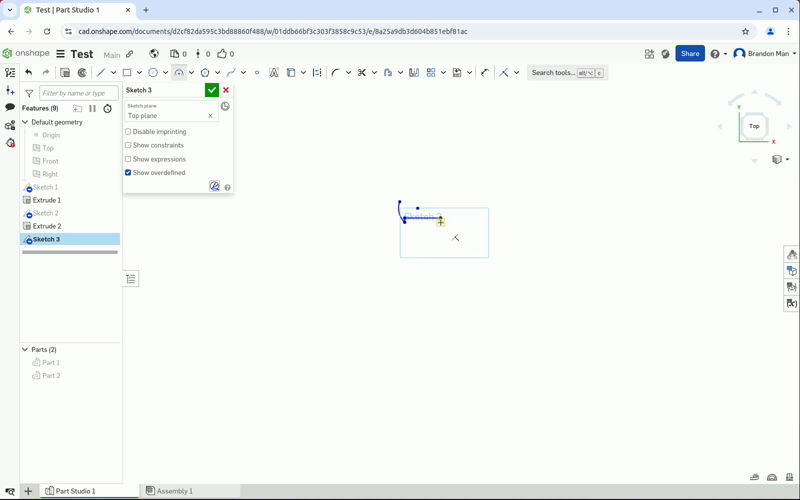
scroll(6)
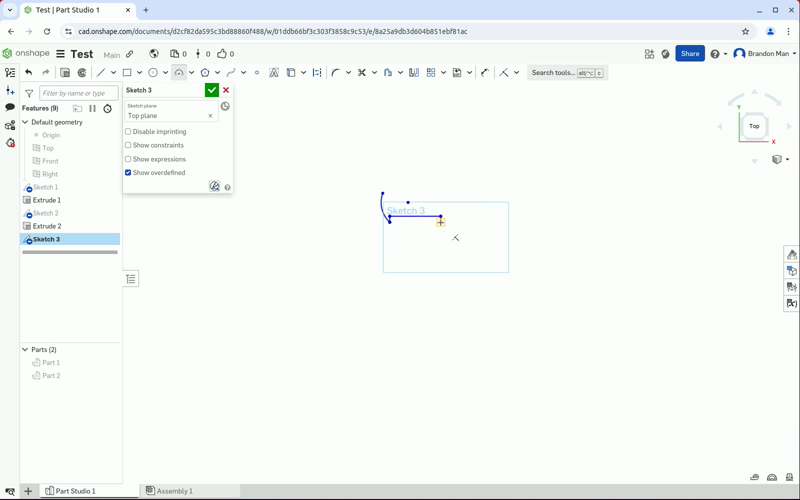
scroll(6)
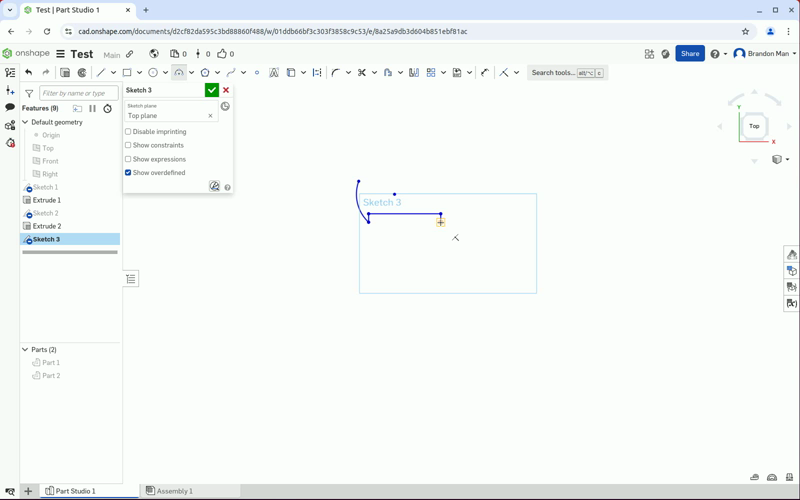
scroll(6)
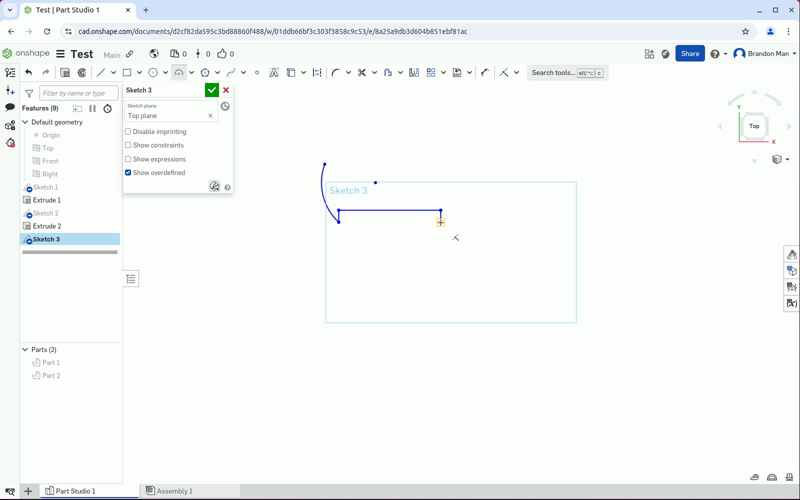
scroll(6)
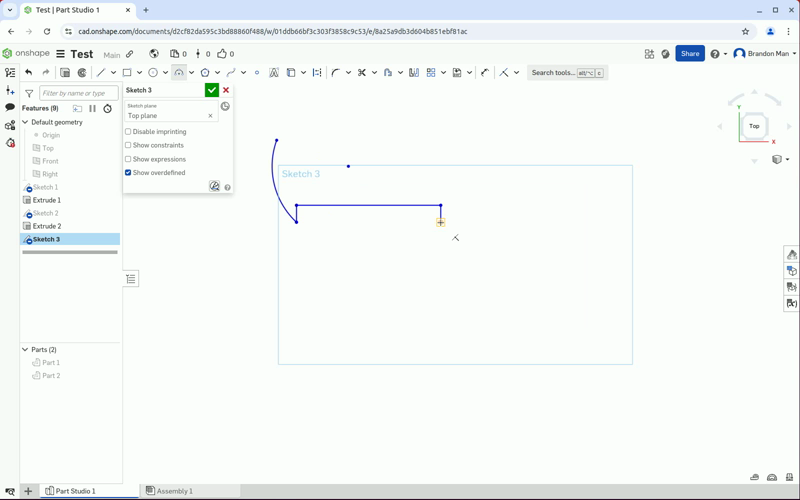
scroll(6)
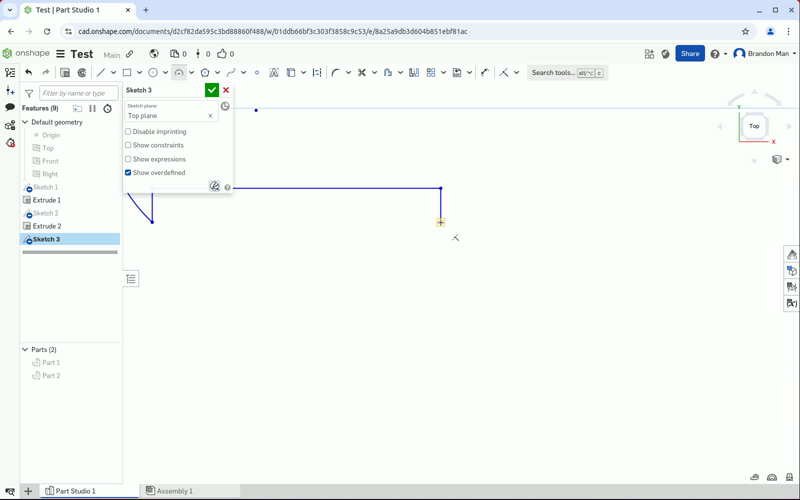
click(440, 222)
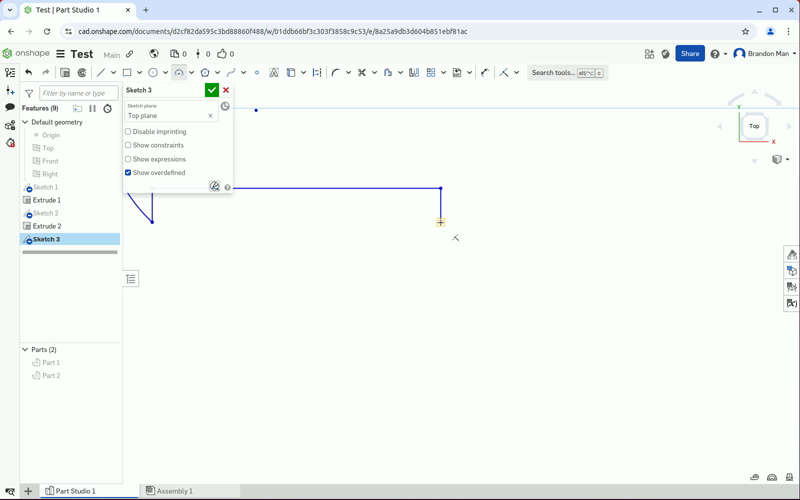
scroll(-6)
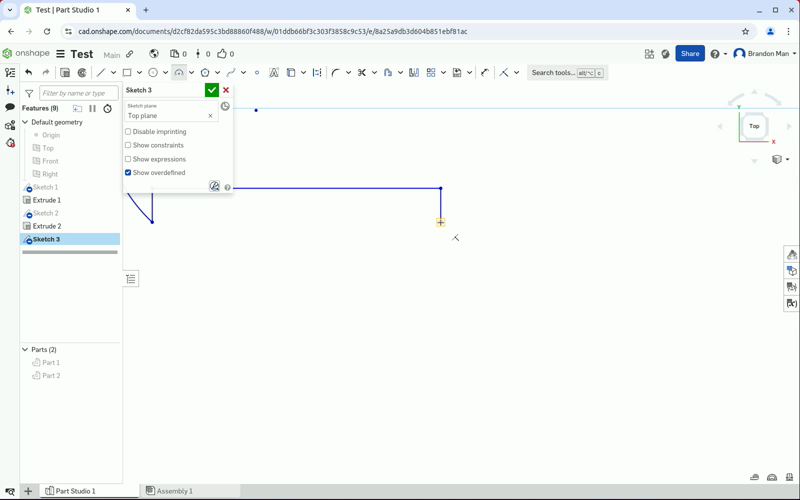
scroll(-6)
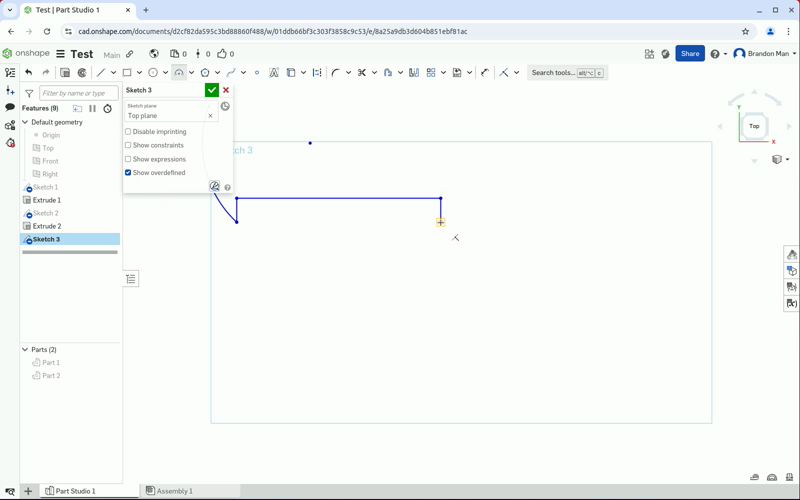
scroll(-6)
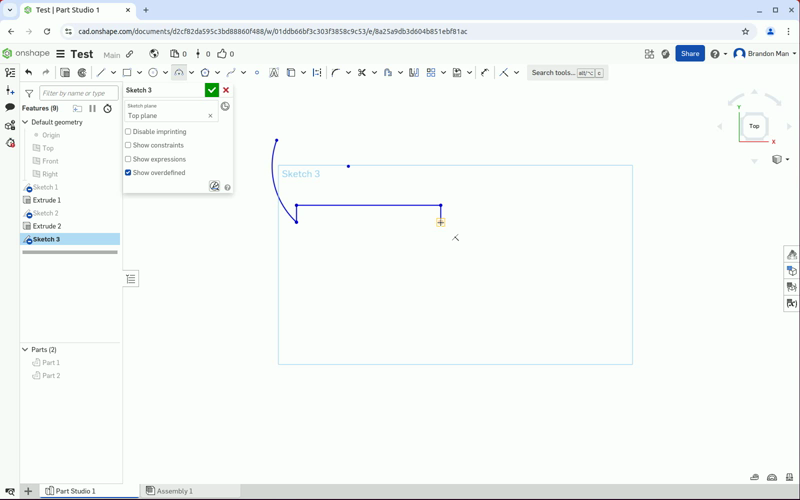
scroll(-6)
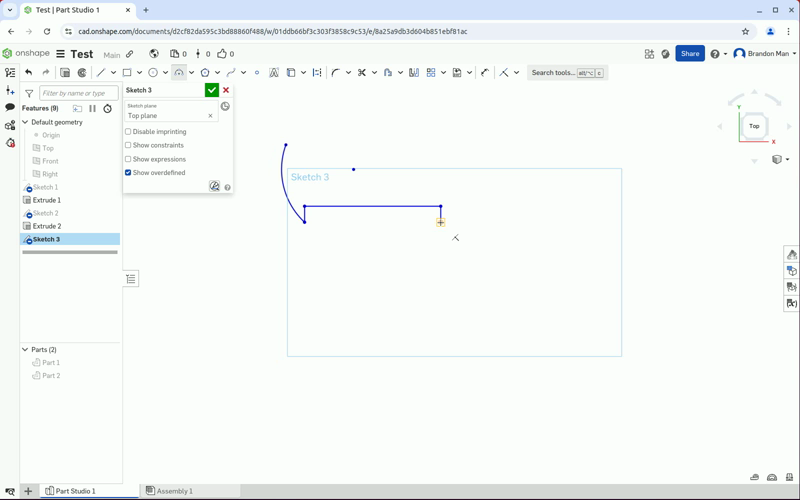
scroll(-6)
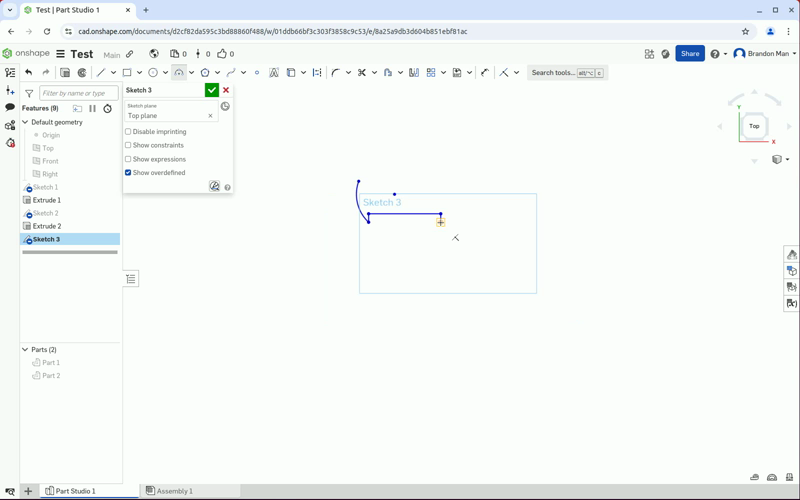
scroll(-6)
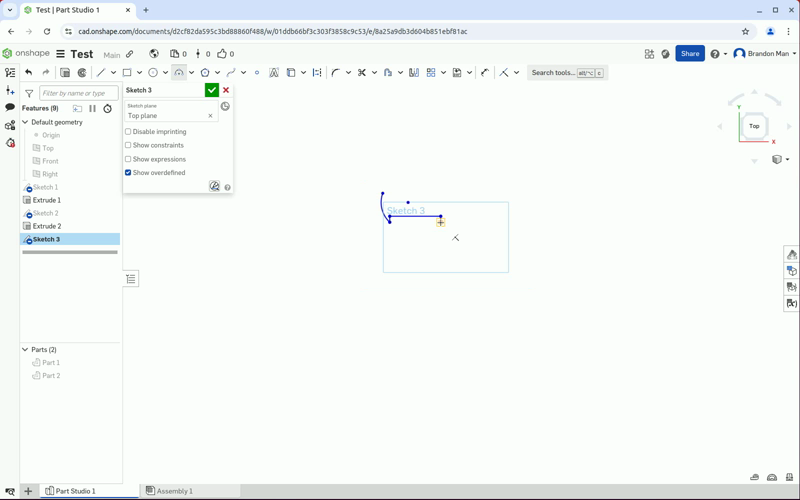
scroll(-6)
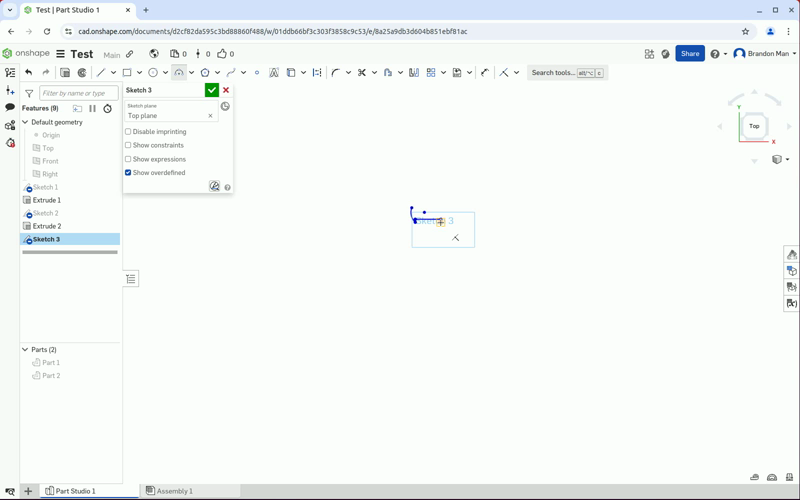
key_down(shift)
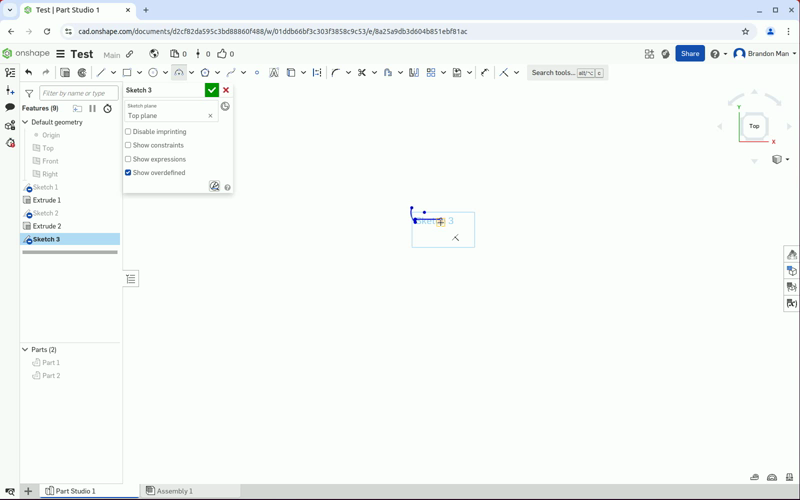
mouse_move(419, 196)
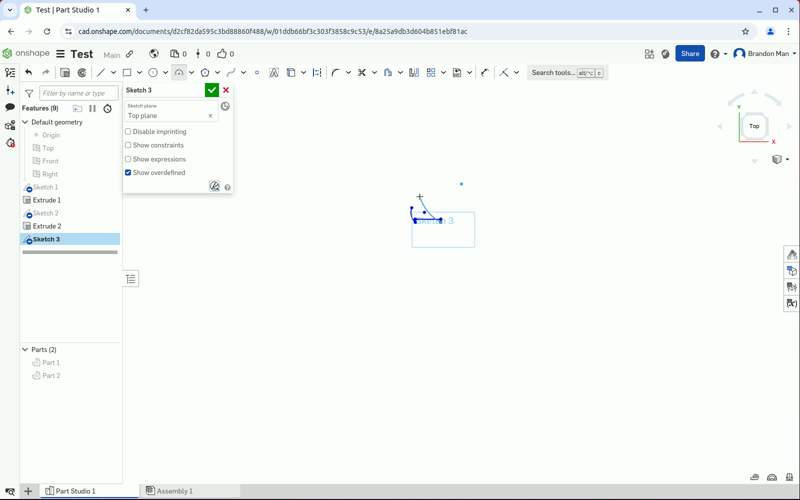
click(419, 196)
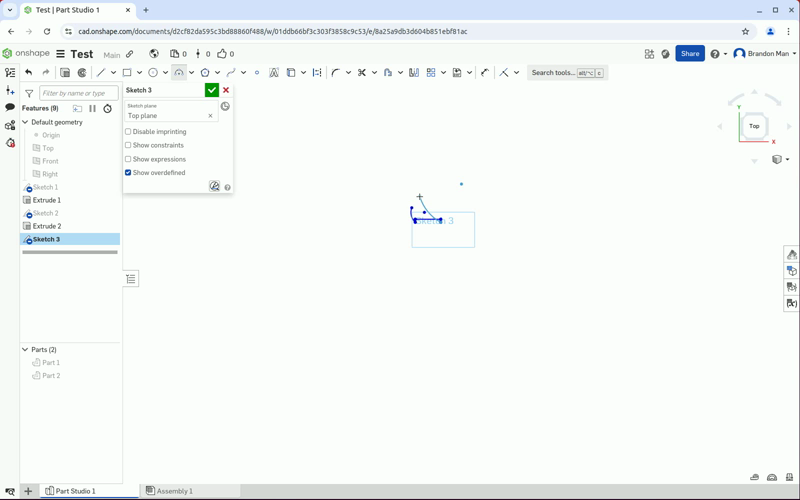
mouse_move(441, 200)
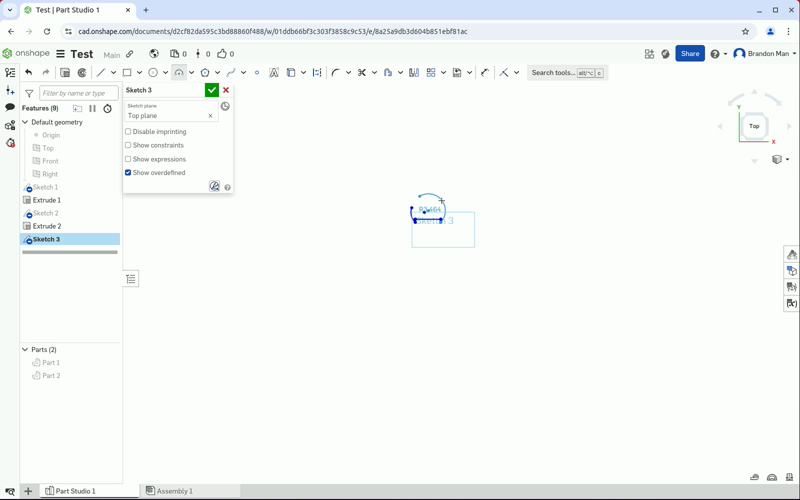
click(441, 200)
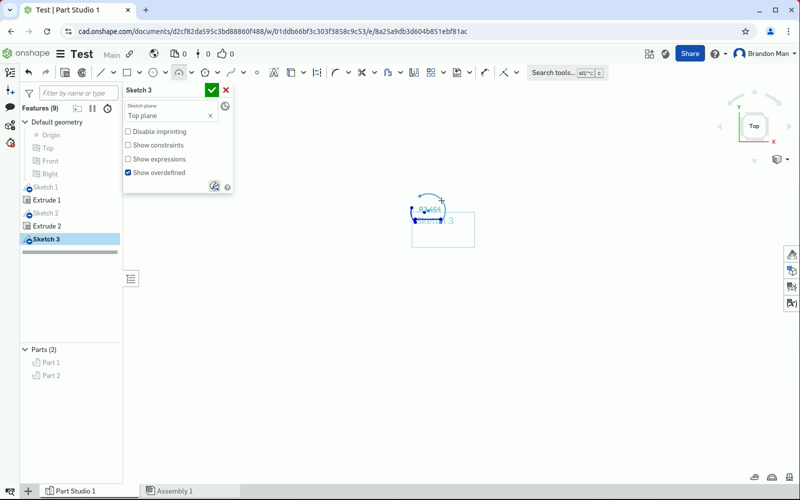
key_up(shift)
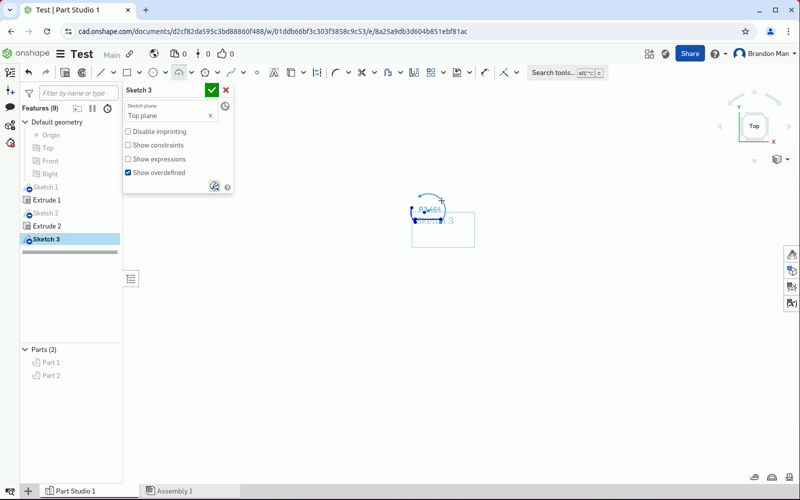
mouse_move(419, 196)
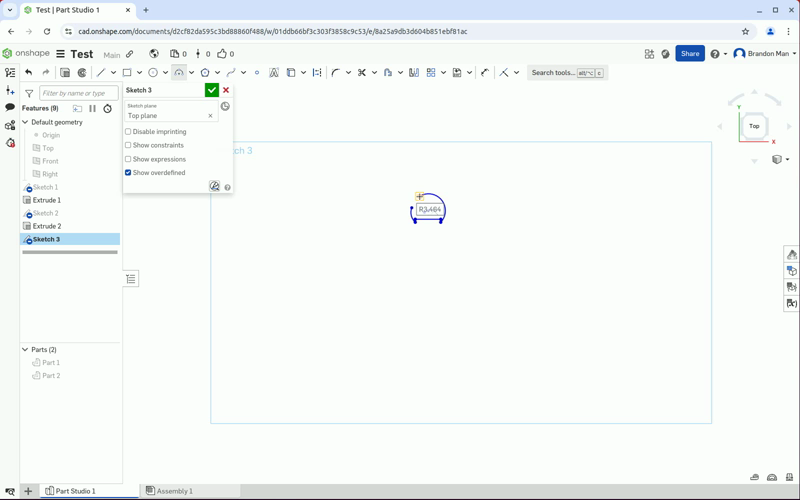
click(419, 196)
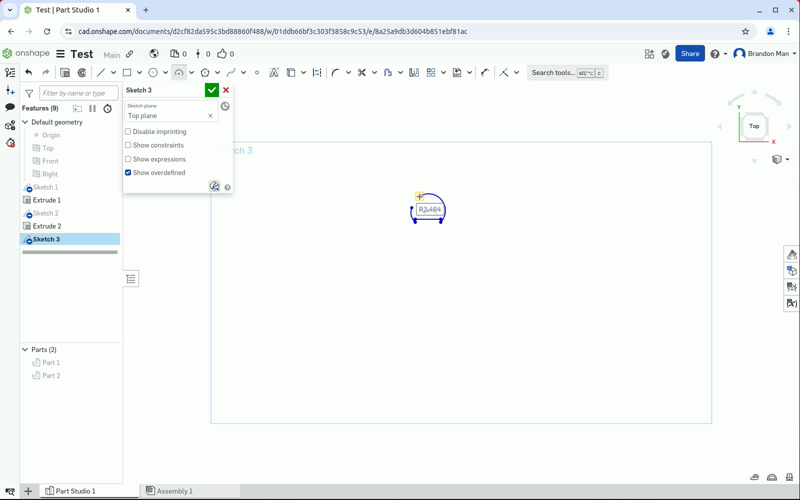
mouse_move(411, 207)
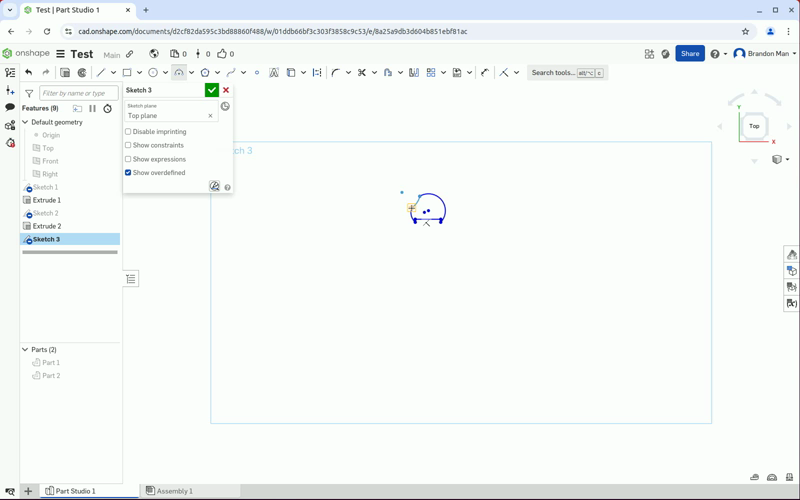
click(411, 207)
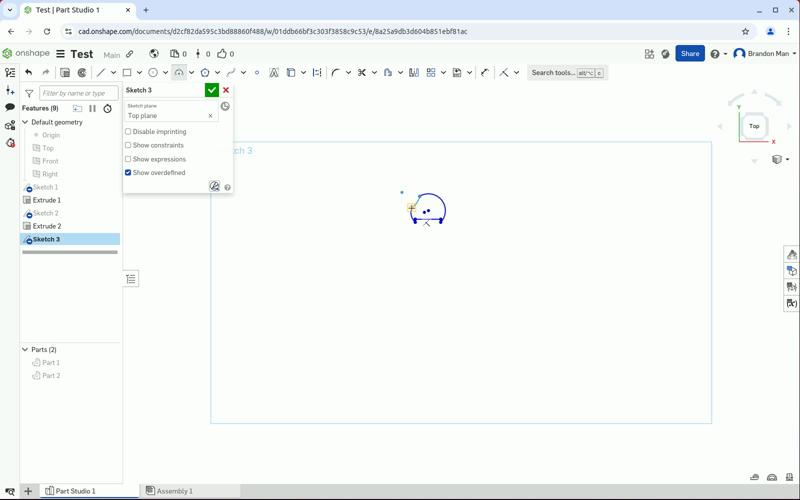
key_down(shift)
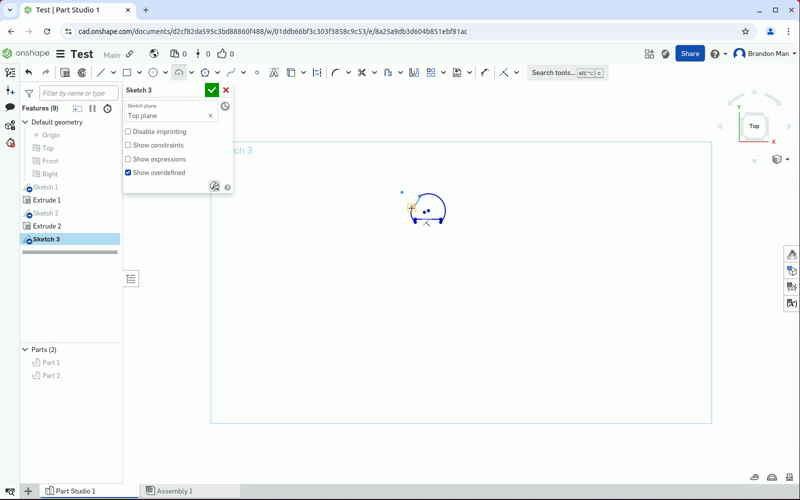
mouse_move(416, 202)
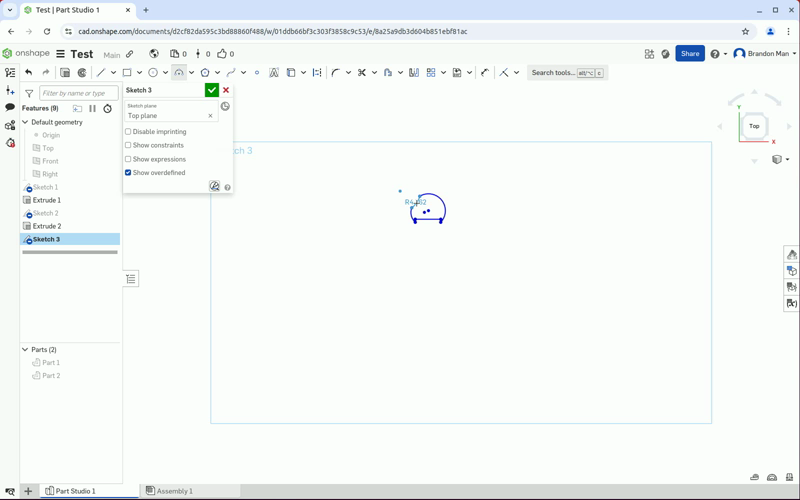
click(416, 202)
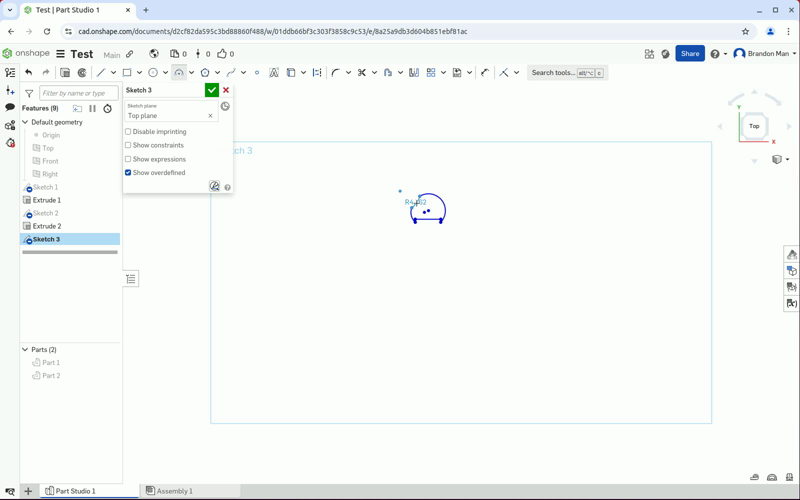
key_up(shift)
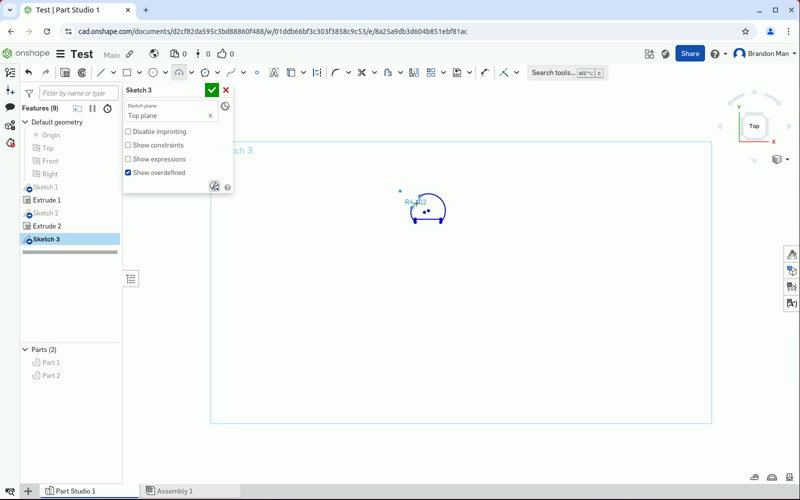
key(esc)
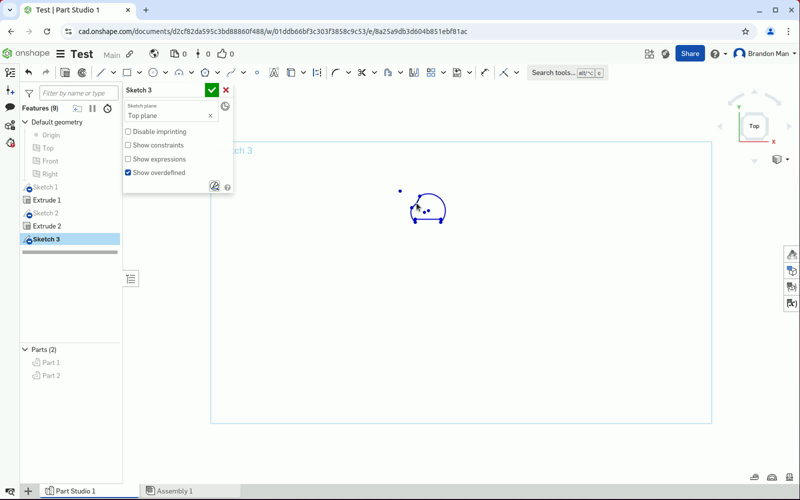
mouse_move(436, 216)
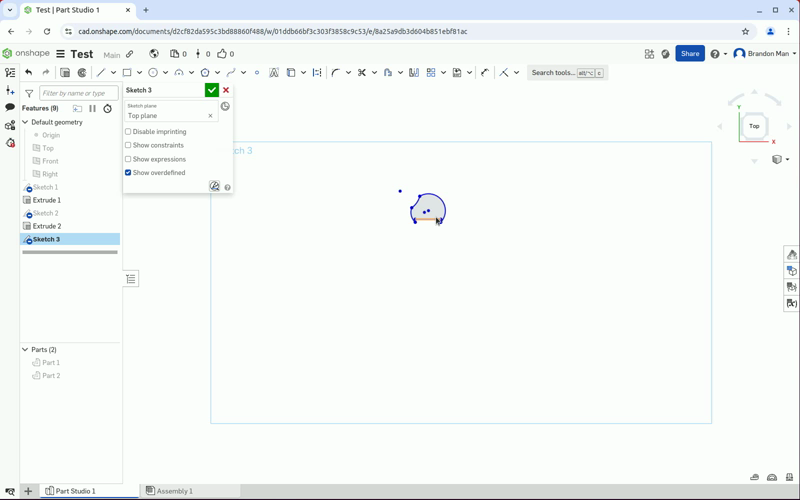
scroll(6)
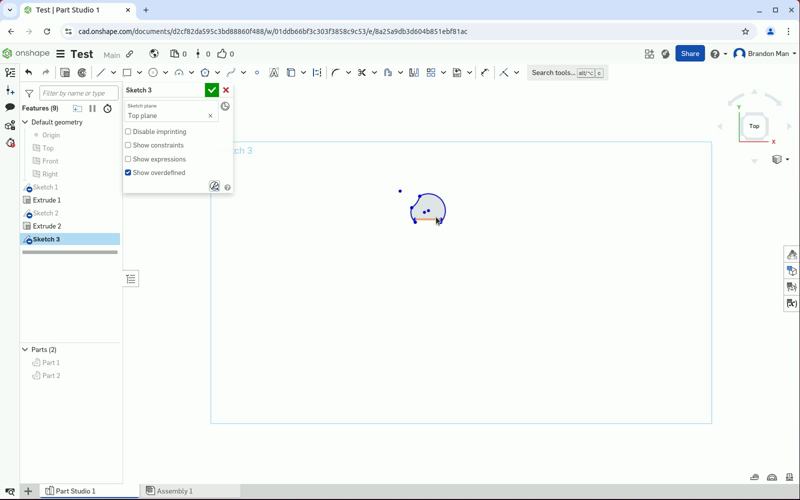
scroll(6)
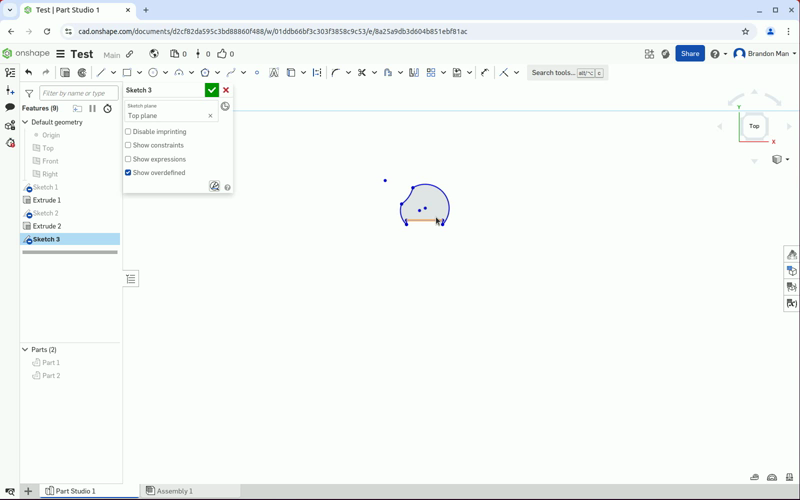
scroll(6)
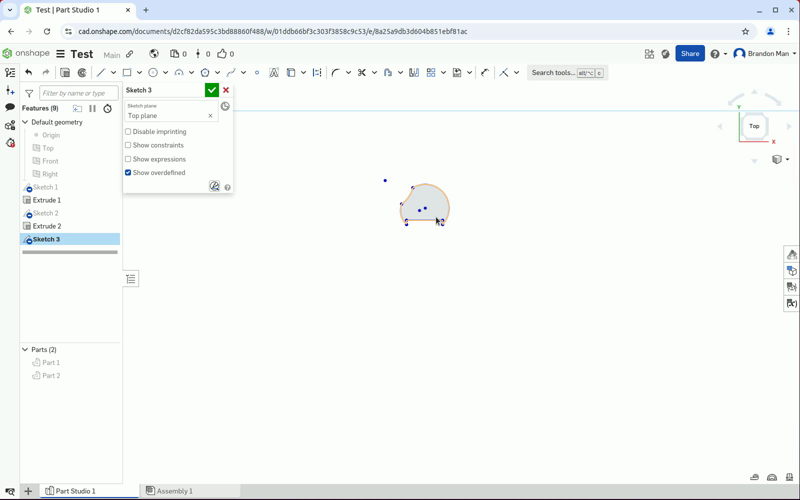
scroll(6)
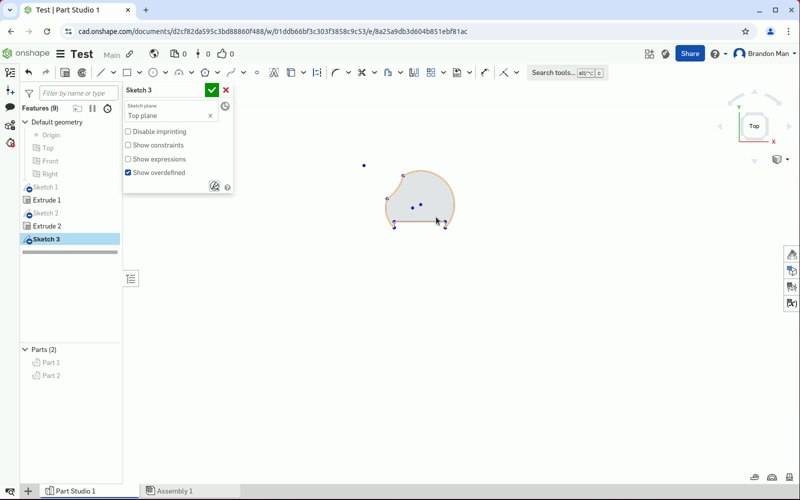
scroll(6)
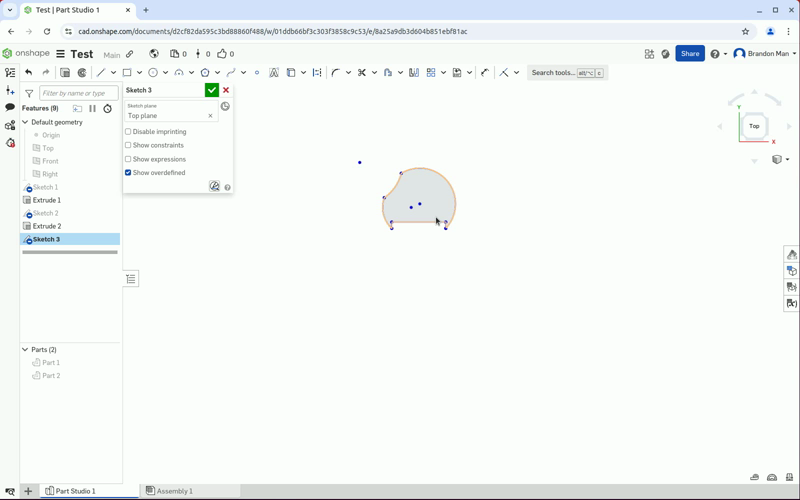
scroll(6)
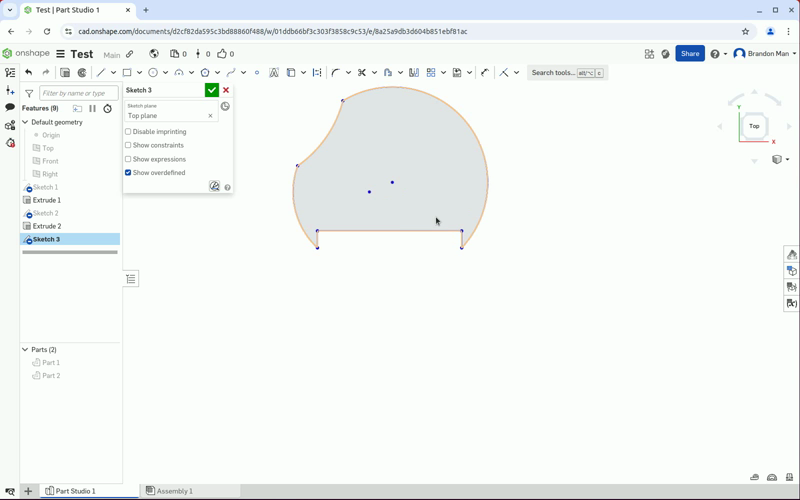
scroll(6)
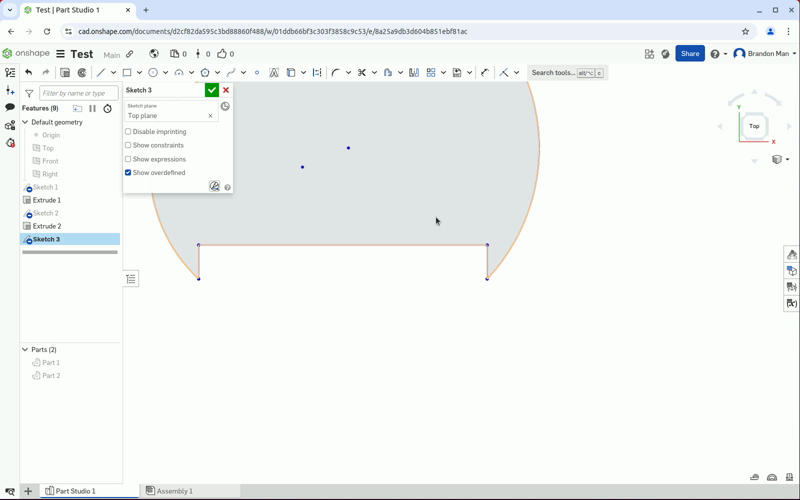
click(436, 216)
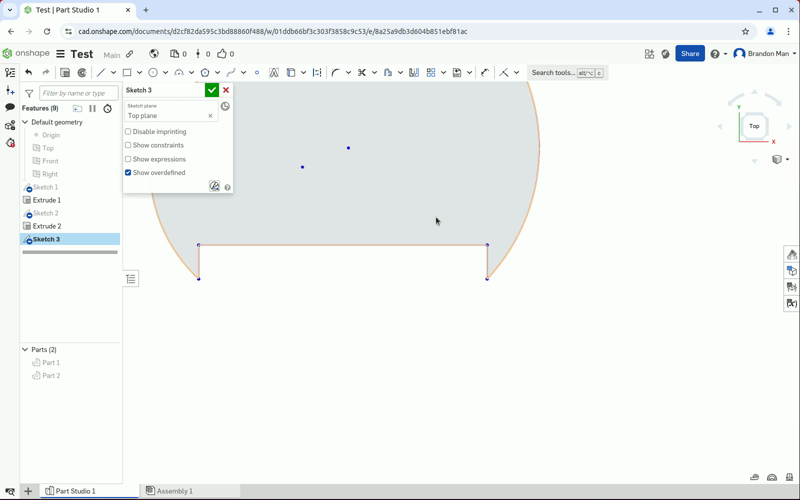
scroll(-6)
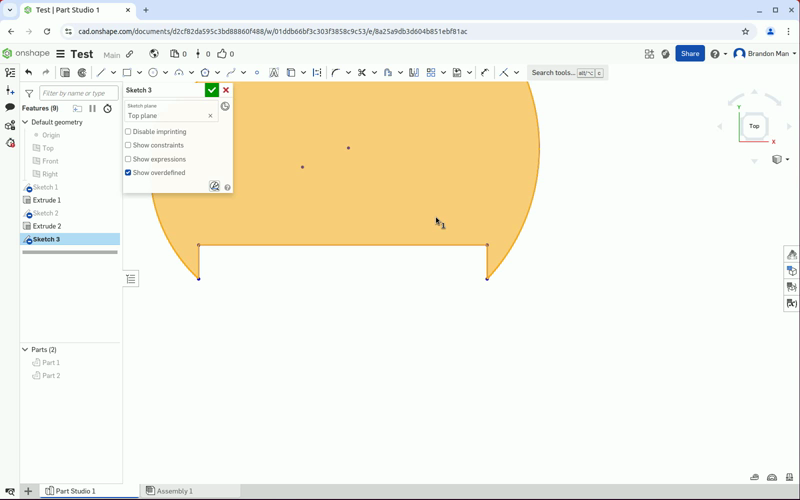
scroll(-6)
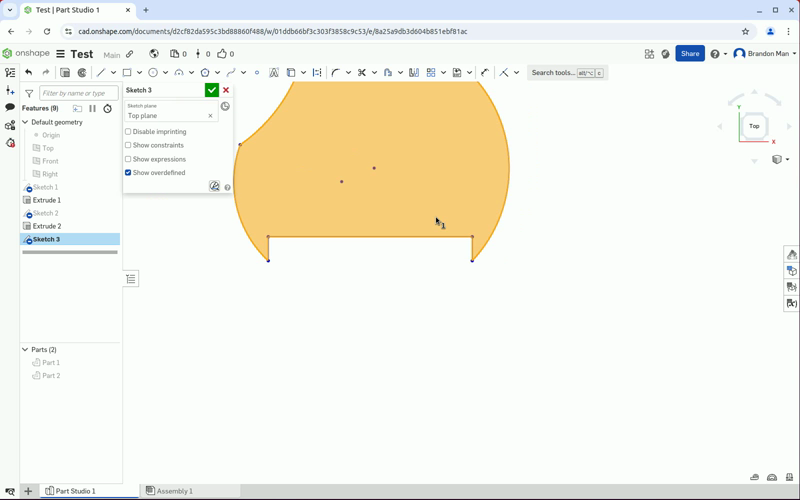
scroll(-6)
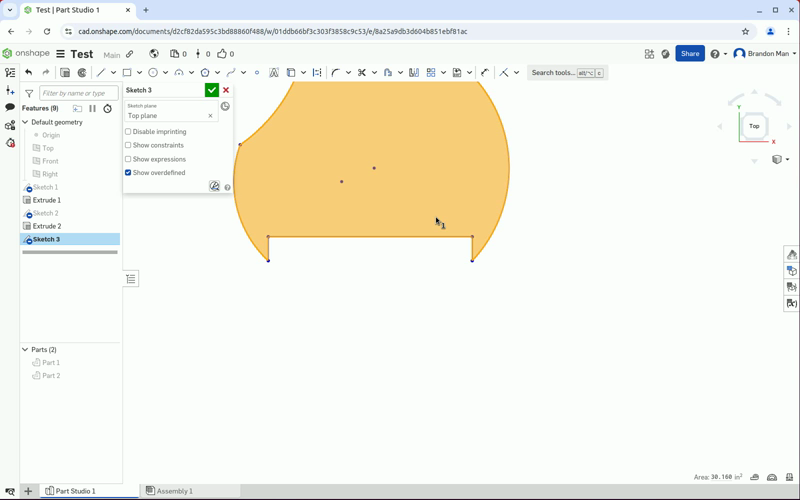
scroll(-6)
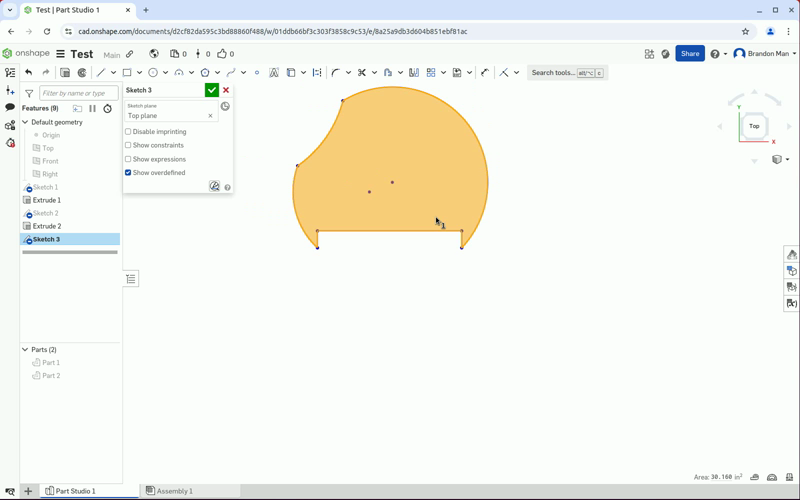
scroll(-6)
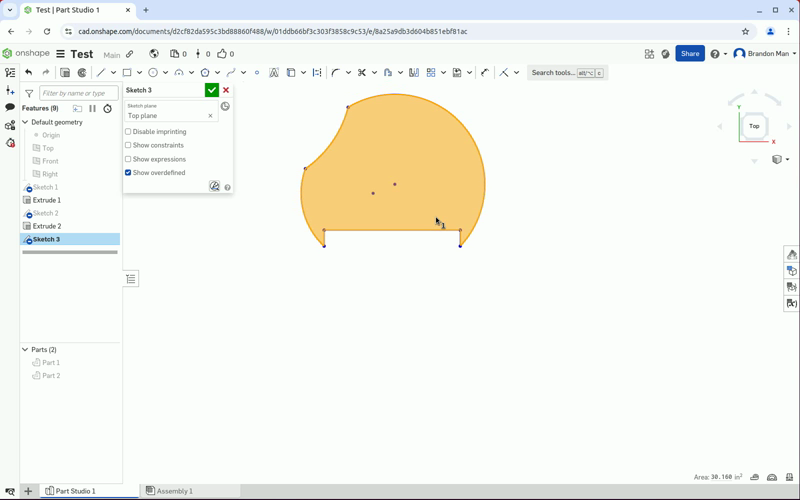
scroll(-6)
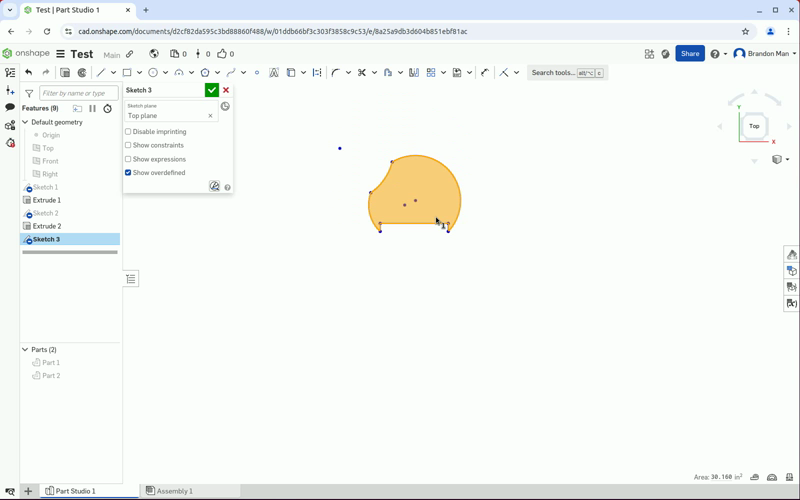
scroll(-6)
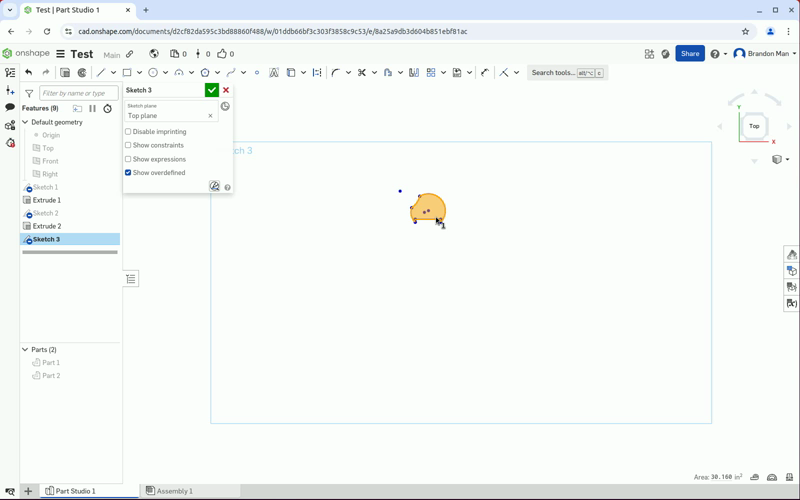
mouse_move(73, 352)
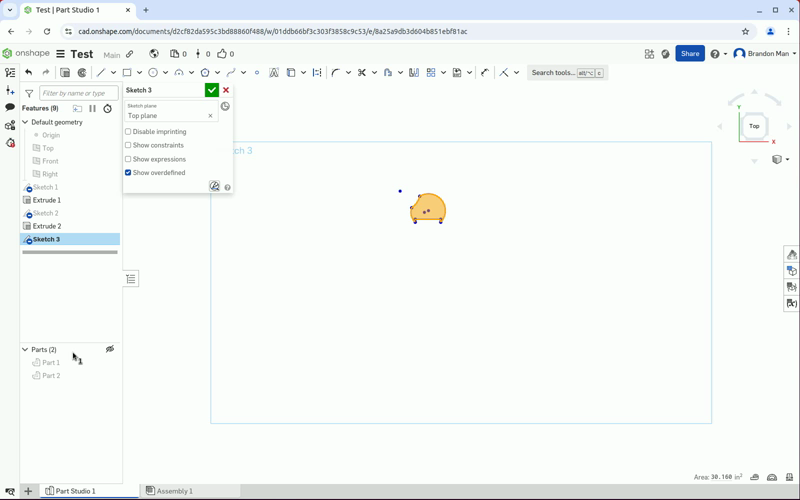
key(shift+y)
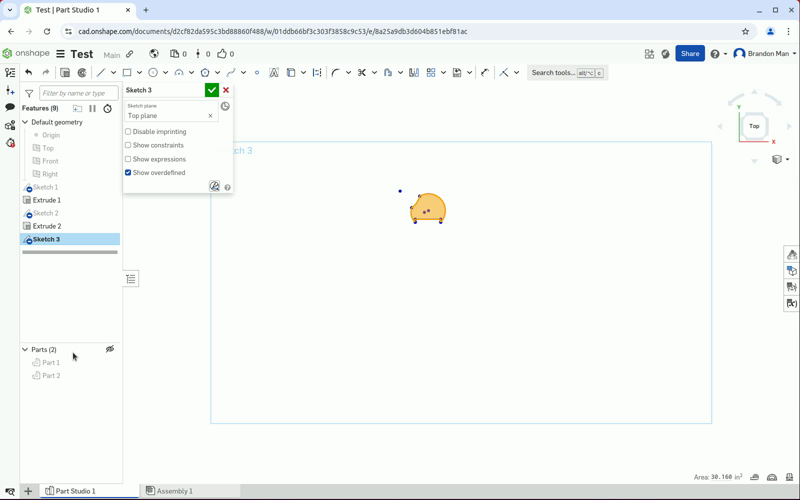
key(shift+e)
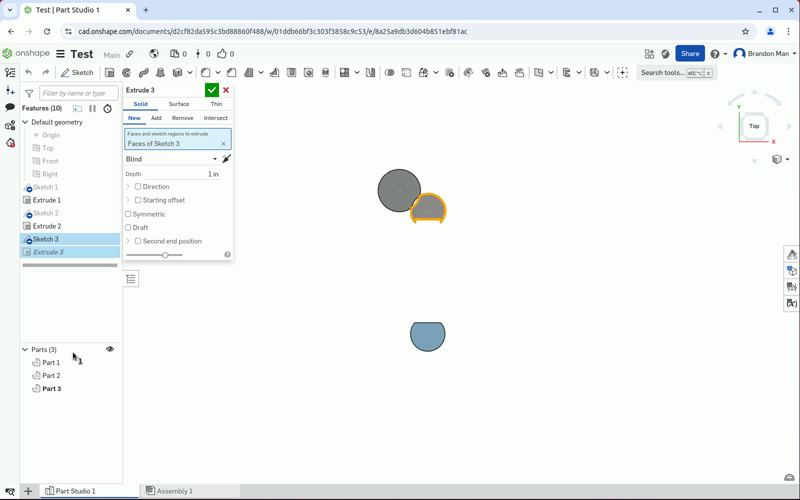
mouse_move(143, 106)
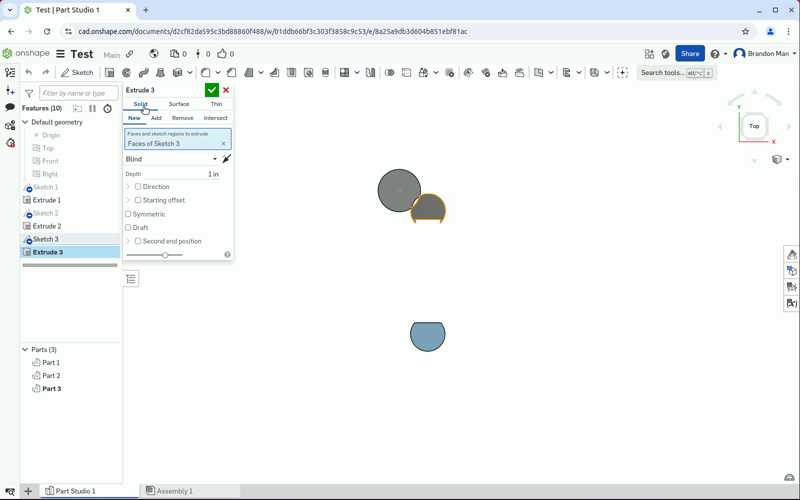
click(143, 106)
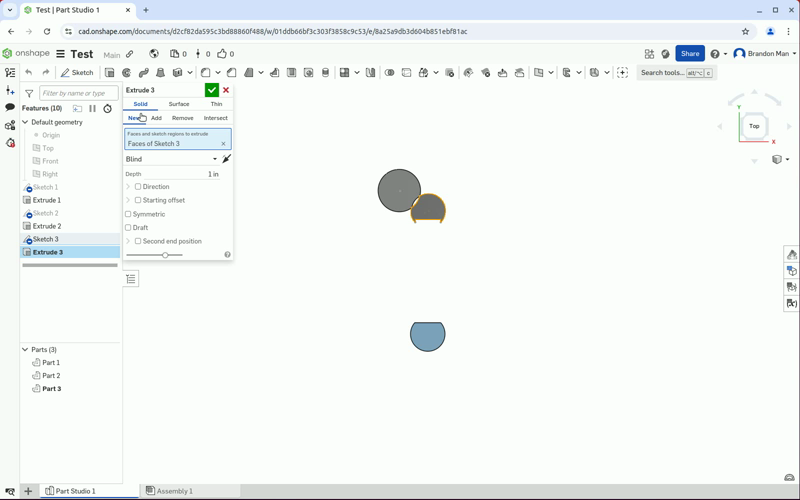
mouse_move(137, 120)
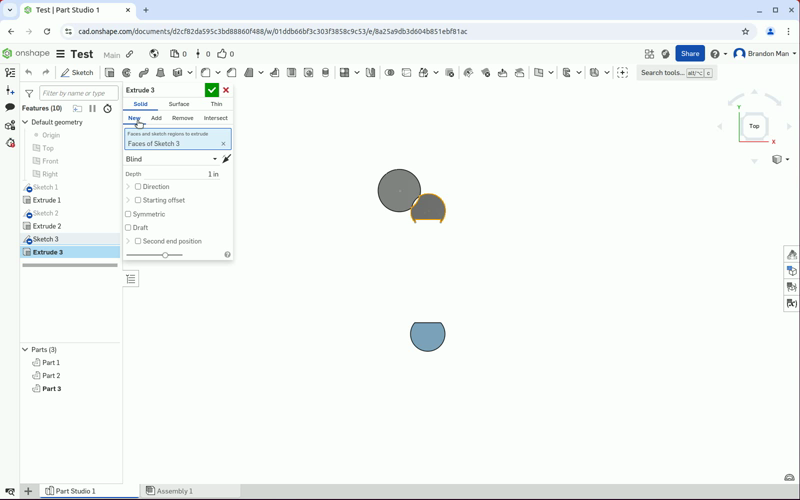
click(137, 120)
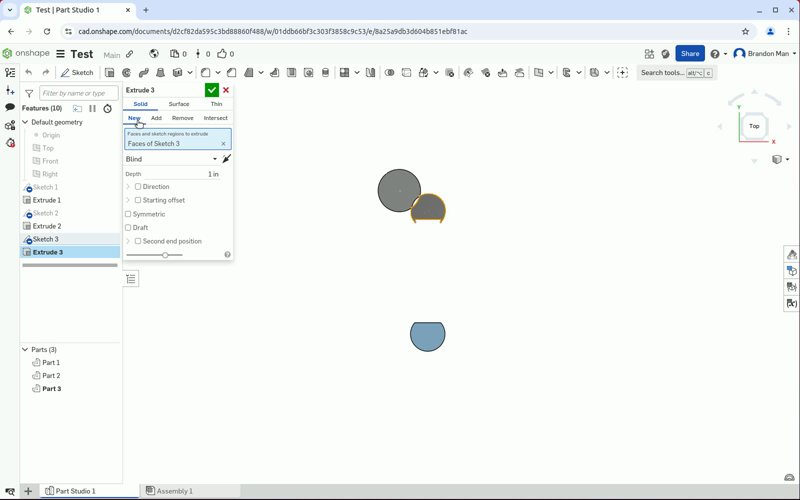
key(tab, 4)
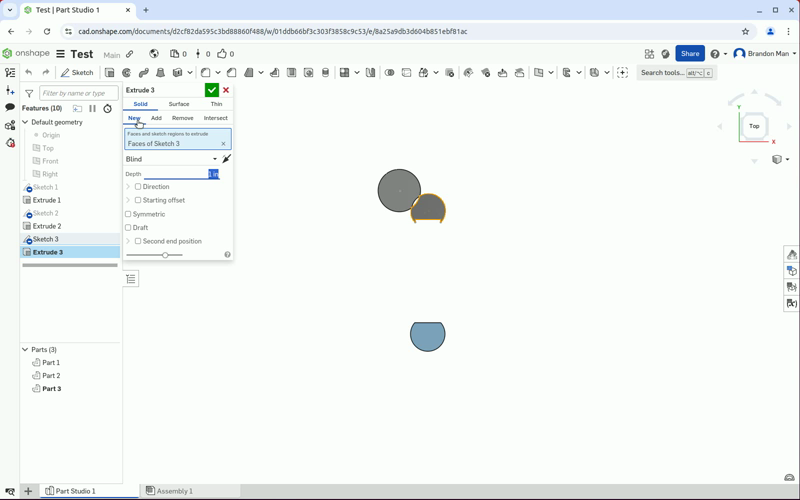
text(1.685)
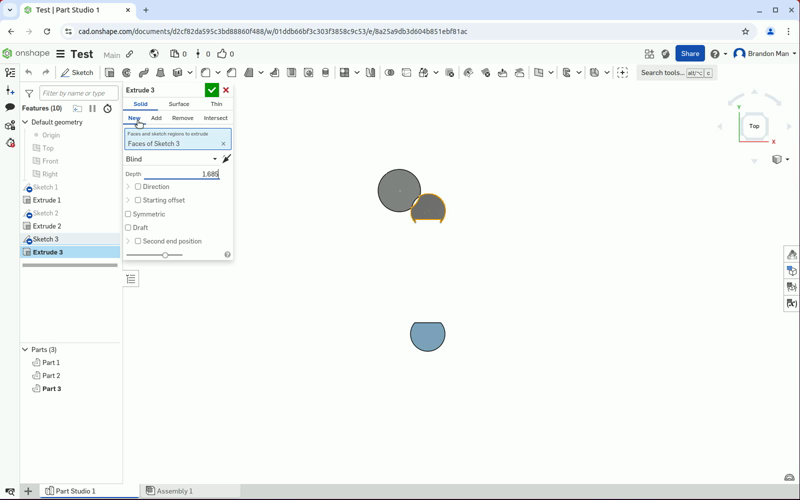
key(enter)
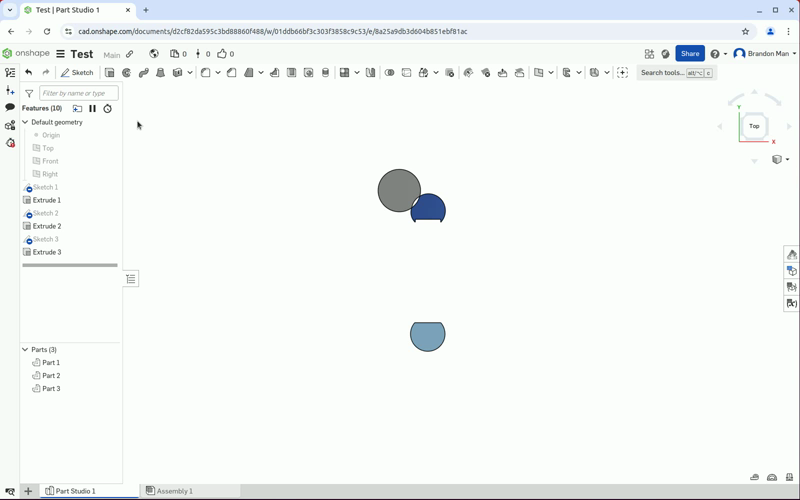
key(shift+h)
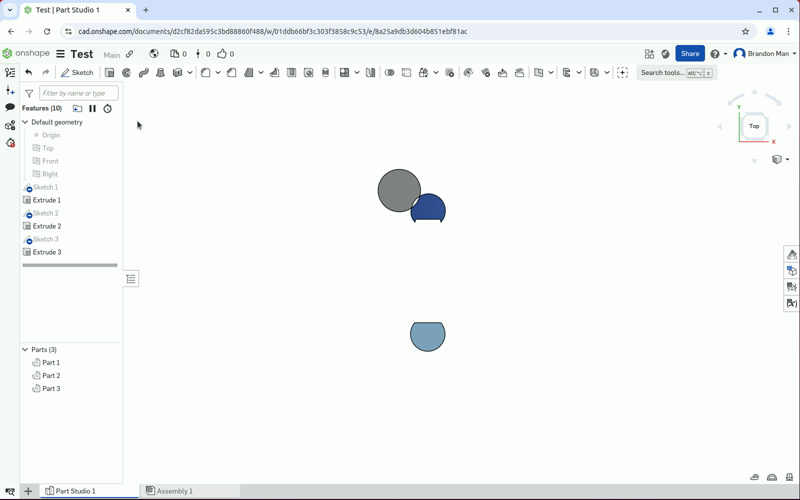
key(shift+h)
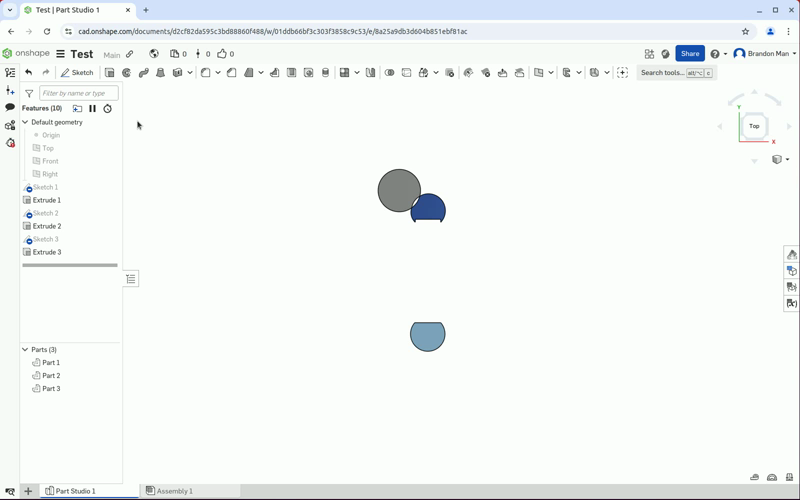
mouse_move(73, 189)
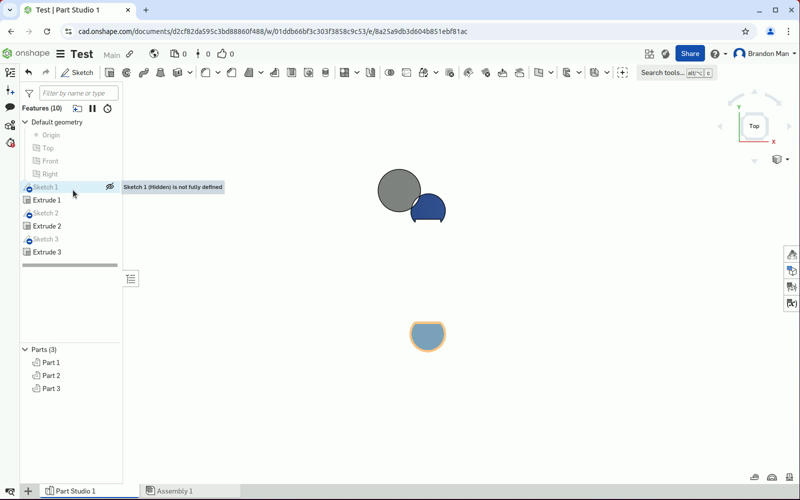
click(73, 189)
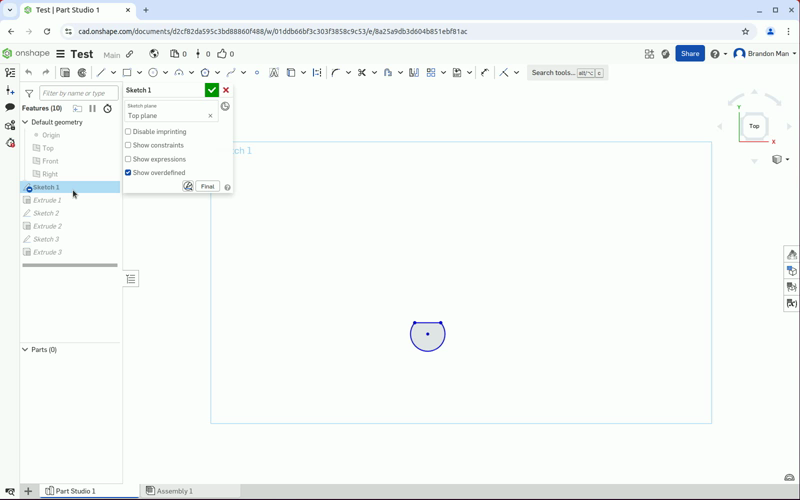
mouse_move(229, 92)
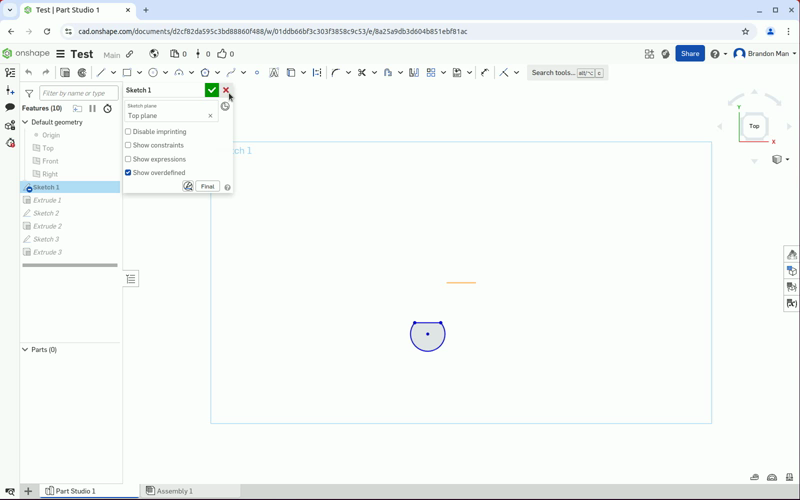
click(229, 92)
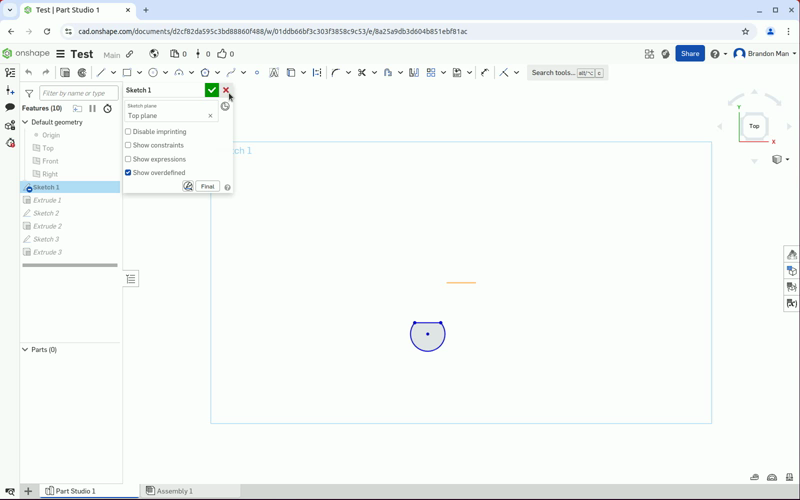
key(shift+s)
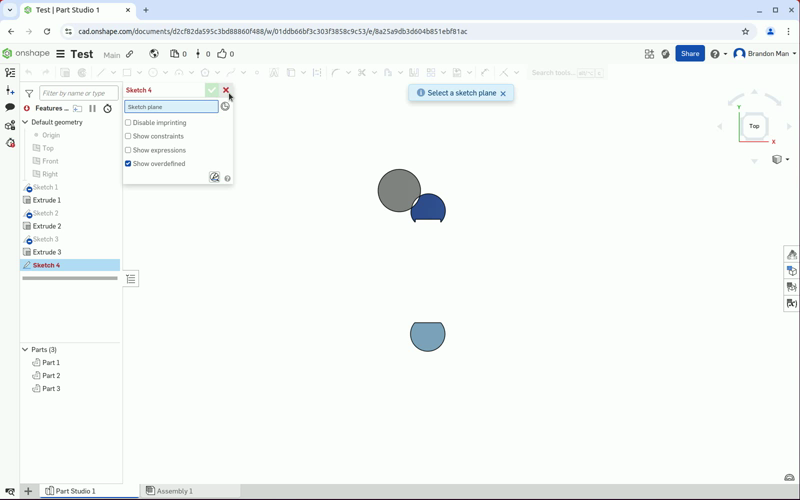
mouse_move(73, 150)
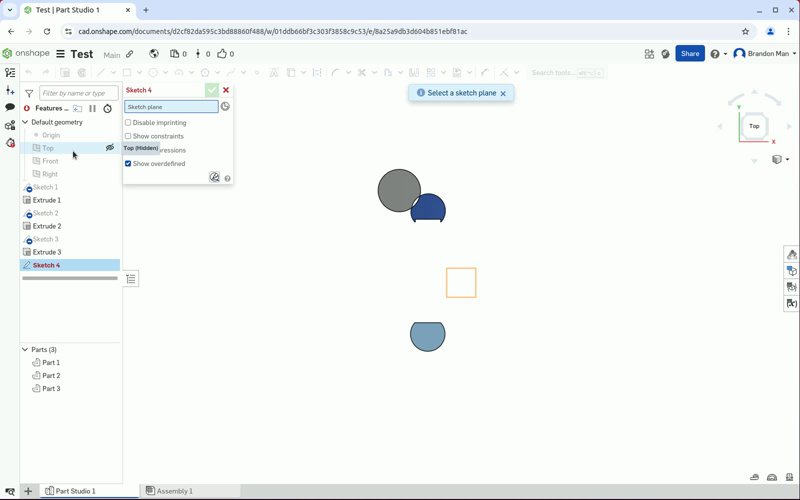
click(73, 150)
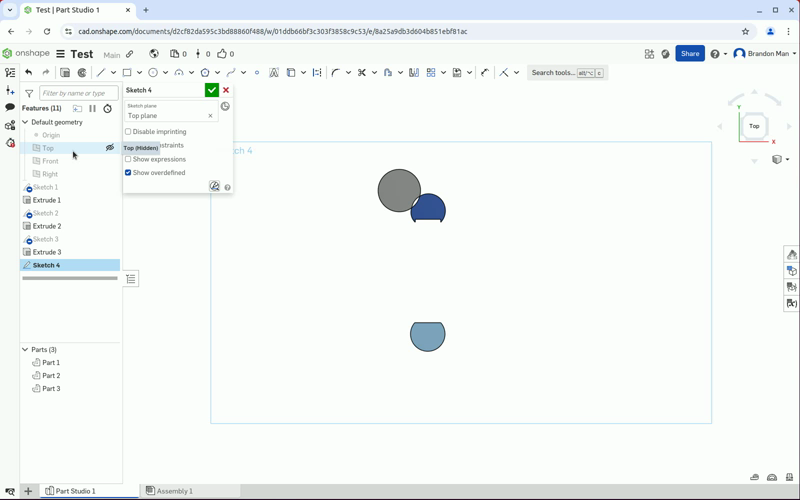
mouse_move(73, 352)
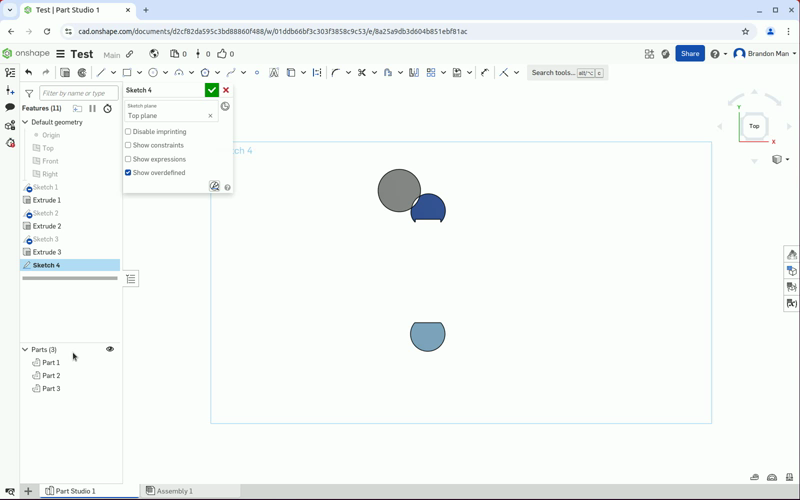
key(y)
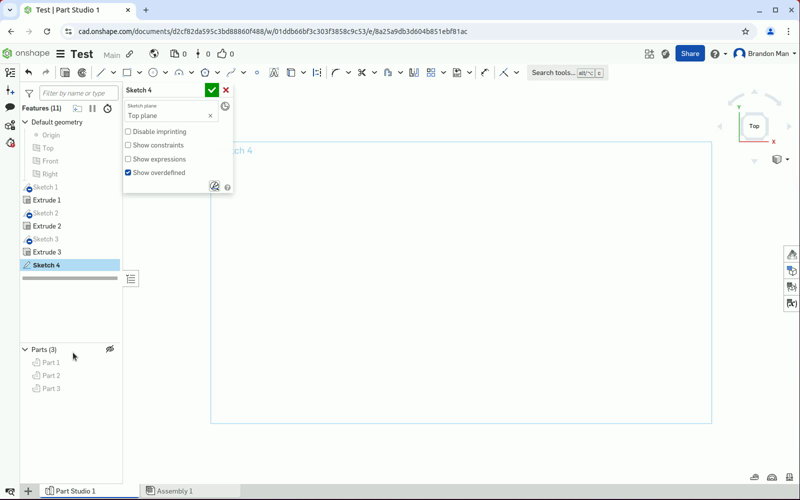
key(a)
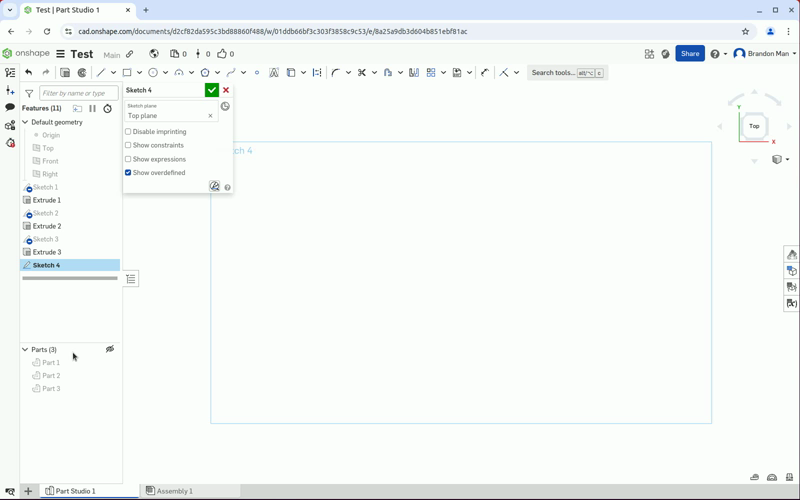
key_down(shift)
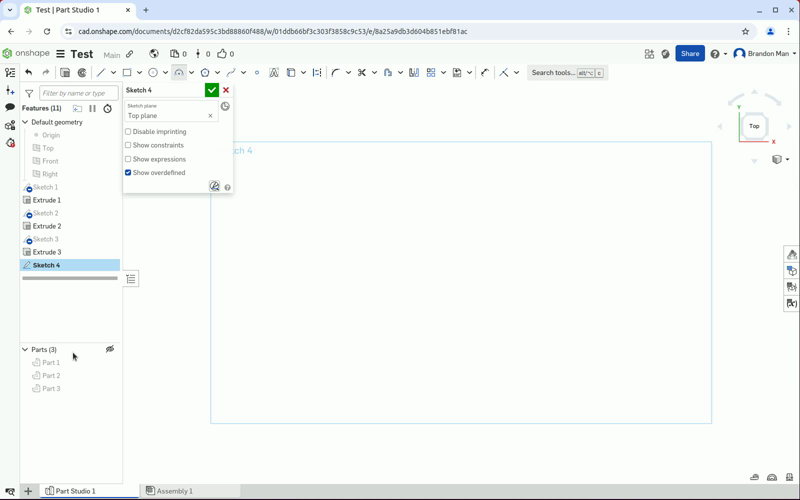
mouse_move(414, 222)
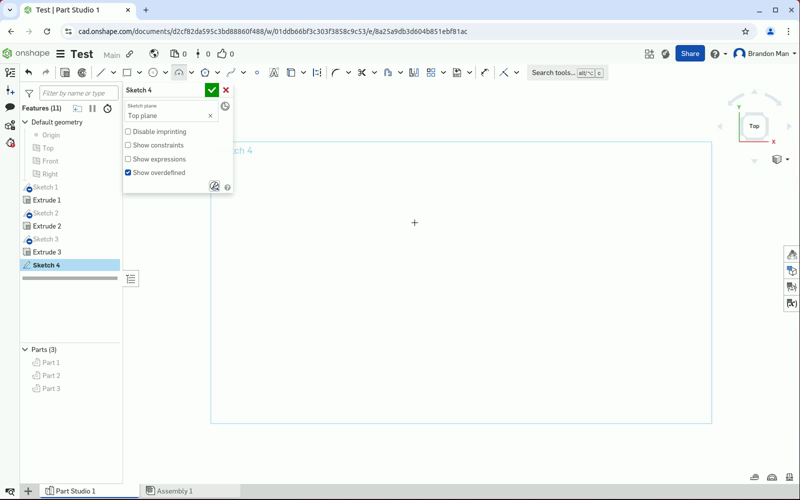
click(414, 222)
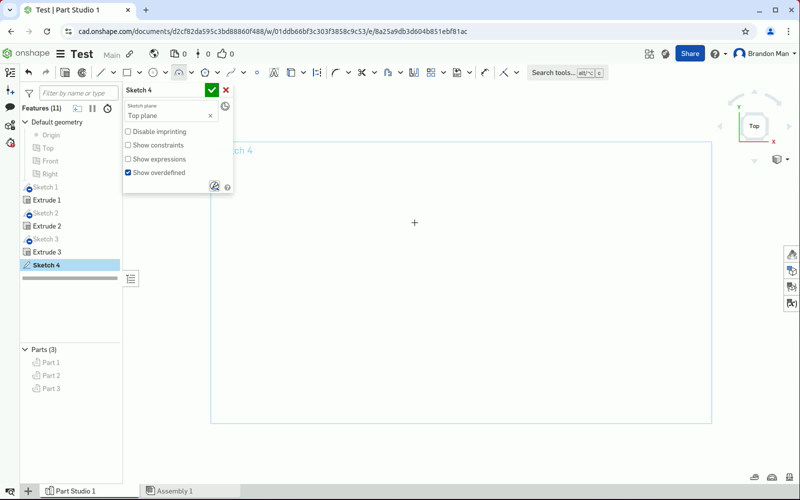
key_up(shift)
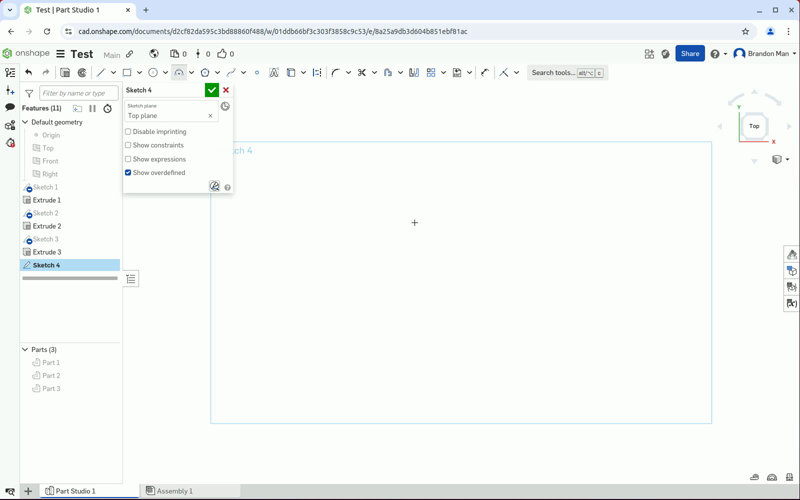
key_down(shift)
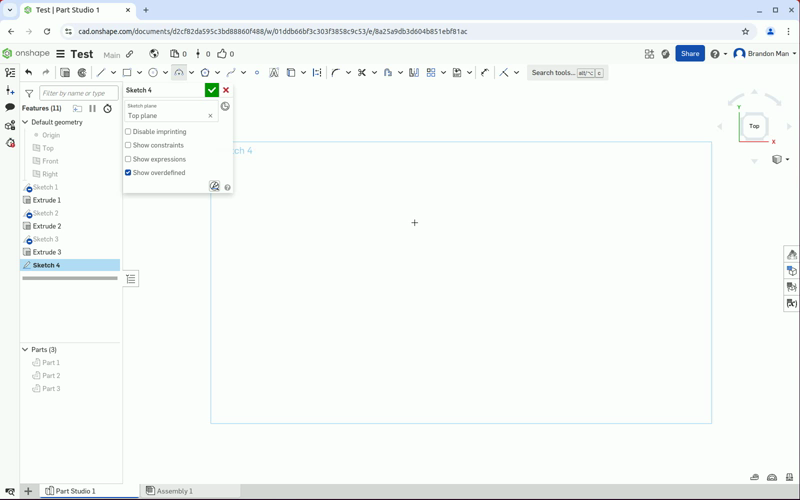
mouse_move(440, 222)
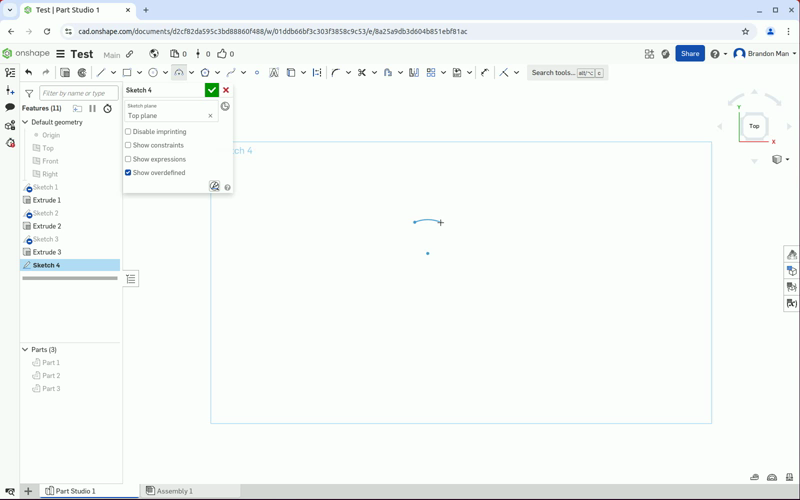
click(440, 222)
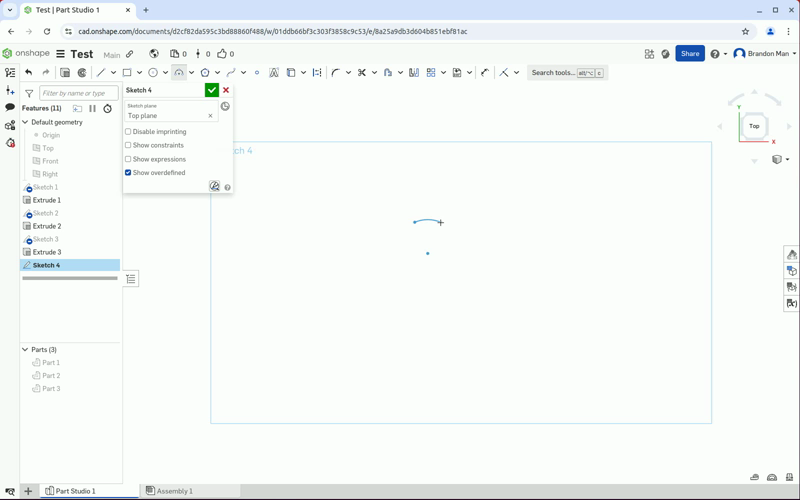
mouse_move(427, 227)
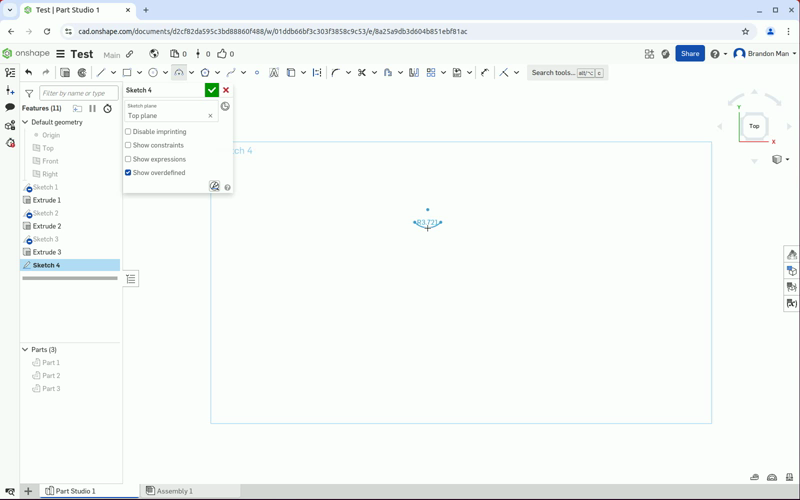
click(427, 227)
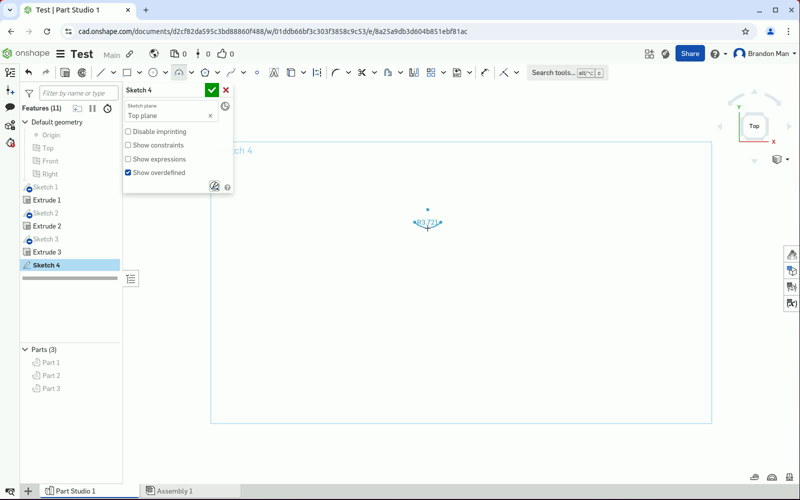
key_up(shift)
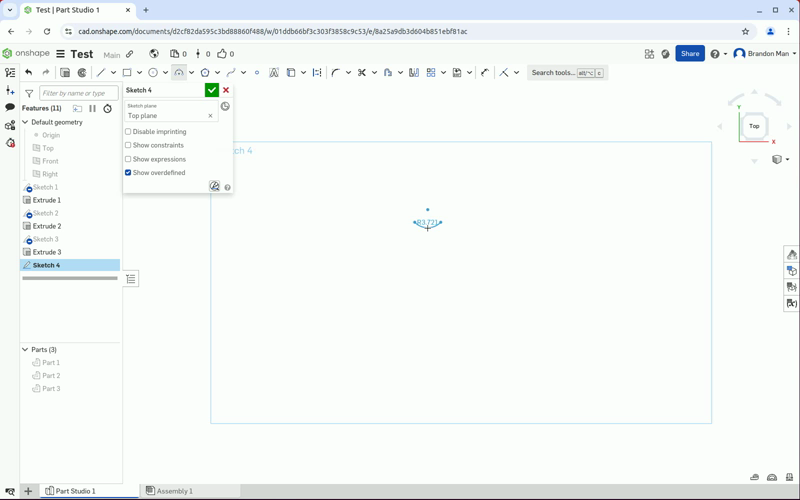
key(esc)
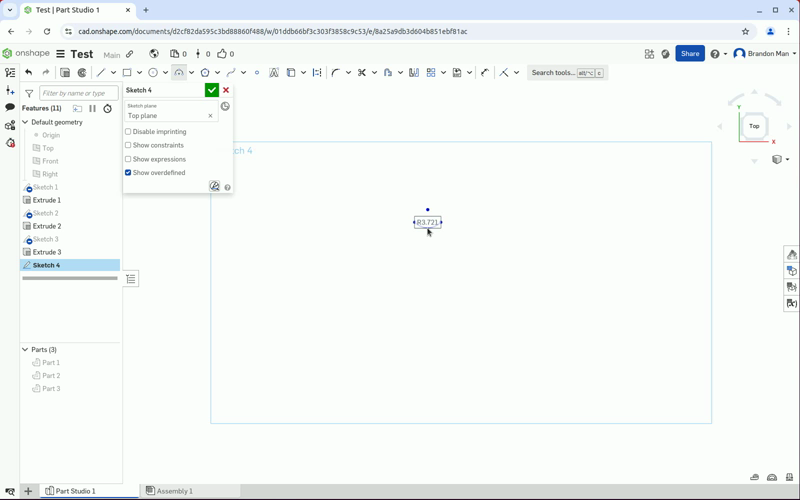
key(l)
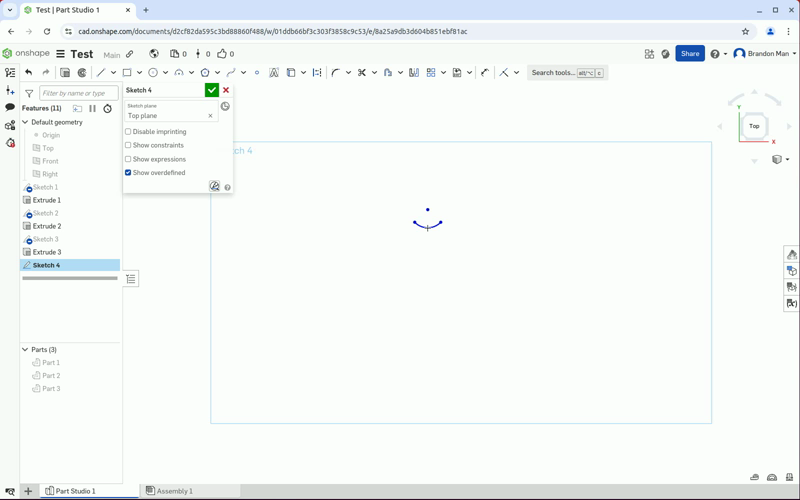
mouse_move(440, 222)
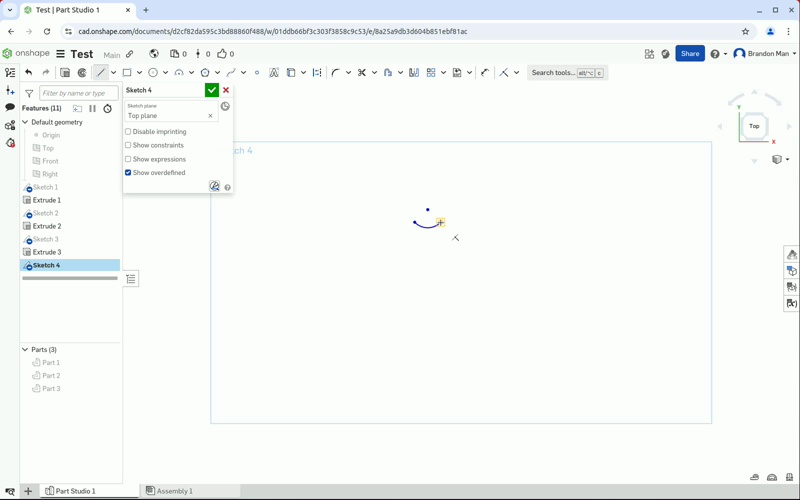
click(440, 222)
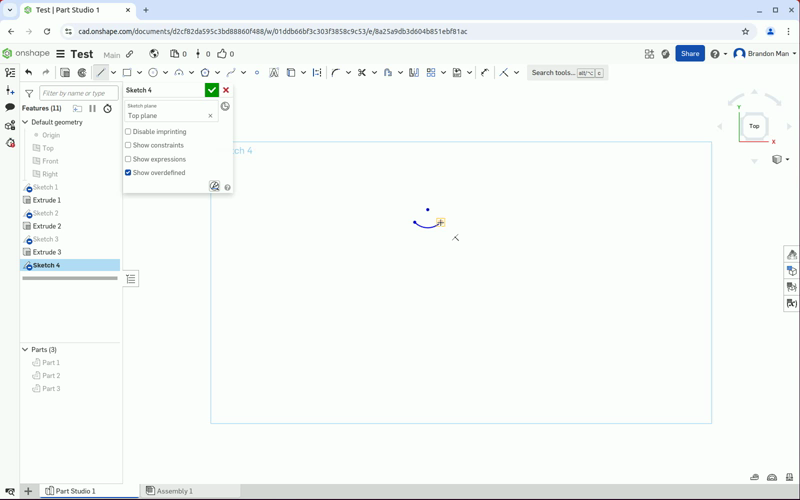
key_down(shift)
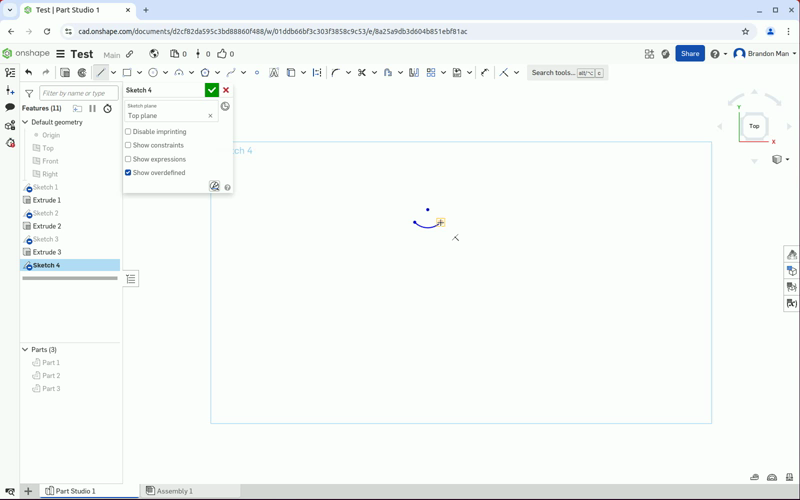
mouse_move(470, 222)
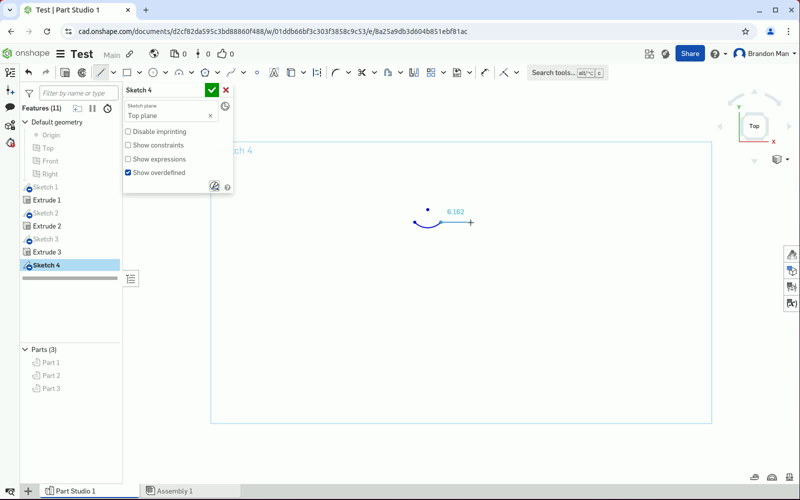
mouse_move(440, 219)
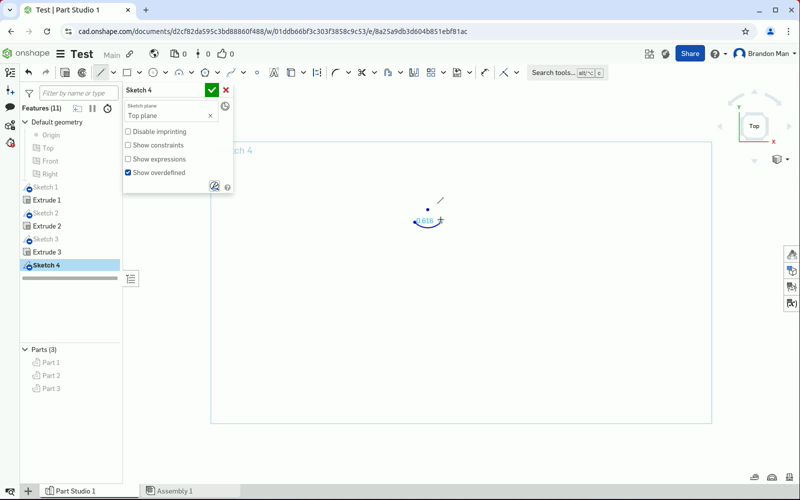
scroll(6)
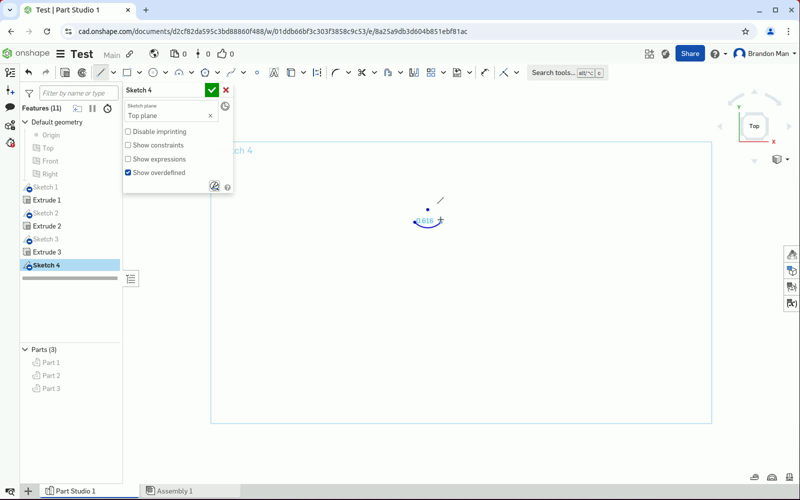
scroll(6)
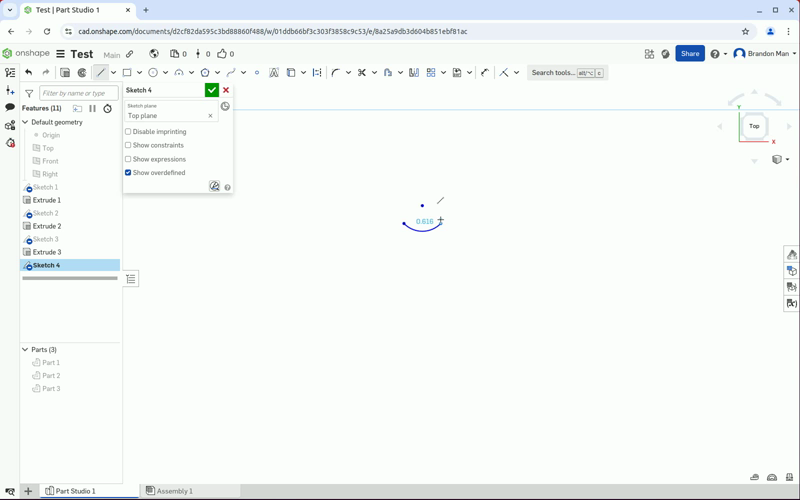
scroll(6)
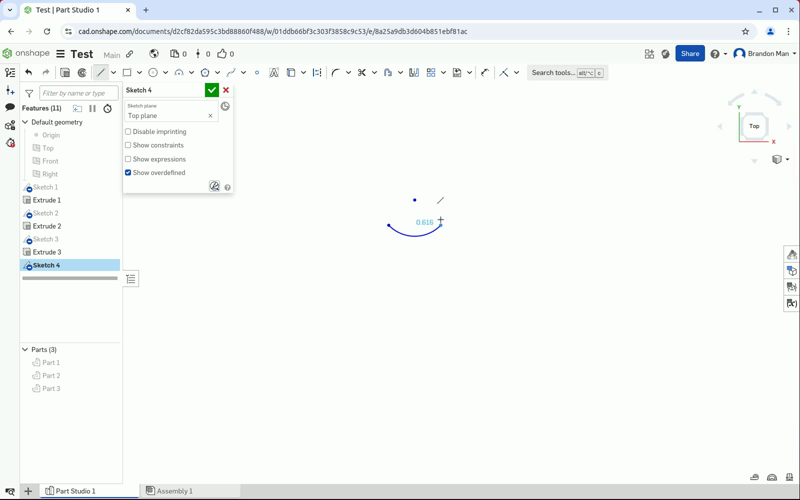
scroll(6)
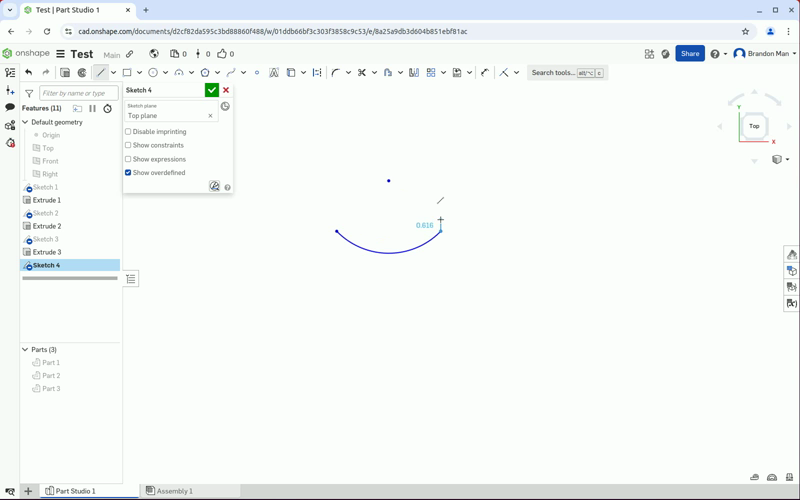
scroll(6)
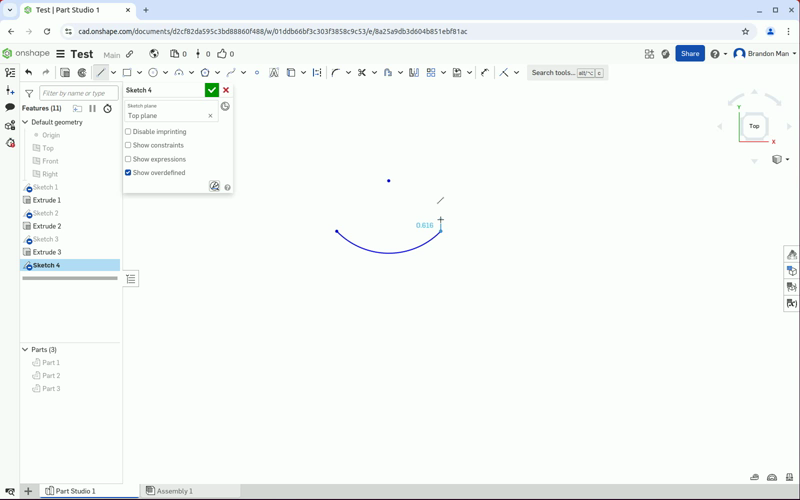
scroll(6)
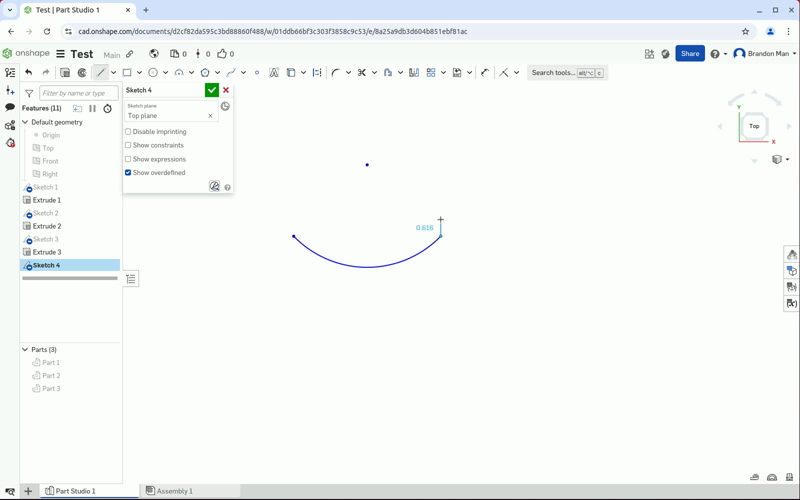
scroll(6)
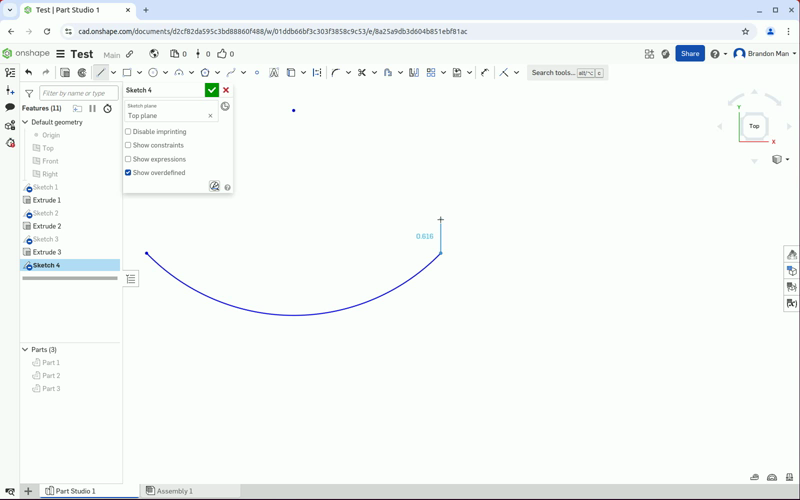
click(440, 219)
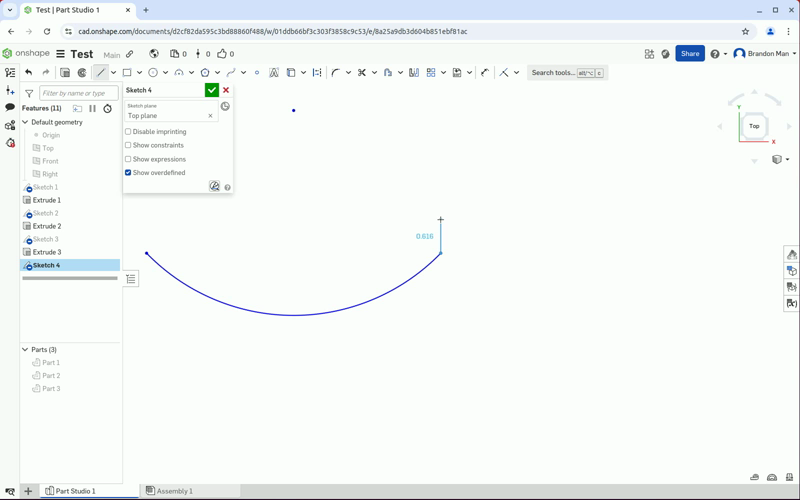
scroll(-6)
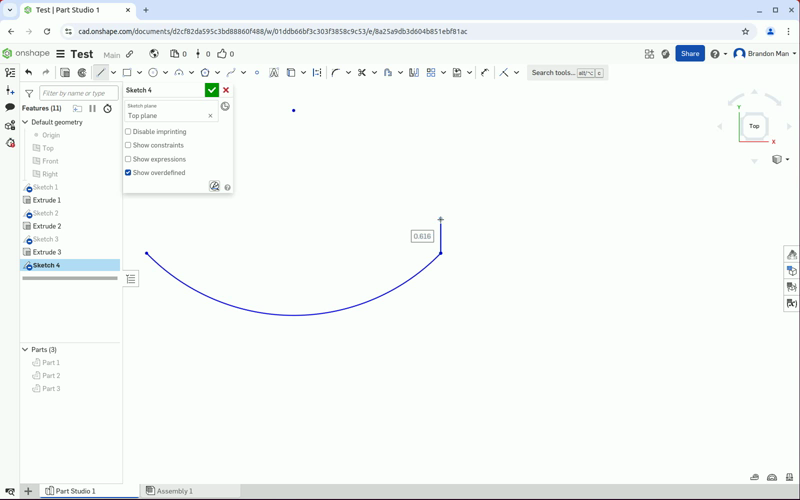
scroll(-6)
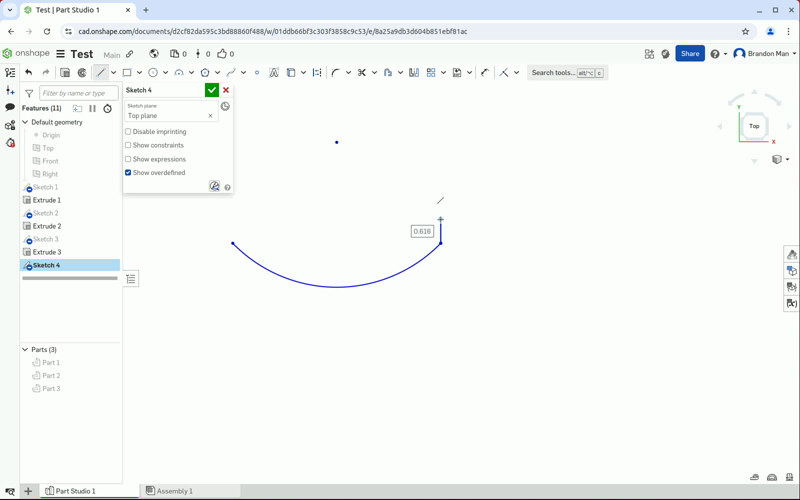
scroll(-6)
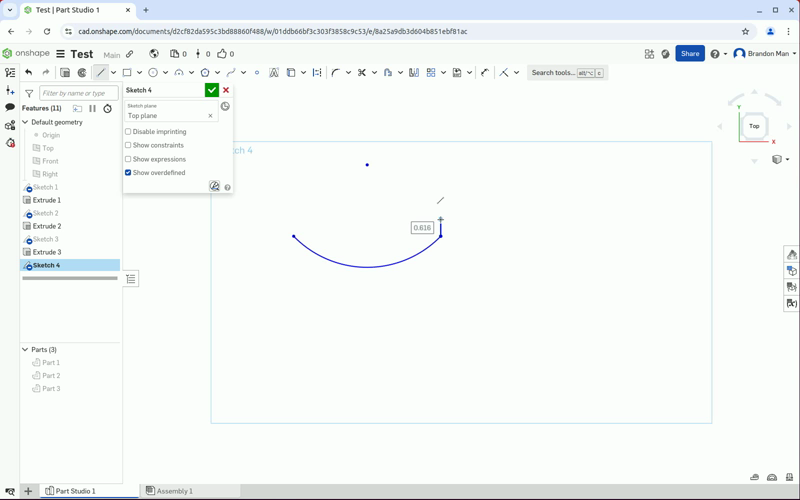
scroll(-6)
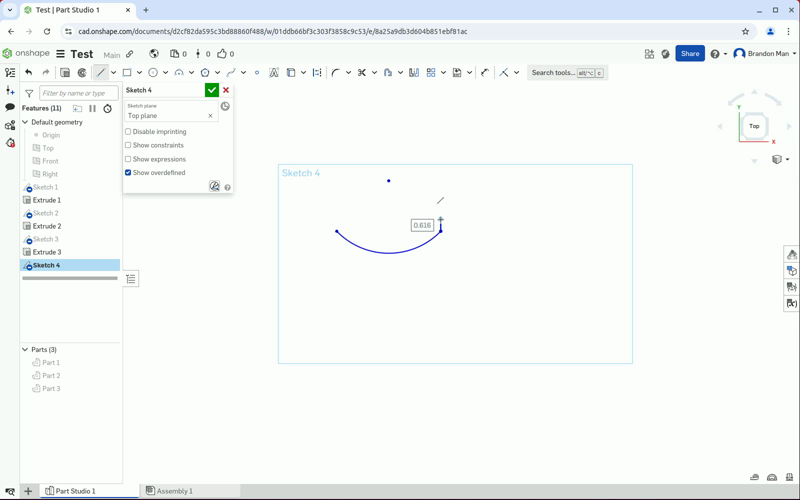
scroll(-6)
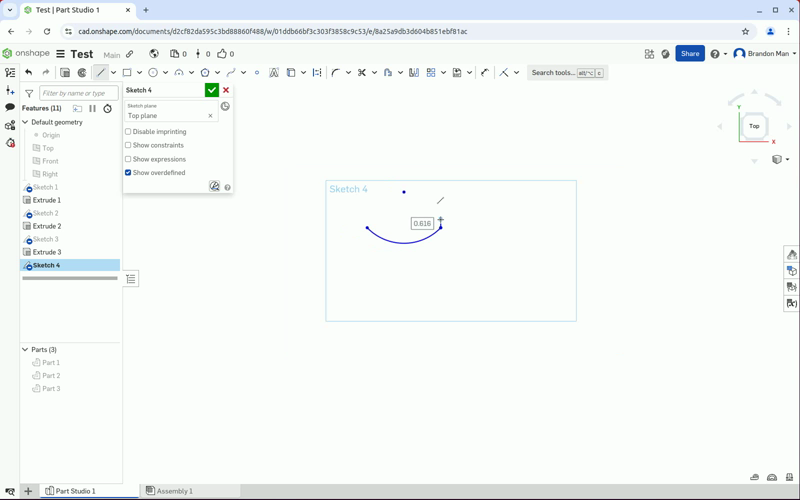
scroll(-6)
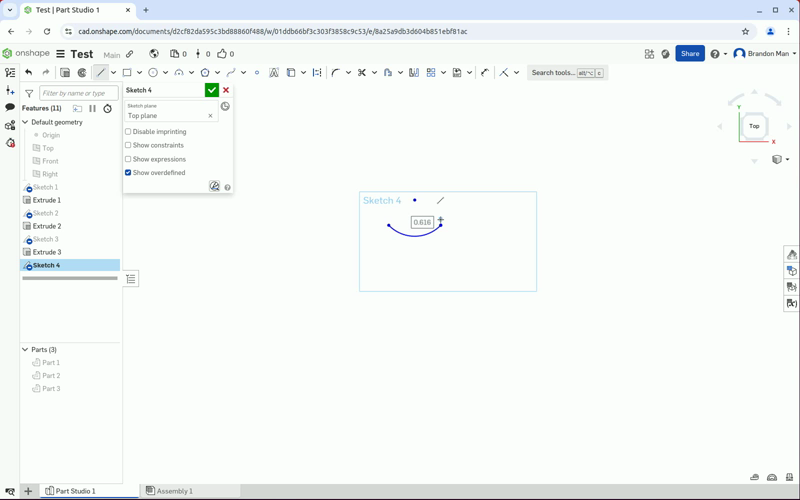
scroll(-6)
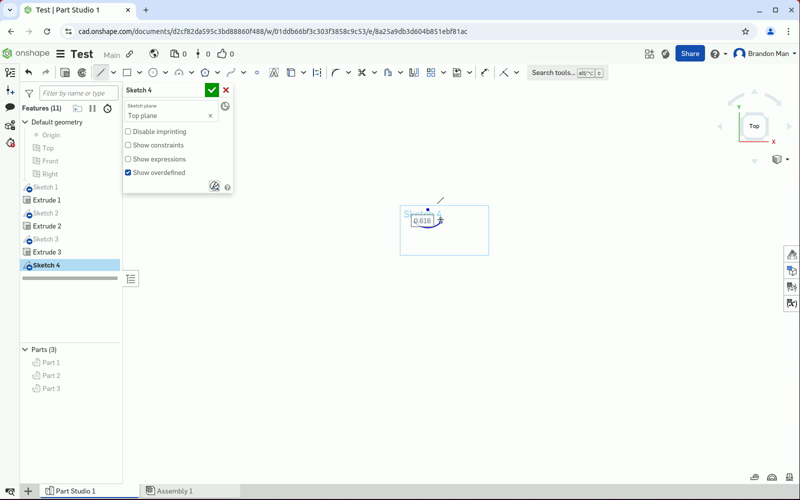
key_up(shift)
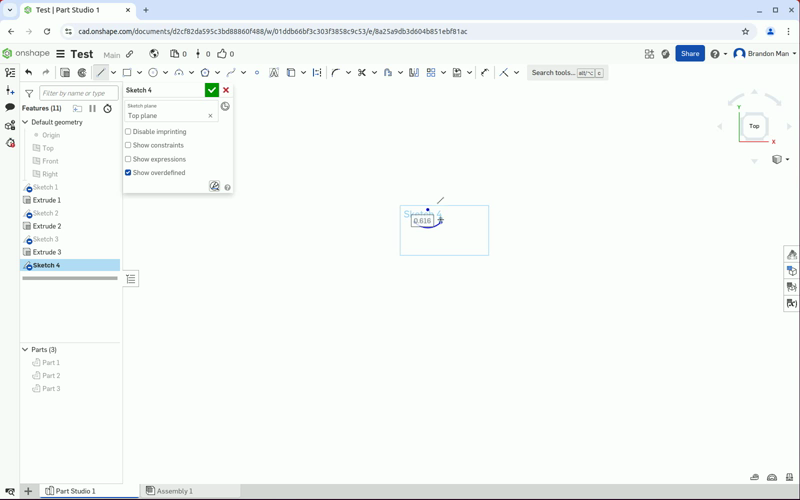
key_down(shift)
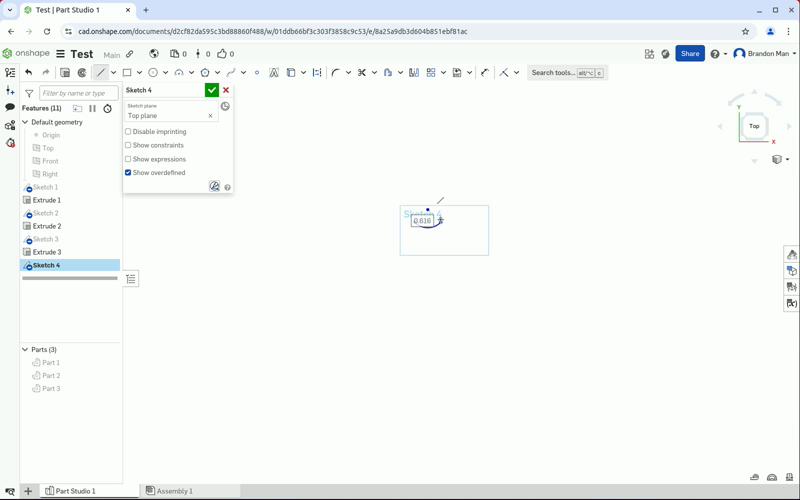
mouse_move(470, 219)
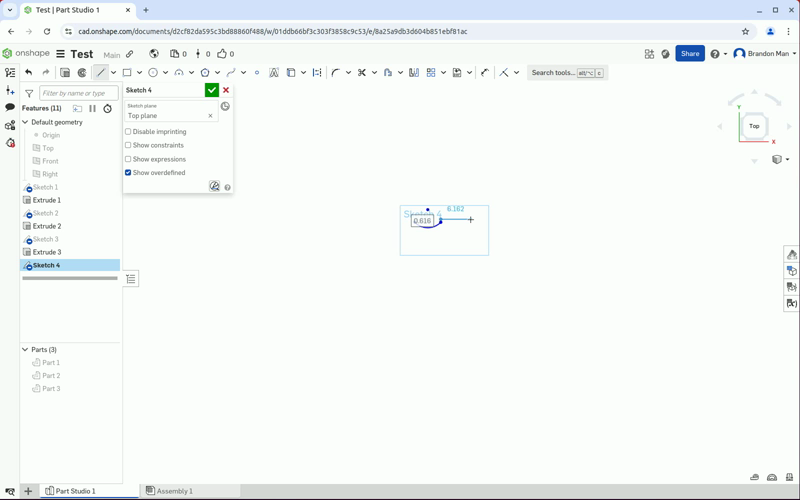
mouse_move(414, 219)
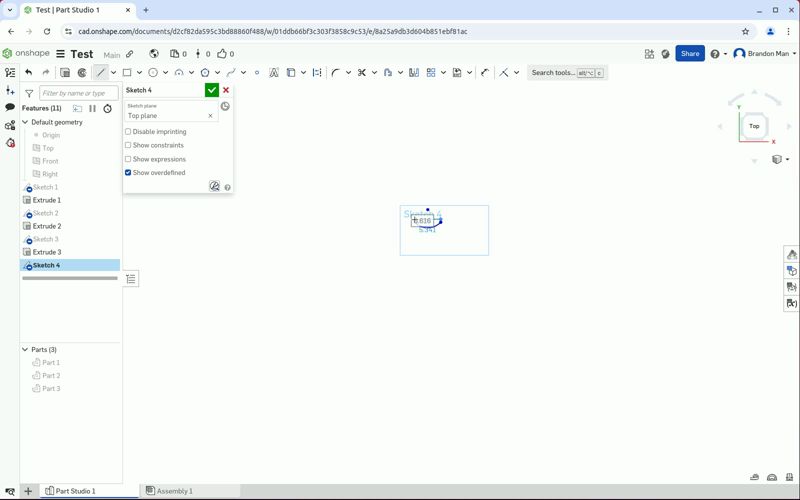
scroll(6)
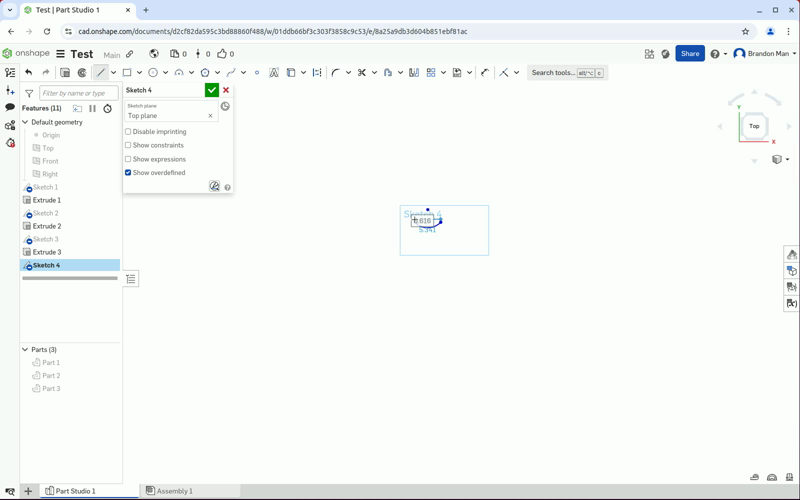
scroll(6)
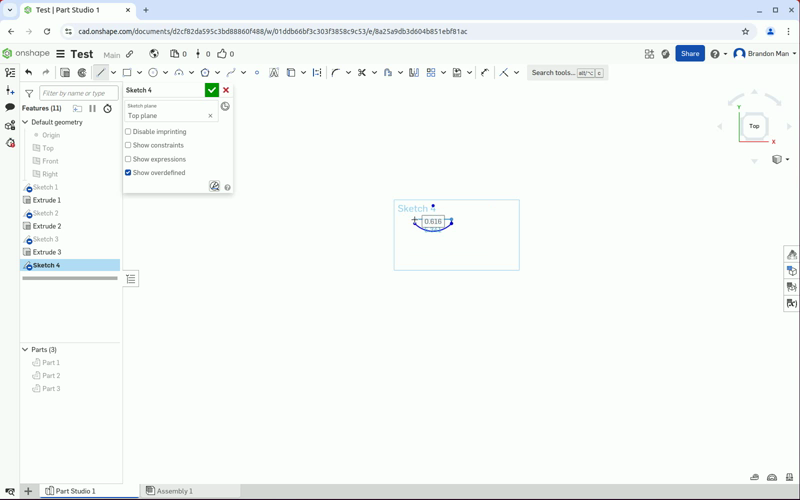
scroll(6)
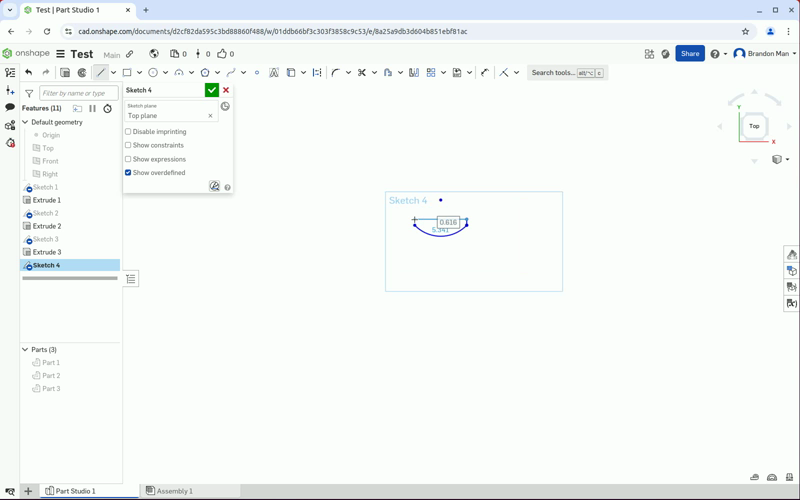
scroll(6)
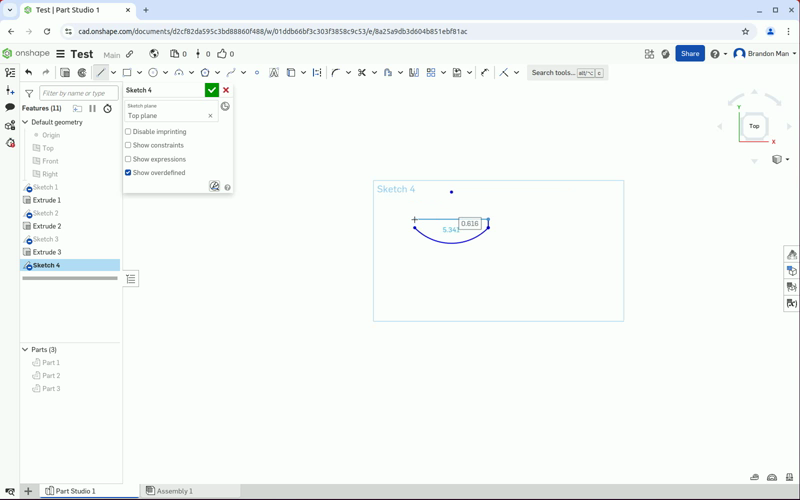
scroll(6)
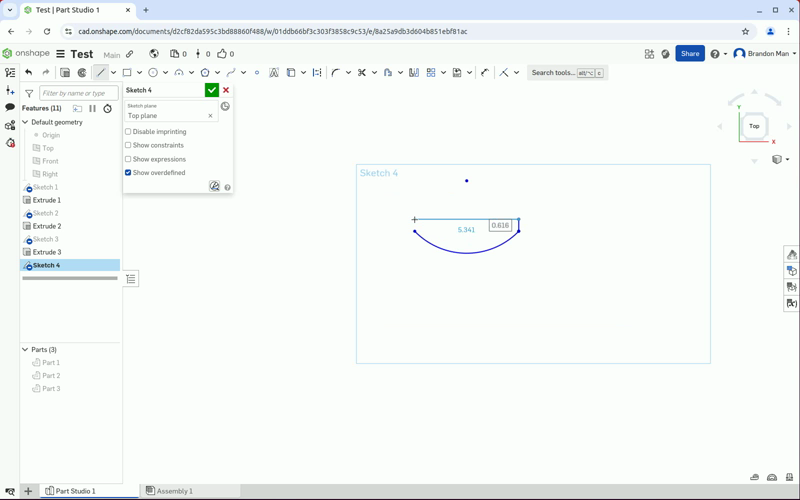
scroll(6)
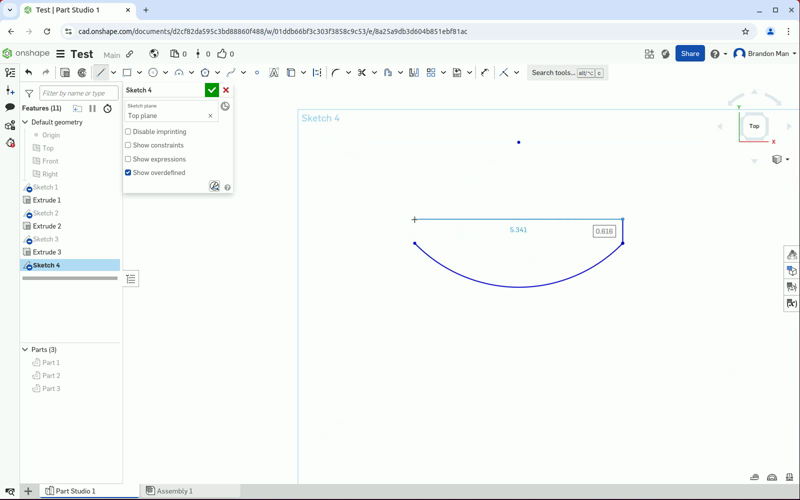
scroll(6)
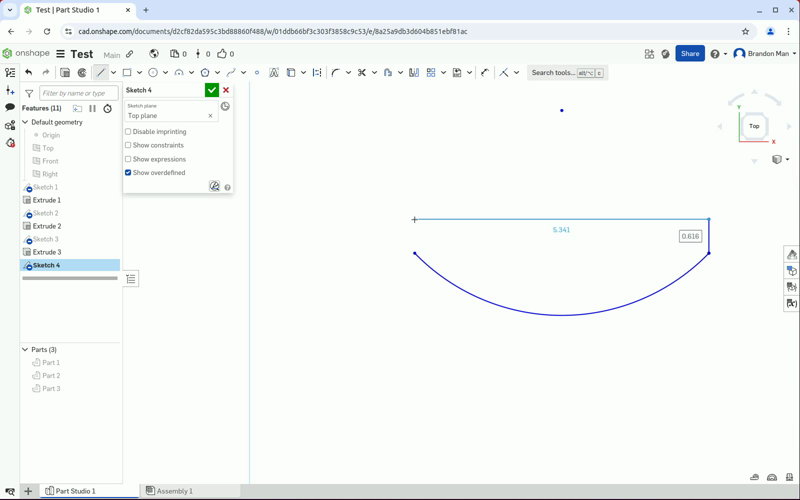
click(414, 219)
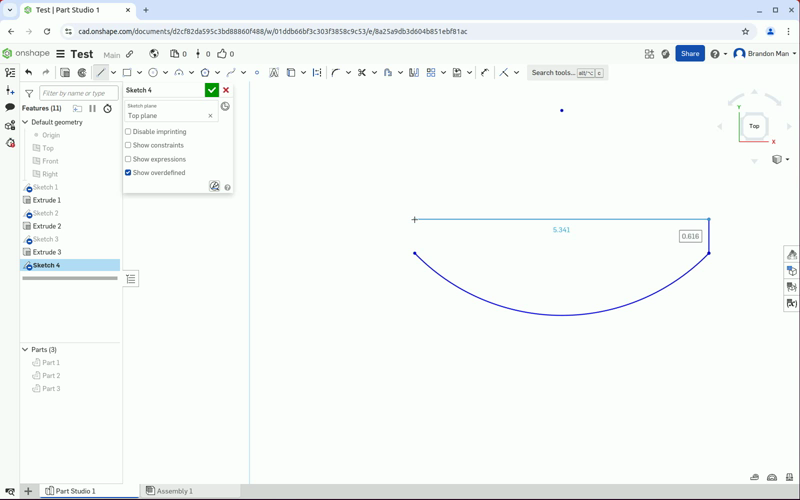
scroll(-6)
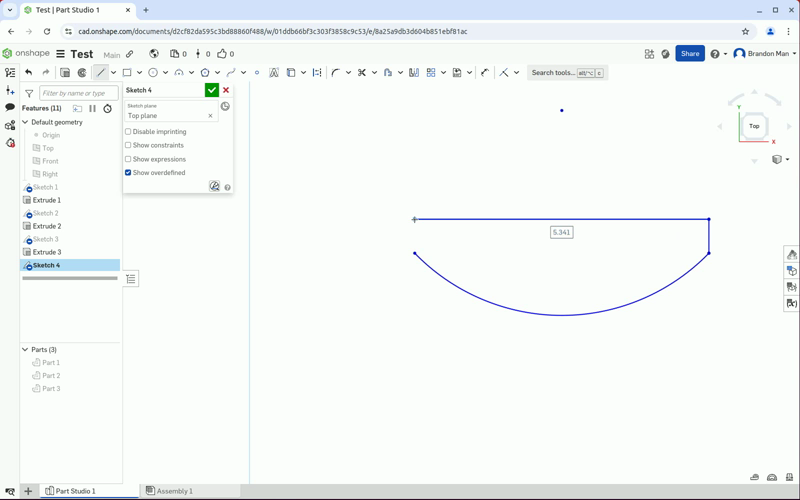
scroll(-6)
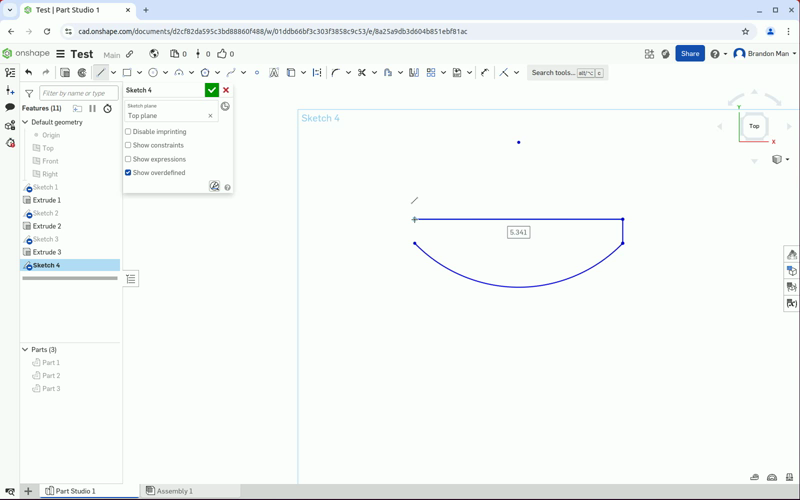
scroll(-6)
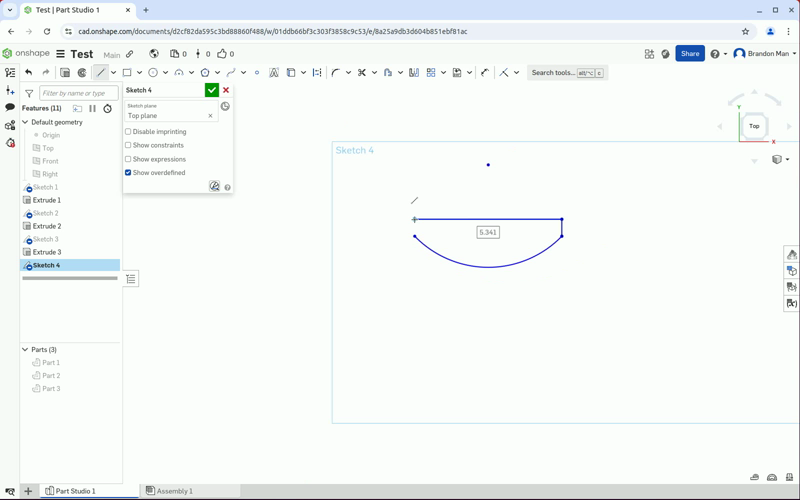
scroll(-6)
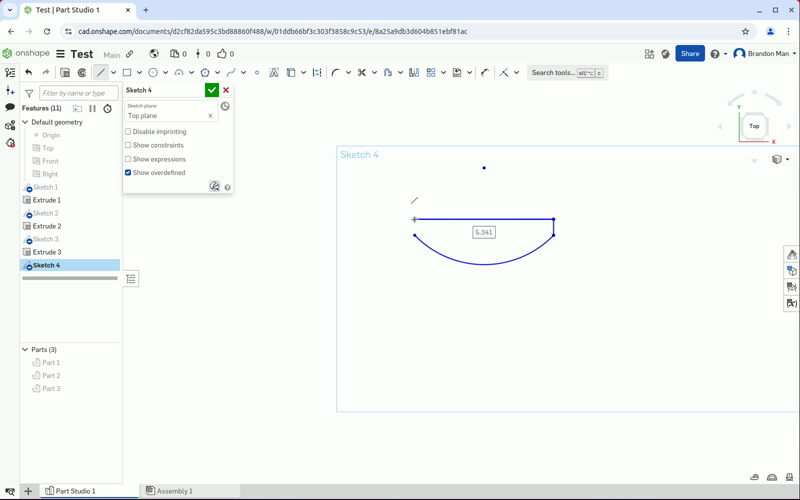
scroll(-6)
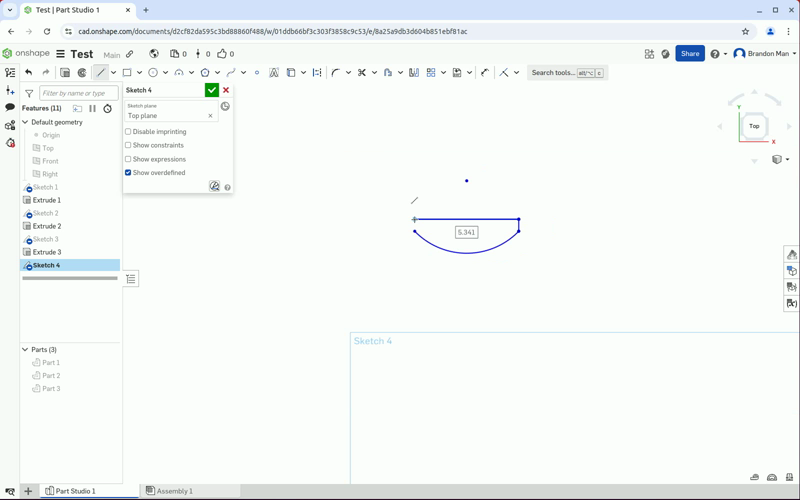
scroll(-6)
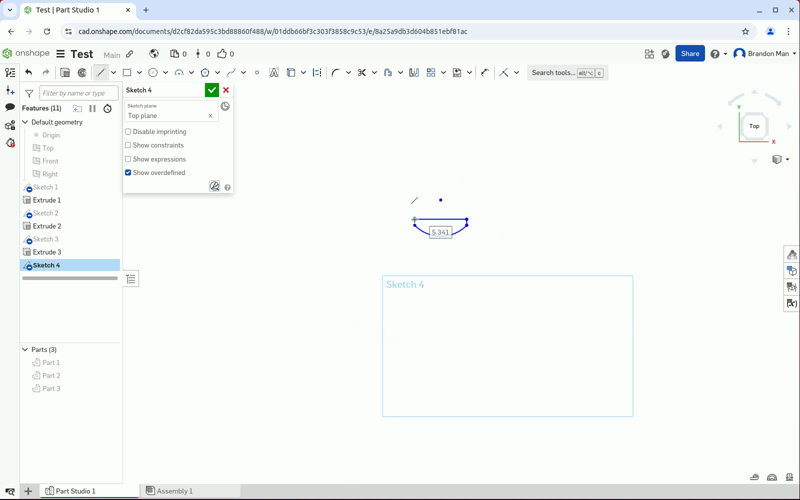
scroll(-6)
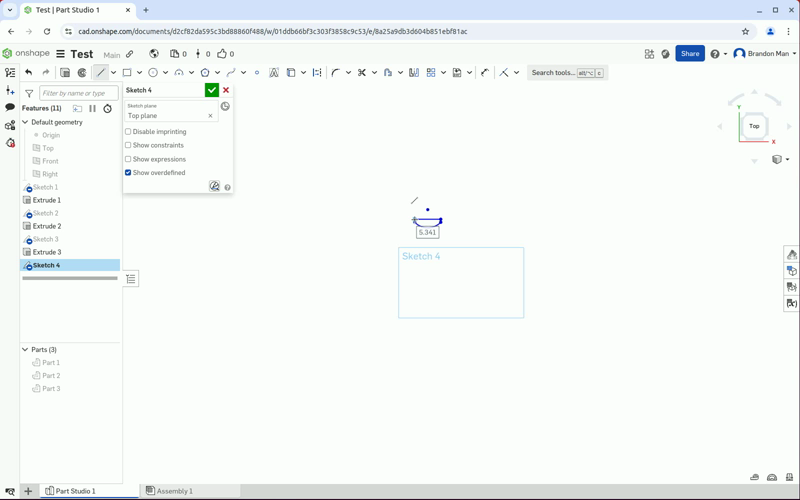
key_up(shift)
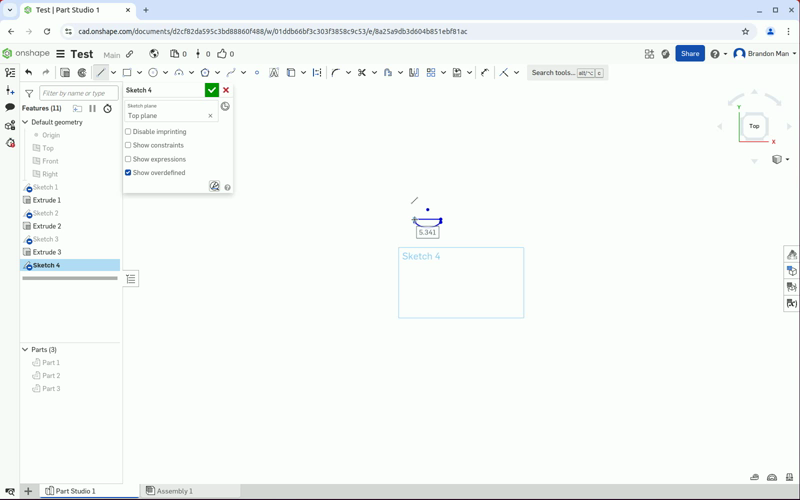
mouse_move(444, 219)
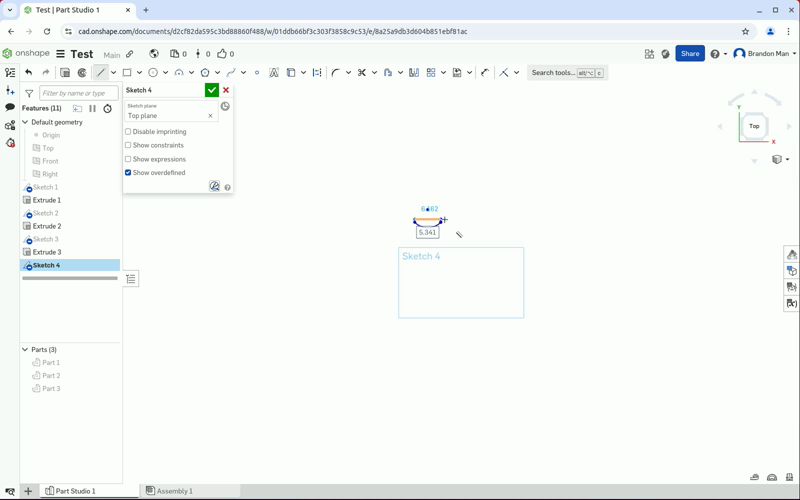
key_down(shift)
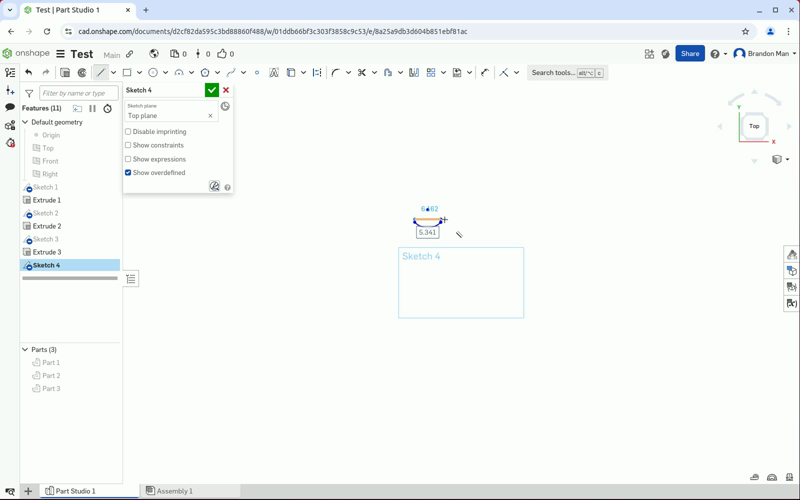
mouse_move(414, 222)
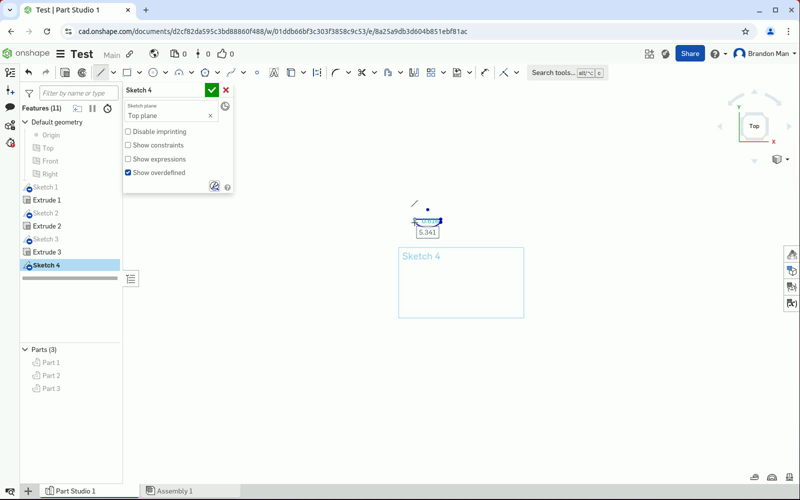
scroll(6)
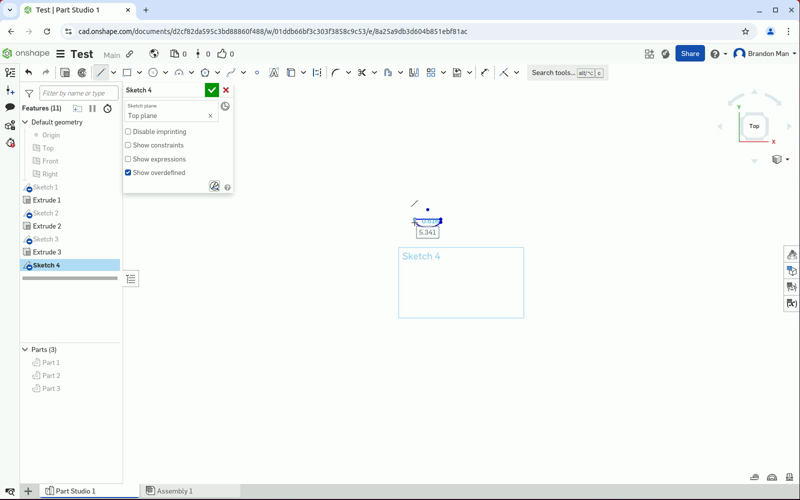
scroll(6)
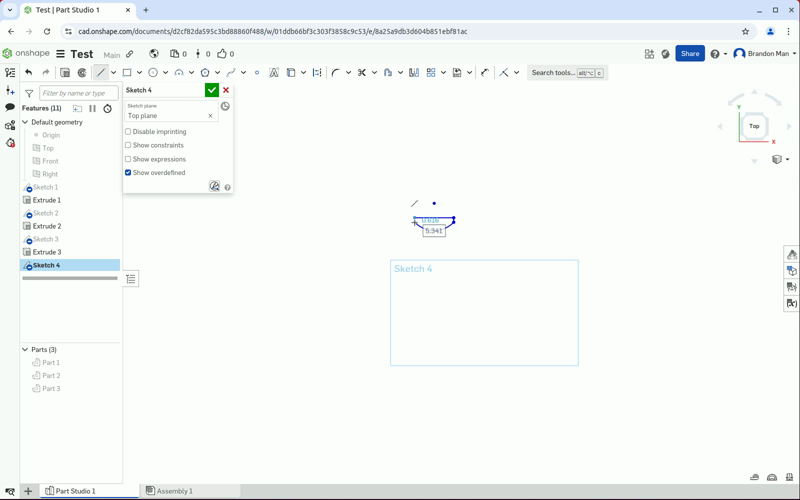
scroll(6)
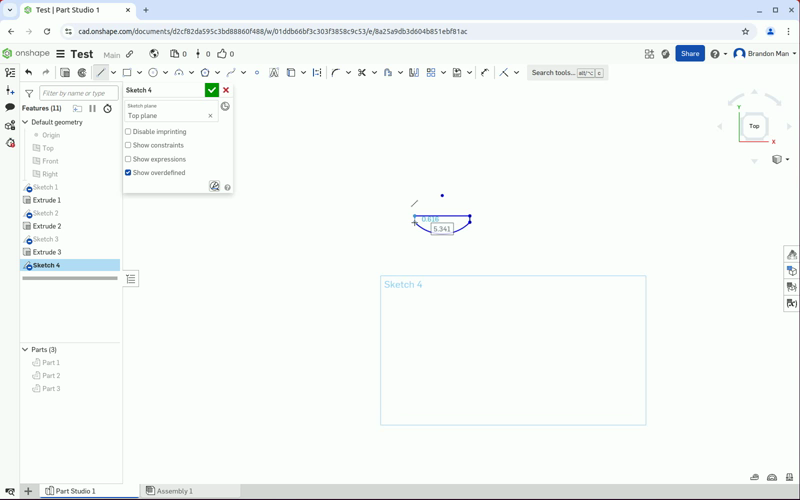
scroll(6)
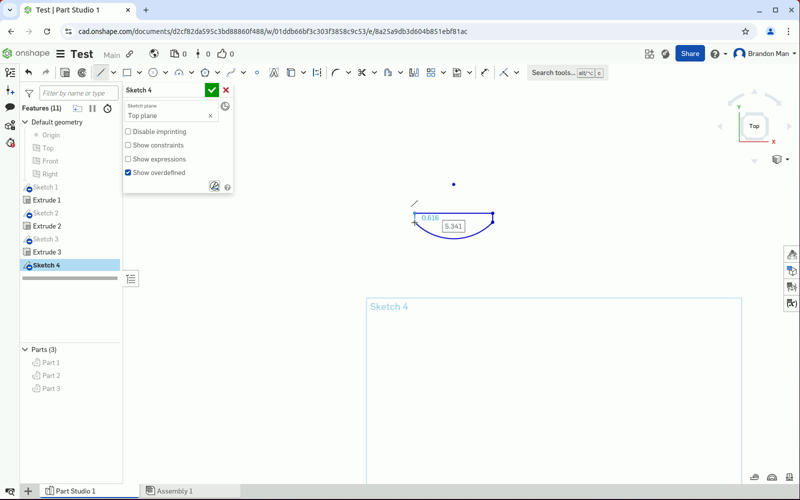
scroll(6)
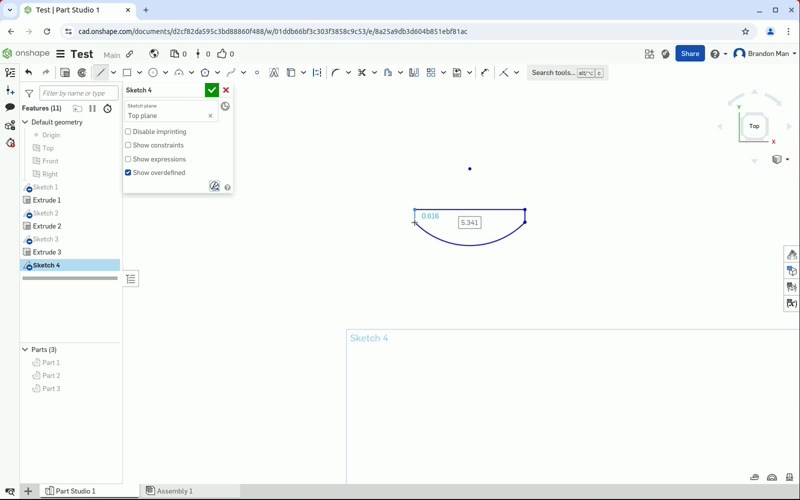
scroll(6)
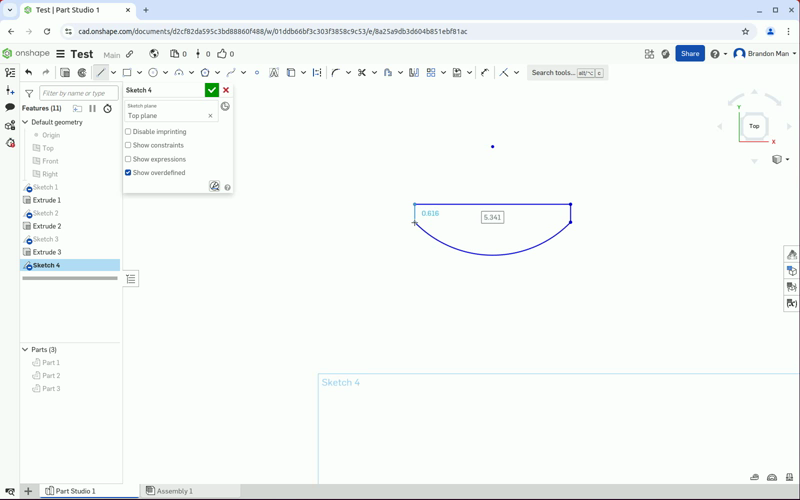
scroll(6)
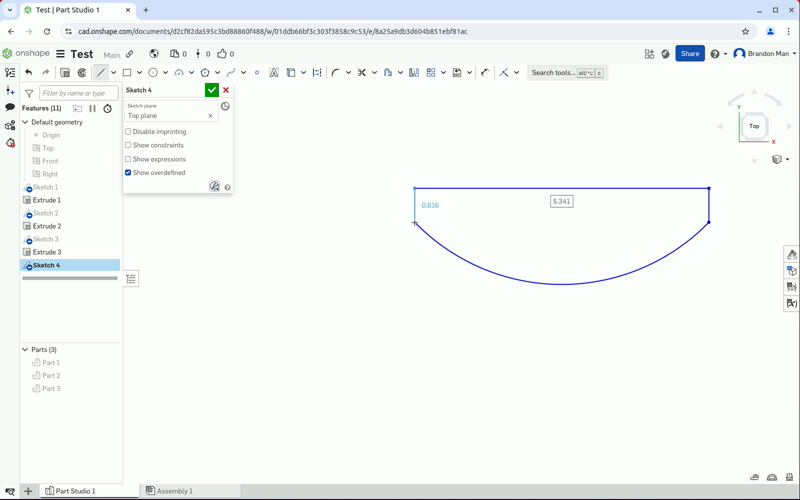
key_up(shift)
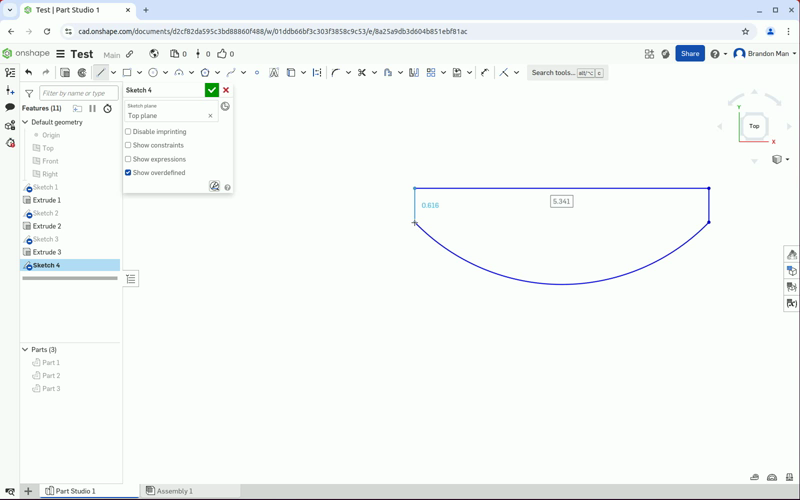
click(414, 222)
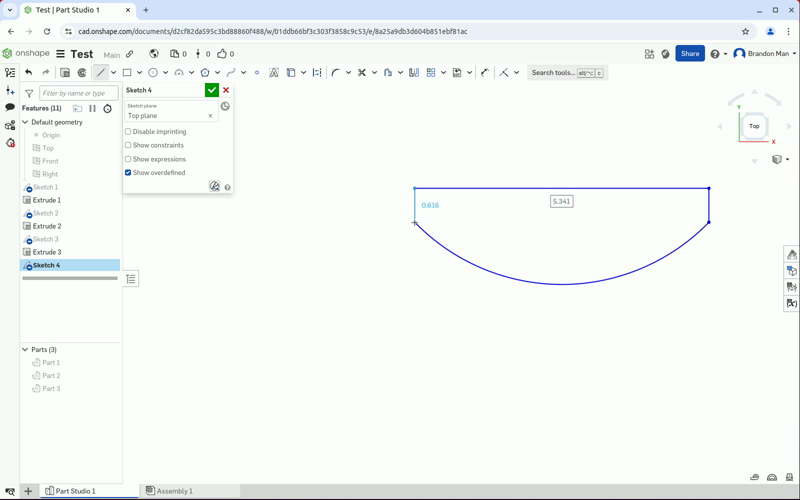
scroll(-6)
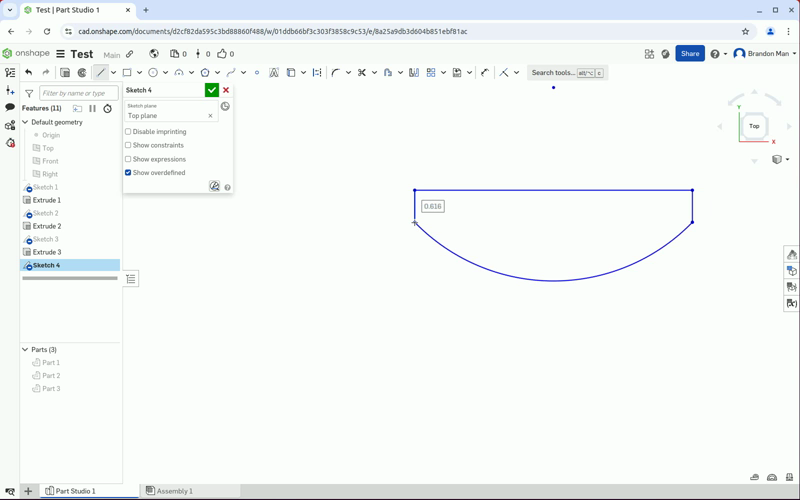
scroll(-6)
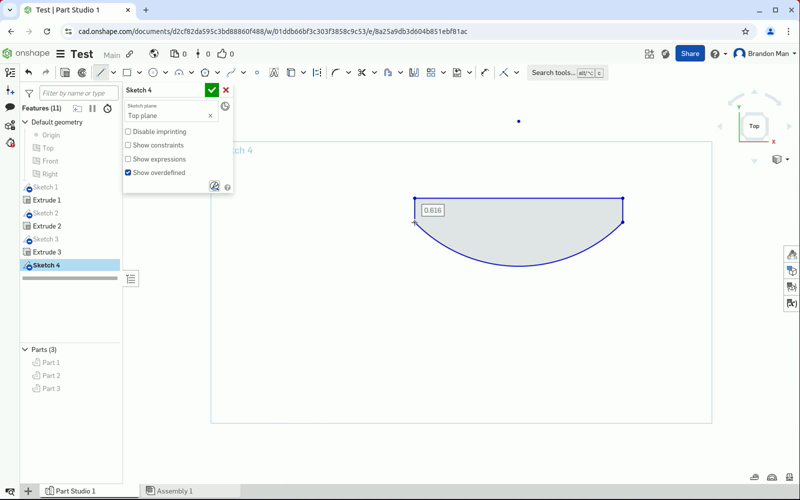
scroll(-6)
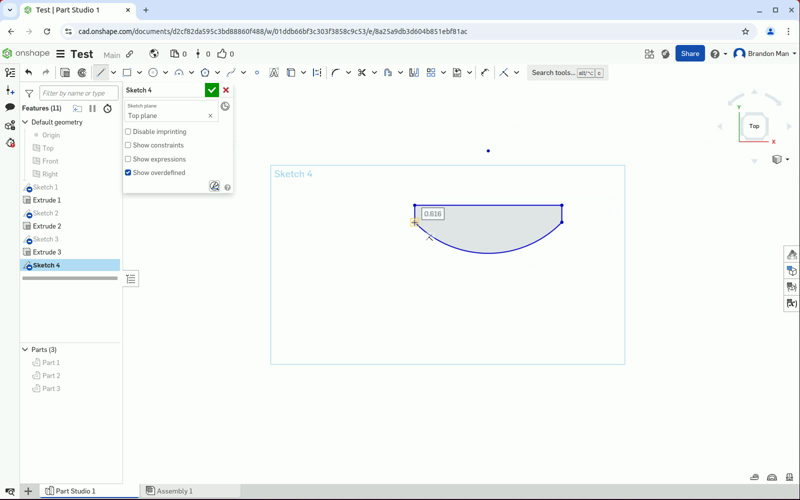
scroll(-6)
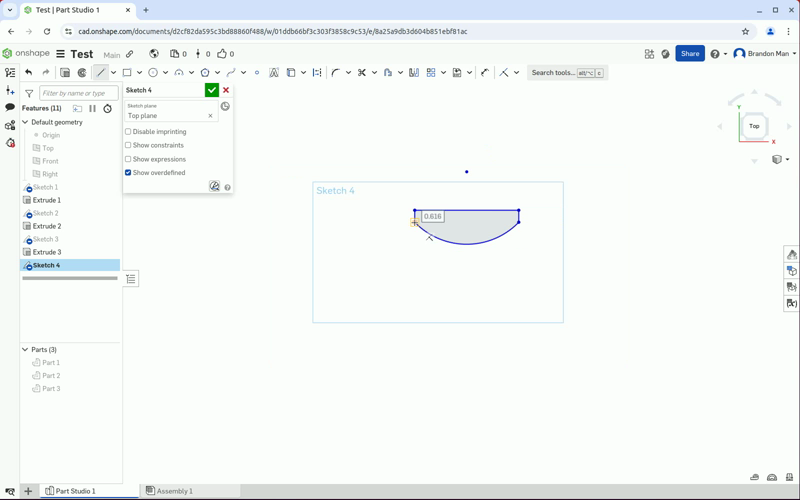
scroll(-6)
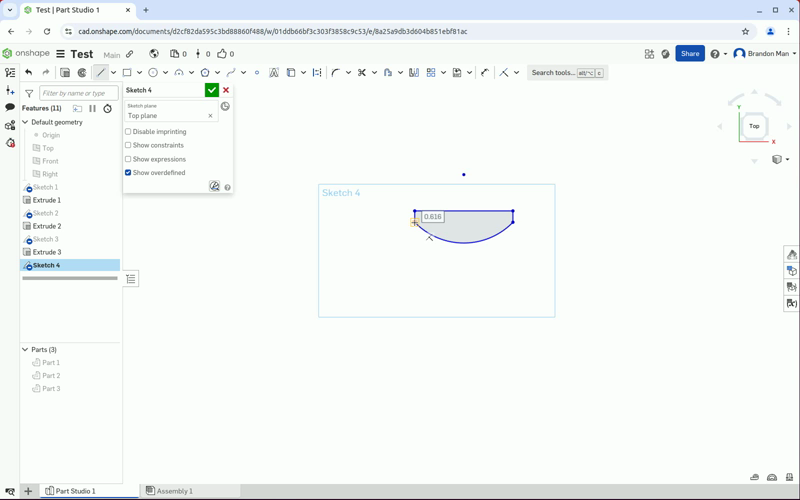
scroll(-6)
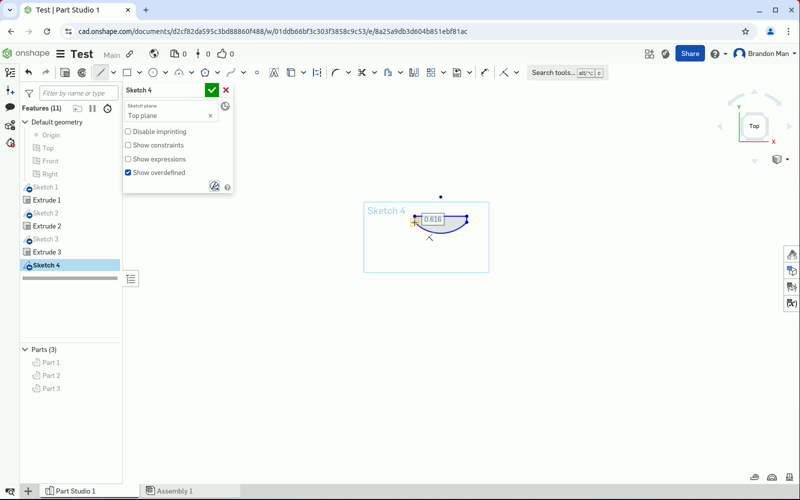
scroll(-6)
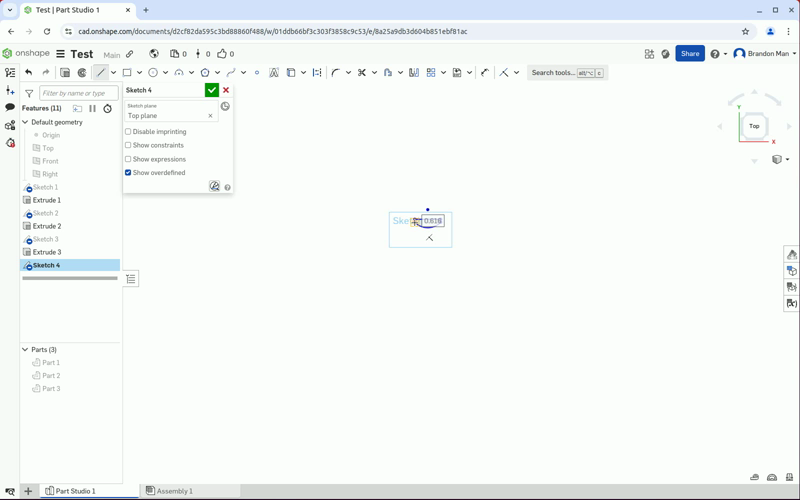
key(esc)
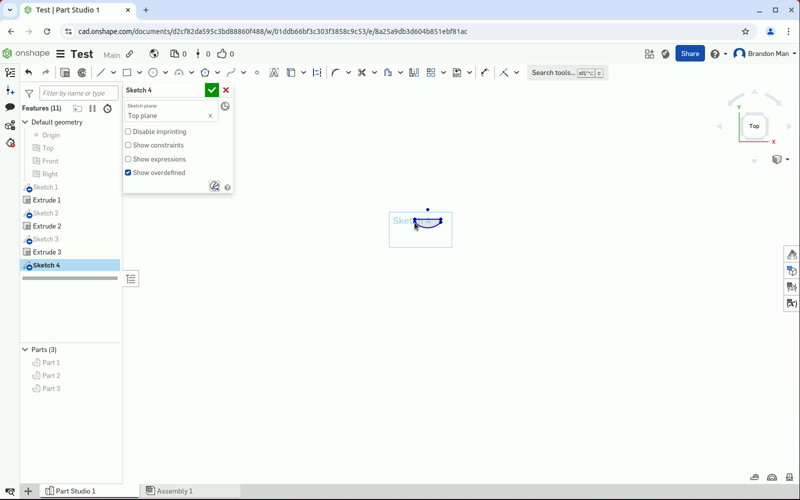
mouse_move(417, 222)
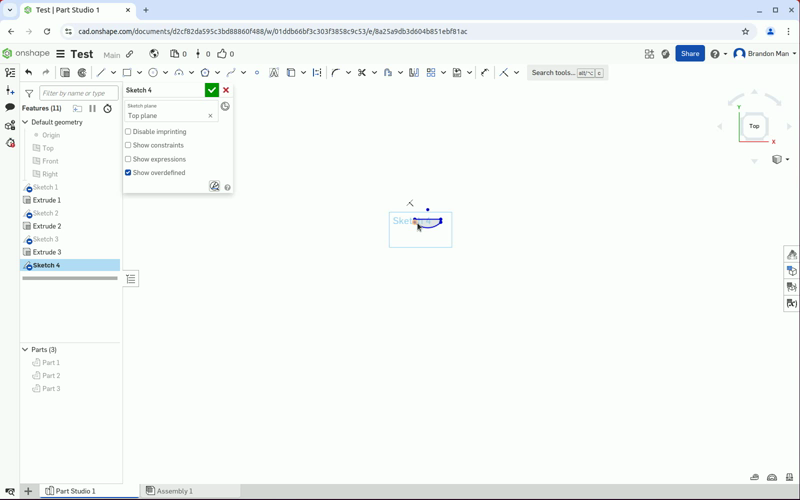
scroll(6)
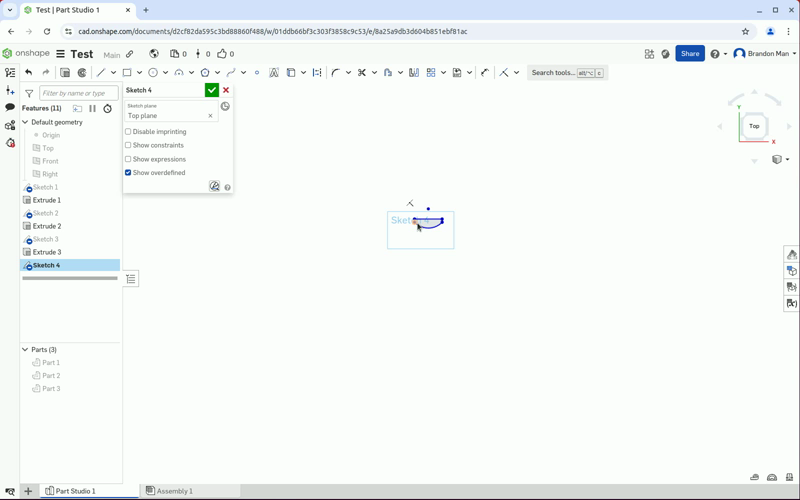
scroll(6)
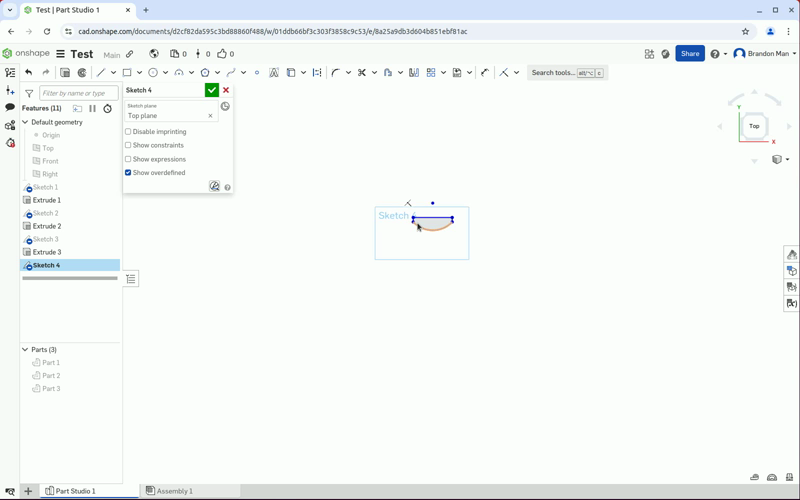
scroll(6)
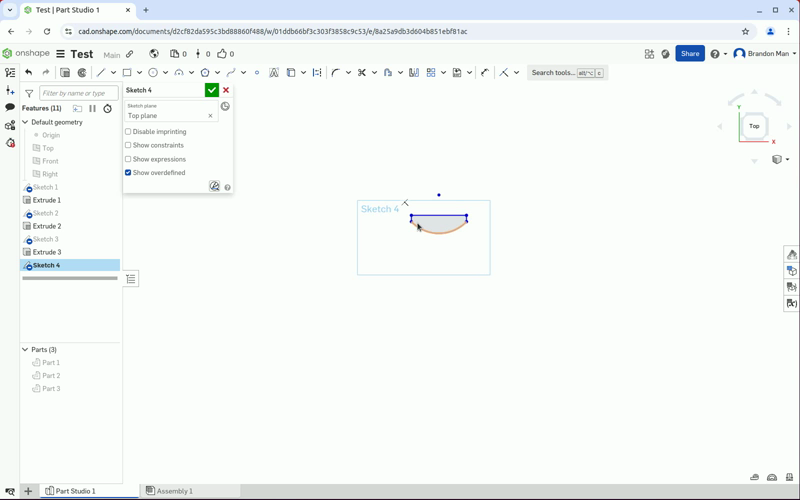
scroll(6)
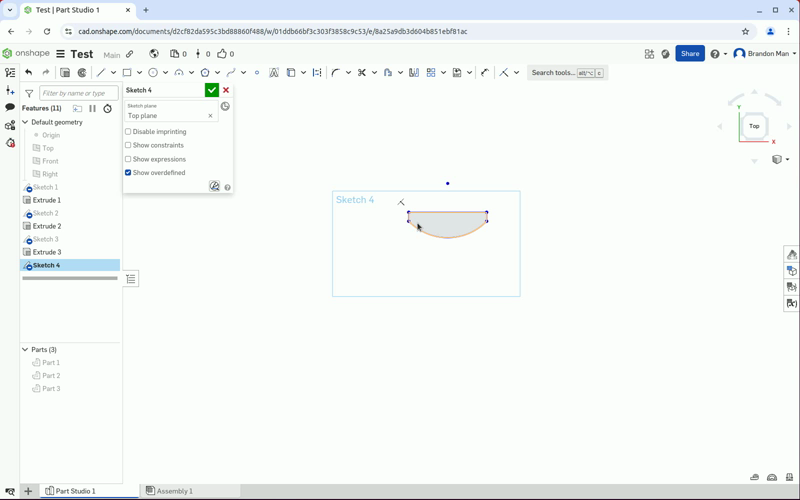
scroll(6)
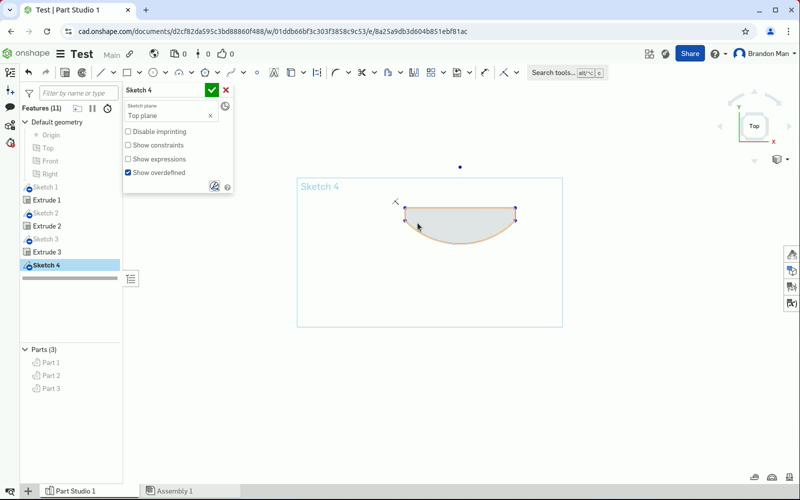
scroll(6)
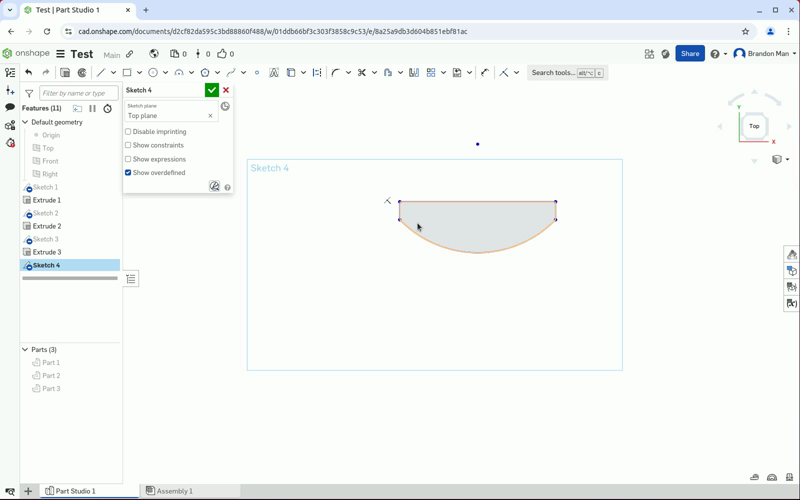
scroll(6)
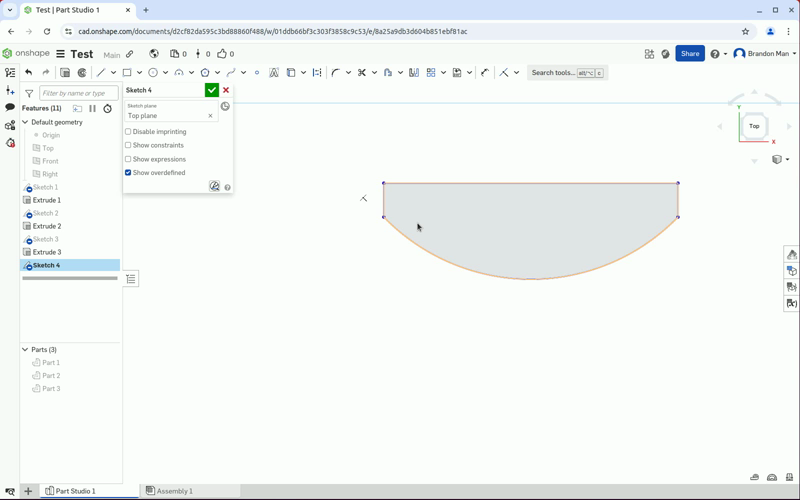
click(417, 222)
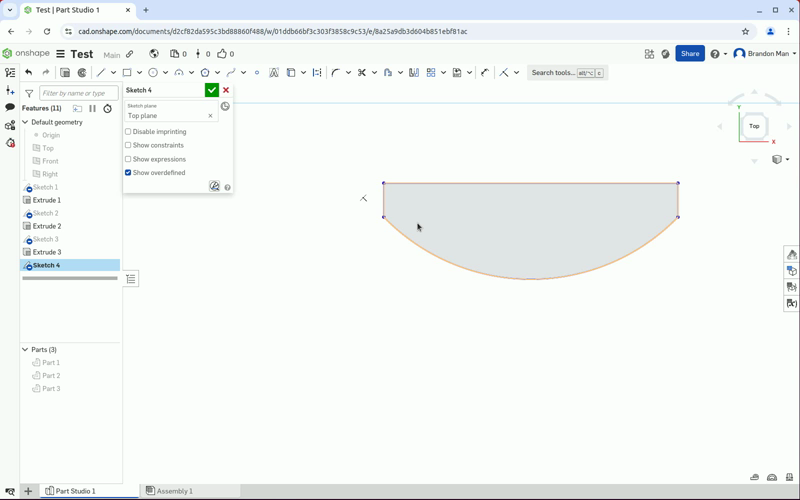
scroll(-6)
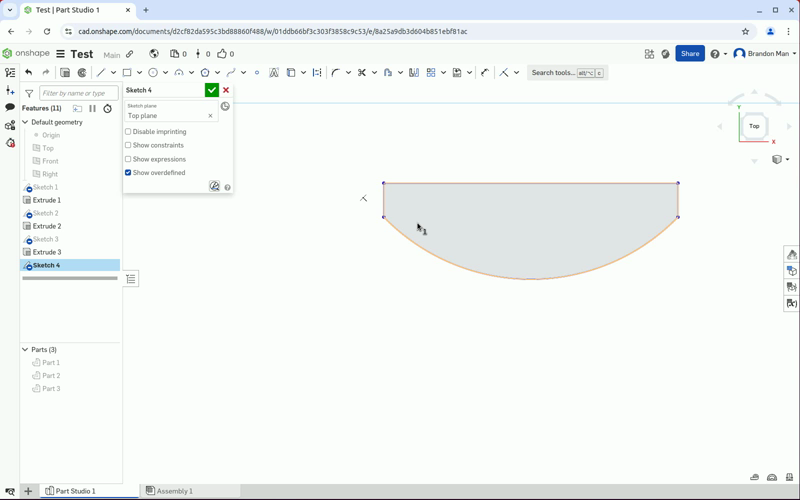
scroll(-6)
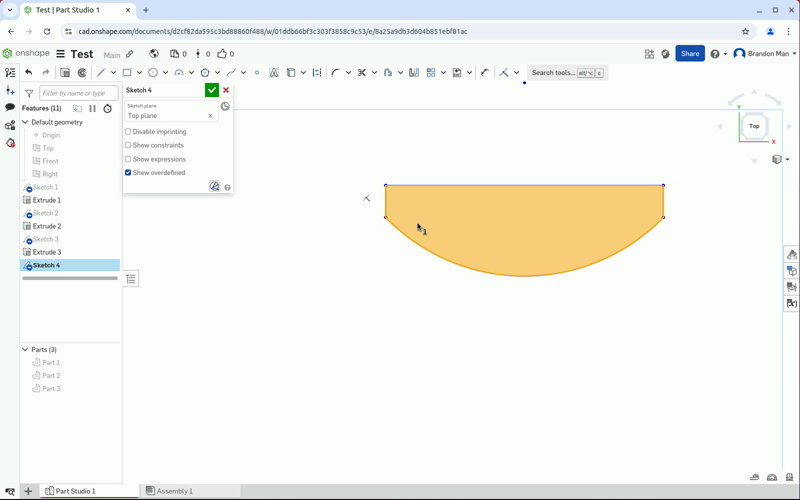
scroll(-6)
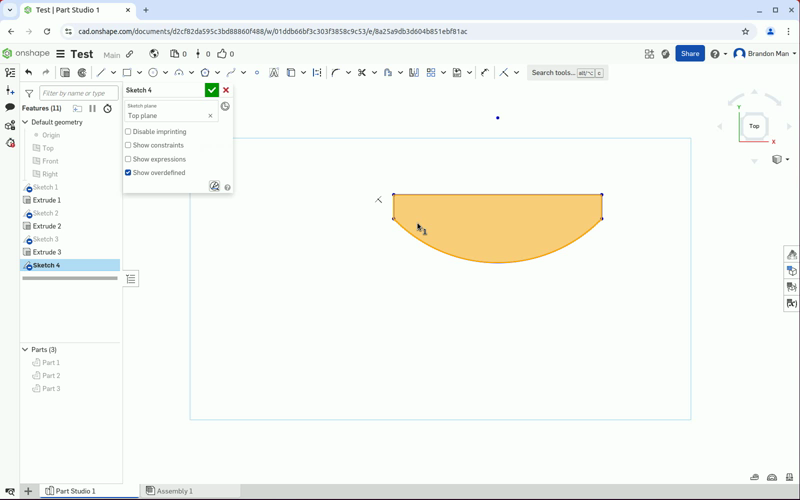
scroll(-6)
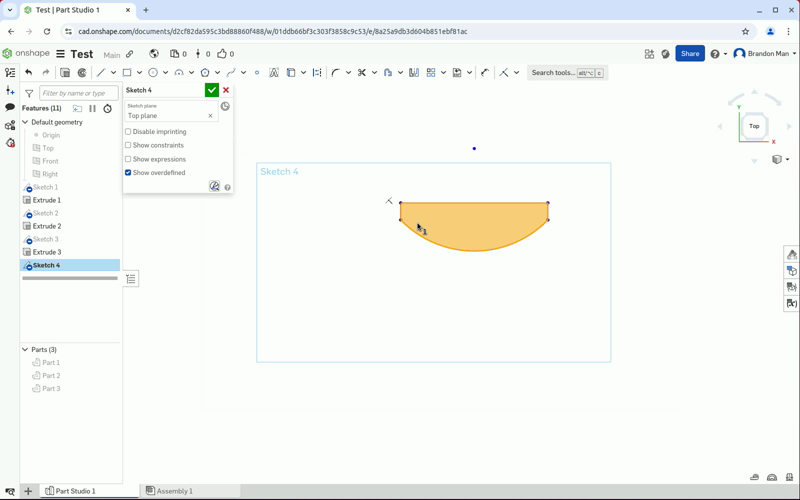
scroll(-6)
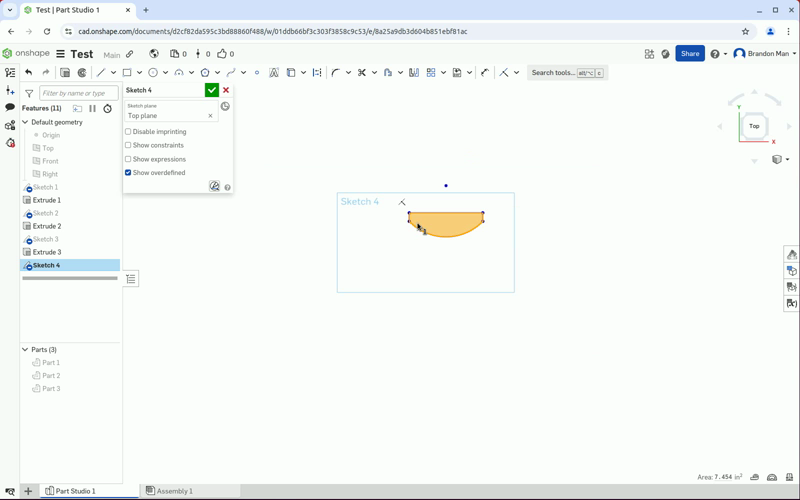
scroll(-6)
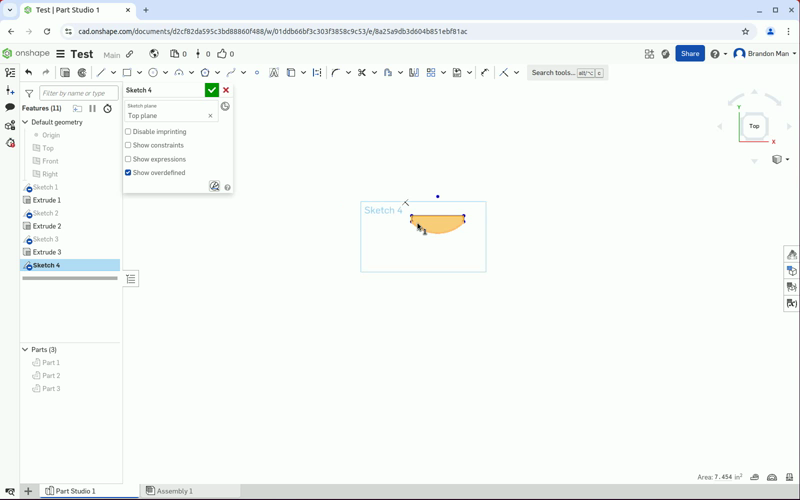
scroll(-6)
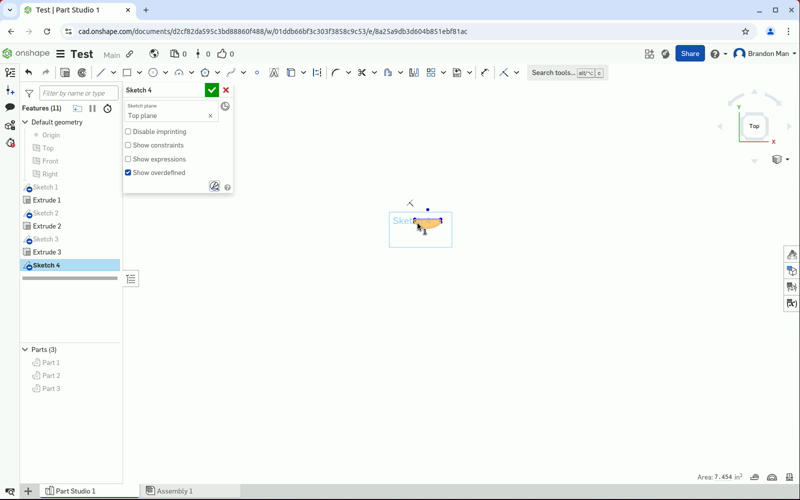
mouse_move(73, 352)
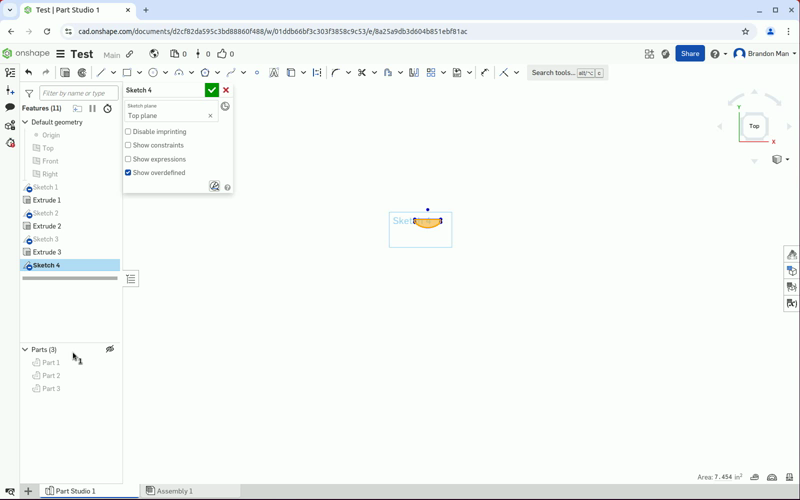
key(shift+y)
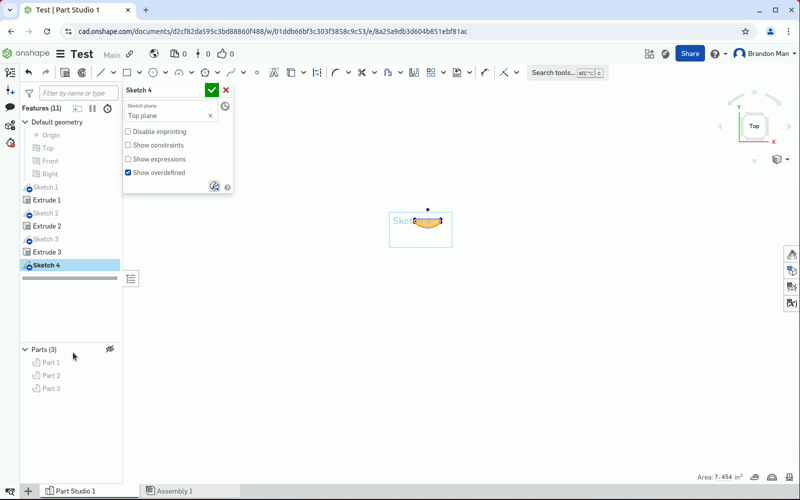
key(shift+e)
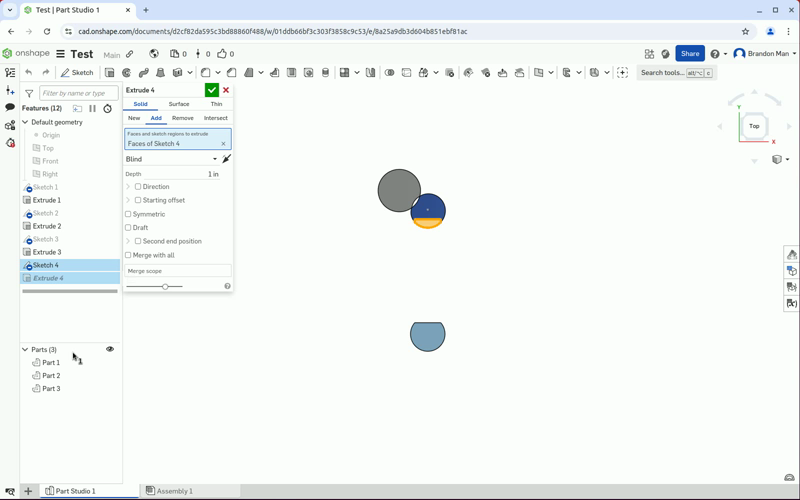
mouse_move(143, 106)
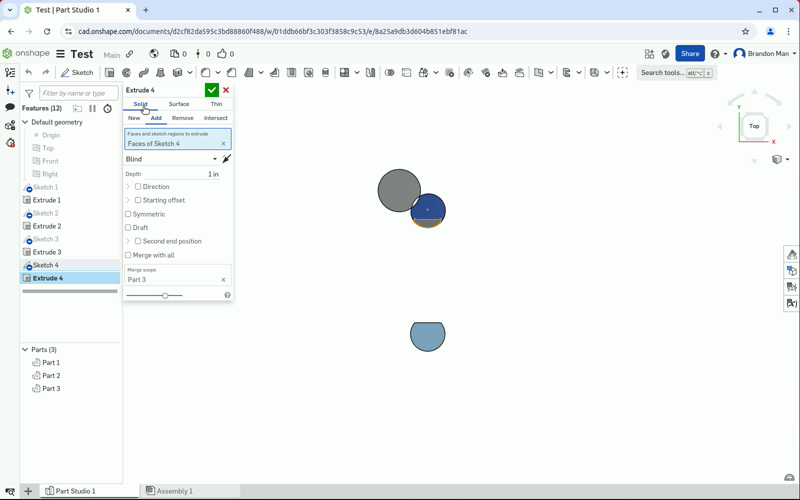
click(143, 106)
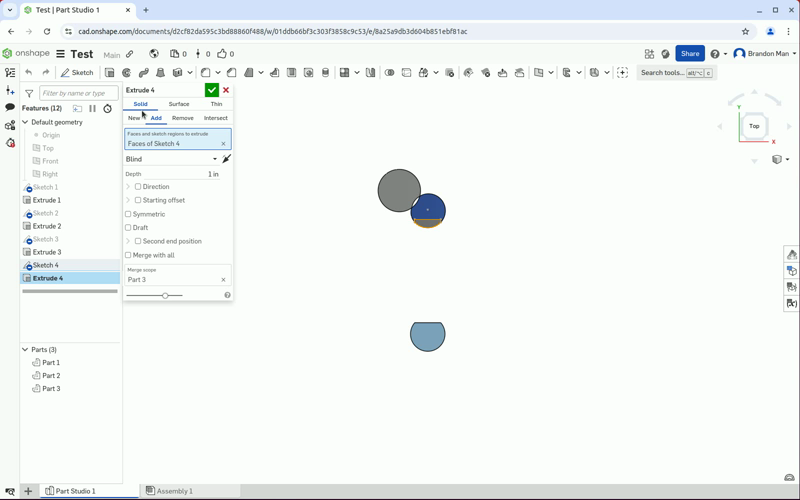
mouse_move(137, 120)
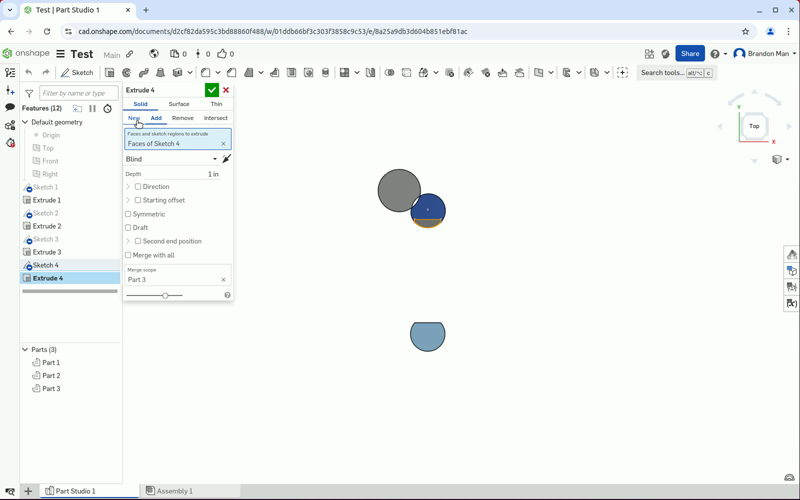
click(137, 120)
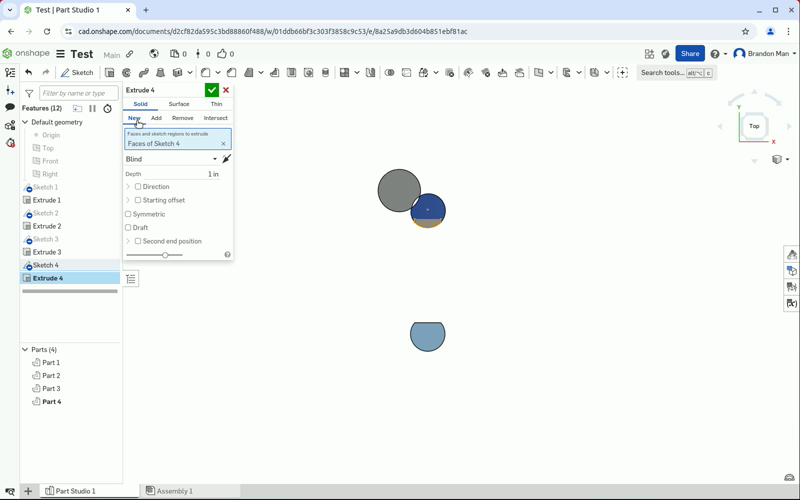
key(tab, 4)
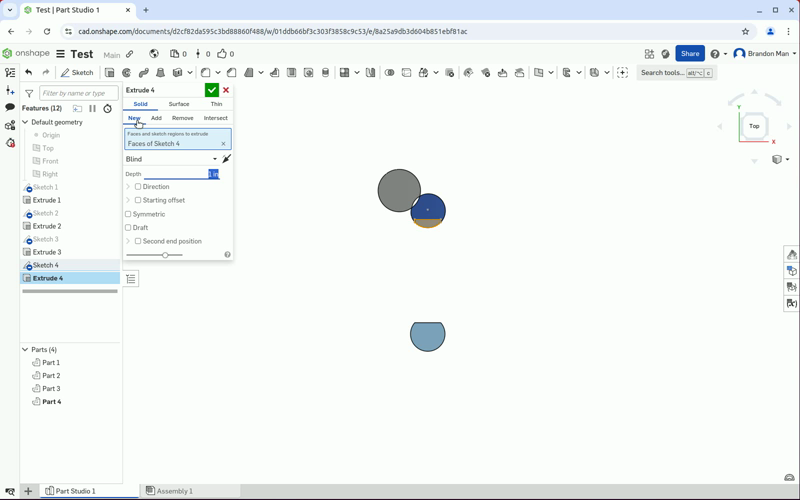
text(1.685)
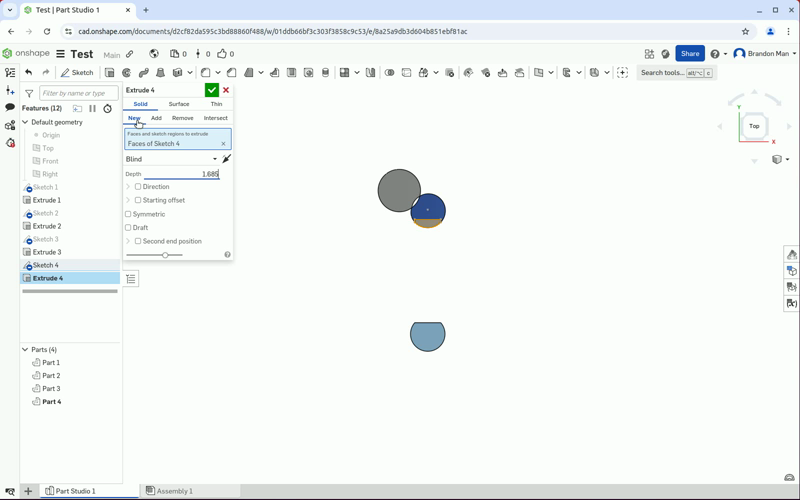
key(enter)
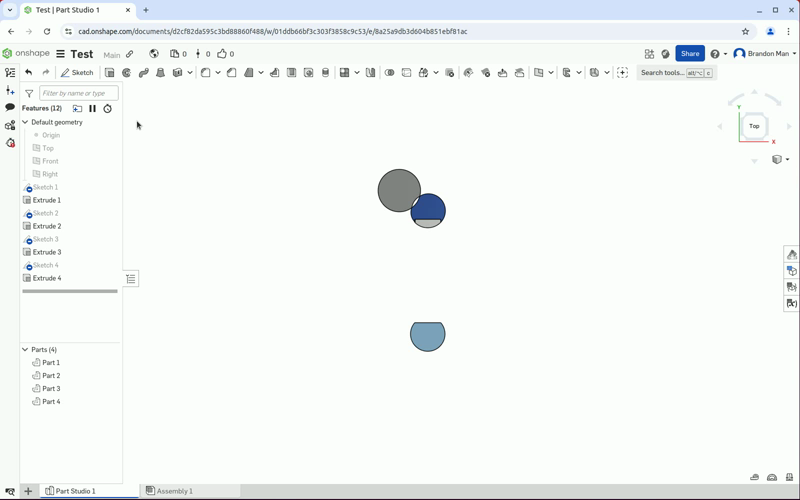
key(shift+h)
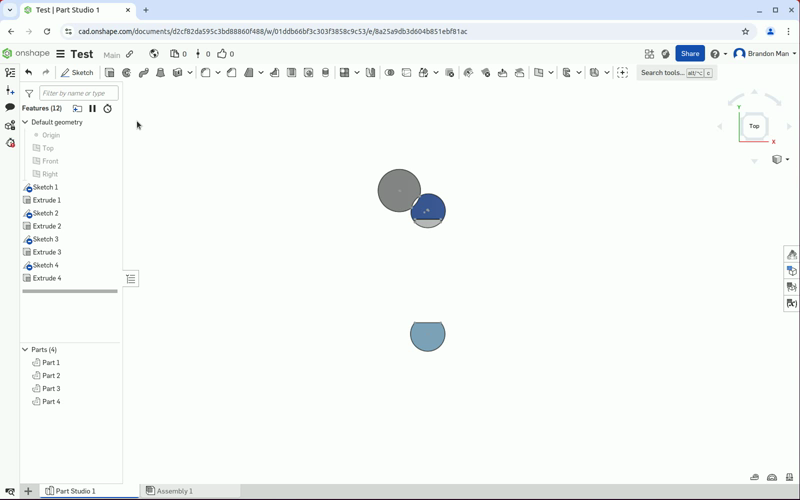
key(shift+h)
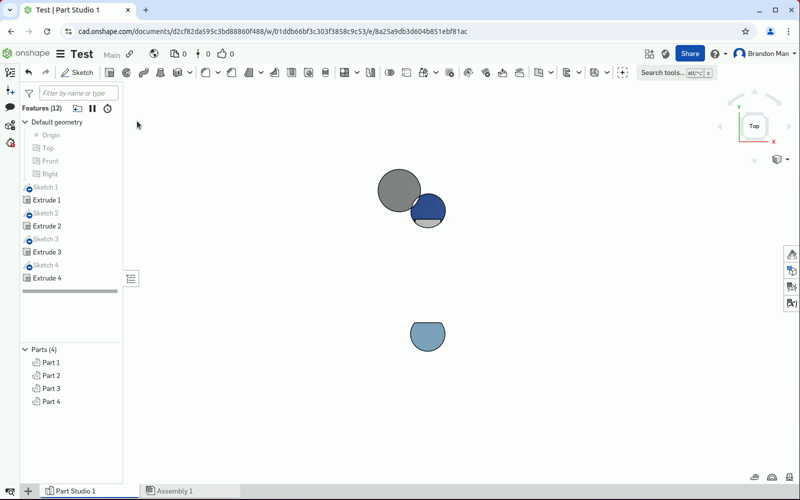
mouse_move(73, 189)
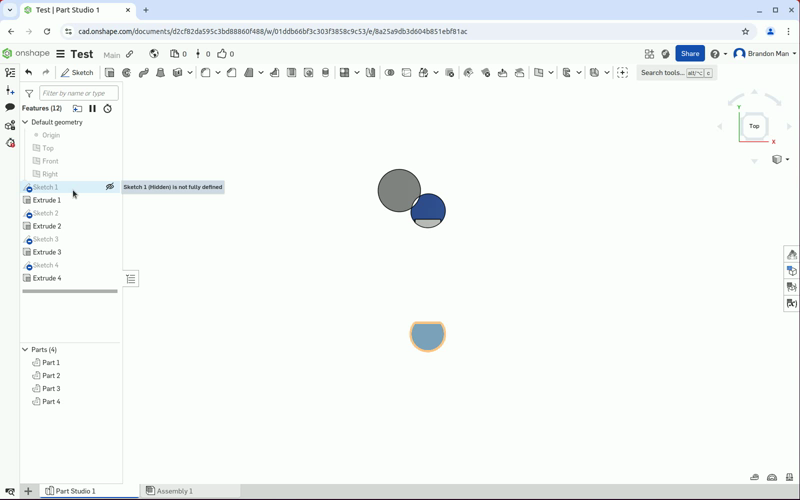
click(73, 189)
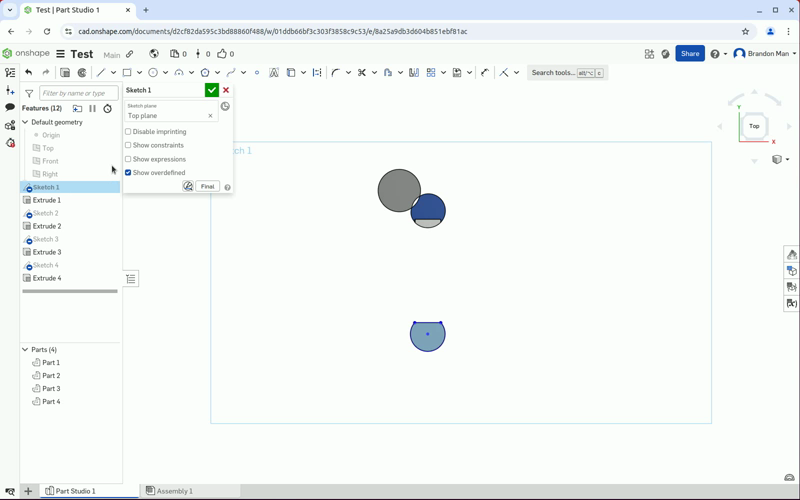
mouse_move(229, 92)
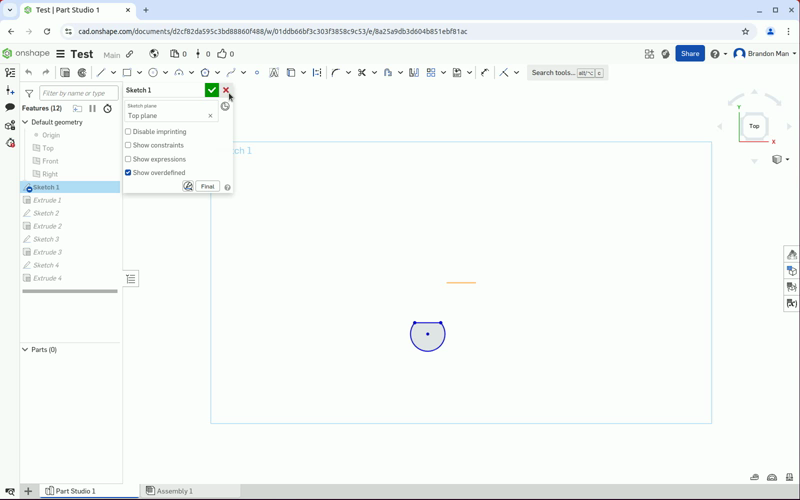
click(229, 92)
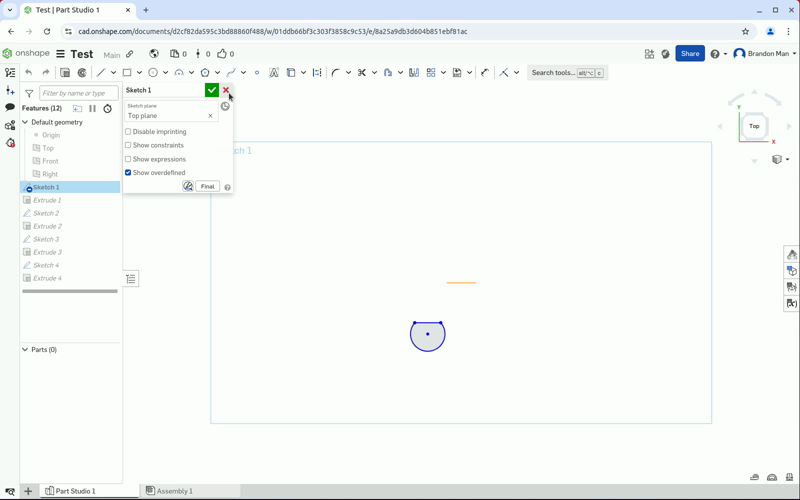
key(shift+s)
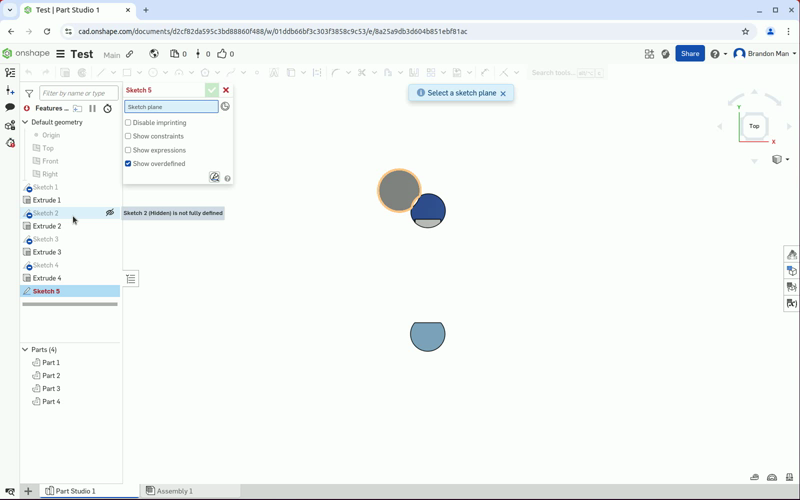
scroll(3)
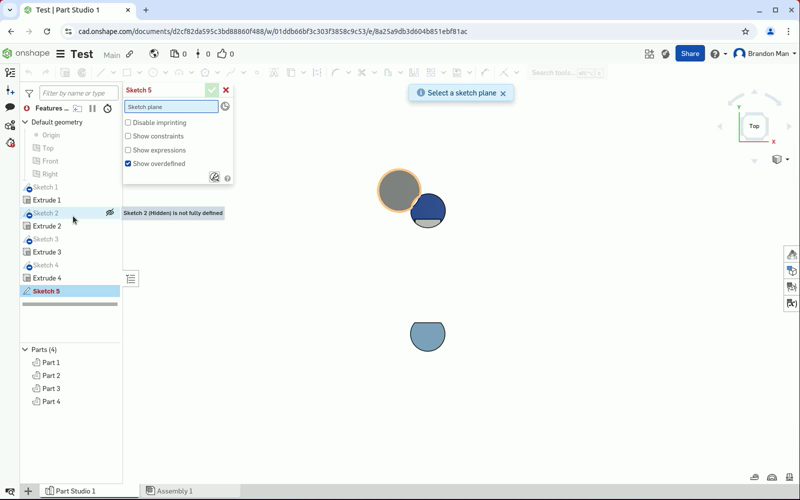
mouse_move(73, 150)
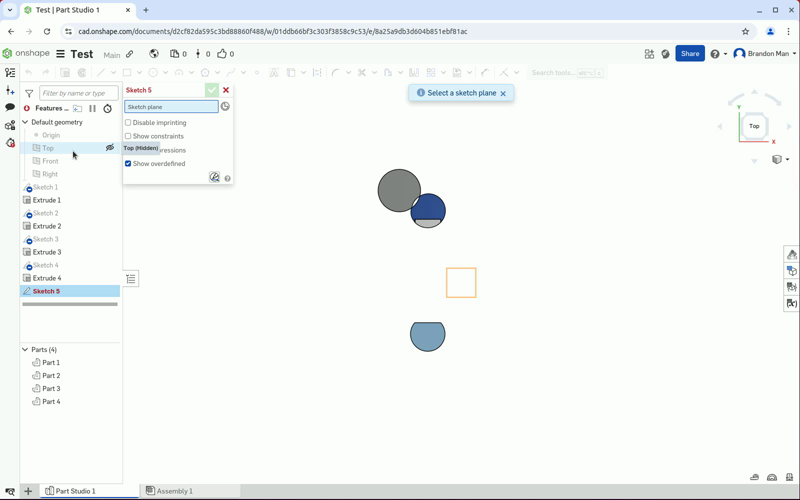
click(73, 150)
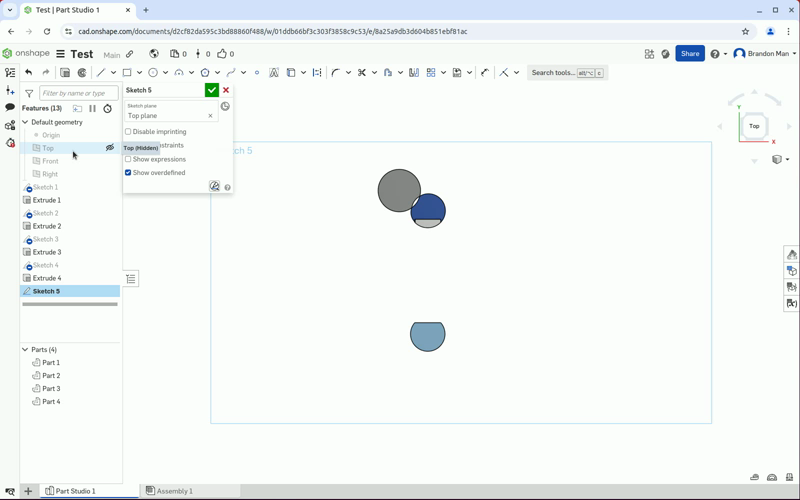
mouse_move(73, 352)
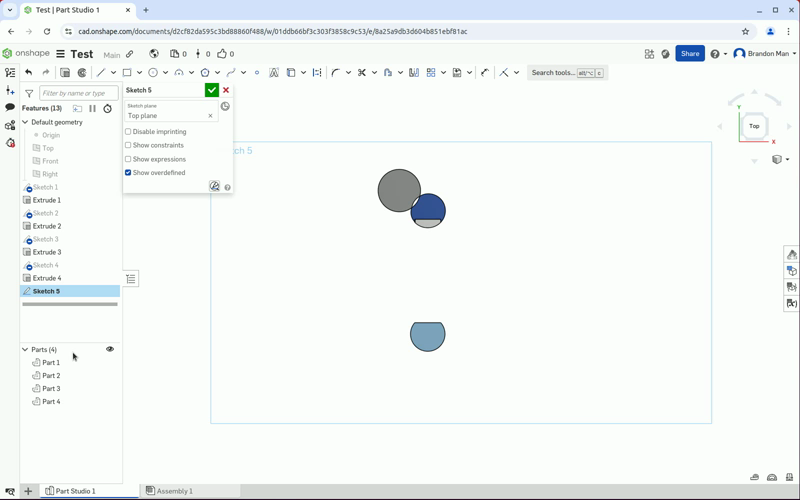
key(y)
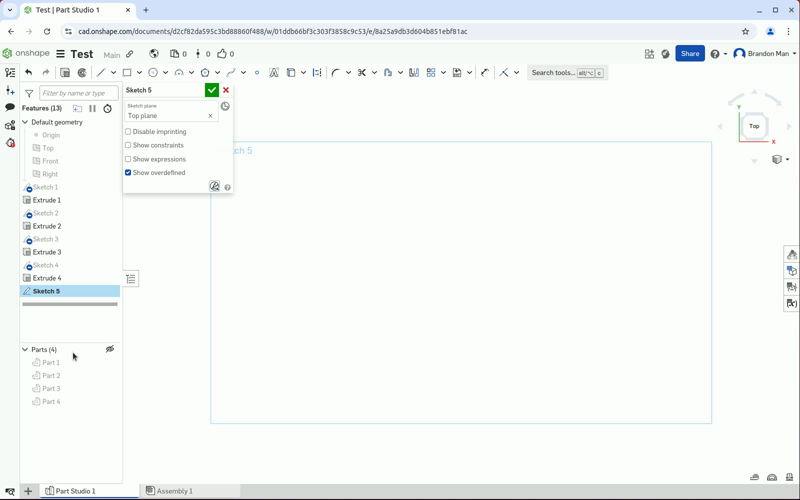
key(a)
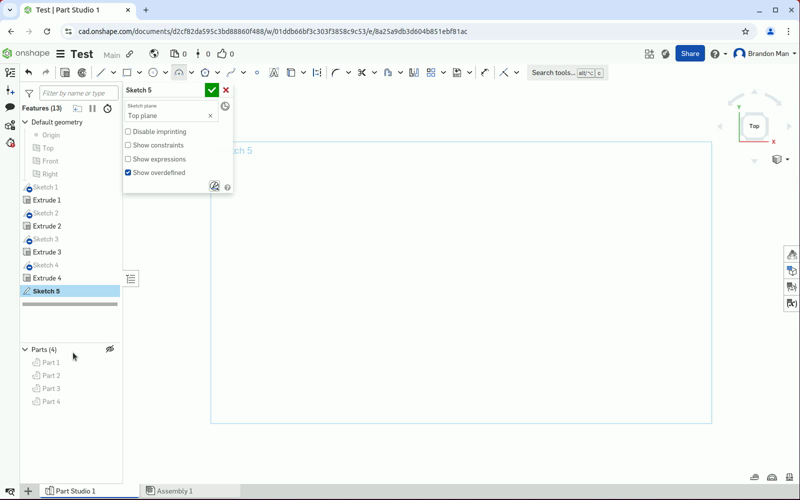
key_down(shift)
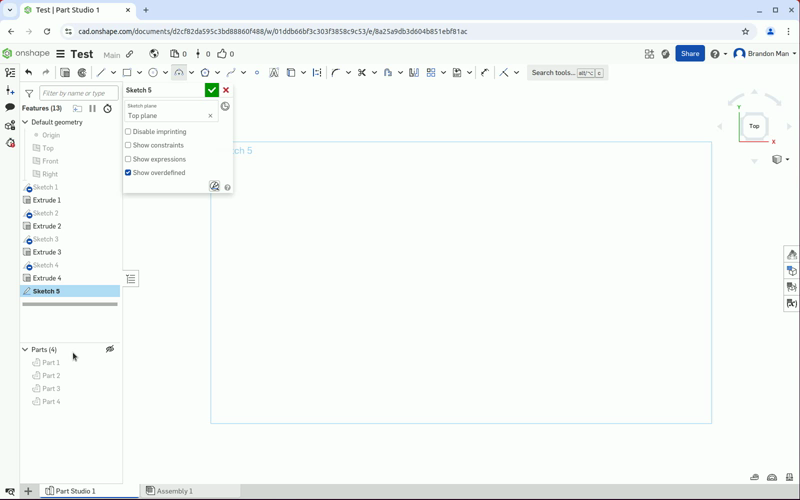
mouse_move(414, 321)
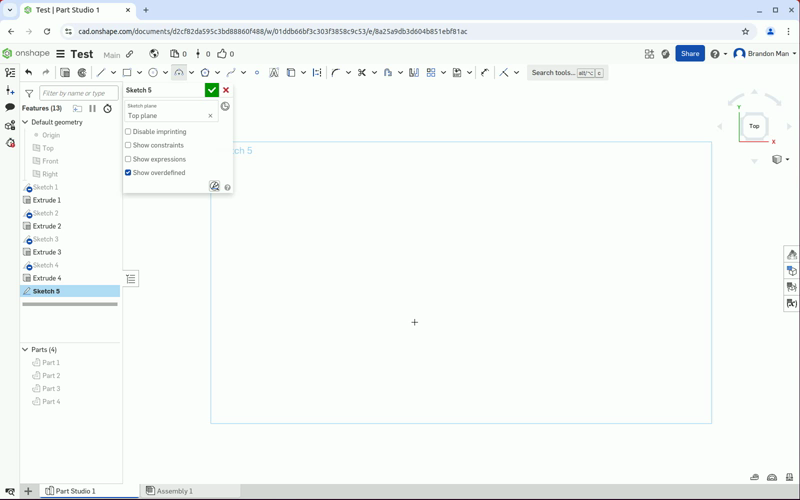
click(414, 321)
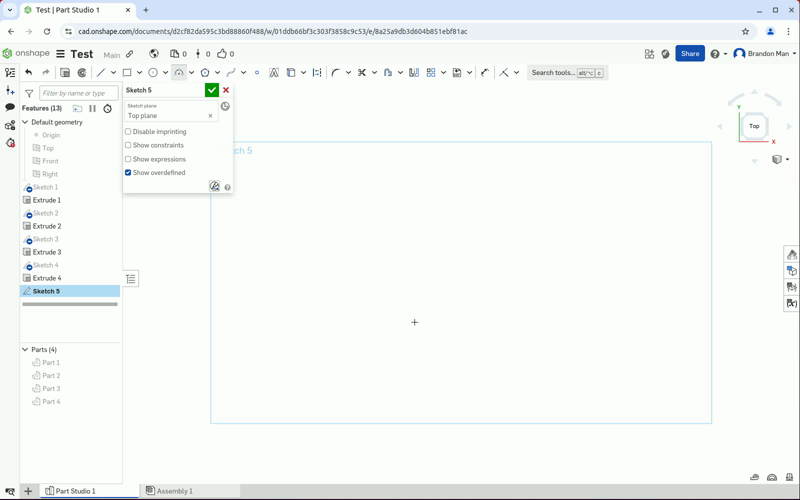
key_up(shift)
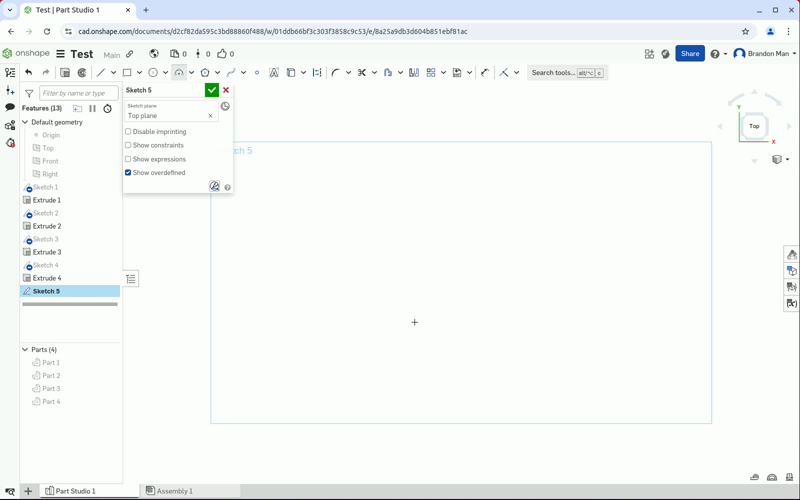
key_down(shift)
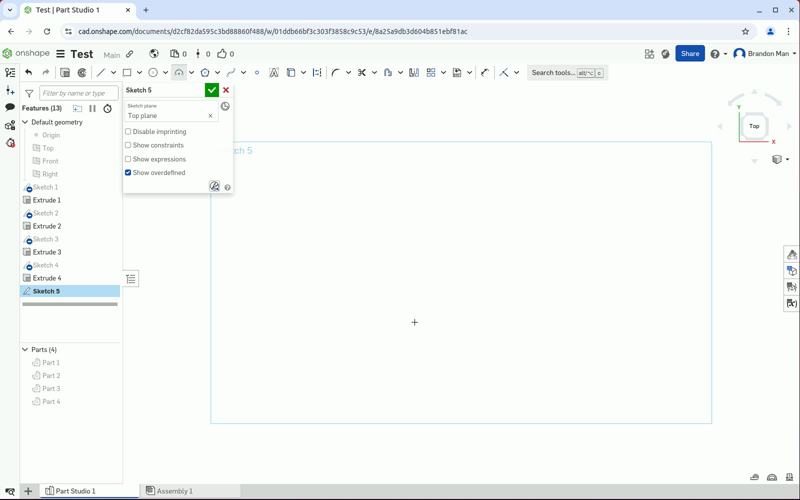
mouse_move(440, 321)
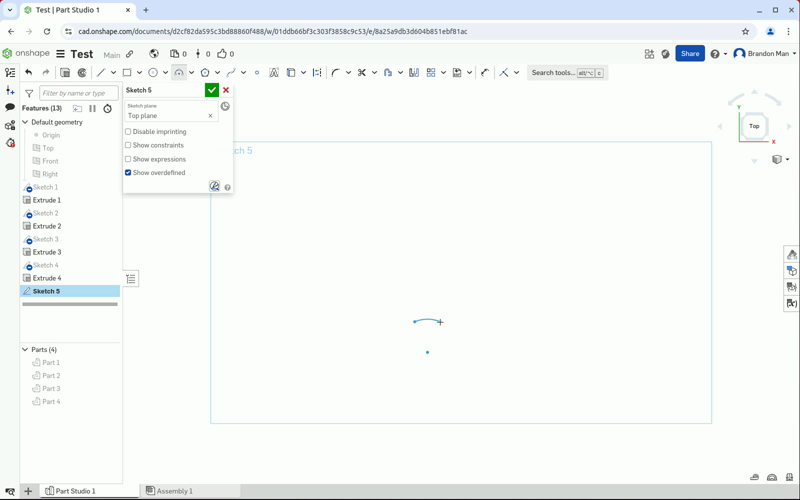
click(440, 321)
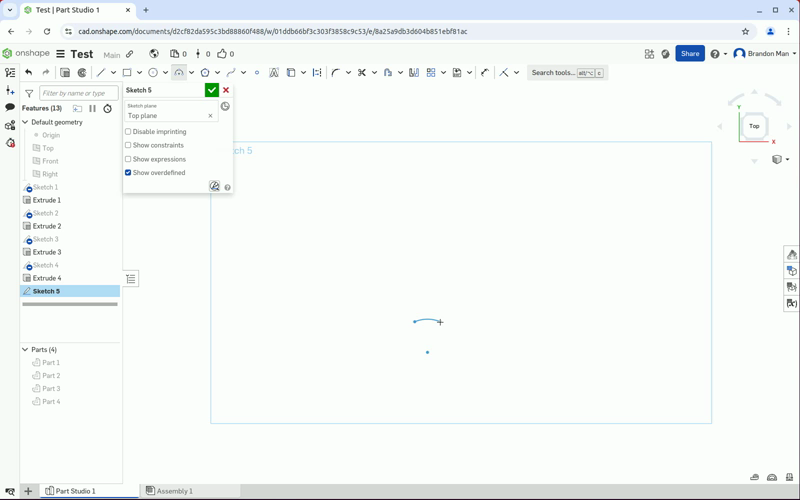
mouse_move(427, 315)
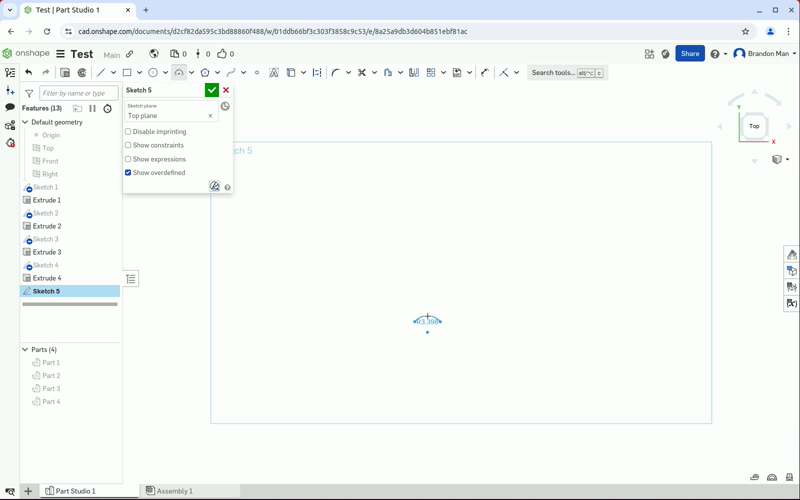
click(427, 315)
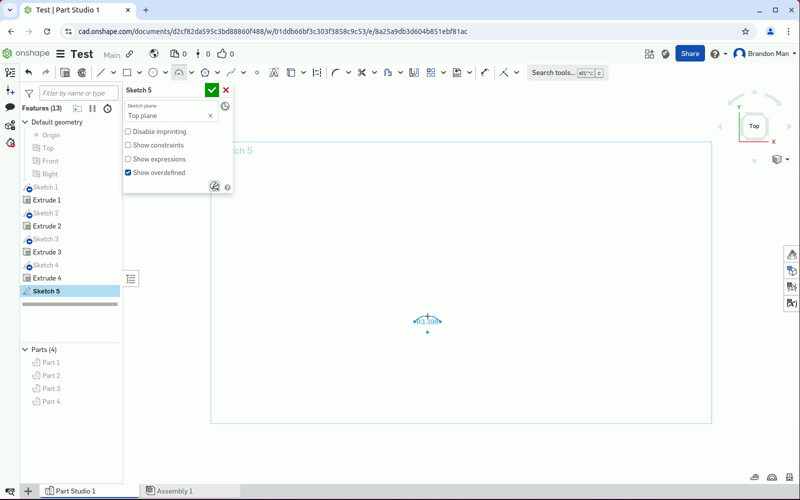
key_up(shift)
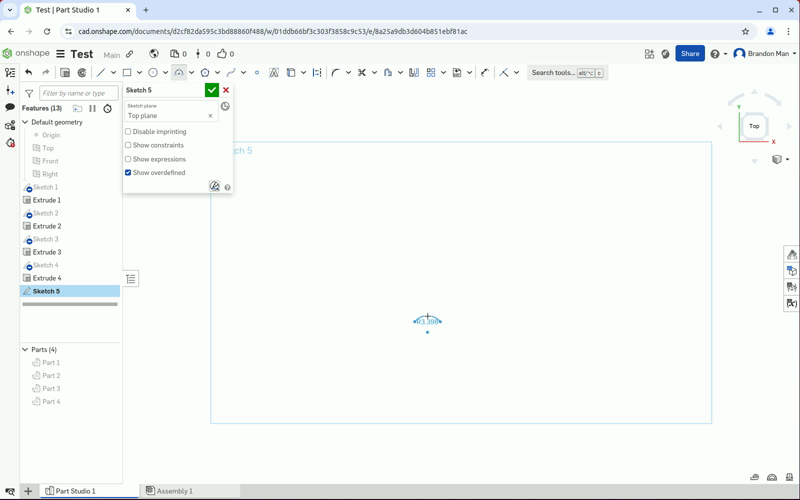
key(esc)
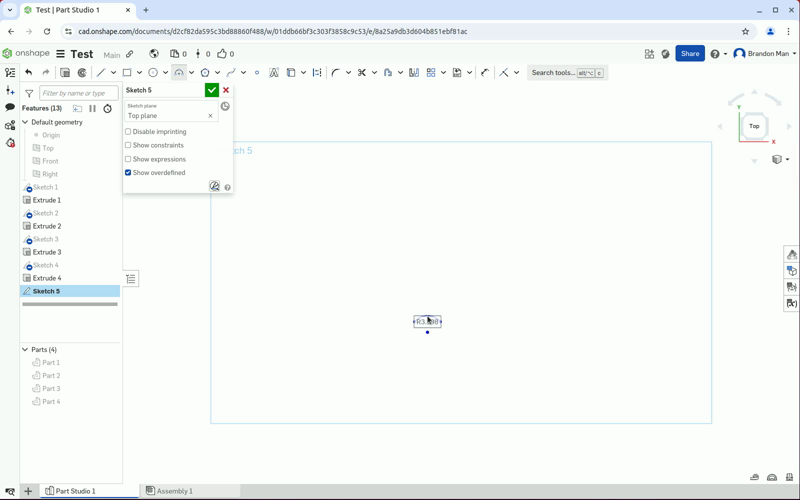
key(l)
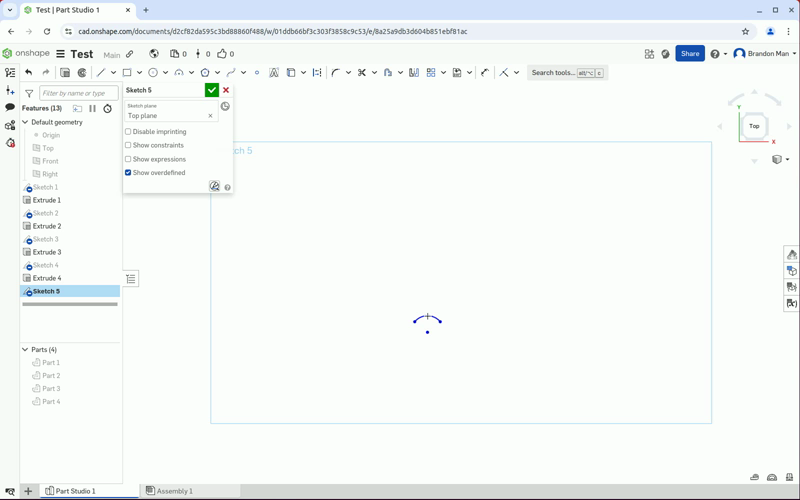
mouse_move(440, 321)
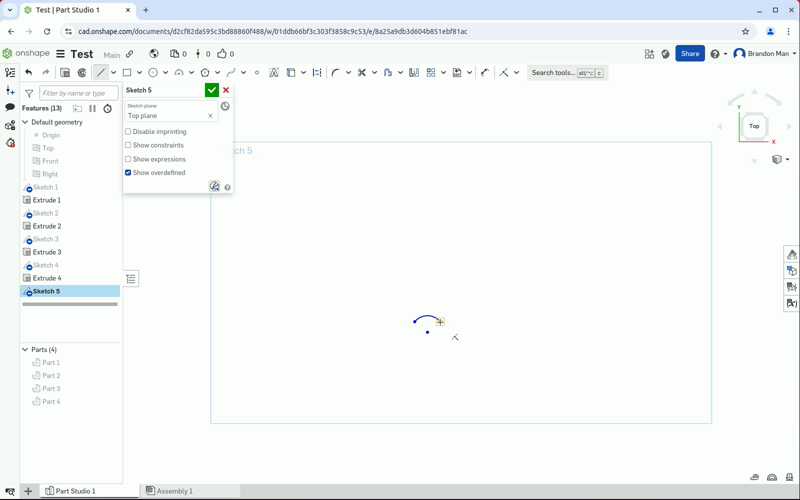
click(440, 321)
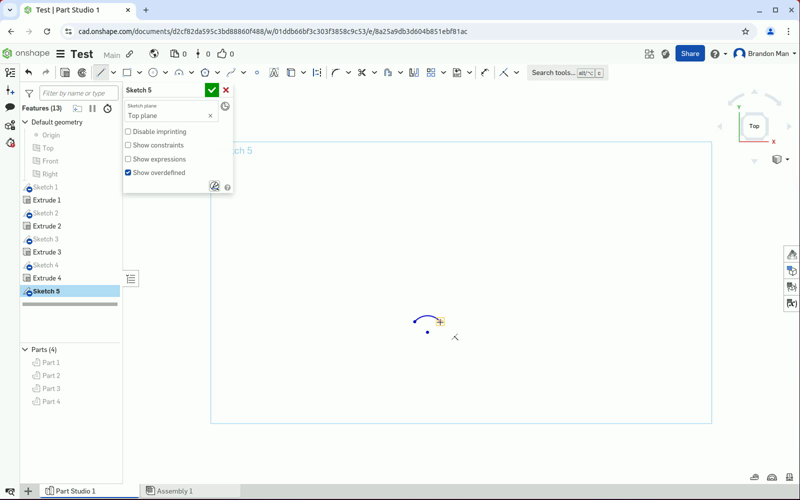
key_down(shift)
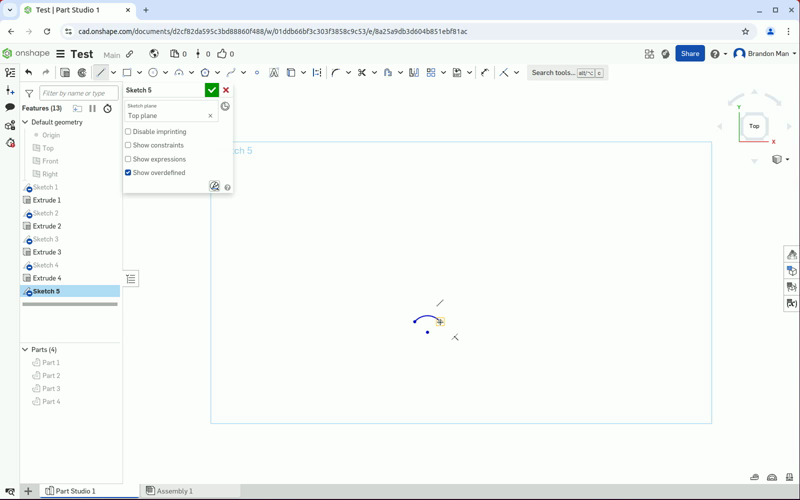
mouse_move(440, 222)
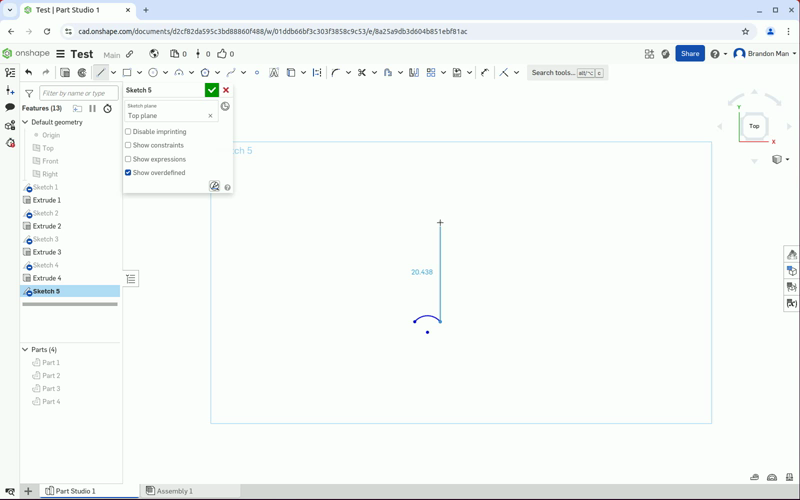
click(440, 222)
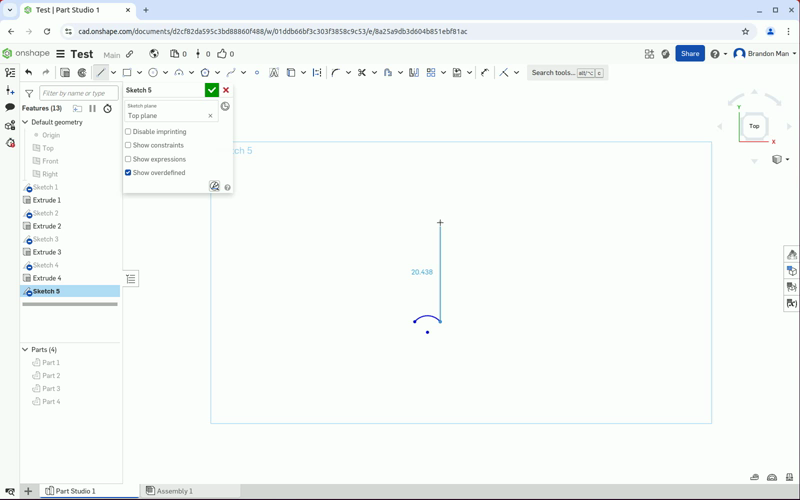
key_up(shift)
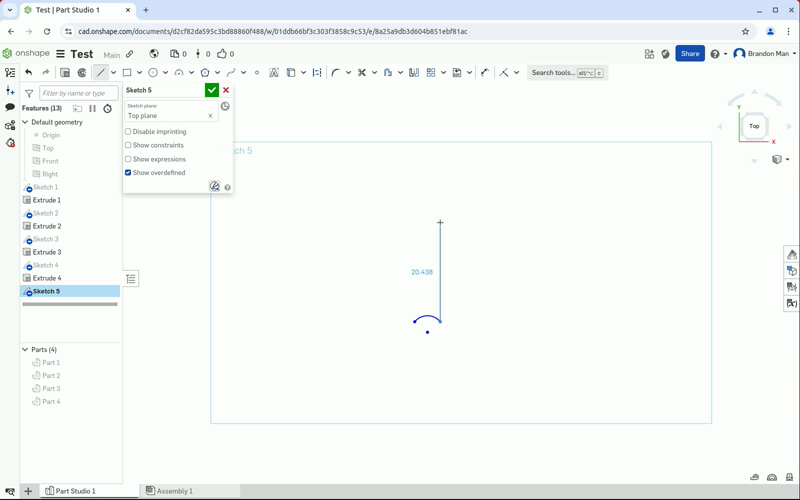
key(esc)
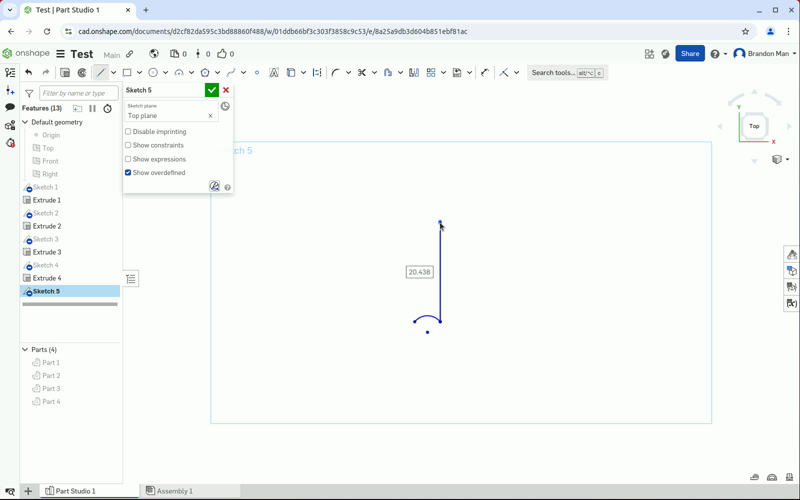
key(a)
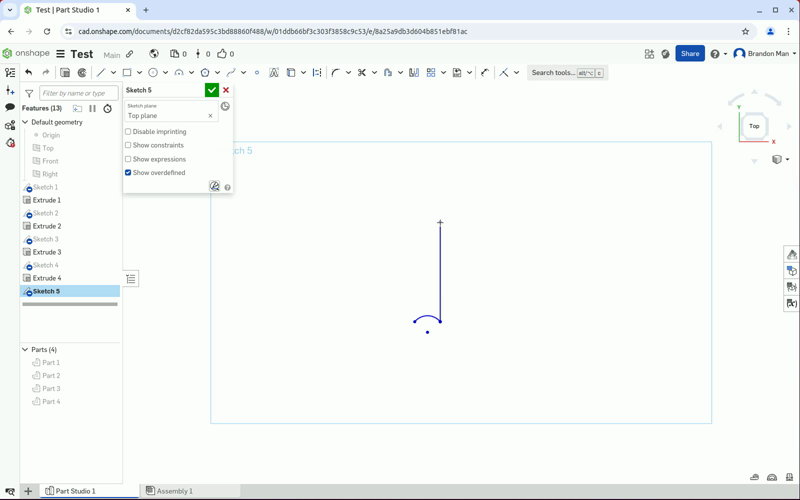
mouse_move(440, 222)
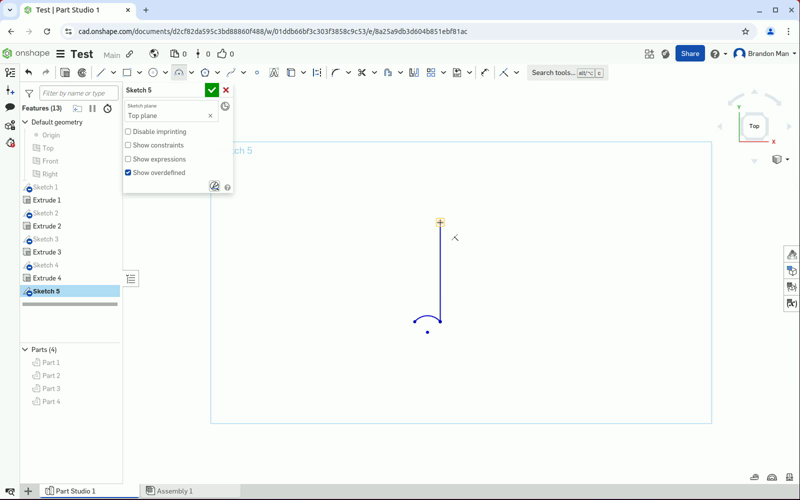
click(440, 222)
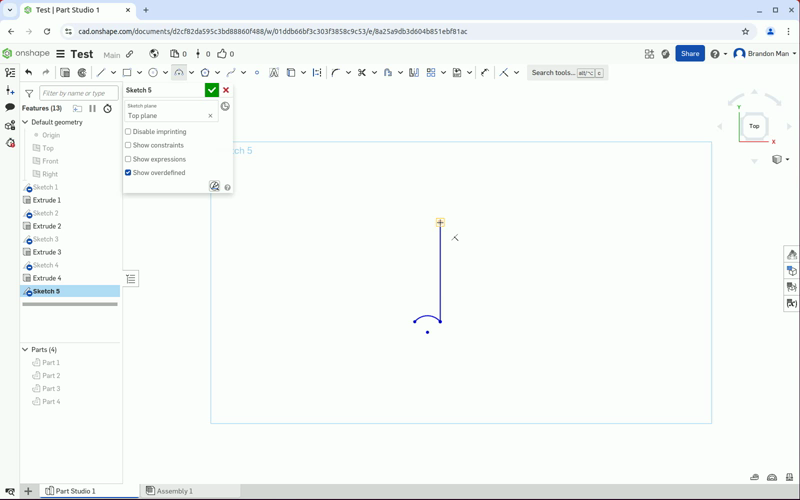
key_down(shift)
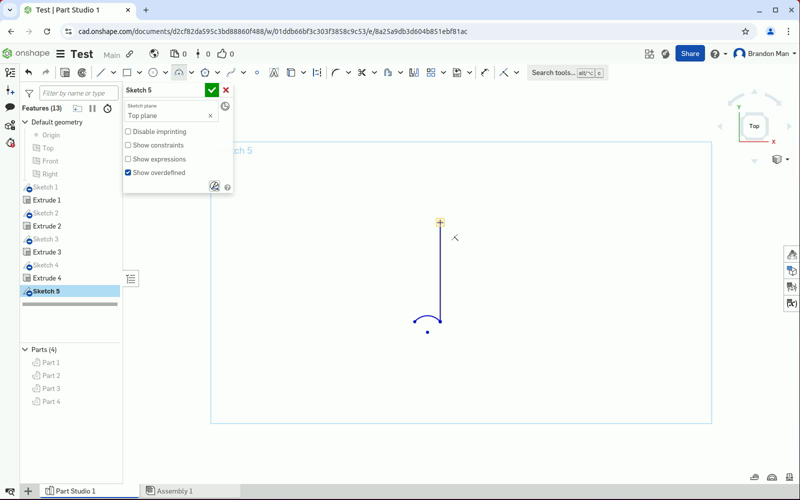
mouse_move(414, 222)
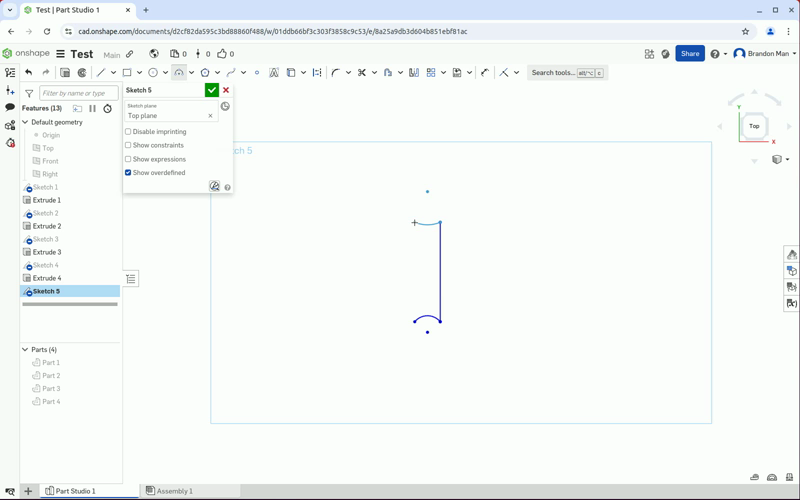
click(414, 222)
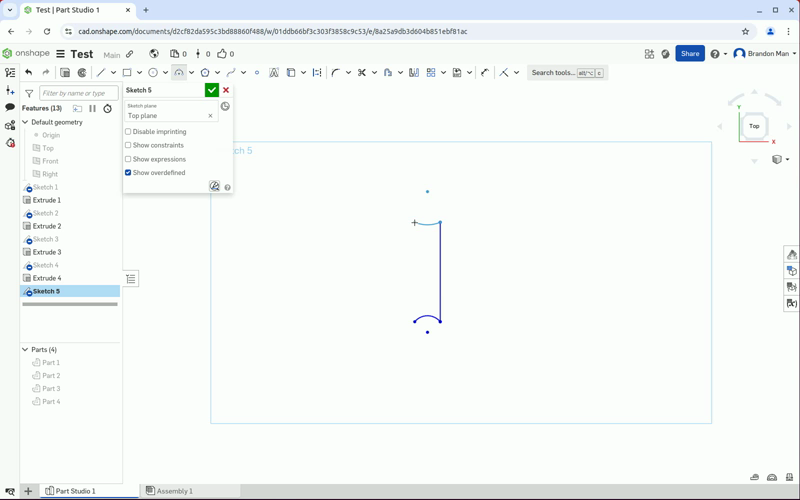
mouse_move(427, 227)
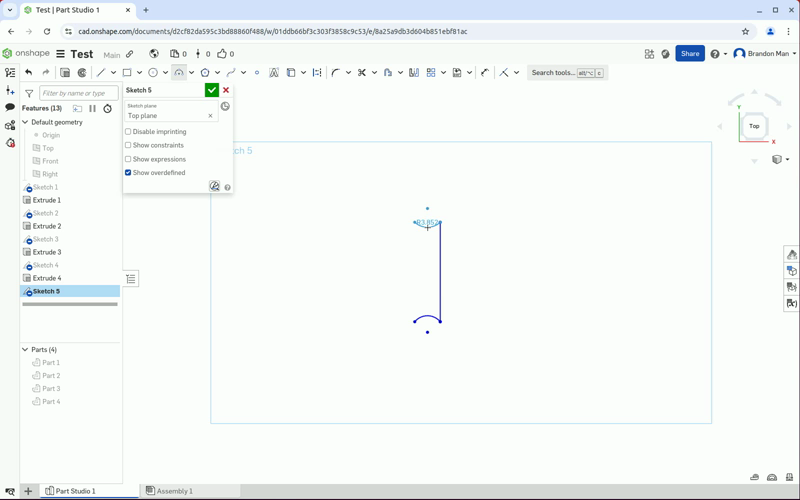
click(427, 227)
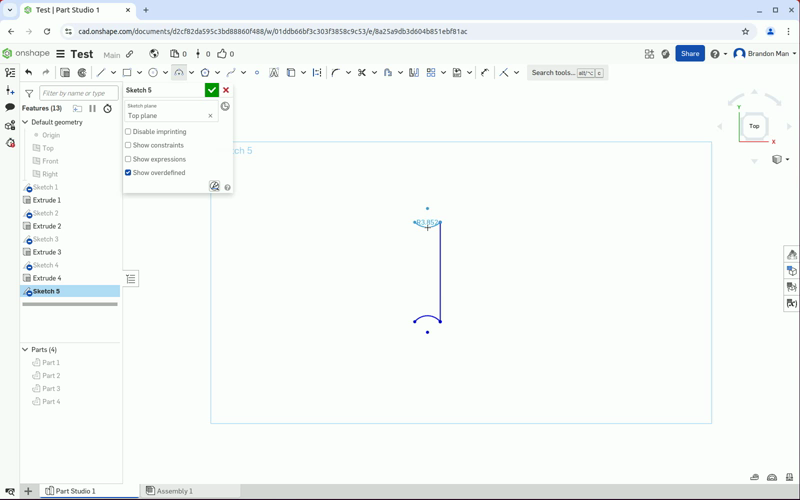
key_up(shift)
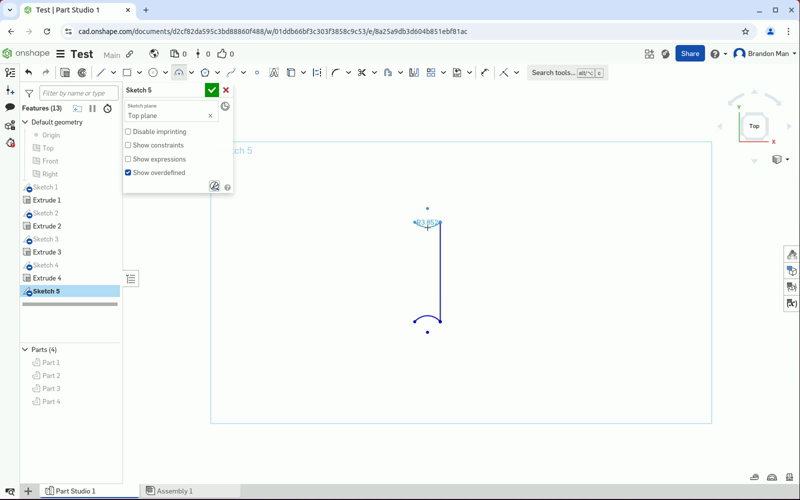
key(esc)
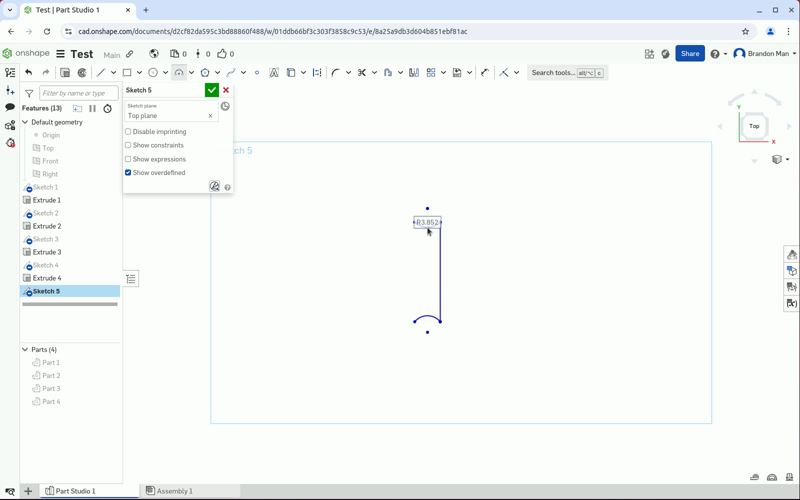
key(l)
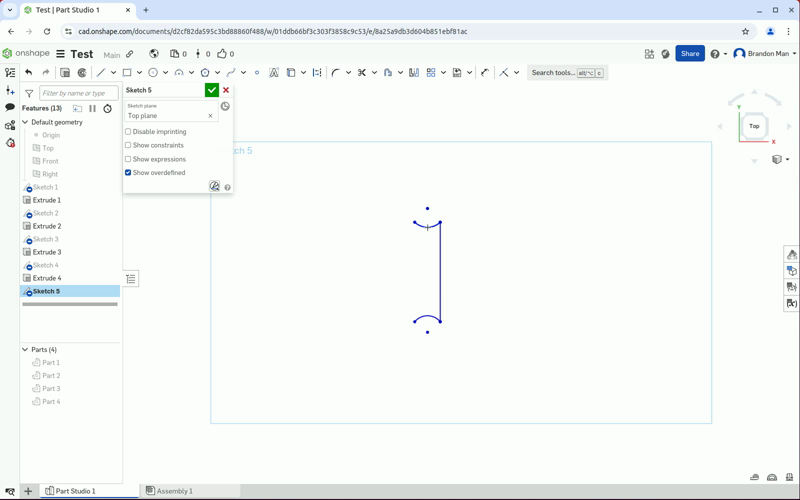
mouse_move(414, 222)
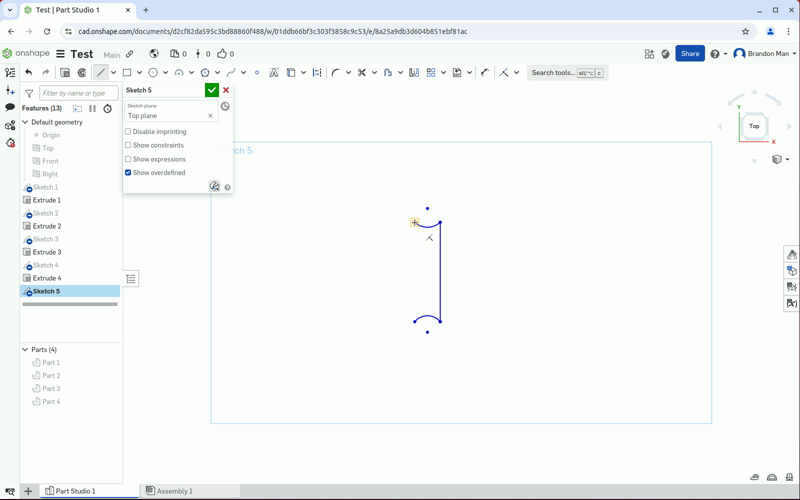
click(414, 222)
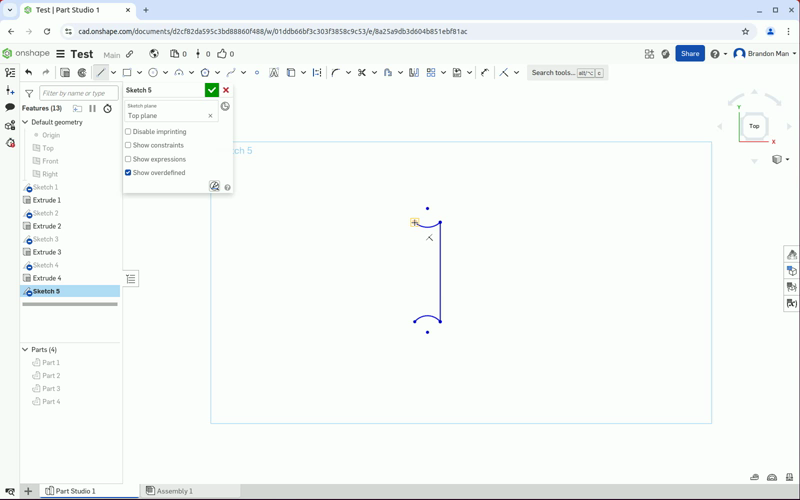
key_down(shift)
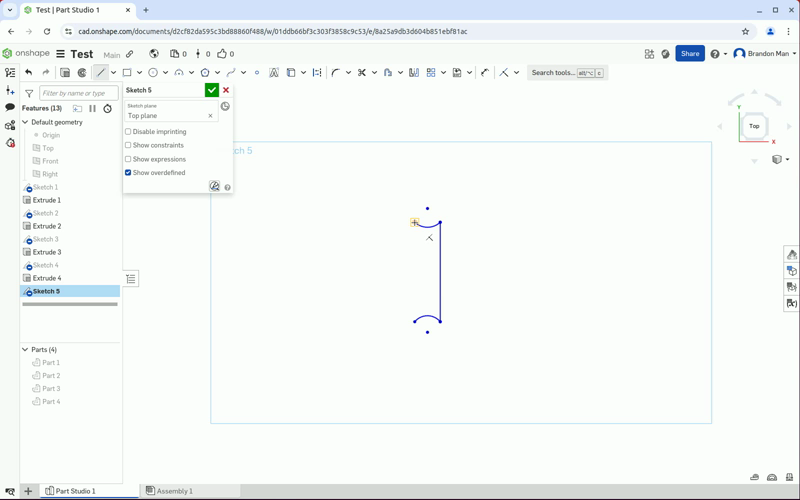
mouse_move(414, 321)
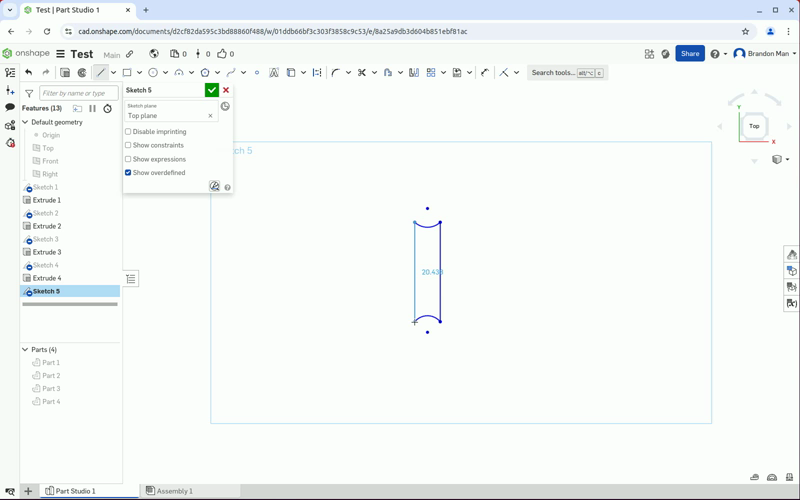
key_up(shift)
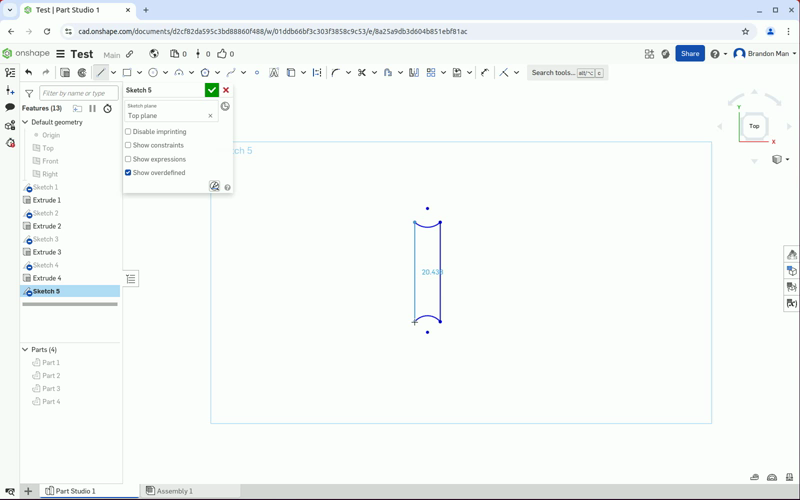
click(414, 321)
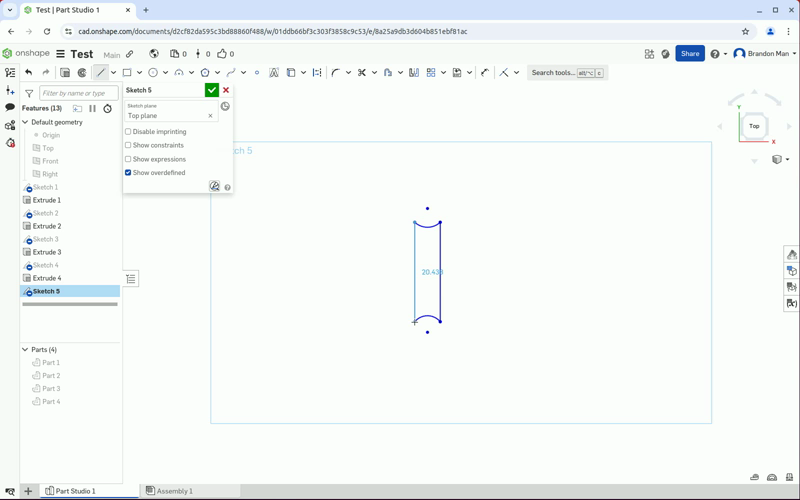
key(esc)
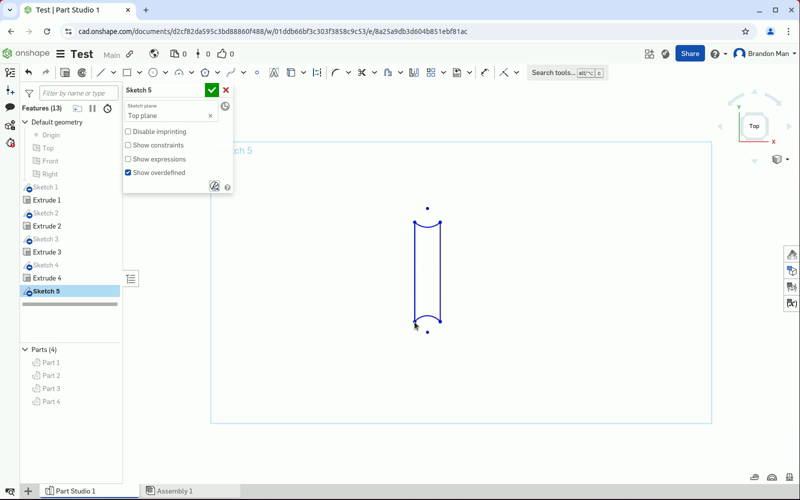
mouse_move(416, 311)
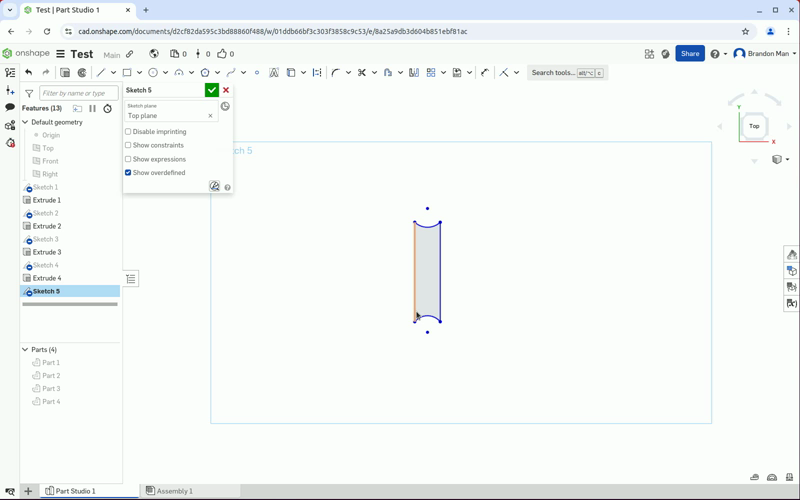
click(416, 311)
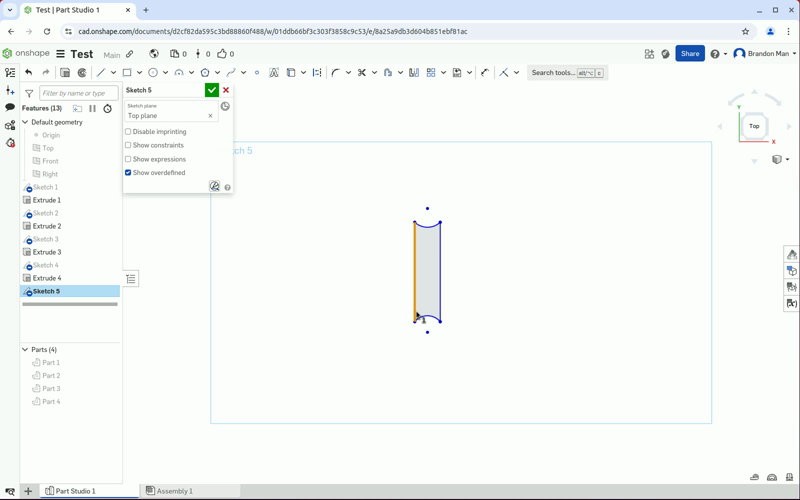
mouse_move(73, 352)
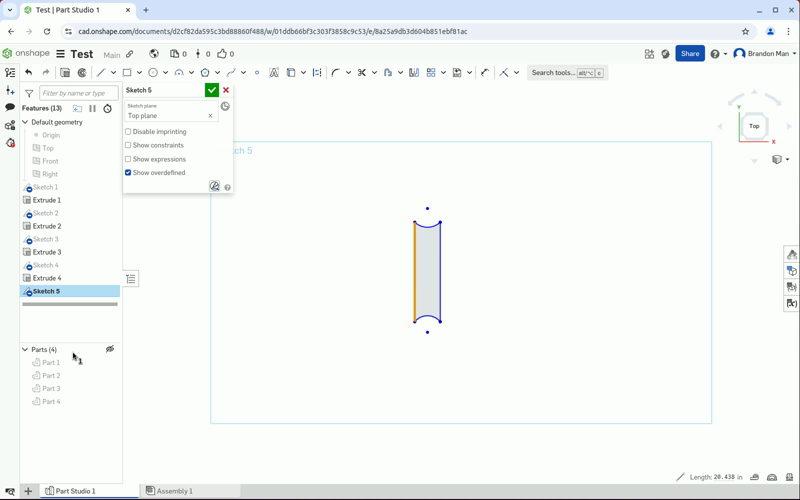
key(shift+y)
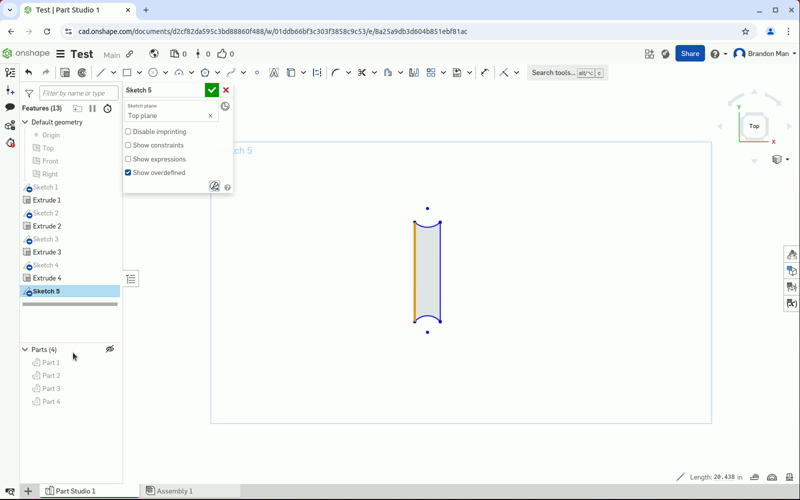
key(shift+e)
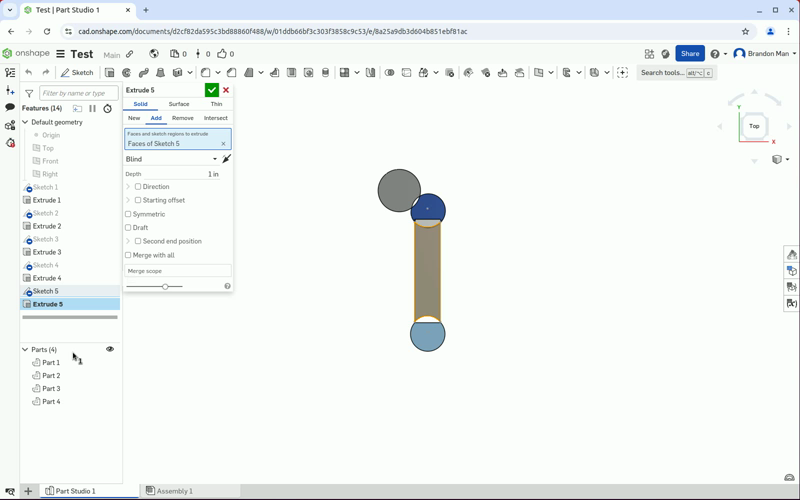
mouse_move(143, 106)
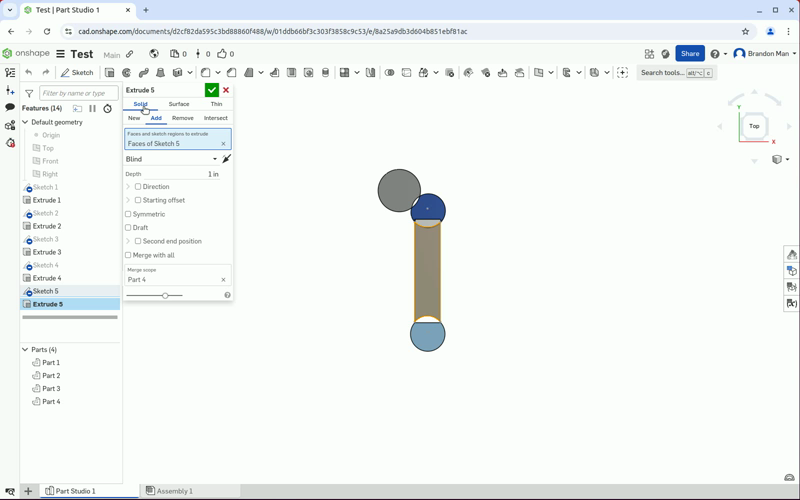
click(143, 106)
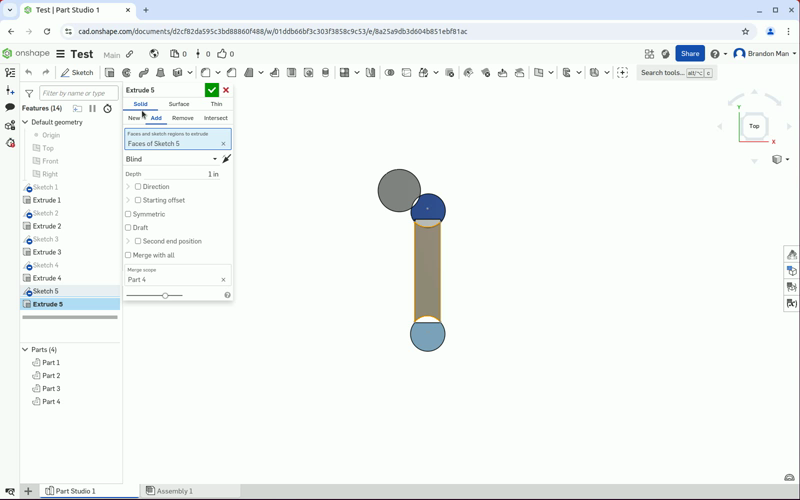
mouse_move(137, 120)
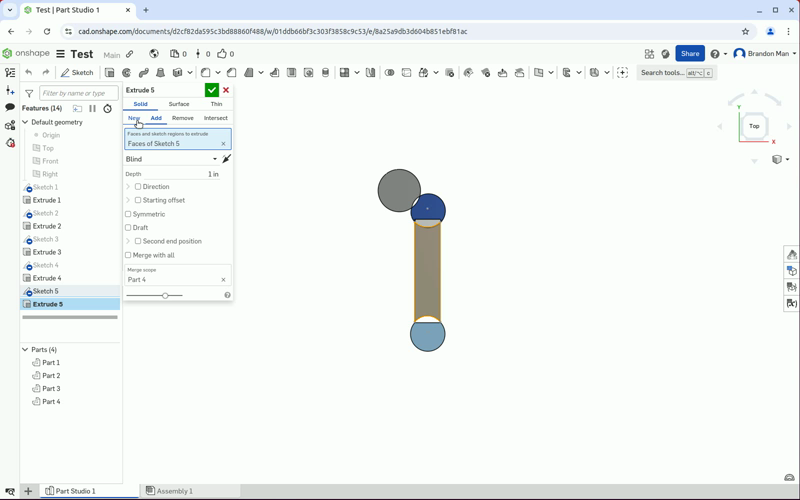
click(137, 120)
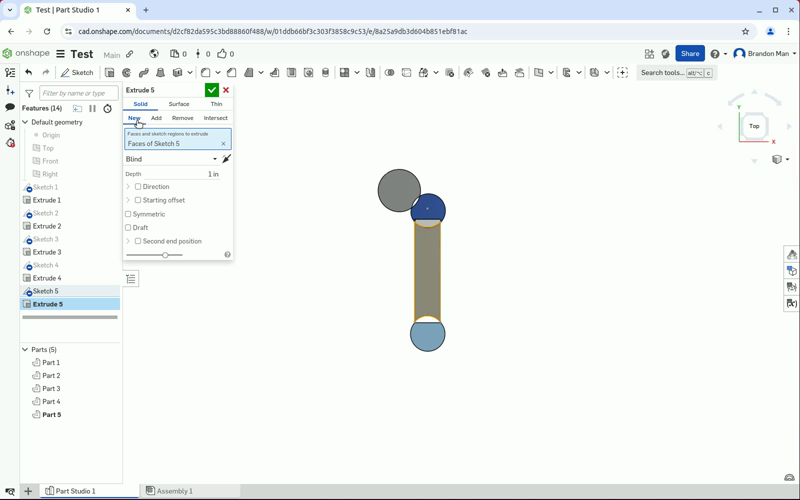
key(tab, 4)
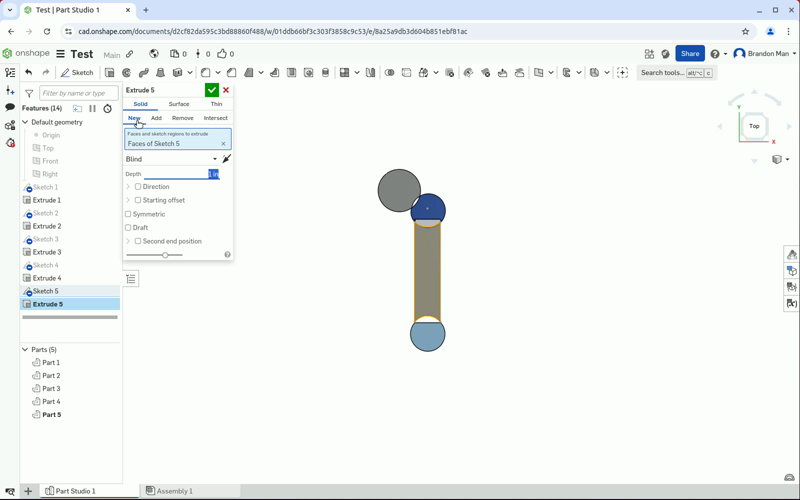
text(1.685)
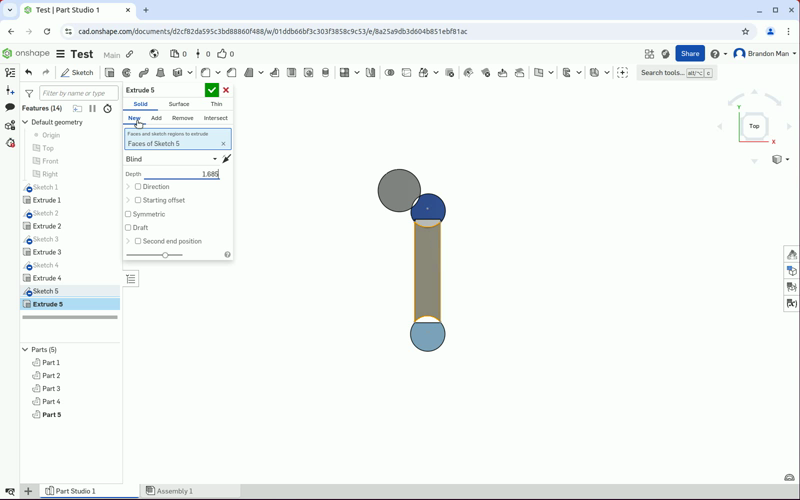
key(enter)
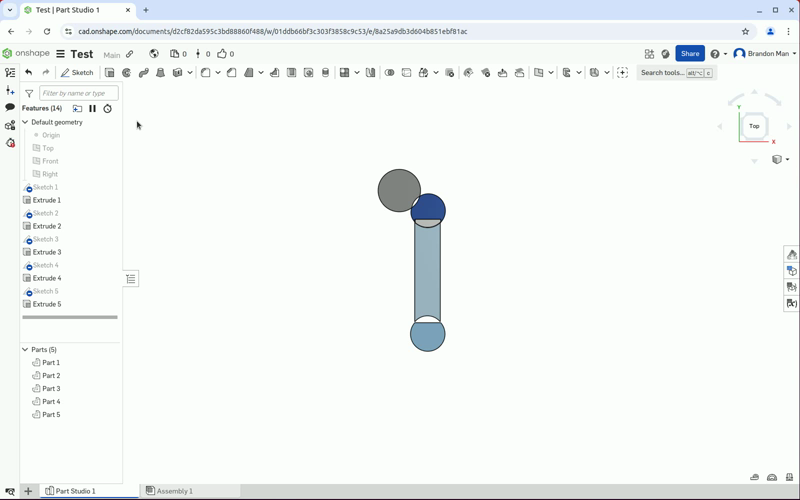
key(shift+h)
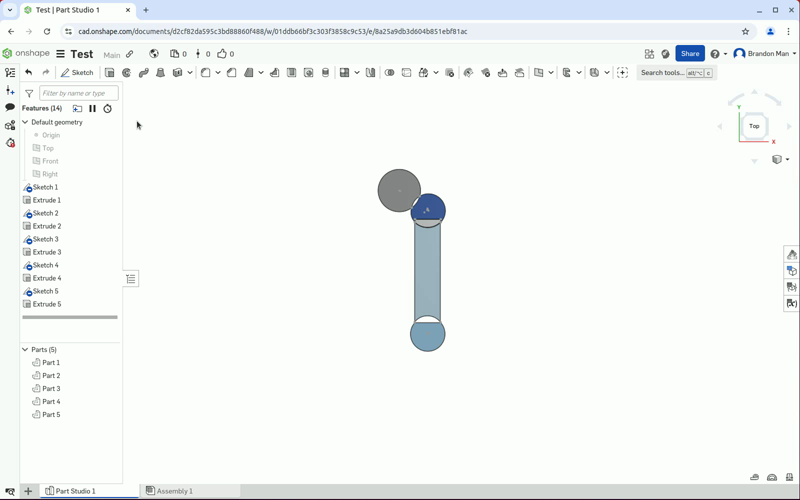
key(shift+h)
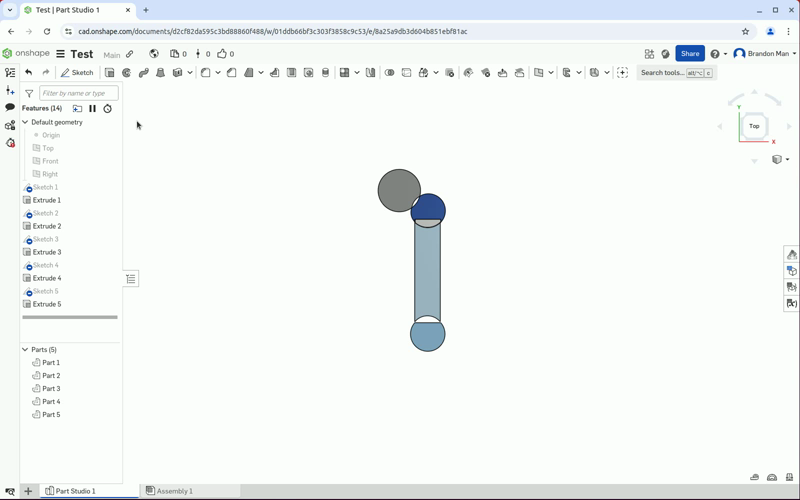
mouse_move(73, 189)
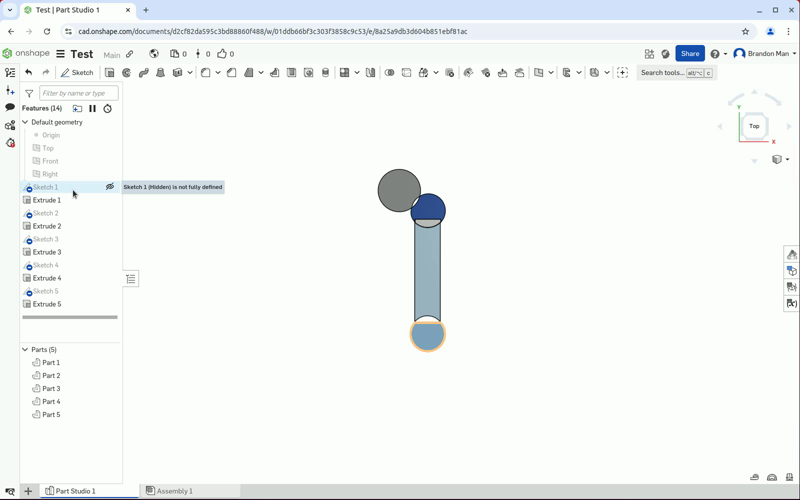
click(73, 189)
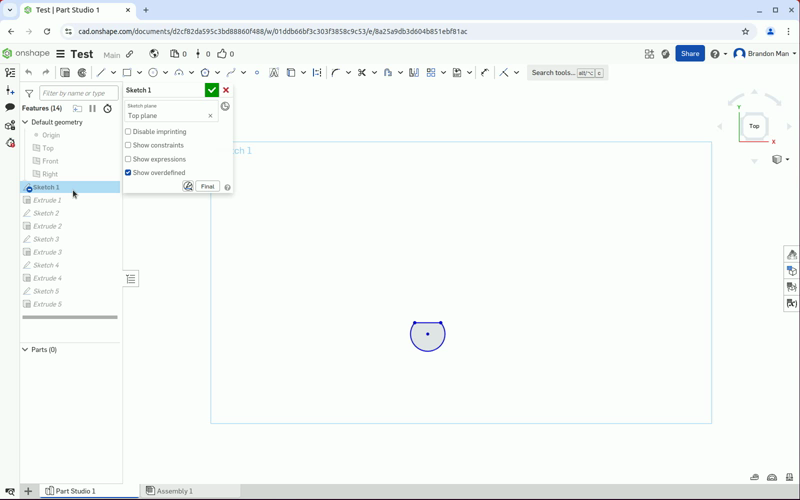
mouse_move(229, 92)
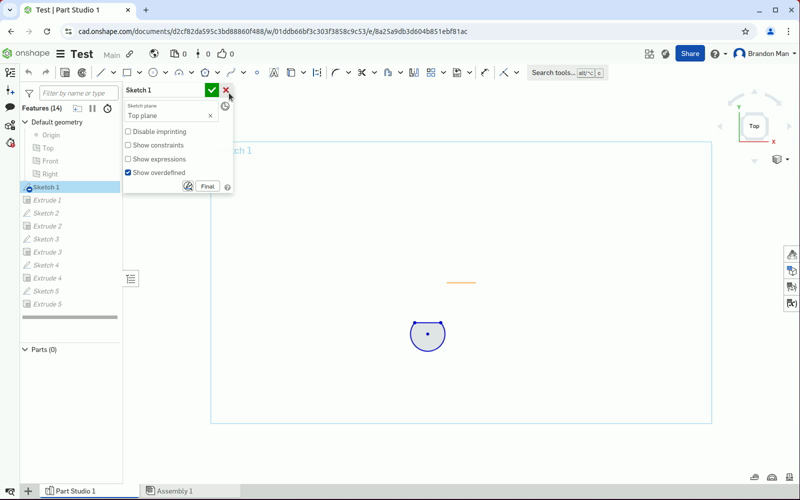
click(229, 92)
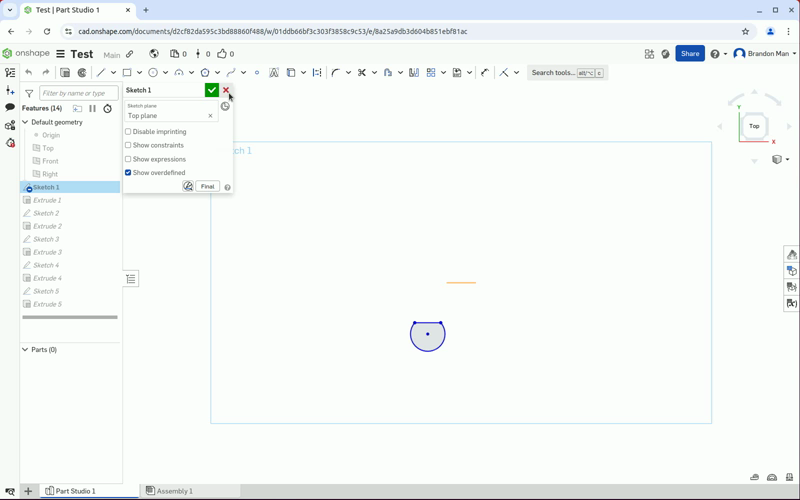
key(shift+s)
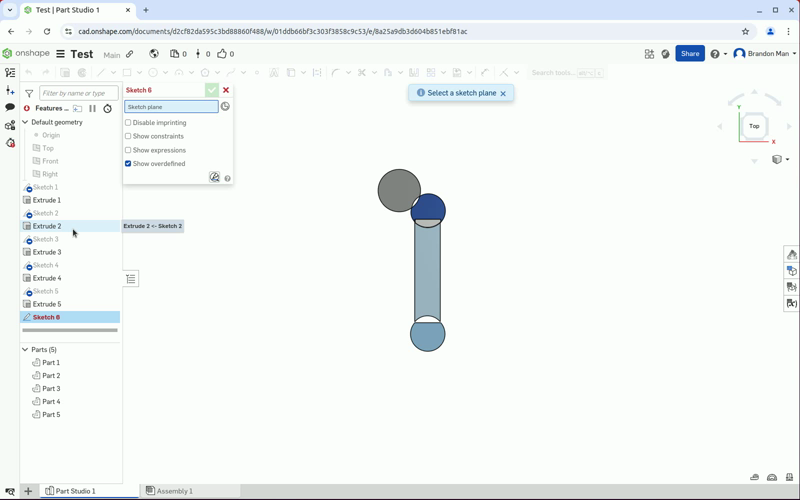
scroll(3)
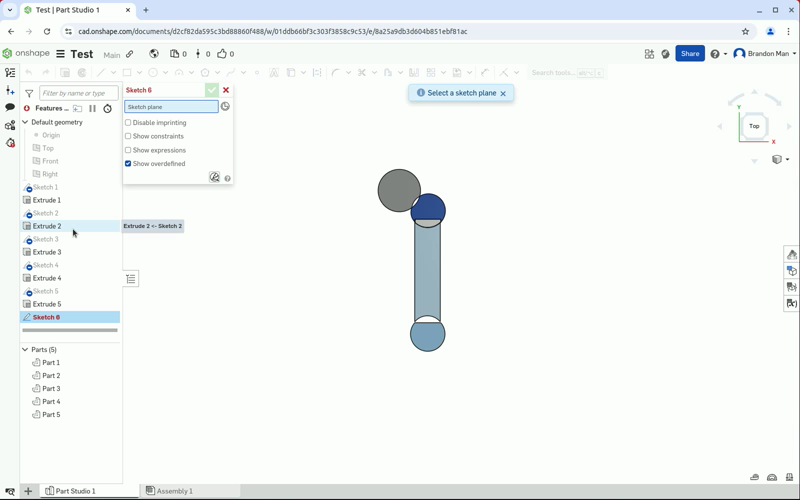
mouse_move(73, 150)
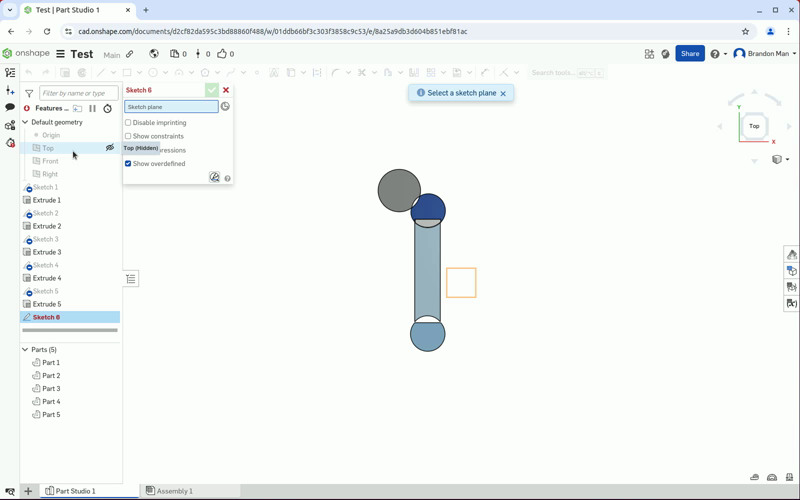
click(73, 150)
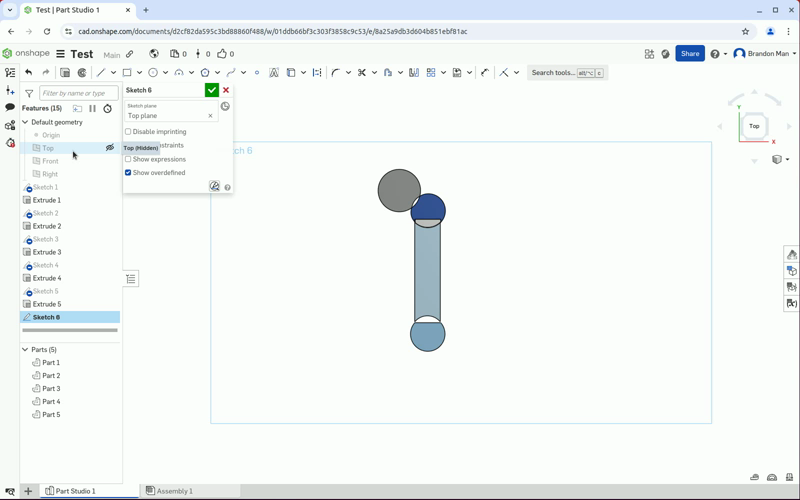
mouse_move(73, 352)
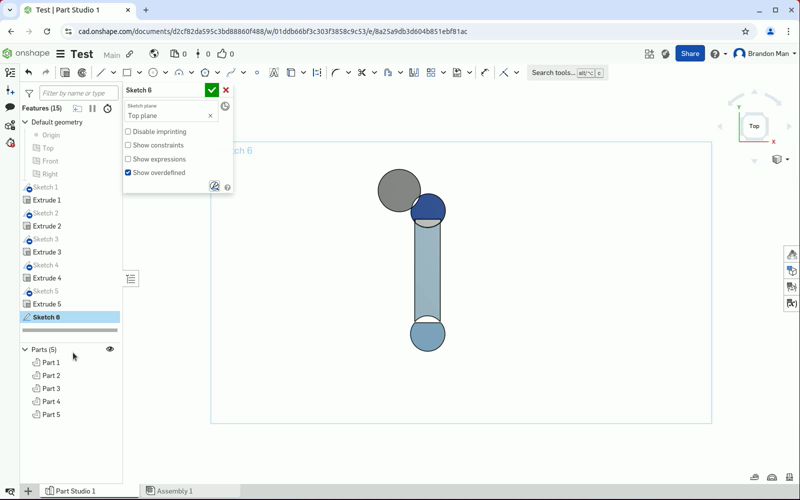
key(y)
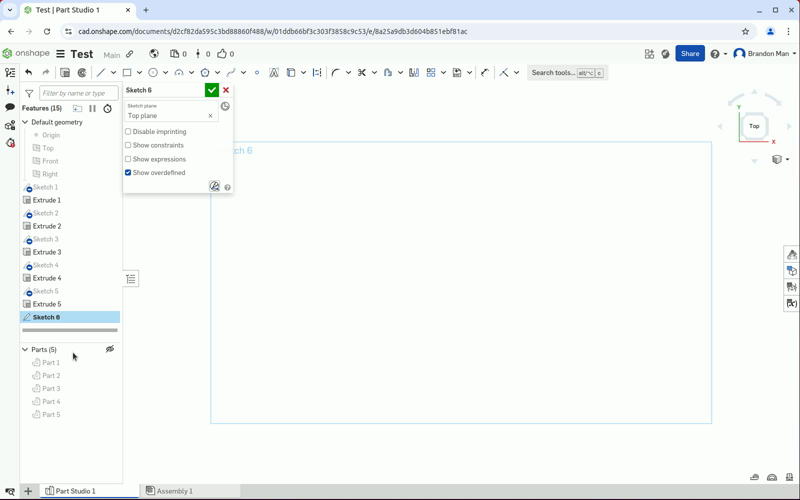
key(l)
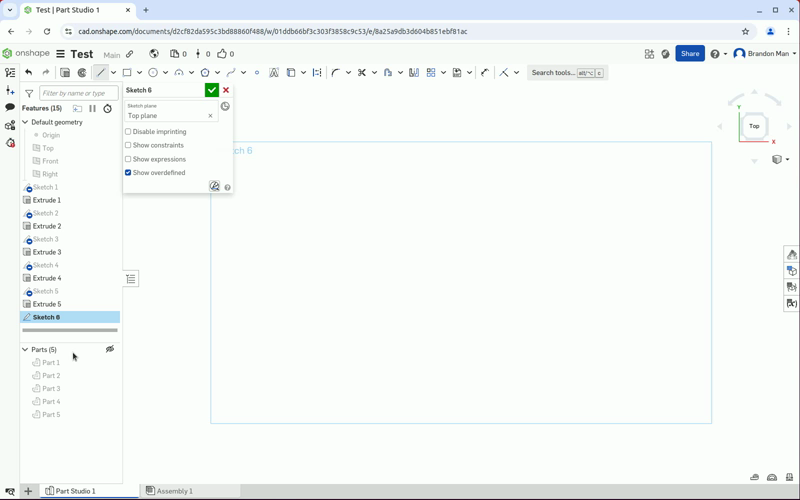
key_down(shift)
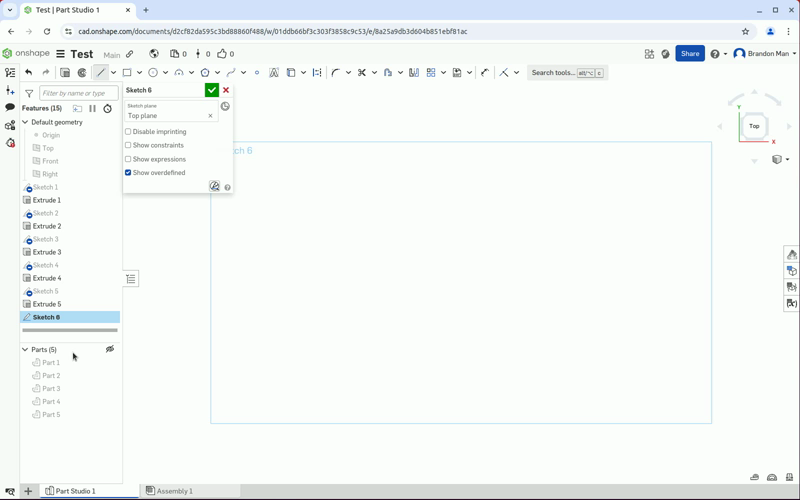
mouse_move(414, 322)
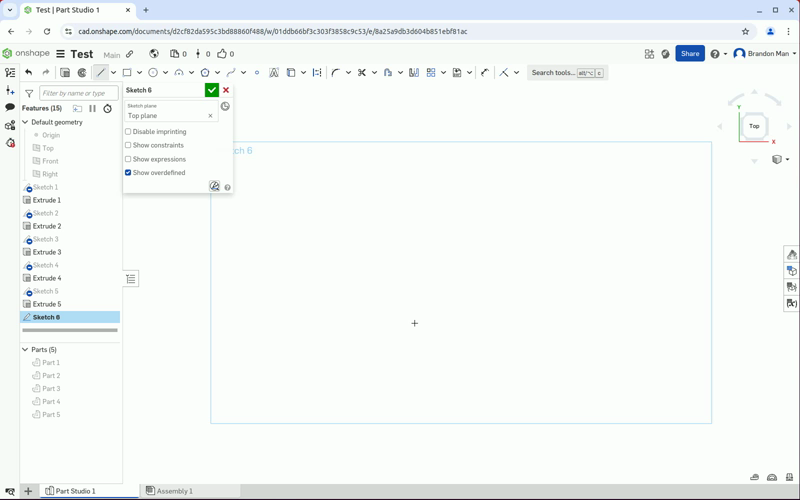
click(414, 322)
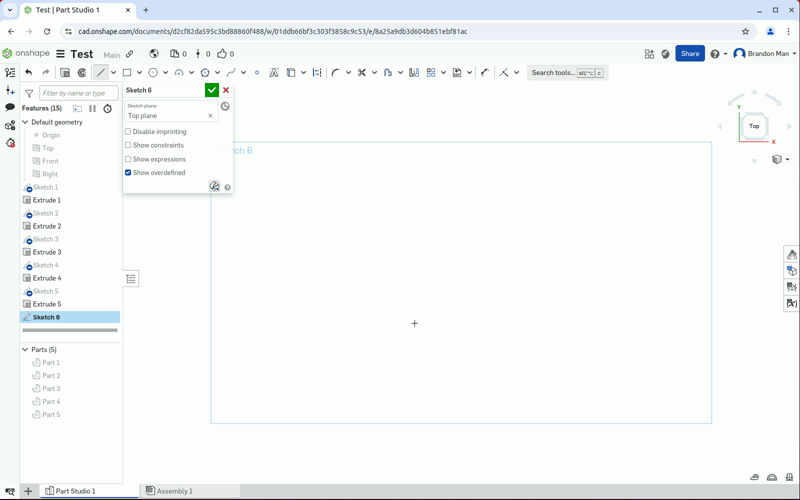
key_up(shift)
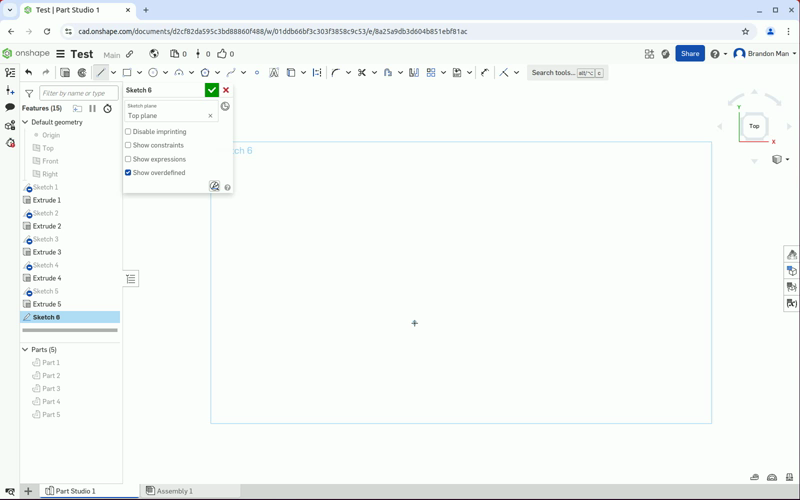
key_down(shift)
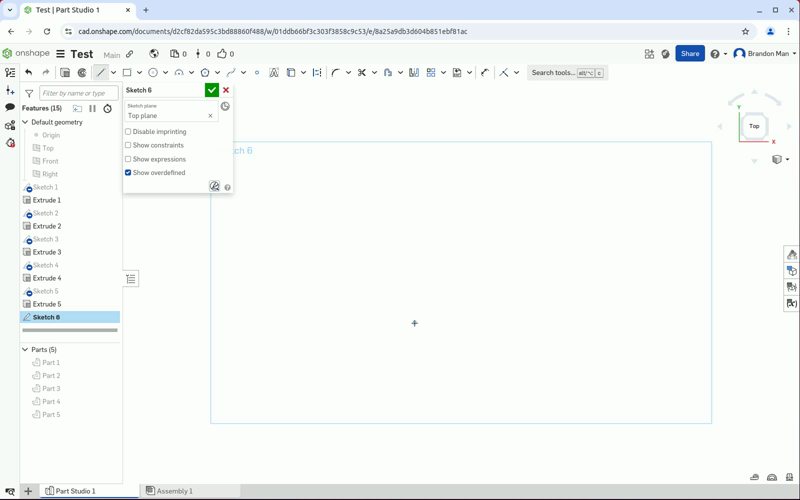
mouse_move(444, 322)
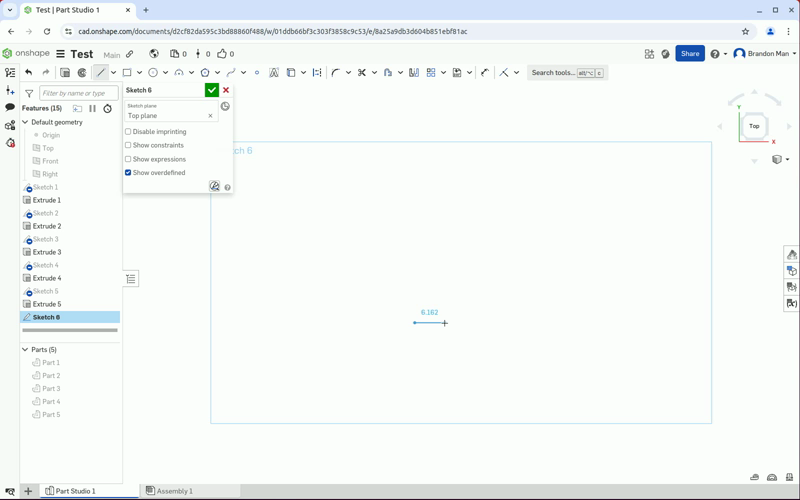
mouse_move(440, 322)
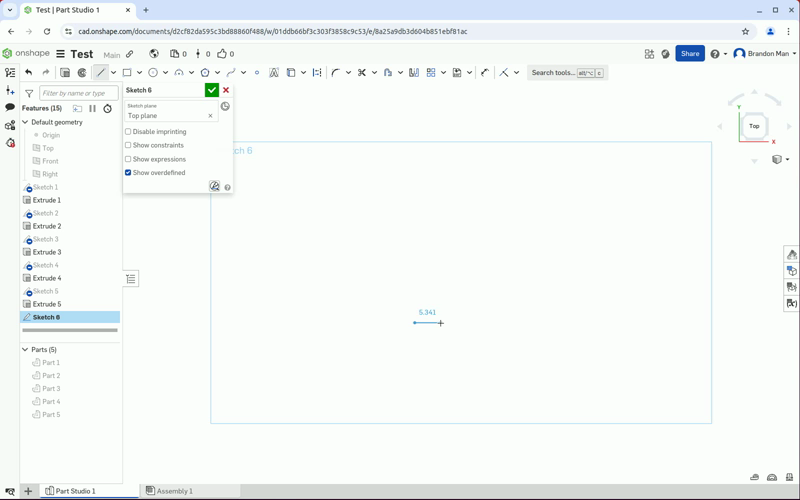
click(440, 322)
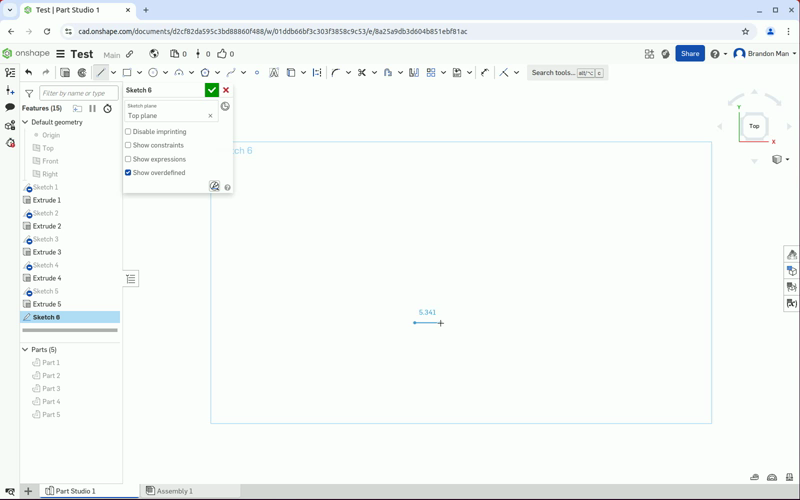
key_up(shift)
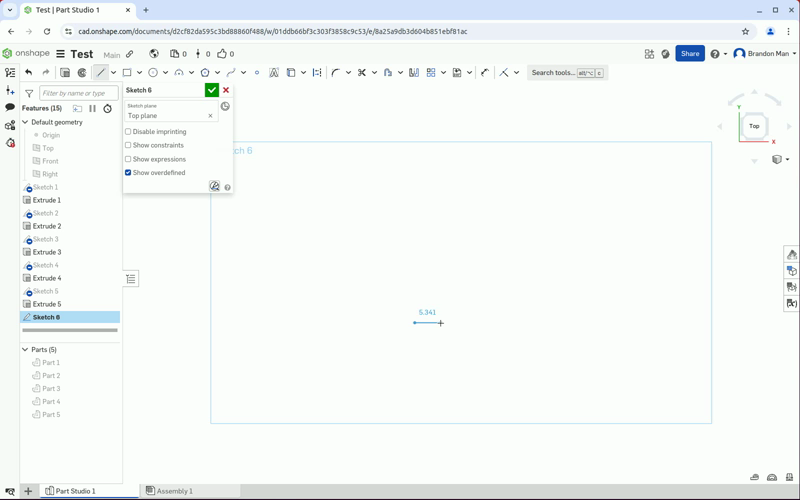
key(esc)
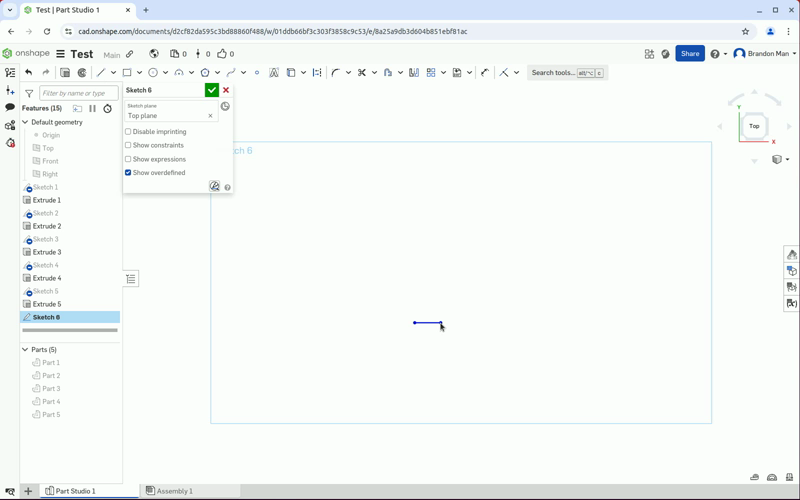
key(a)
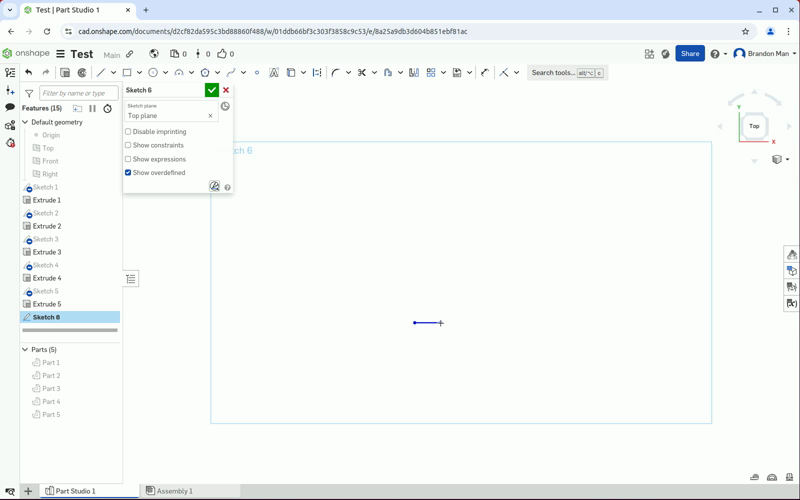
mouse_move(440, 322)
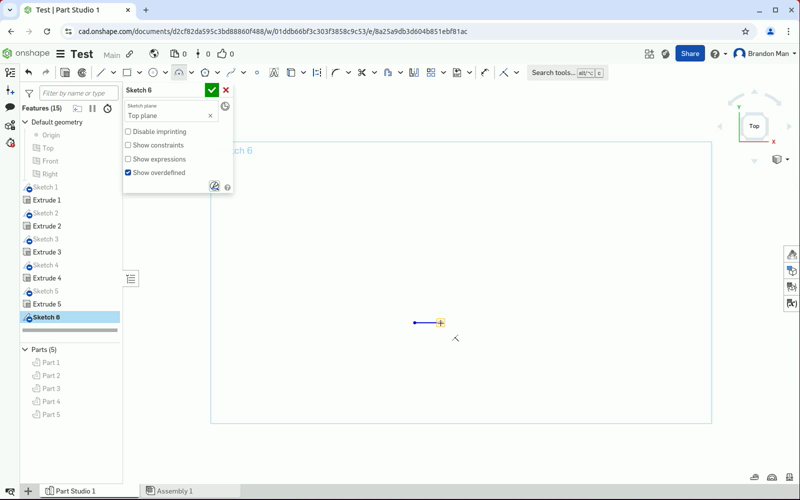
click(440, 322)
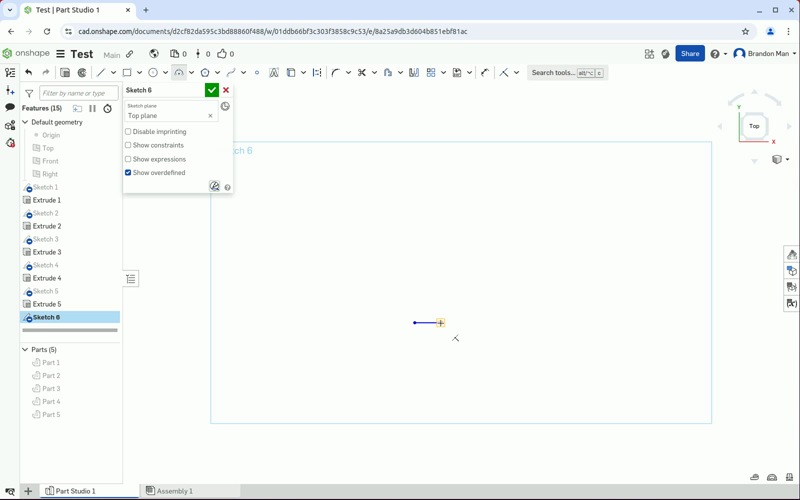
mouse_move(414, 322)
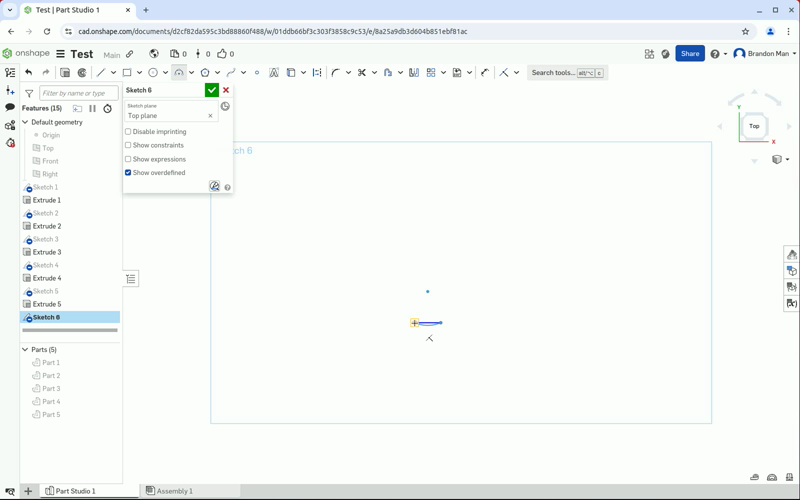
click(414, 322)
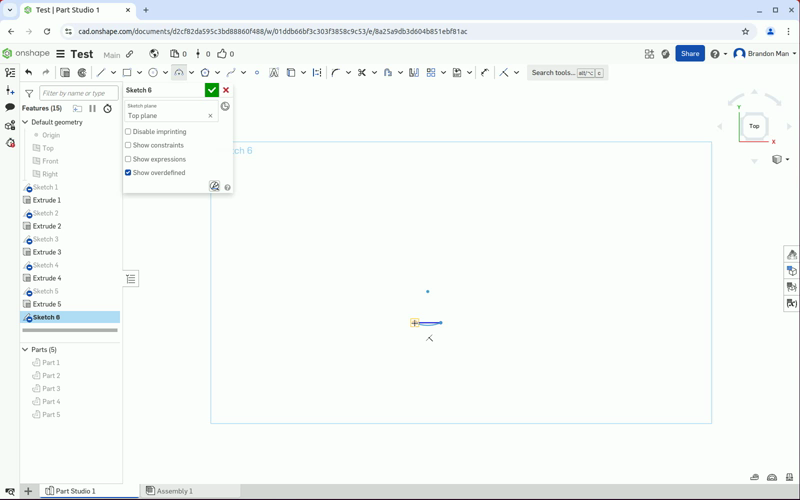
key_down(shift)
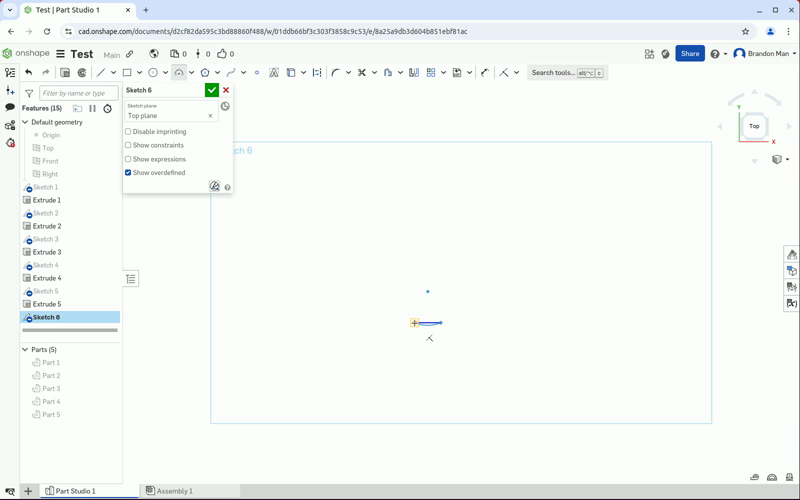
mouse_move(427, 317)
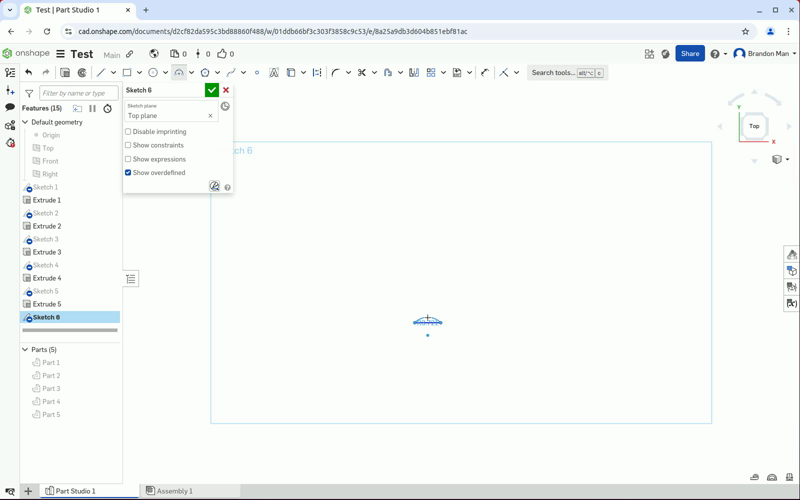
click(427, 317)
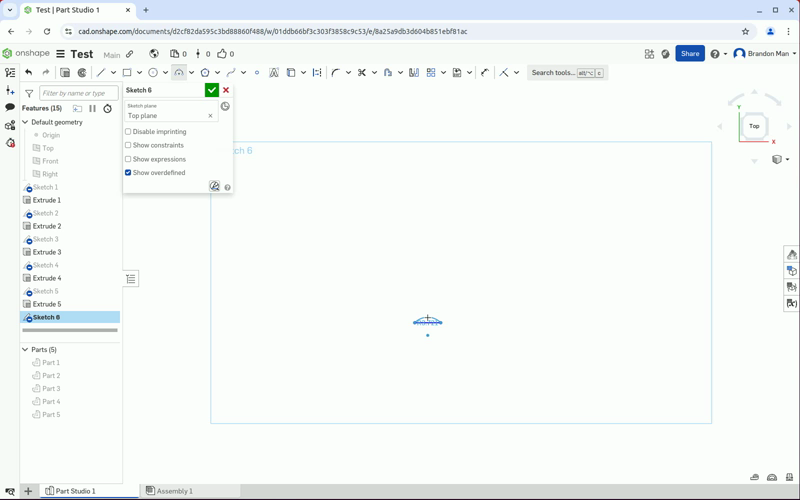
key_up(shift)
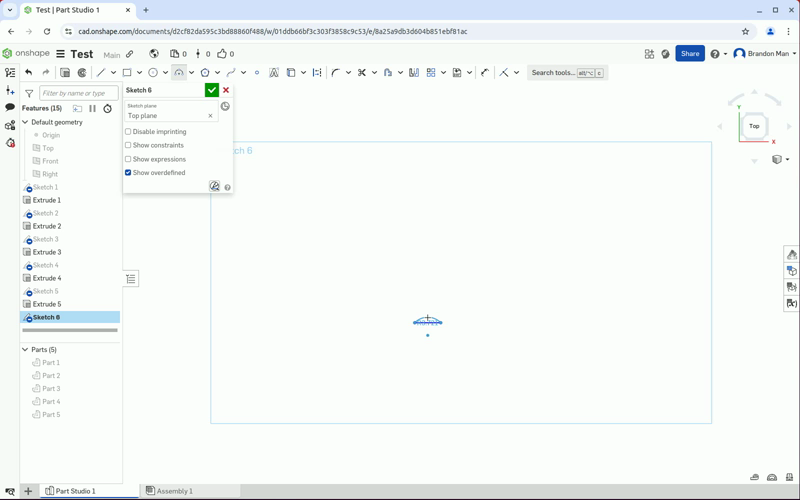
key(esc)
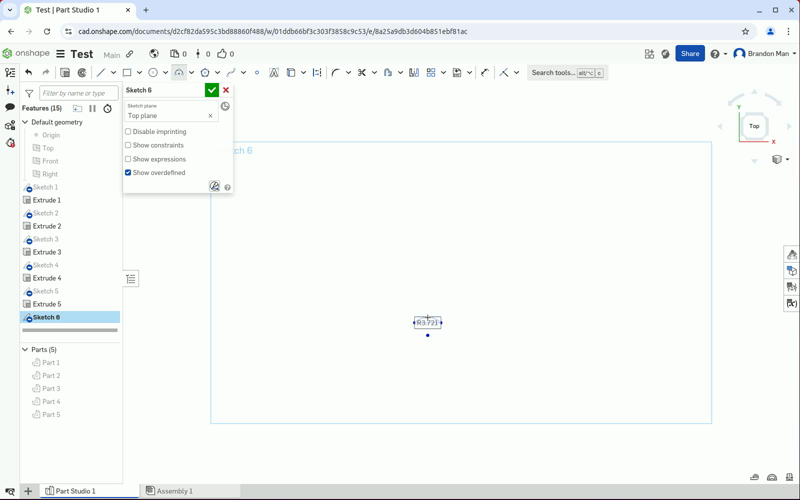
mouse_move(427, 321)
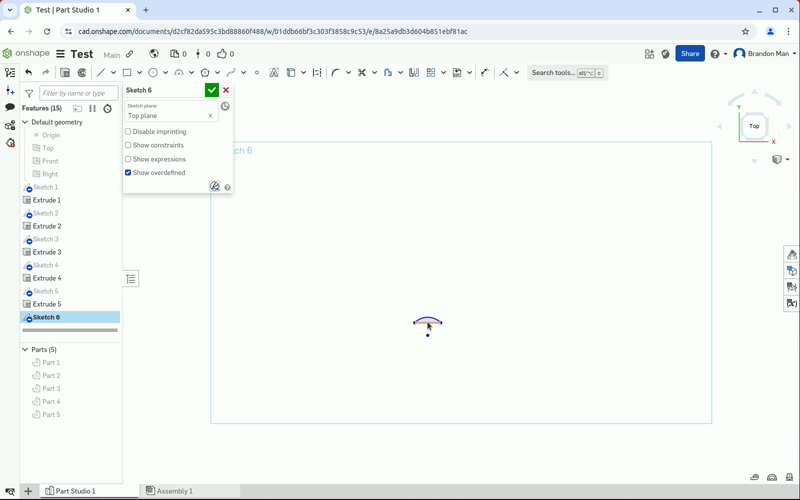
scroll(6)
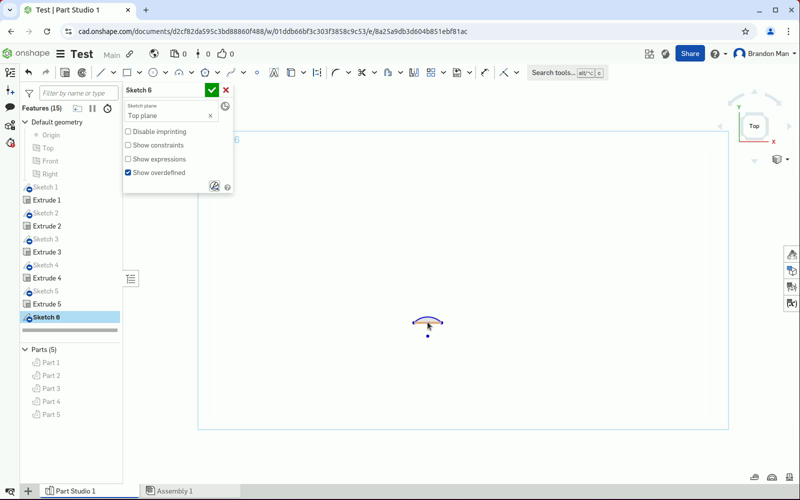
scroll(6)
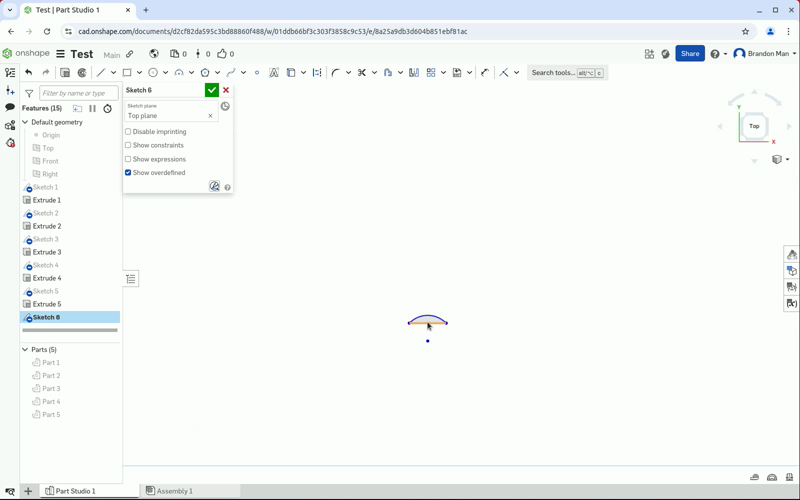
scroll(6)
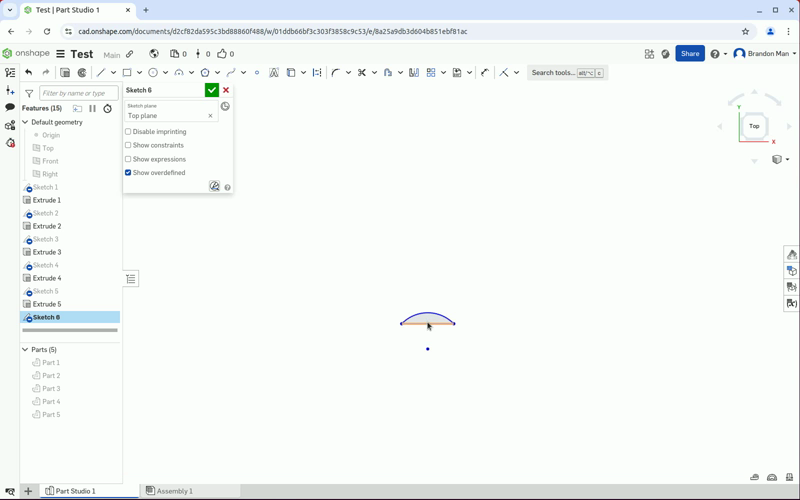
scroll(6)
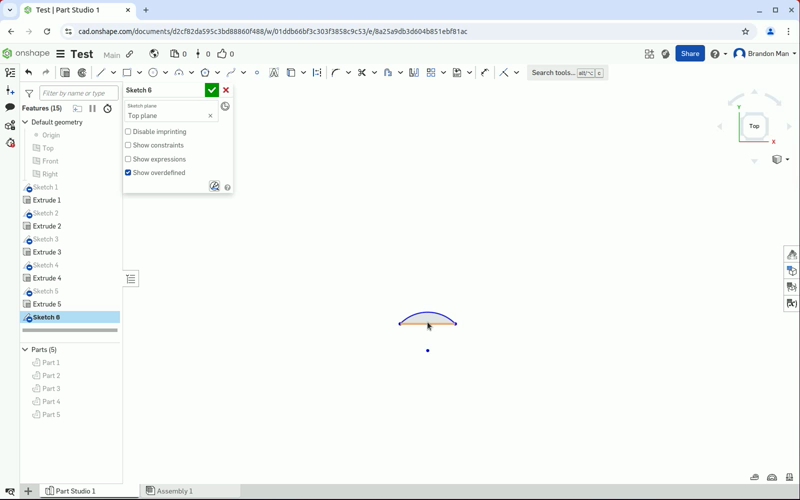
scroll(6)
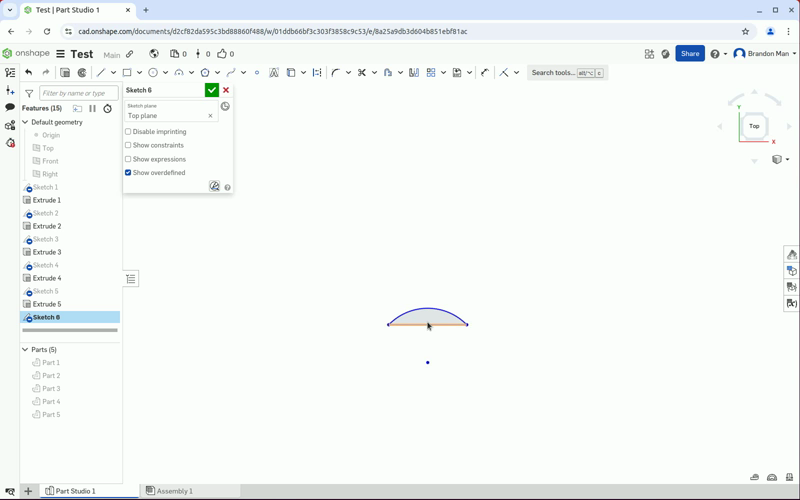
scroll(6)
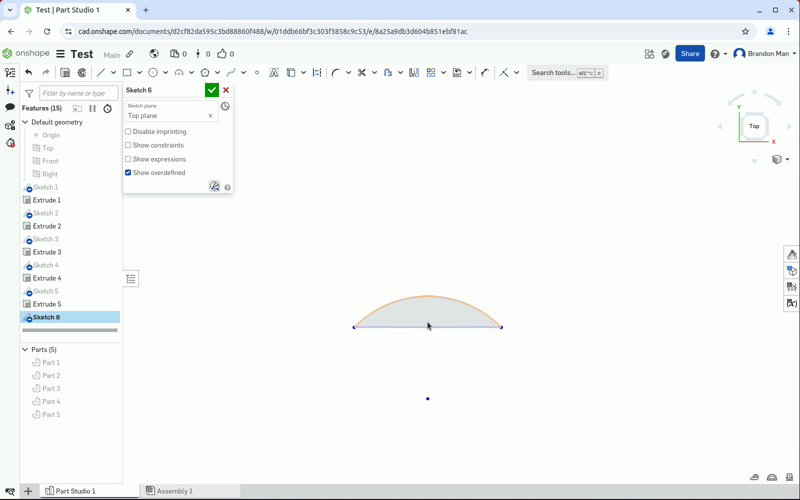
scroll(6)
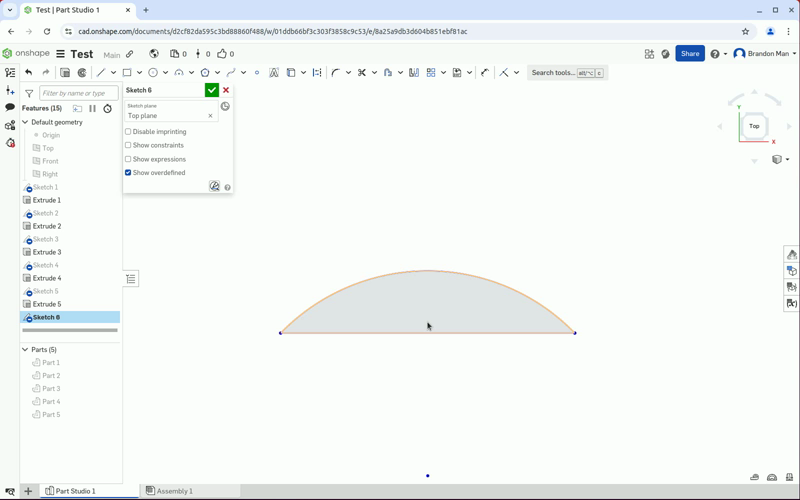
click(427, 321)
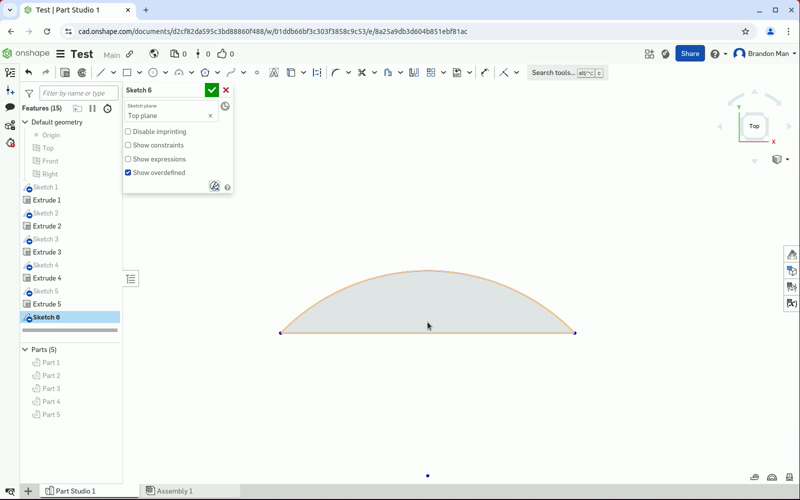
scroll(-6)
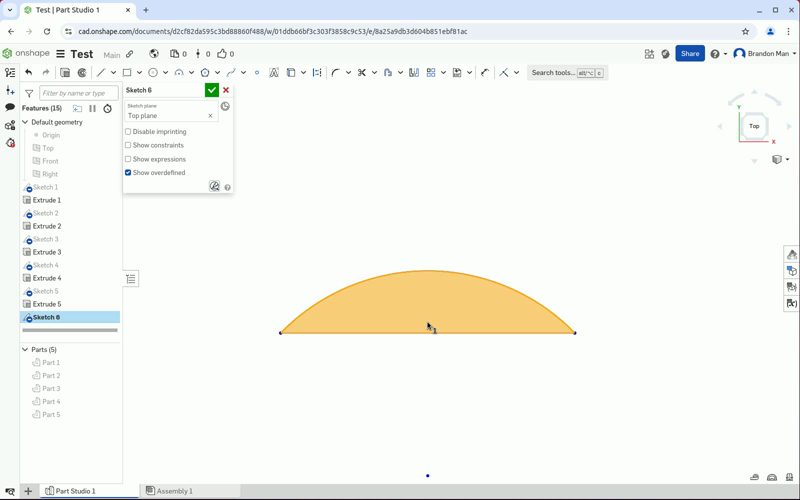
scroll(-6)
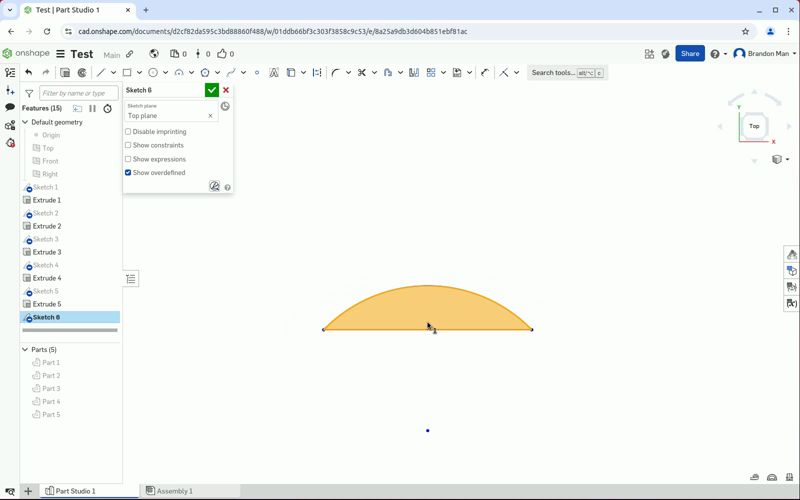
scroll(-6)
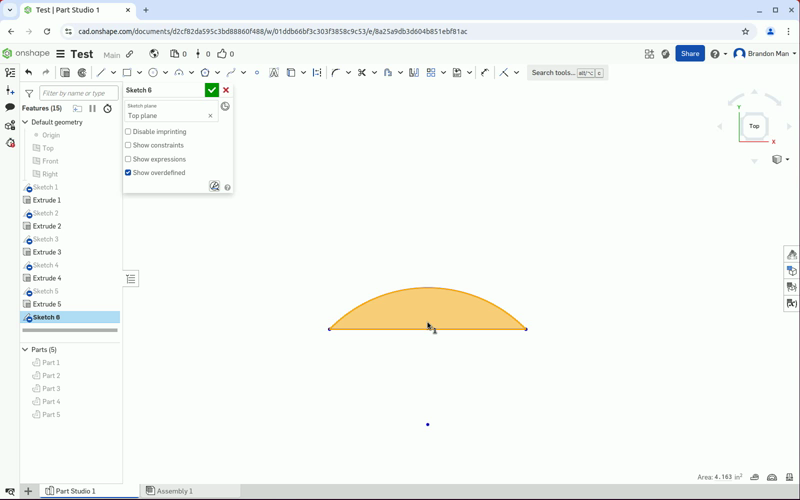
scroll(-6)
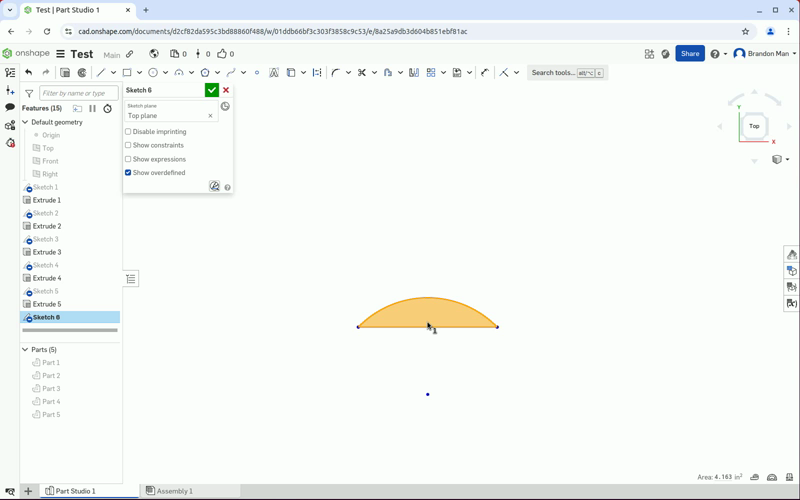
scroll(-6)
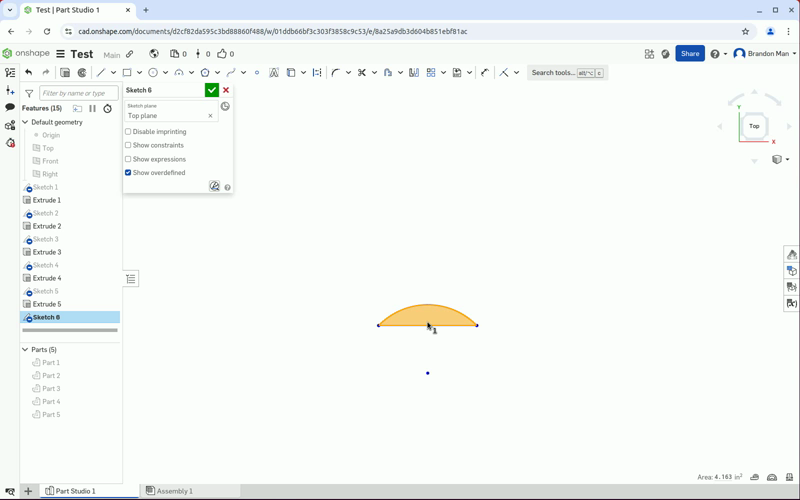
scroll(-6)
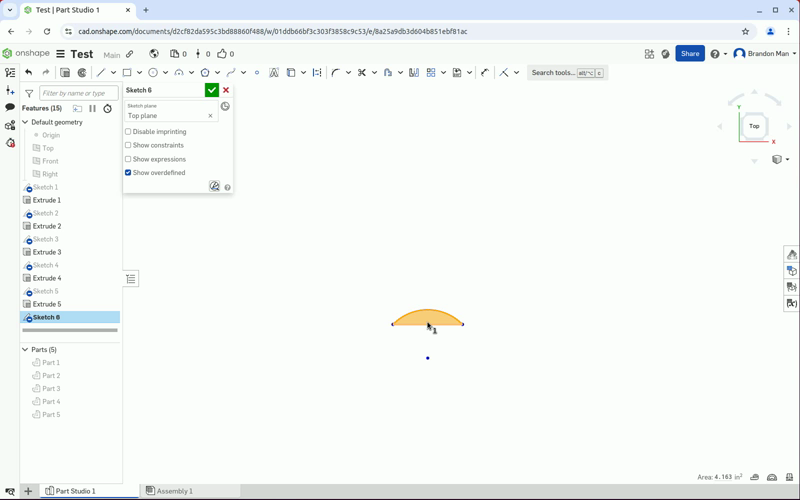
scroll(-6)
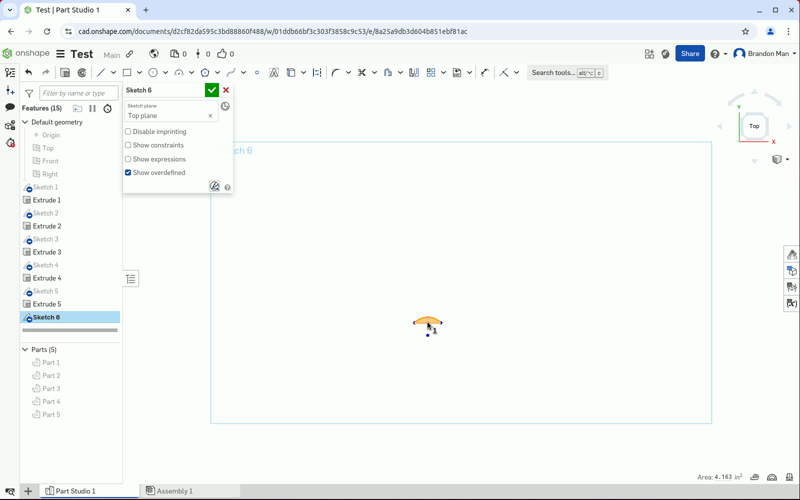
mouse_move(73, 352)
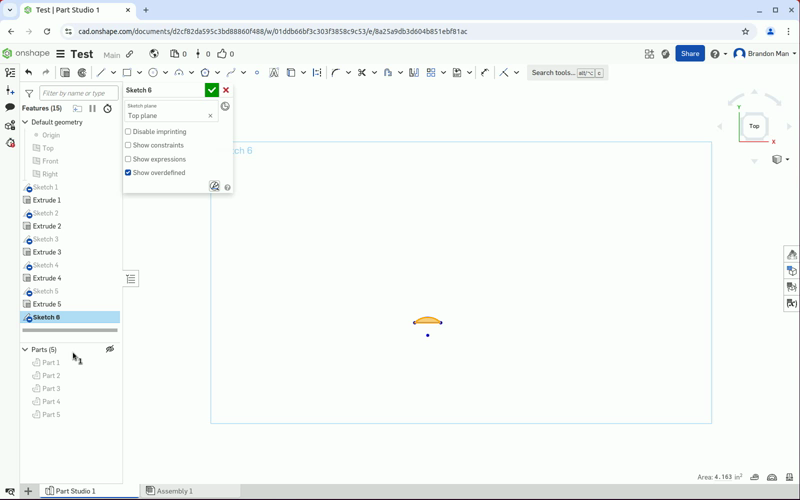
key(shift+y)
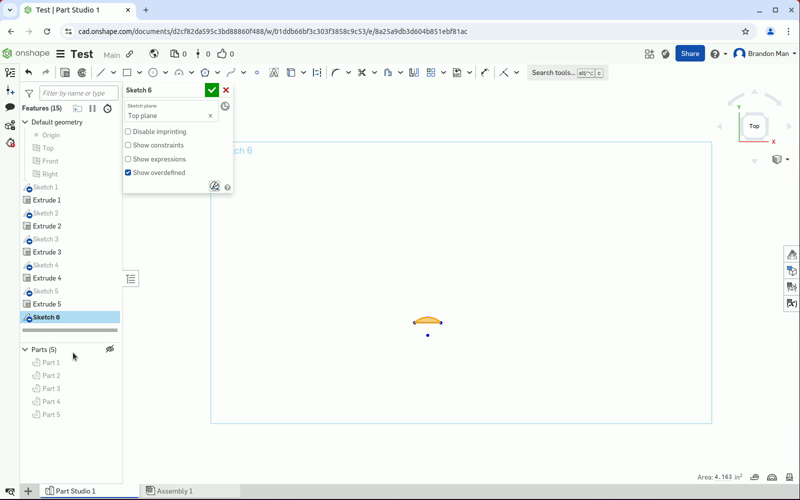
key(shift+e)
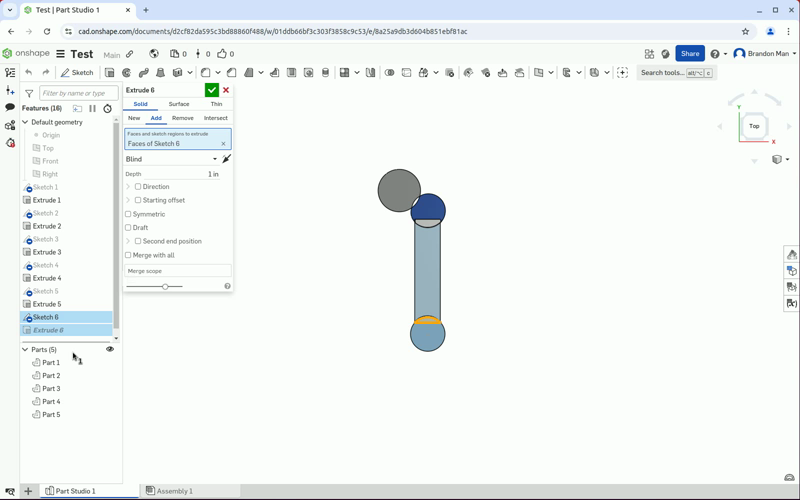
mouse_move(143, 106)
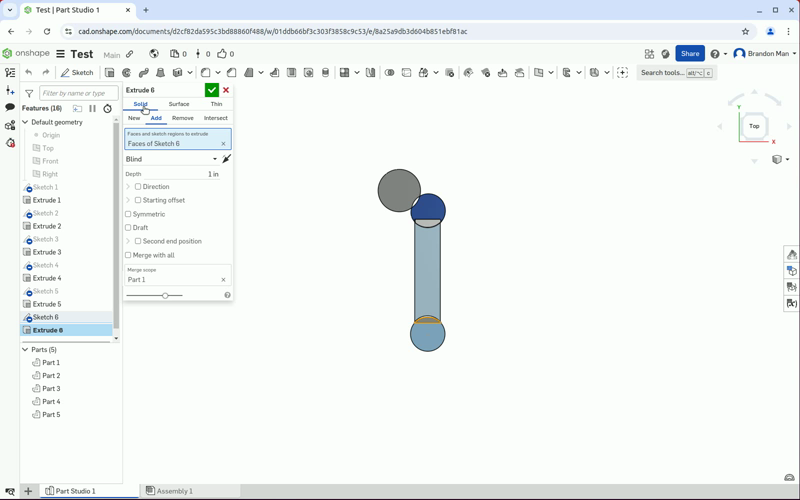
click(143, 106)
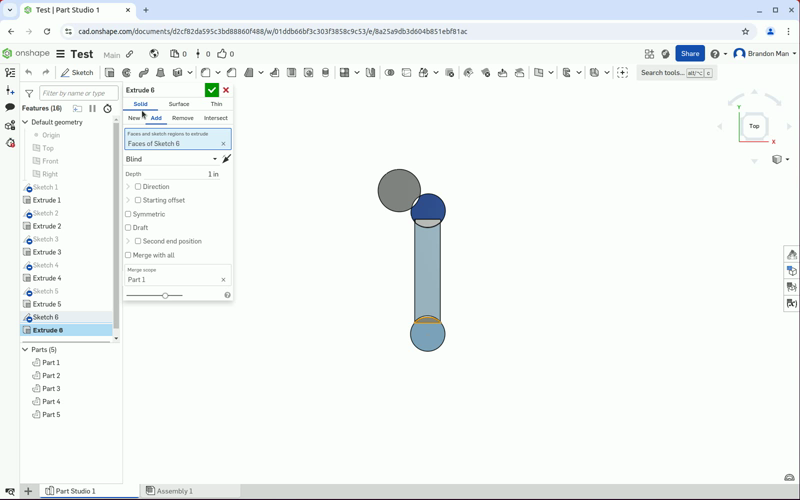
mouse_move(137, 120)
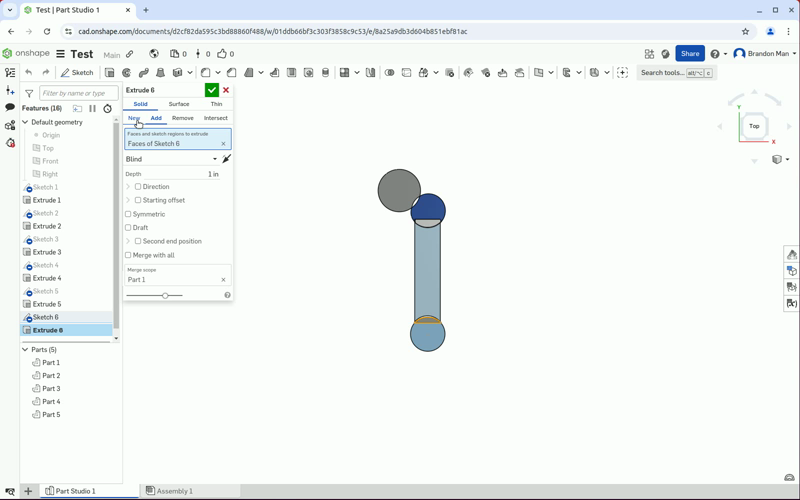
click(137, 120)
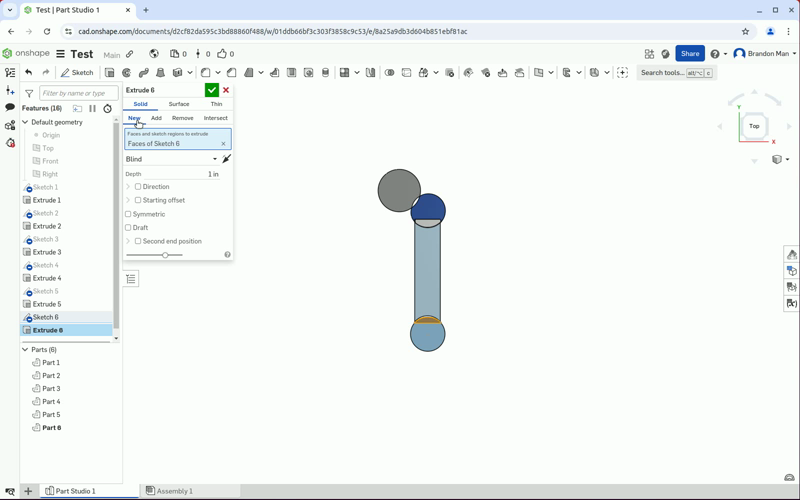
key(tab, 4)
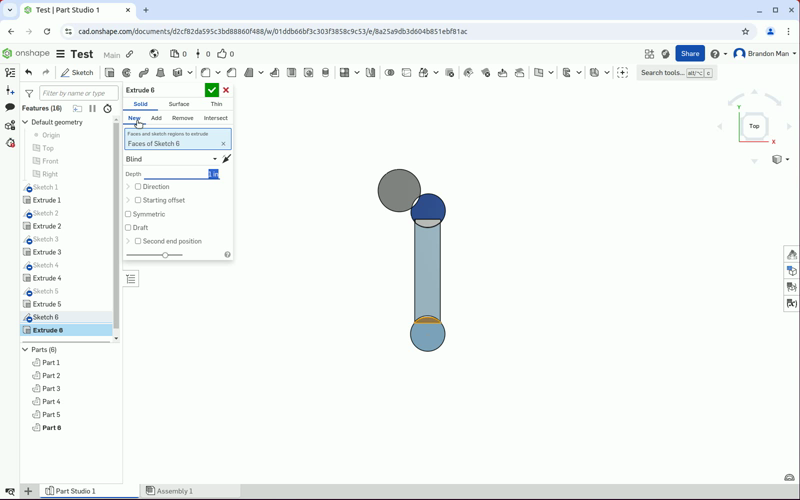
text(1.685)
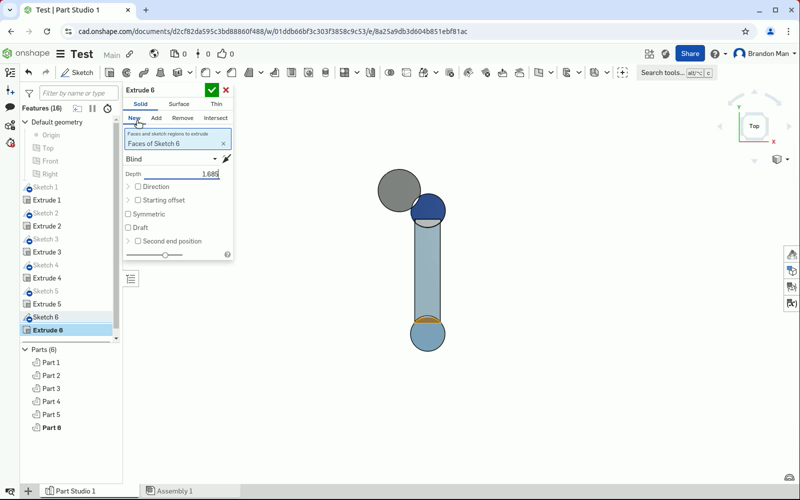
key(enter)
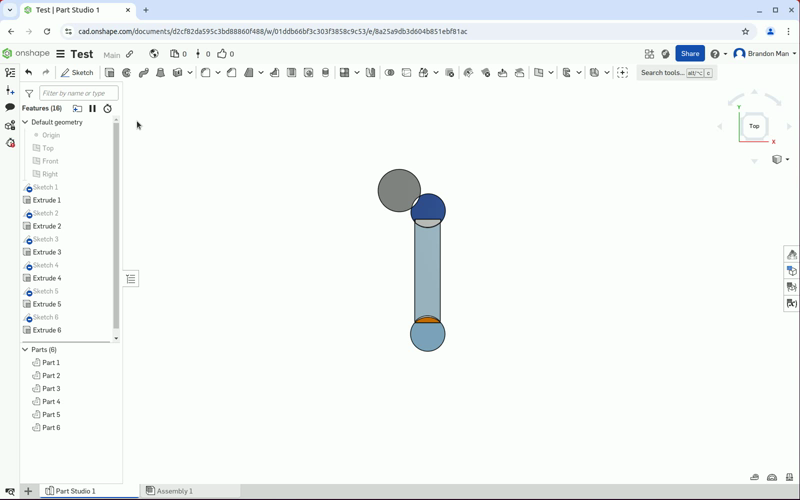
key(shift+h)
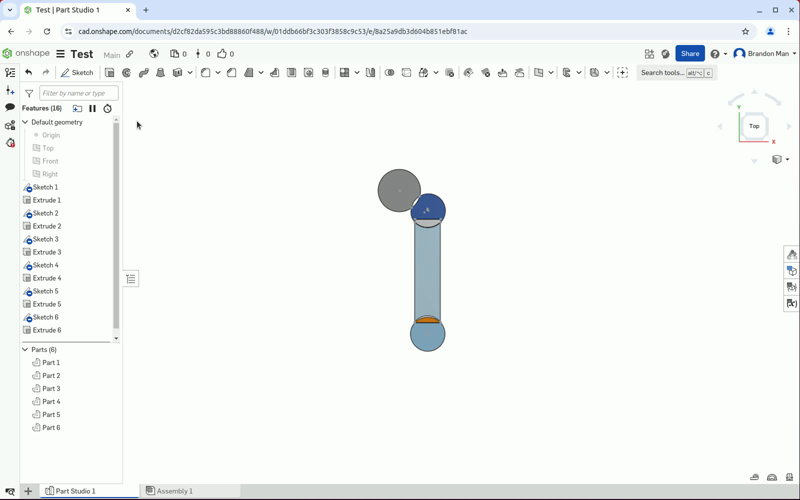
key(shift+h)
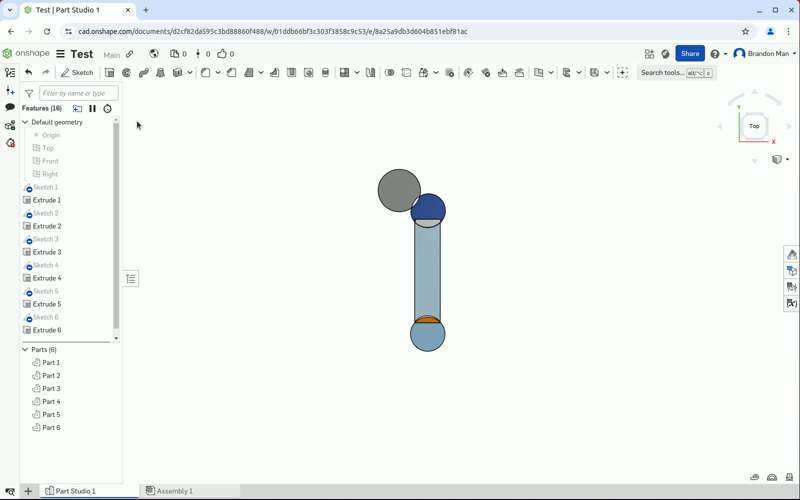
mouse_move(69, 189)
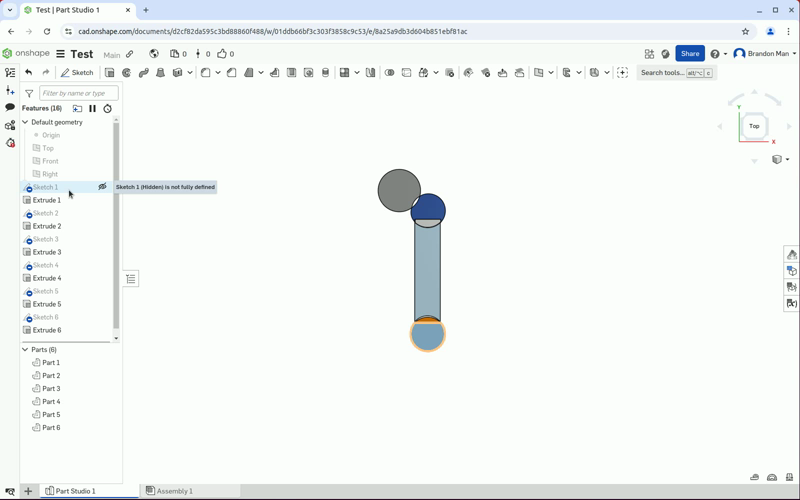
click(69, 189)
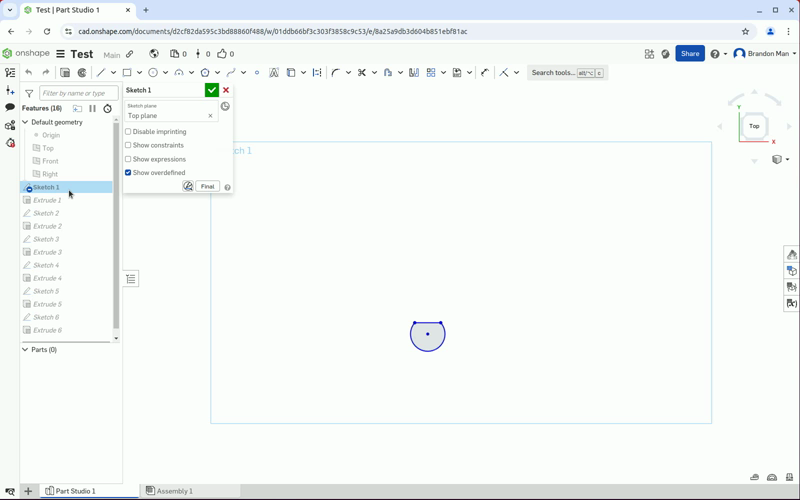
mouse_move(229, 92)
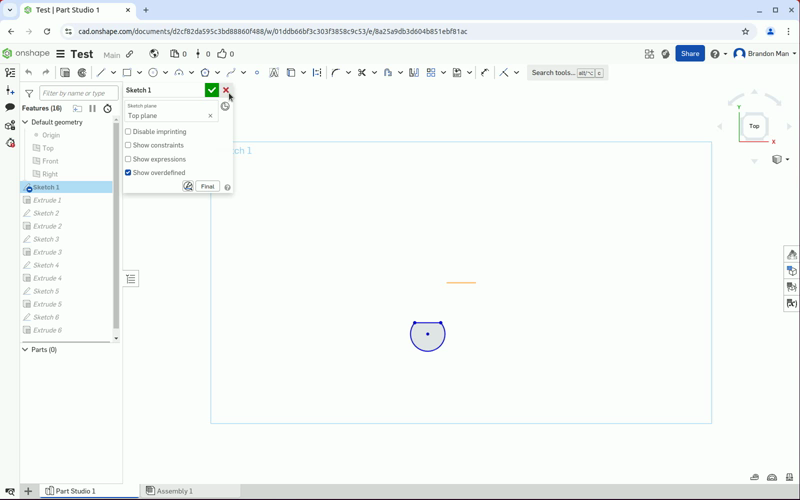
click(229, 92)
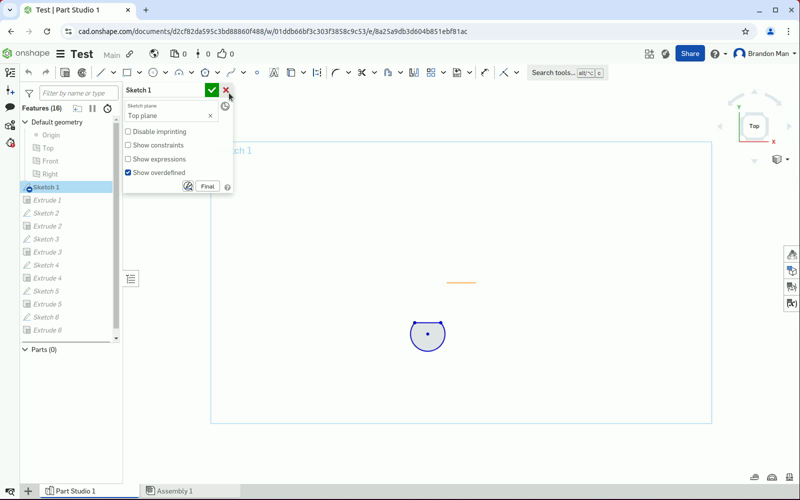
key(shift+s)
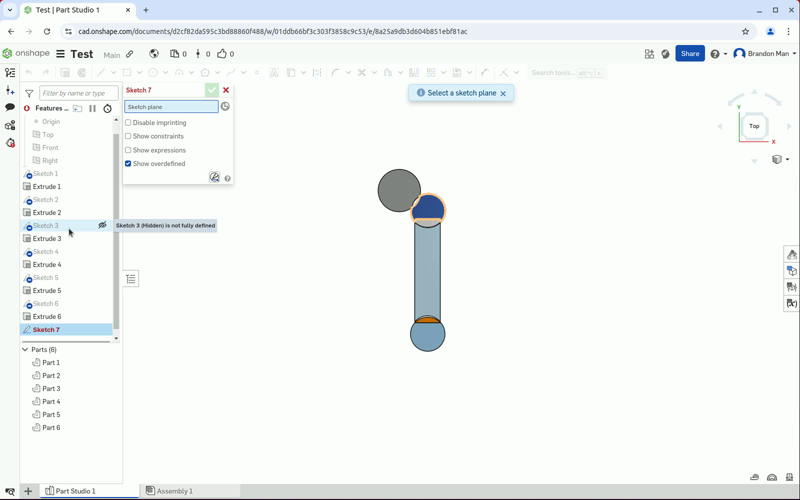
scroll(3)
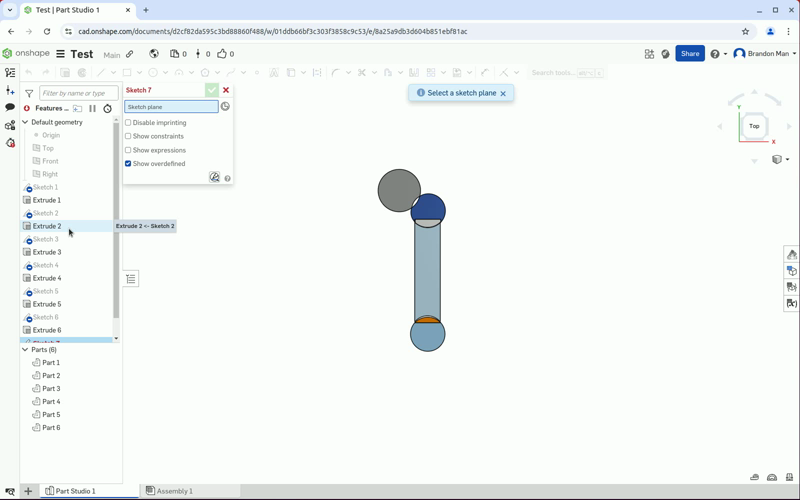
mouse_move(69, 150)
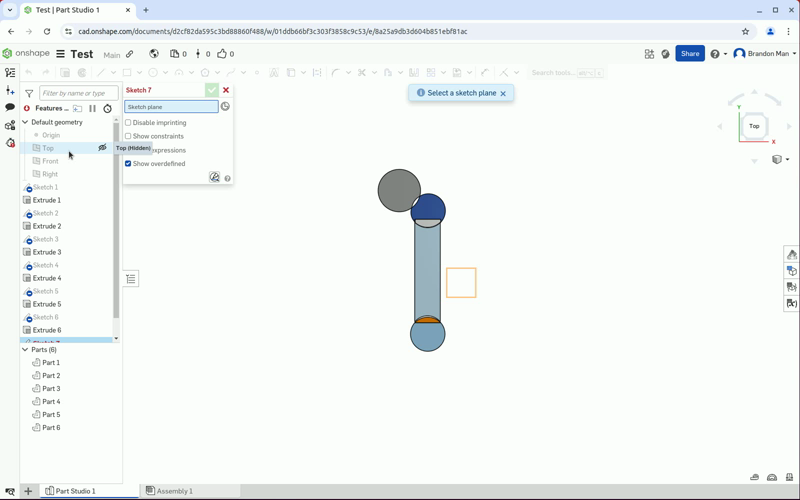
click(69, 150)
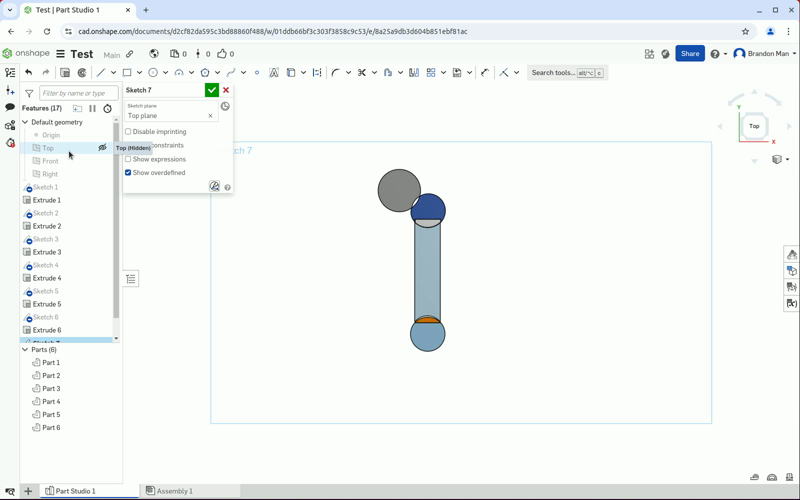
mouse_move(73, 352)
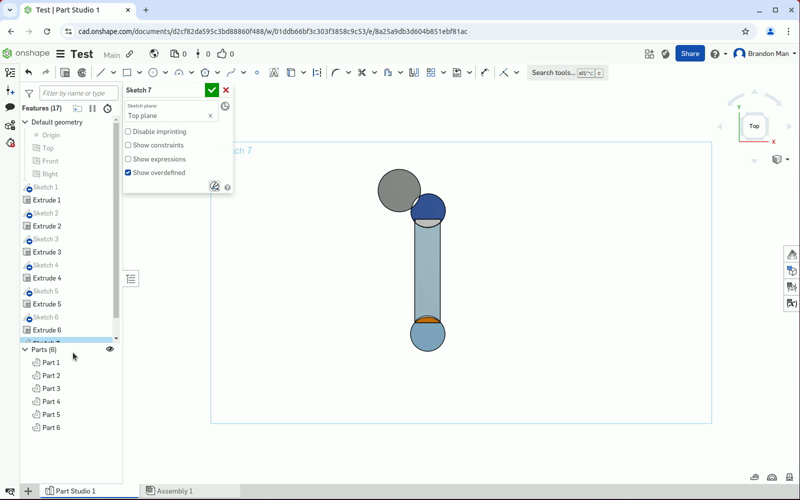
key(y)
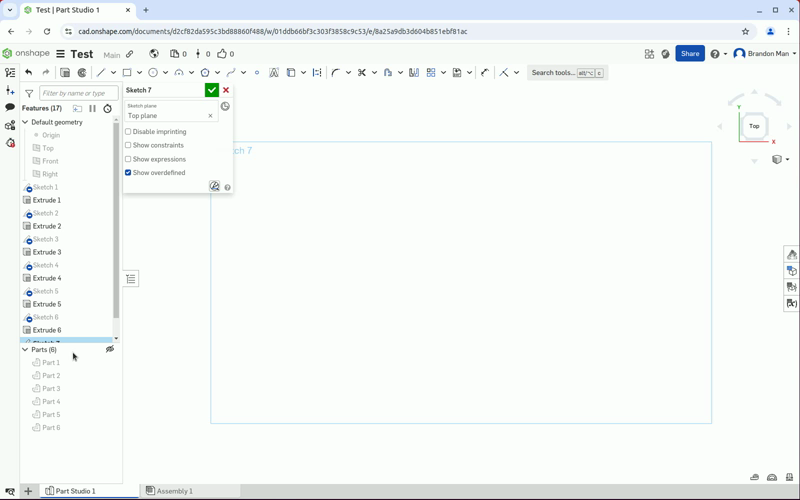
key(a)
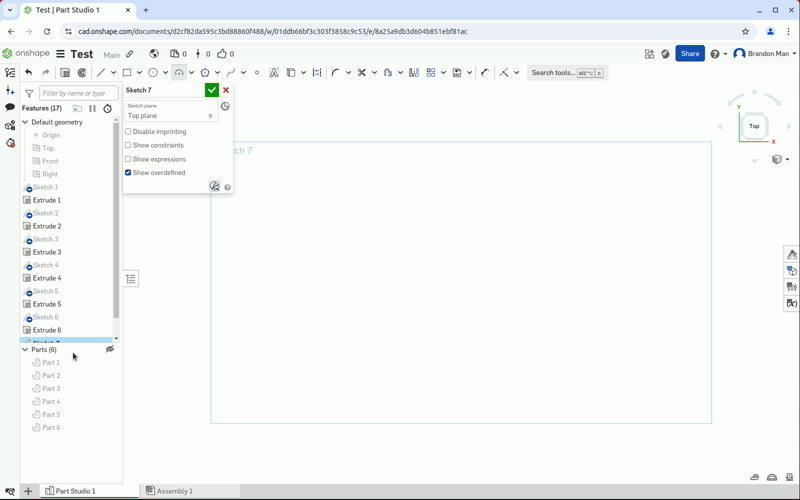
key_down(shift)
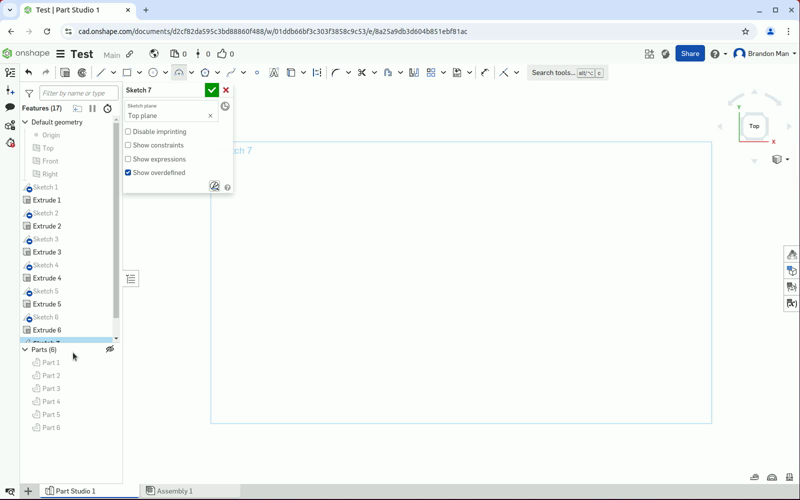
mouse_move(411, 207)
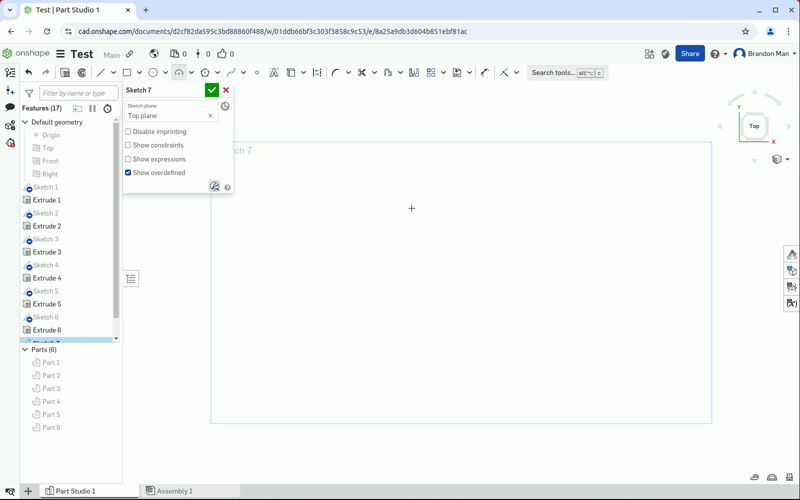
click(411, 207)
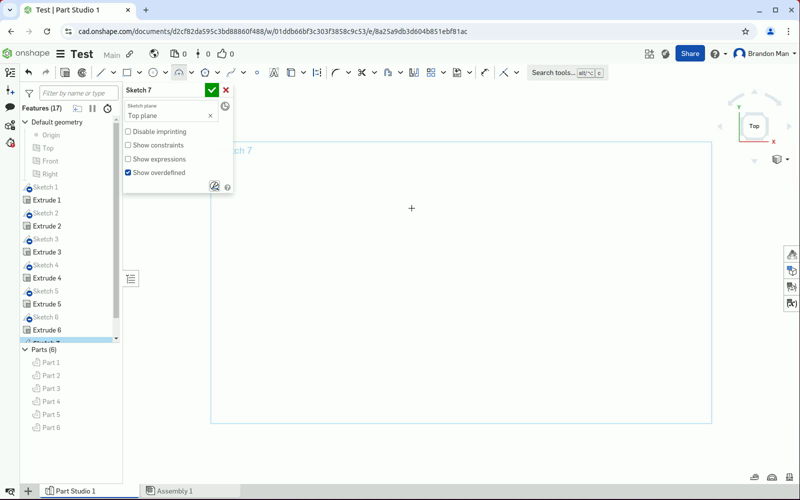
key_up(shift)
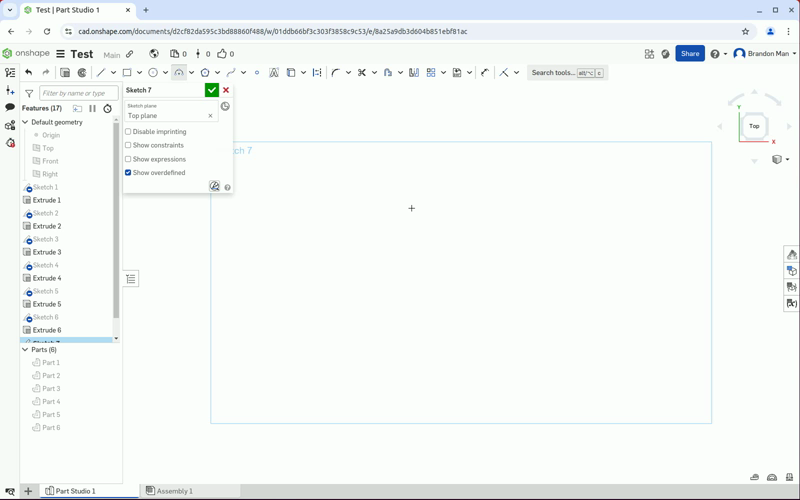
key_down(shift)
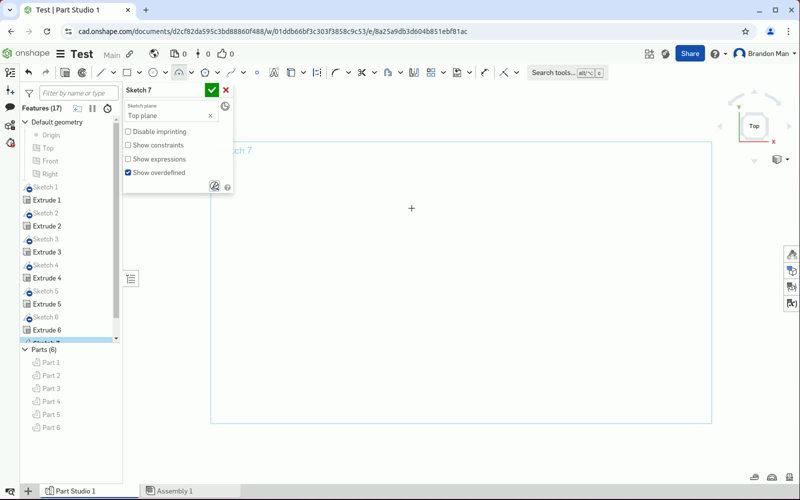
mouse_move(420, 195)
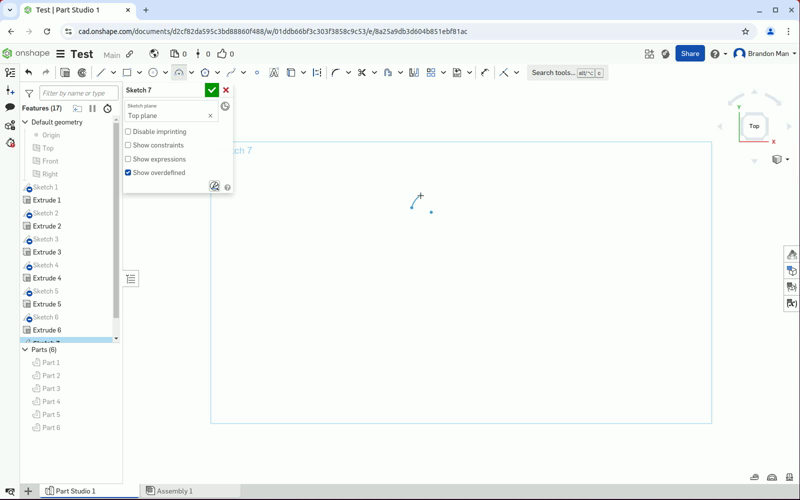
click(420, 195)
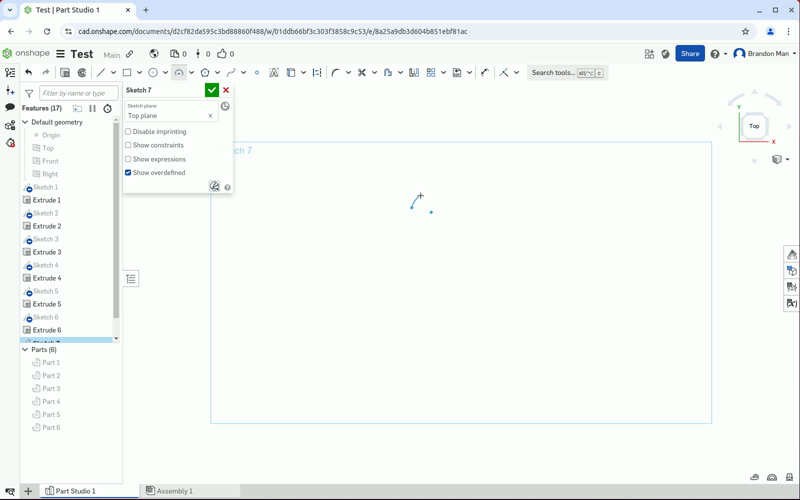
mouse_move(416, 202)
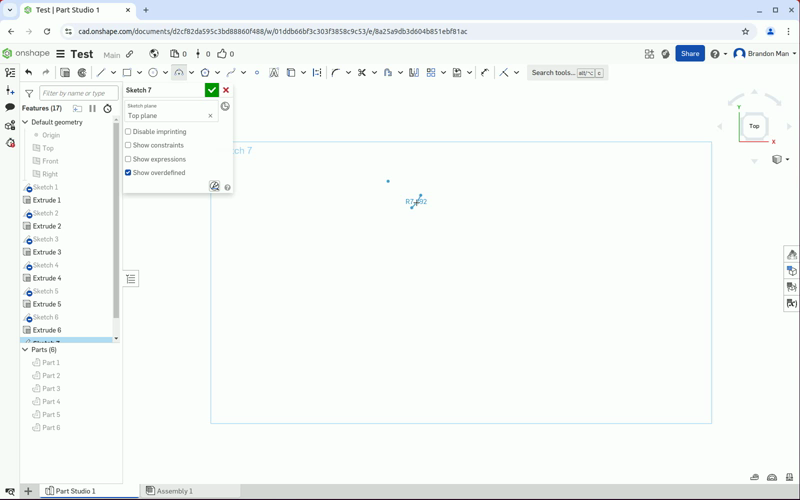
click(416, 202)
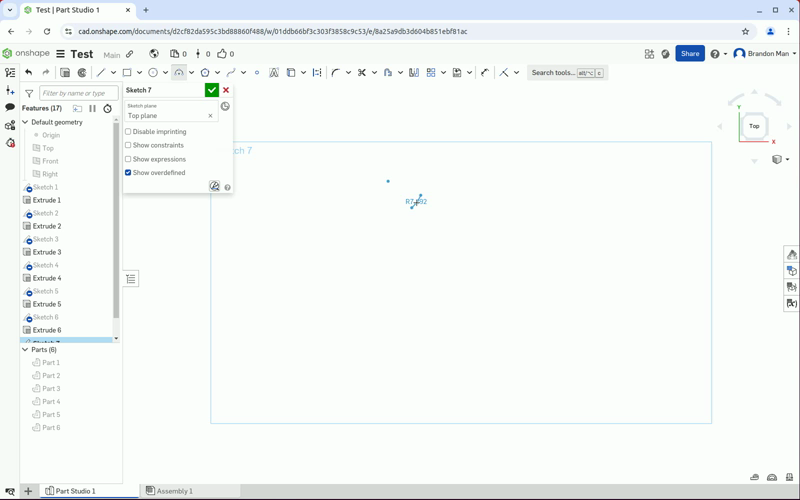
key_up(shift)
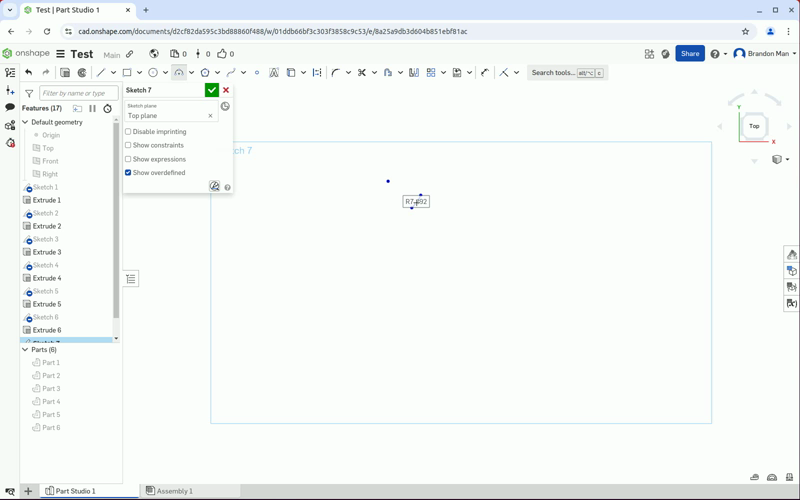
mouse_move(420, 195)
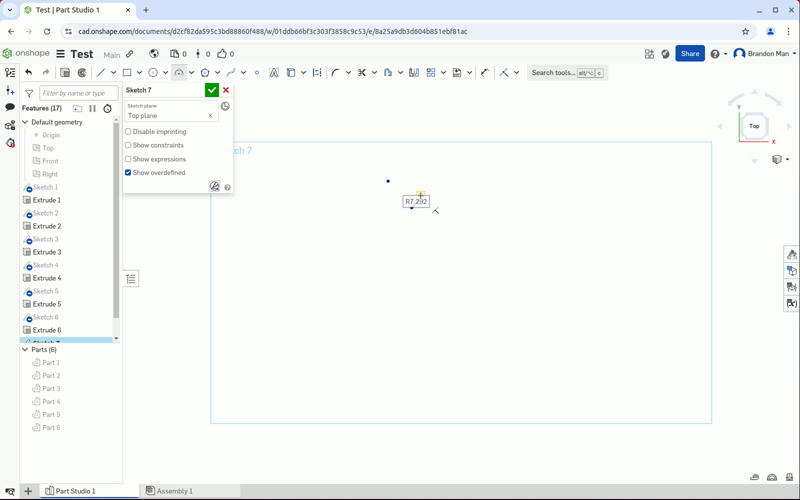
click(420, 195)
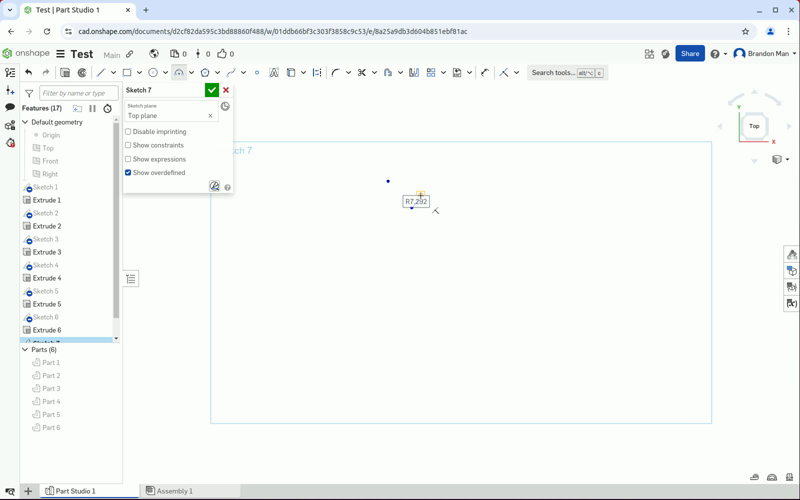
mouse_move(411, 207)
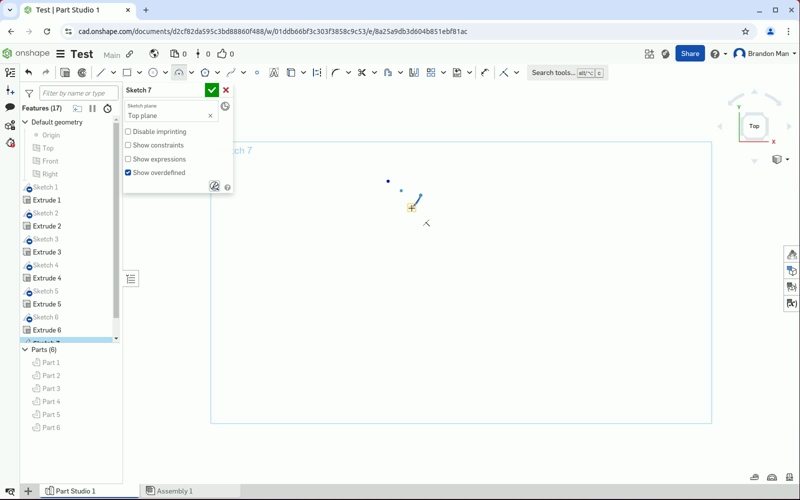
click(411, 207)
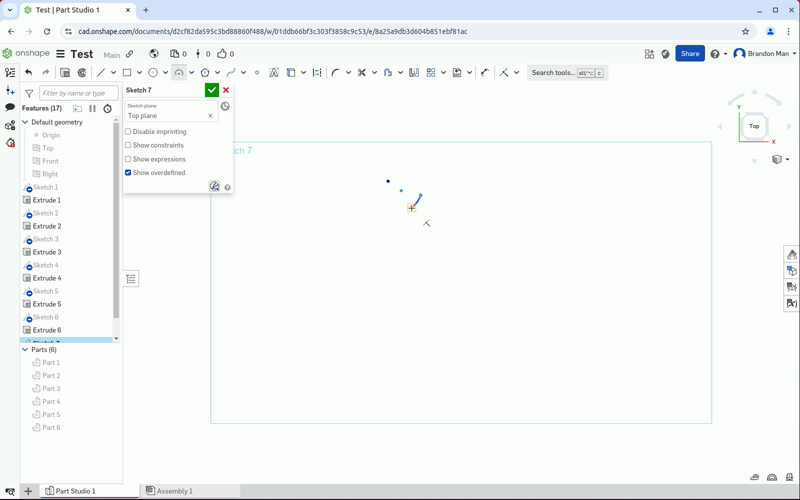
key_down(shift)
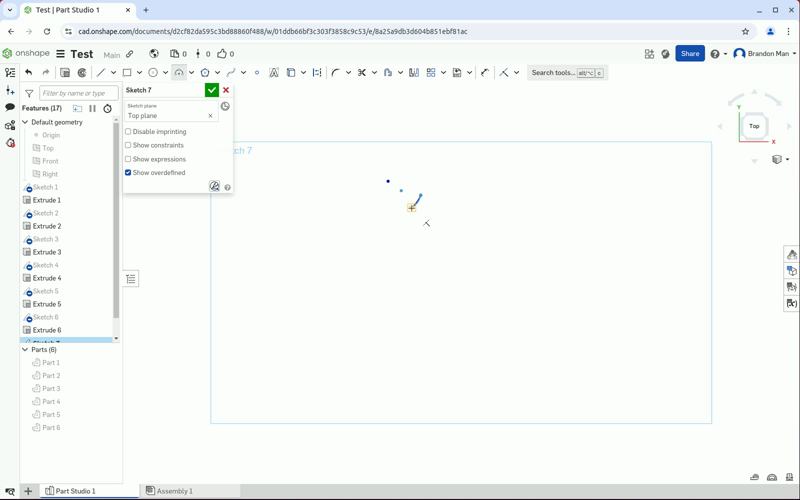
mouse_move(414, 200)
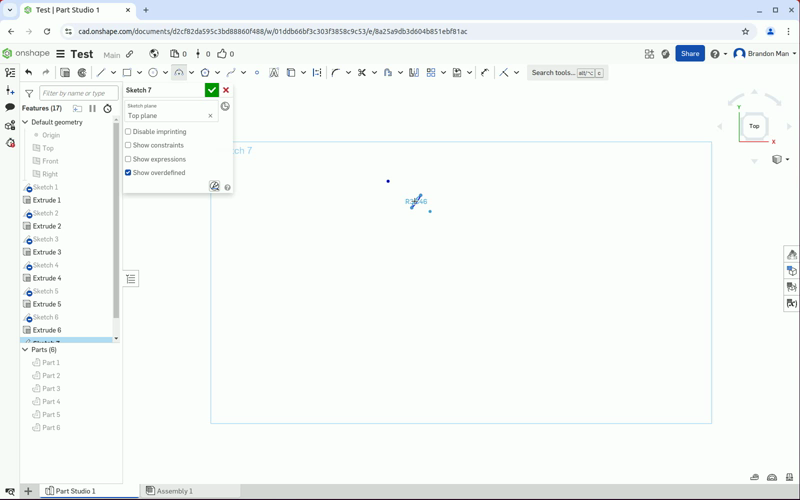
scroll(6)
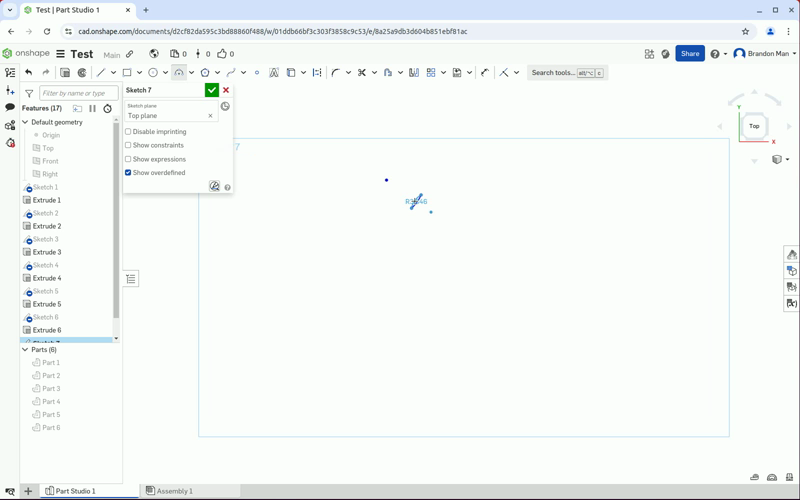
scroll(6)
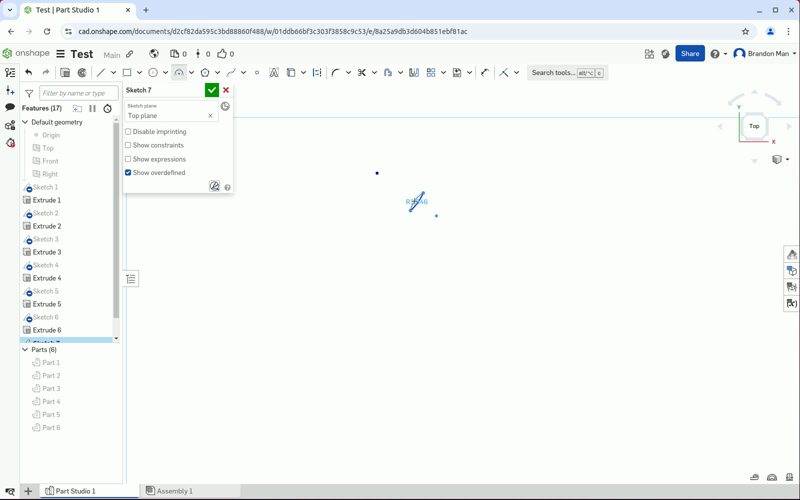
scroll(6)
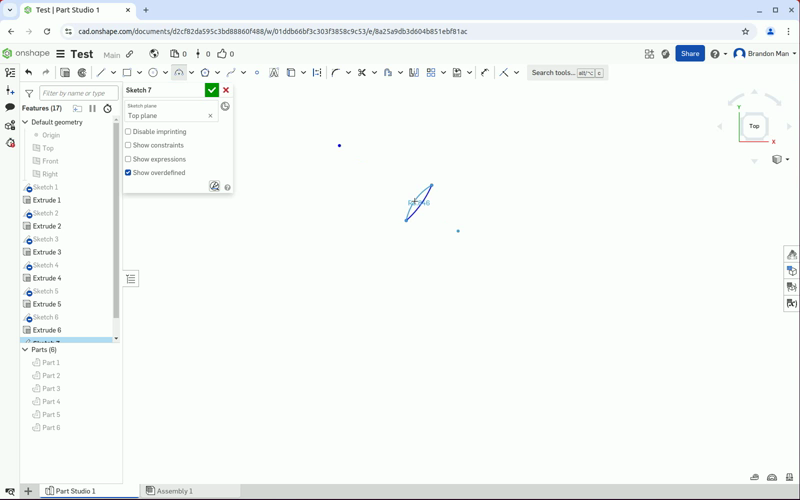
scroll(6)
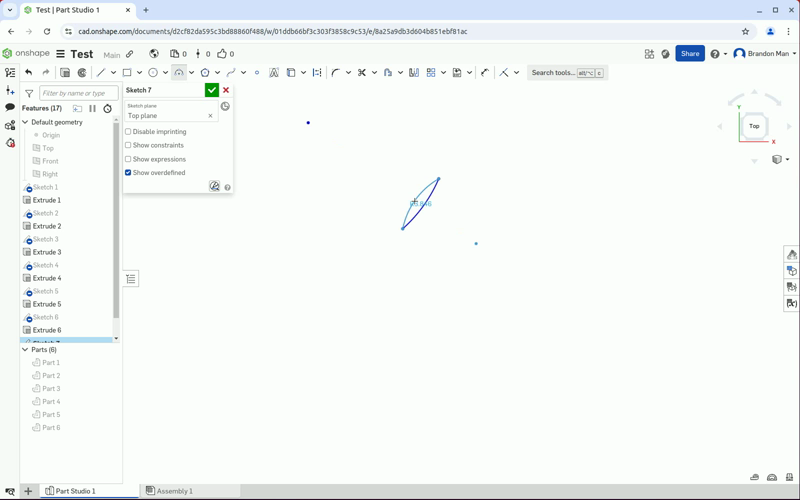
scroll(6)
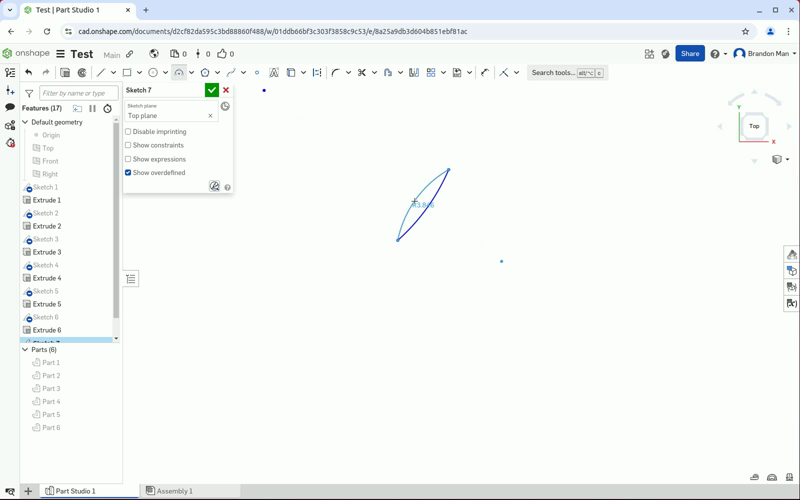
scroll(6)
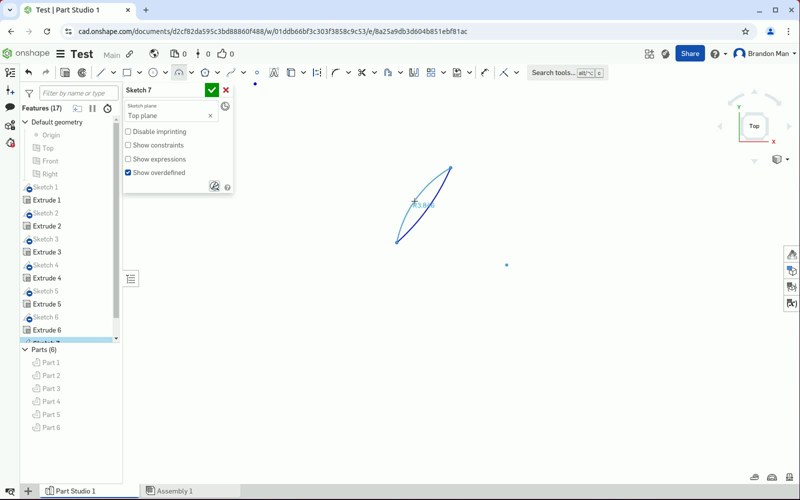
scroll(6)
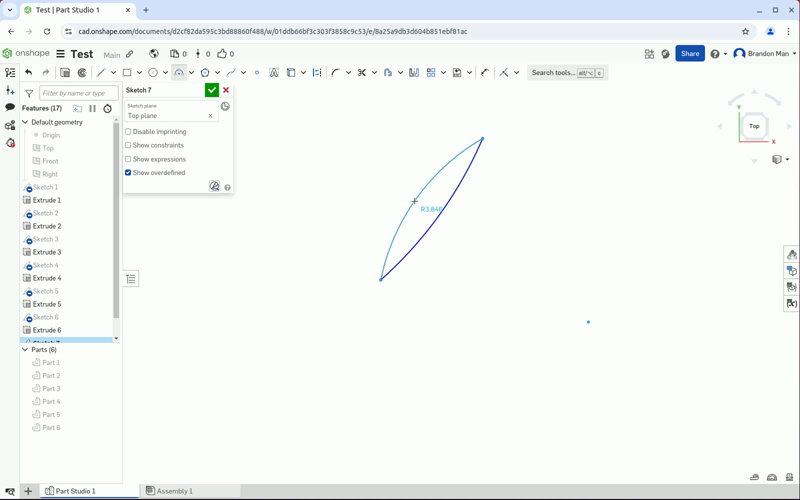
click(414, 200)
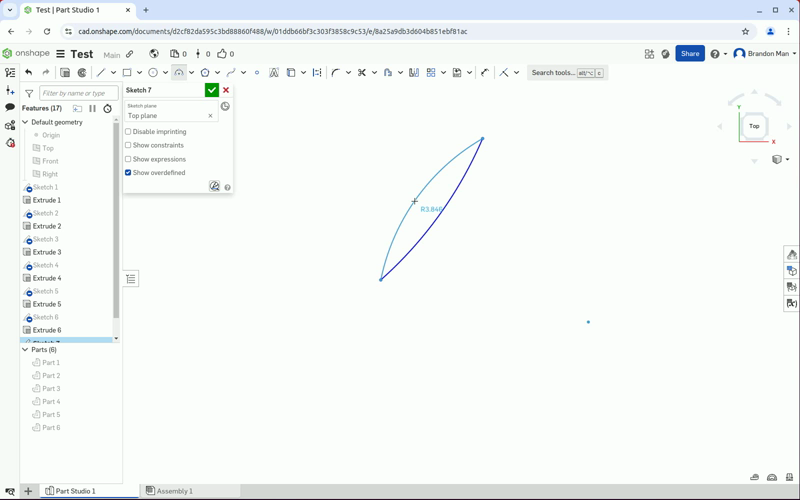
scroll(-6)
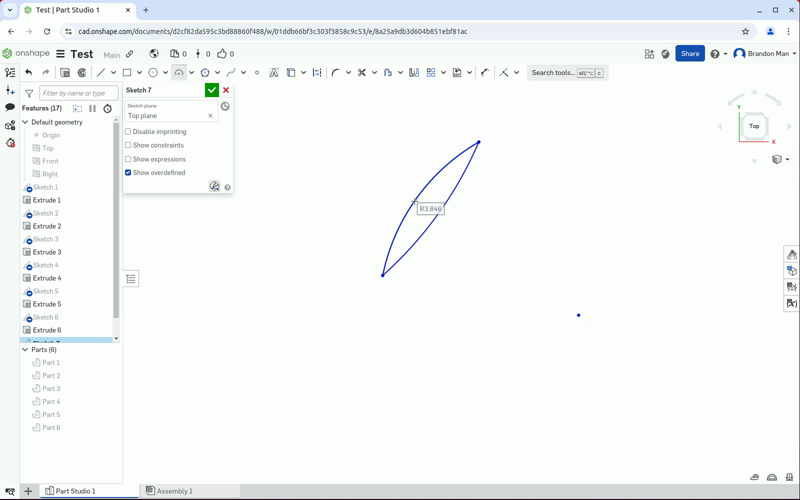
scroll(-6)
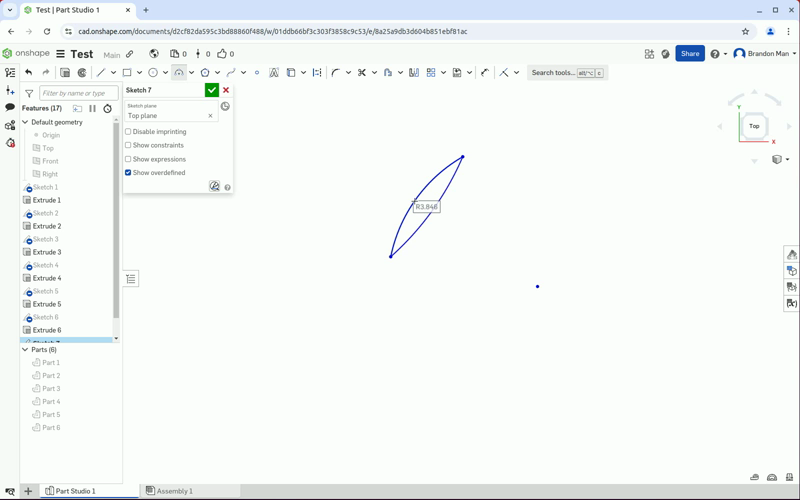
scroll(-6)
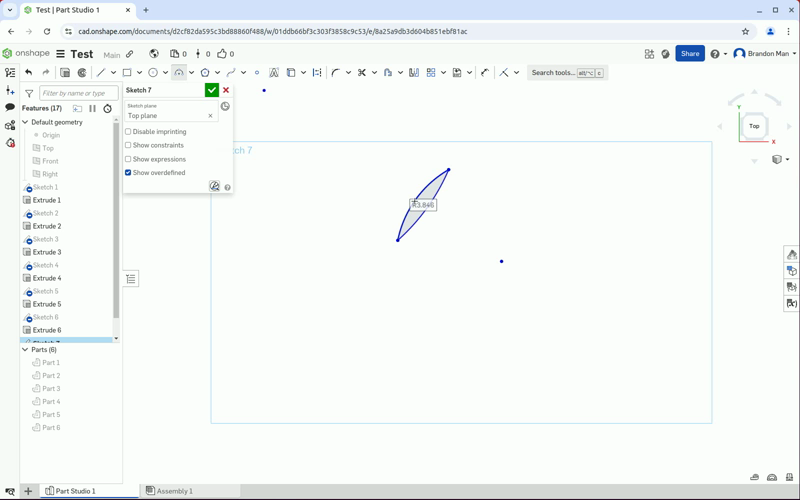
scroll(-6)
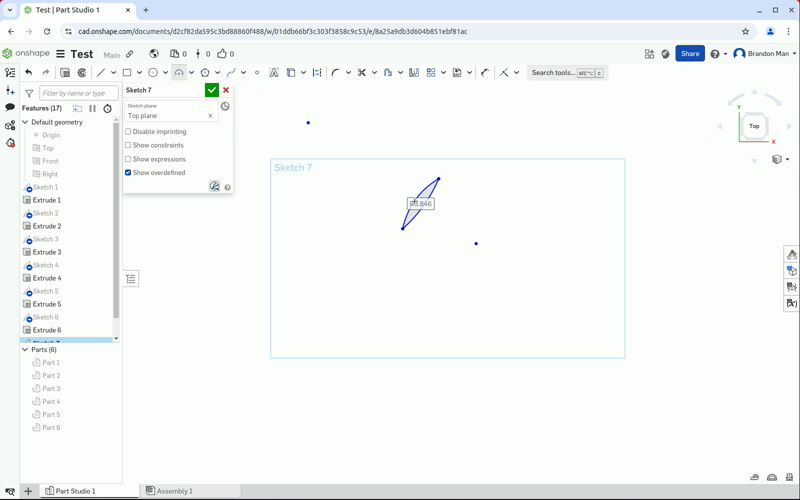
scroll(-6)
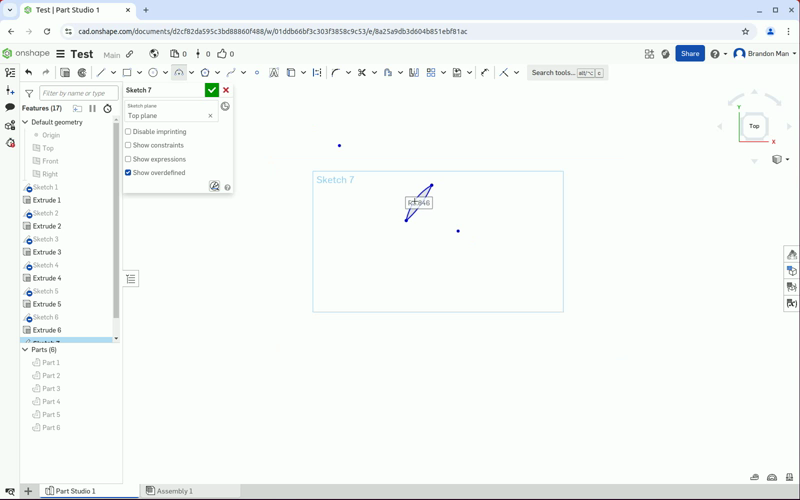
scroll(-6)
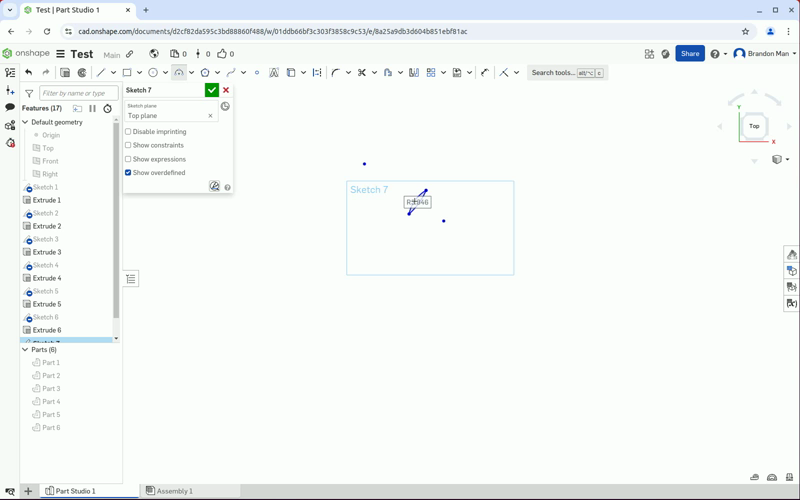
scroll(-6)
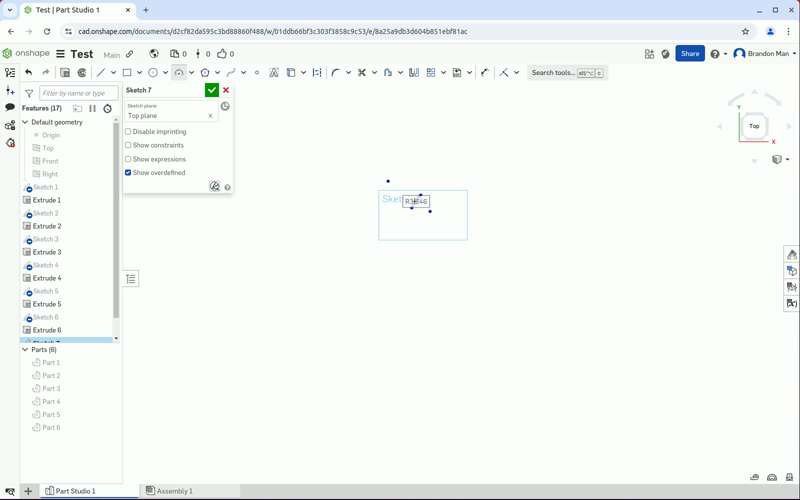
key_up(shift)
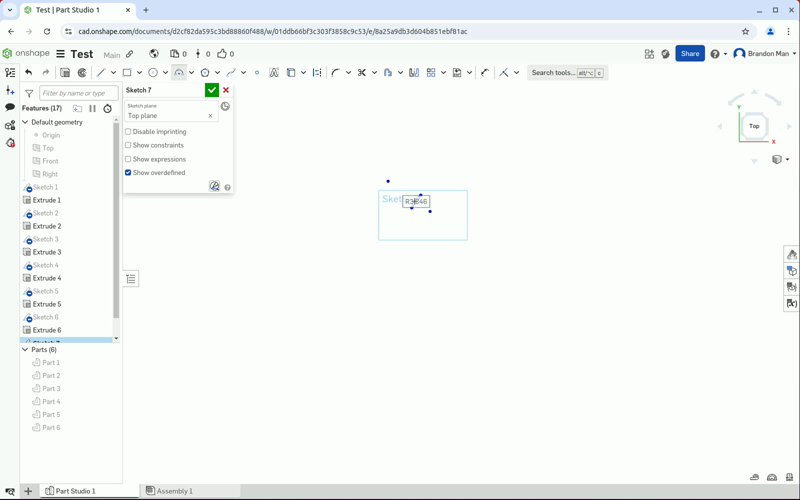
key(esc)
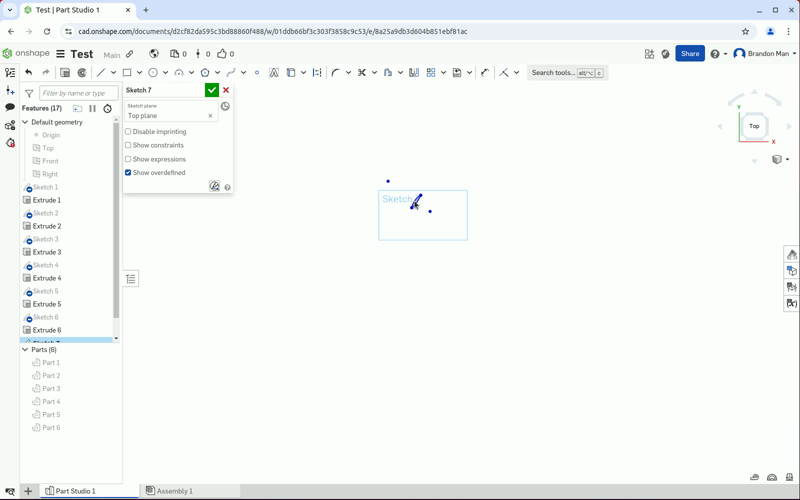
mouse_move(415, 200)
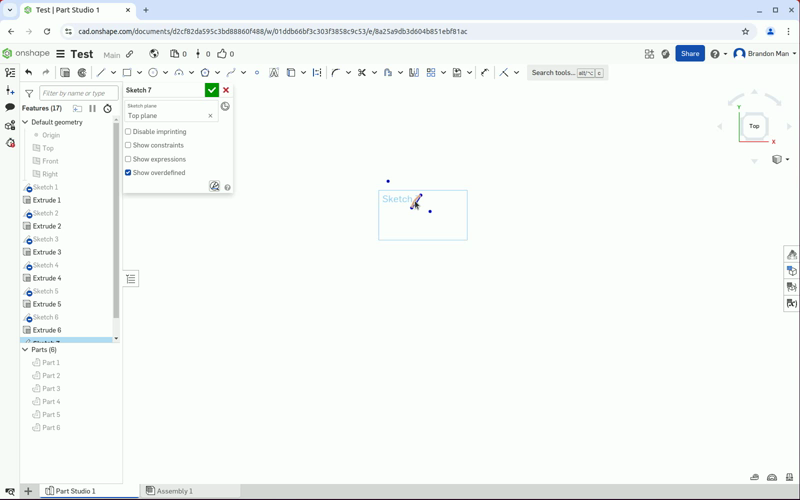
scroll(6)
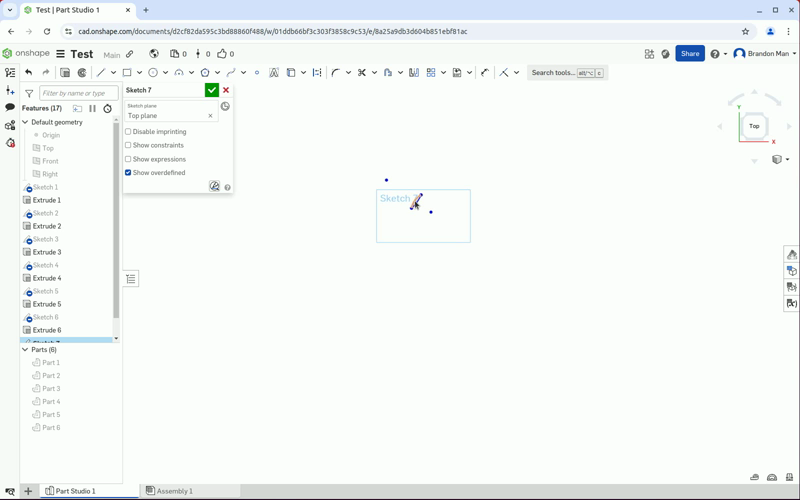
scroll(6)
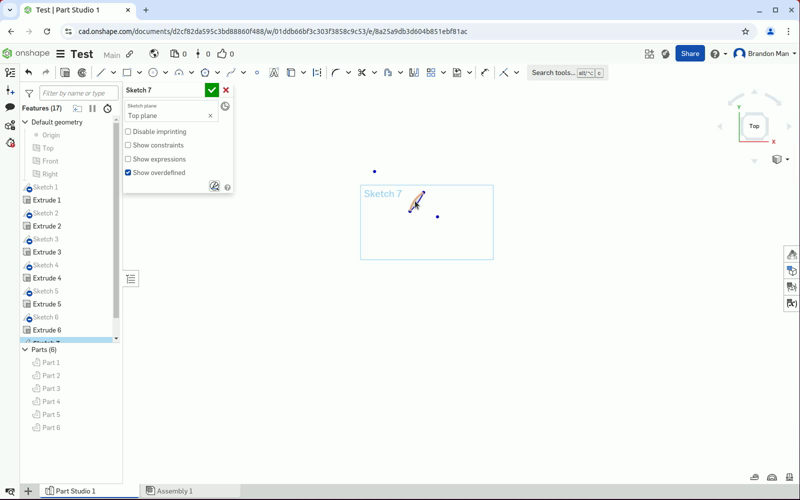
scroll(6)
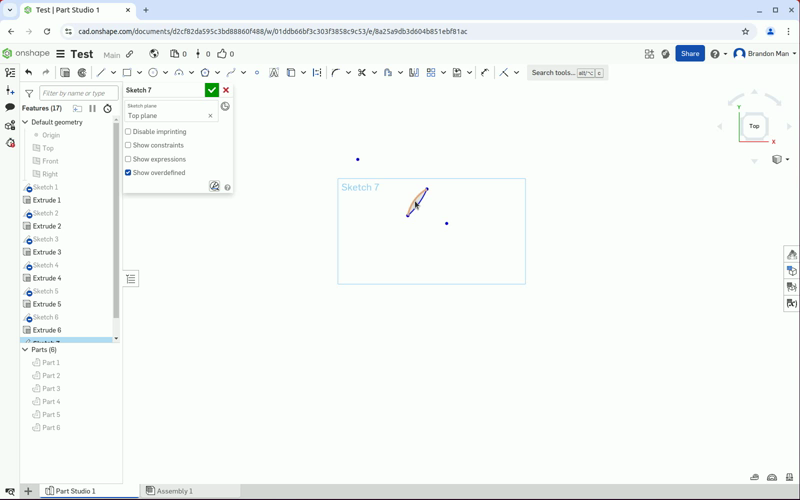
scroll(6)
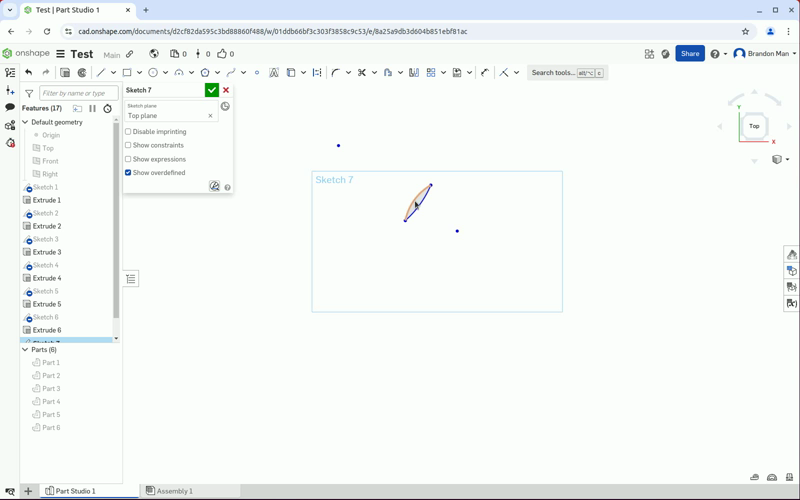
scroll(6)
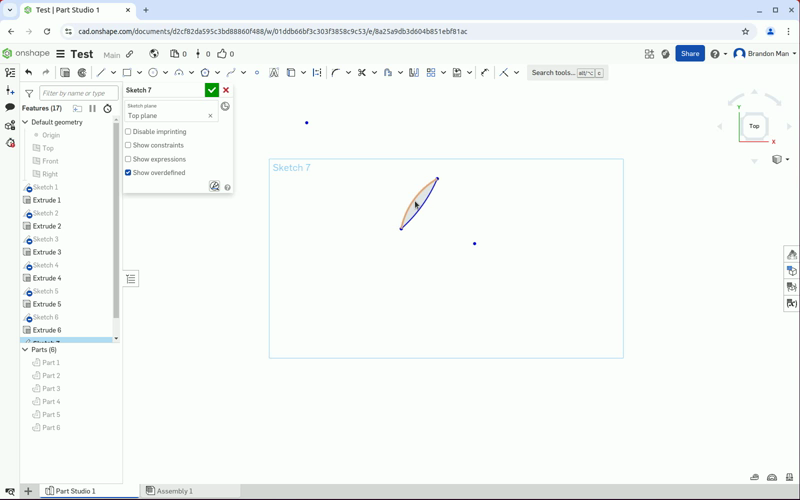
scroll(6)
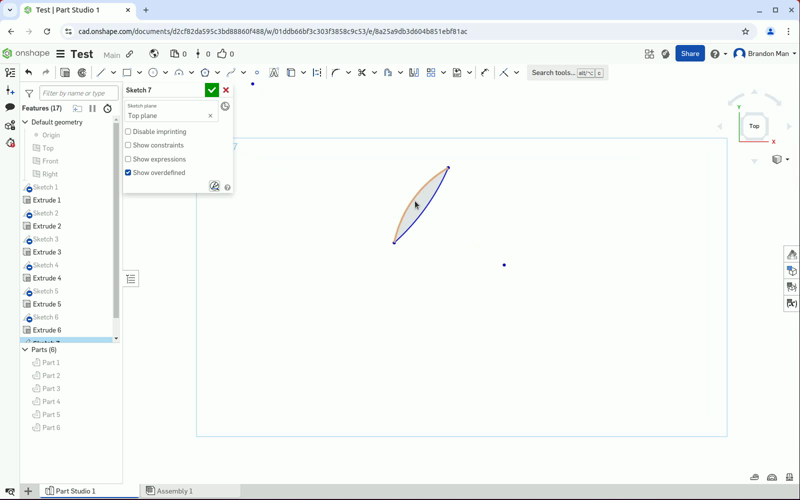
scroll(6)
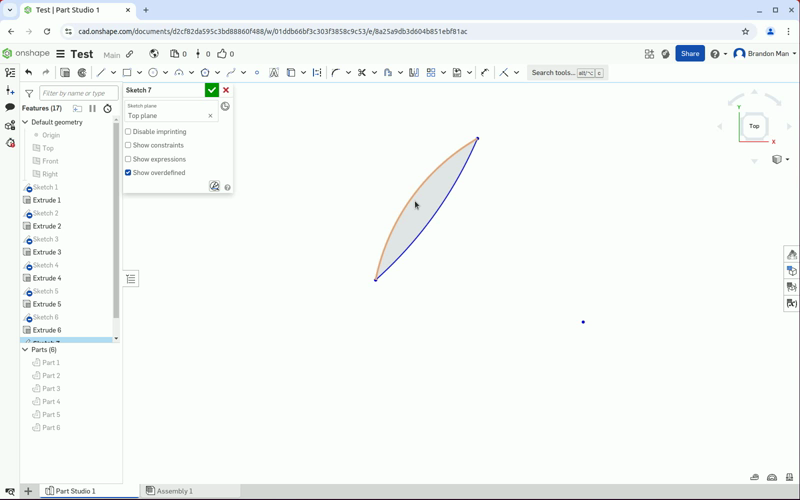
click(415, 200)
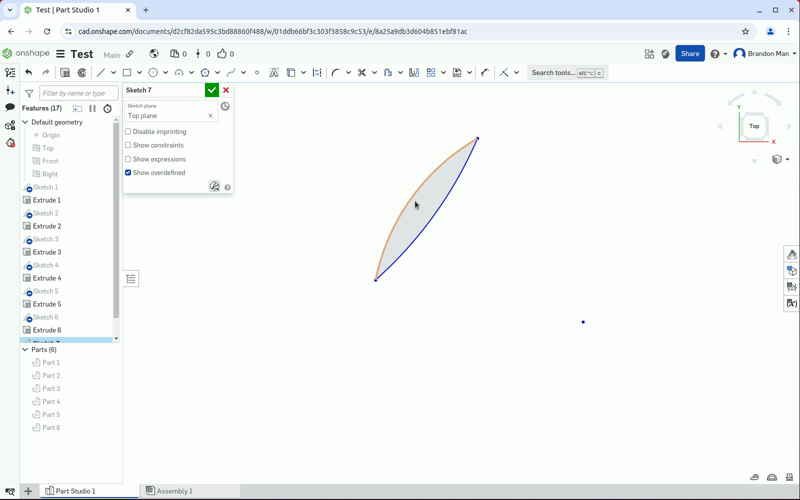
scroll(-6)
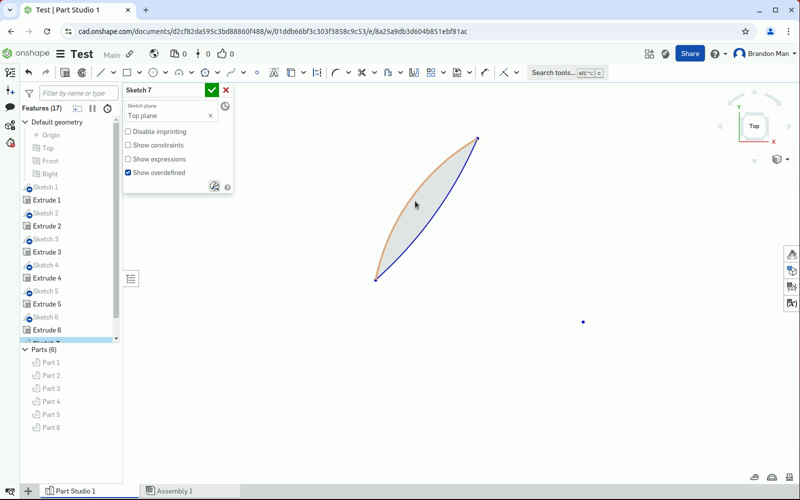
scroll(-6)
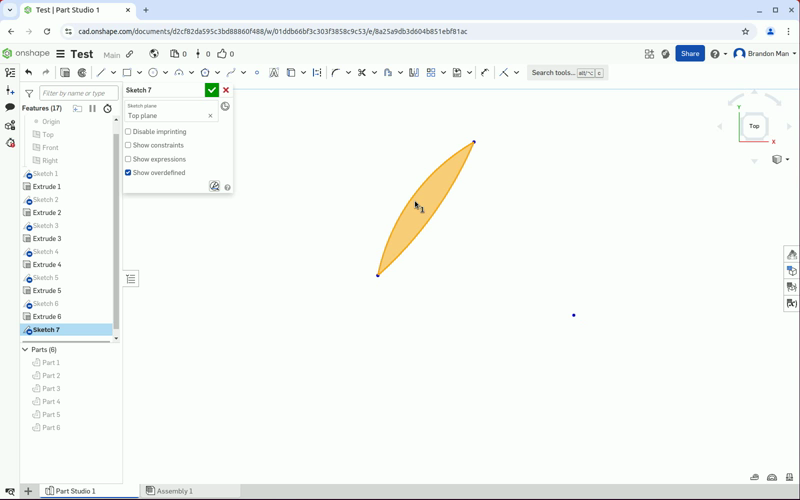
scroll(-6)
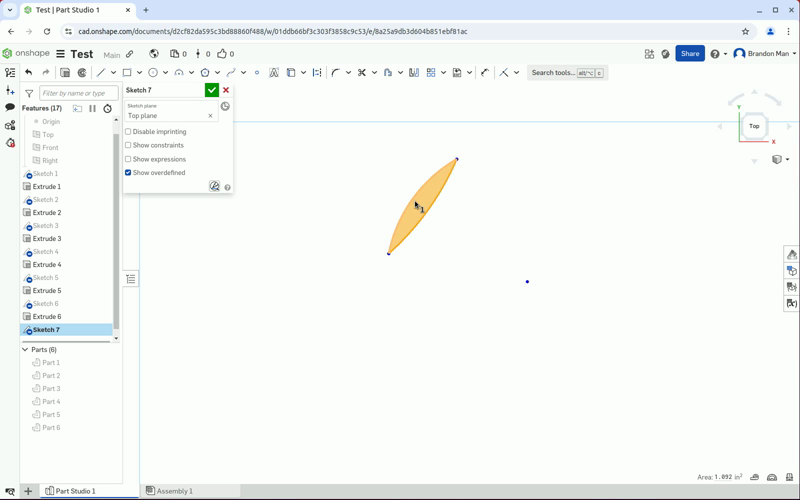
scroll(-6)
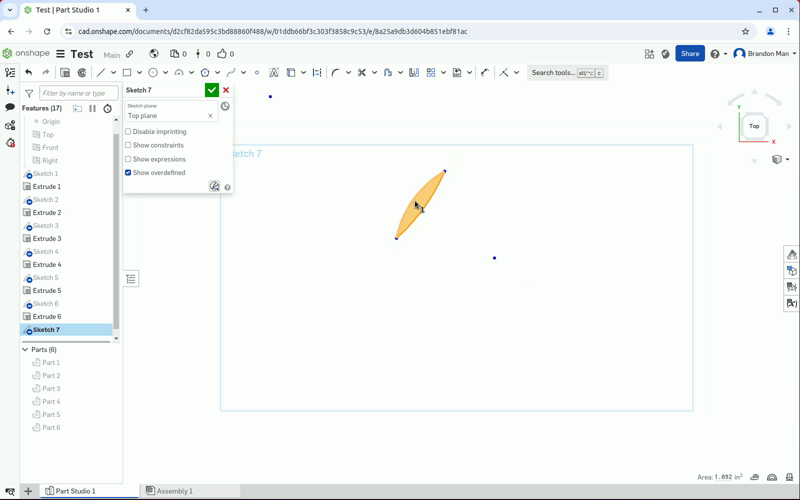
scroll(-6)
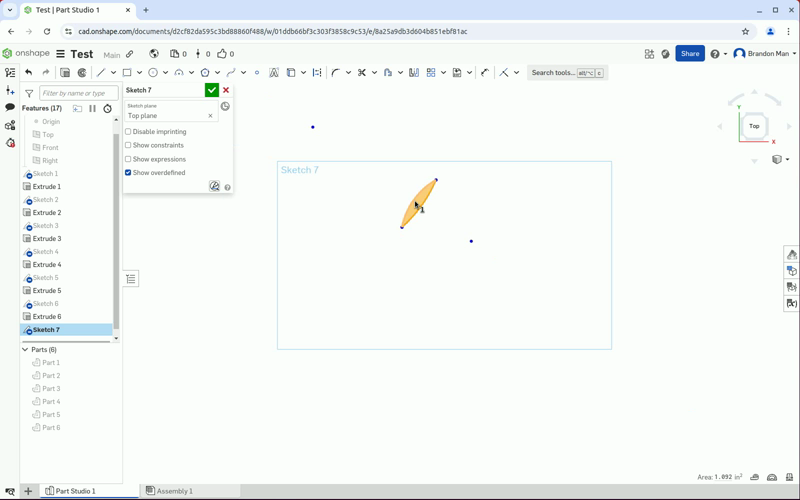
scroll(-6)
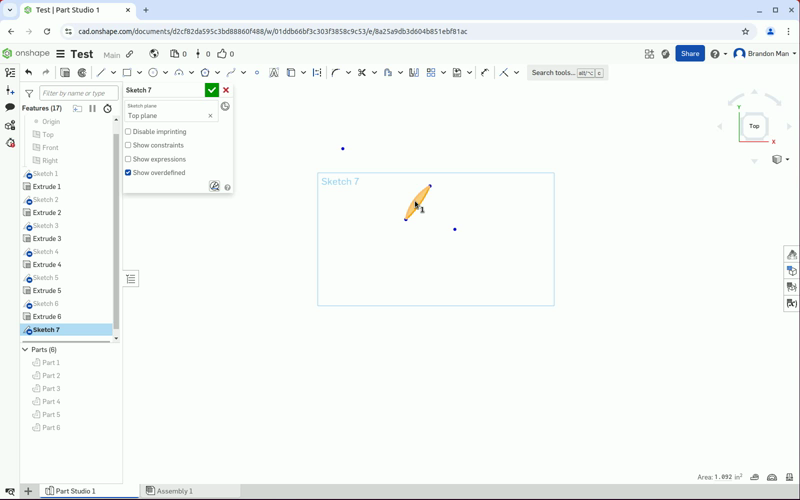
scroll(-6)
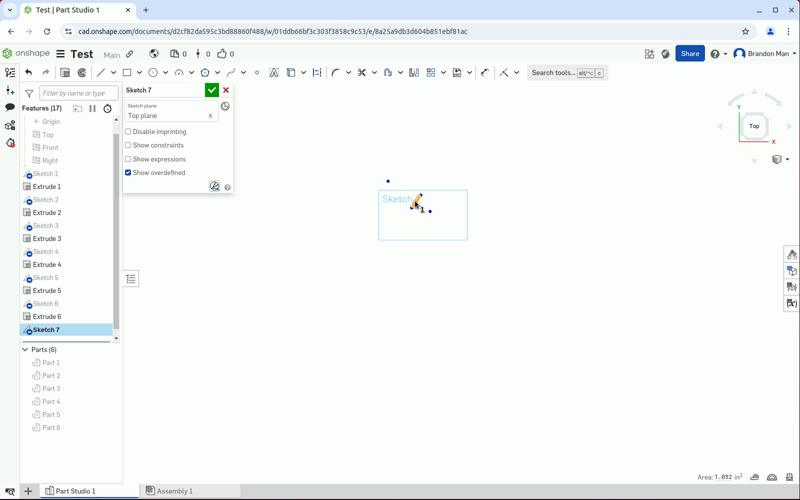
mouse_move(73, 352)
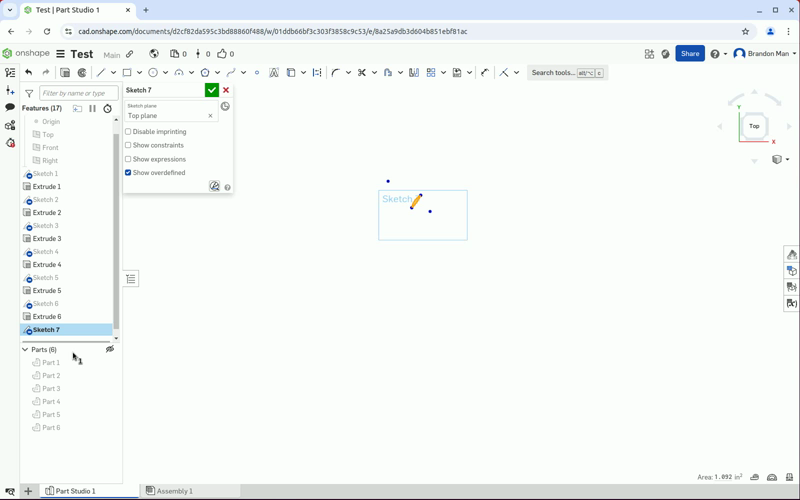
key(shift+y)
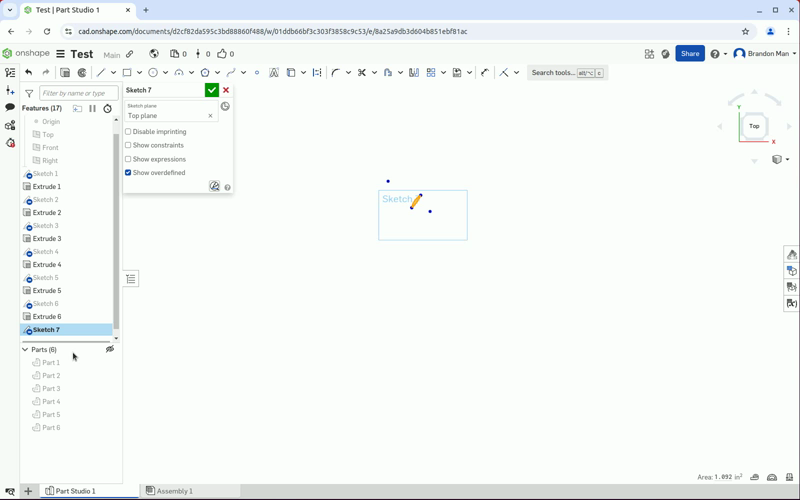
key(shift+e)
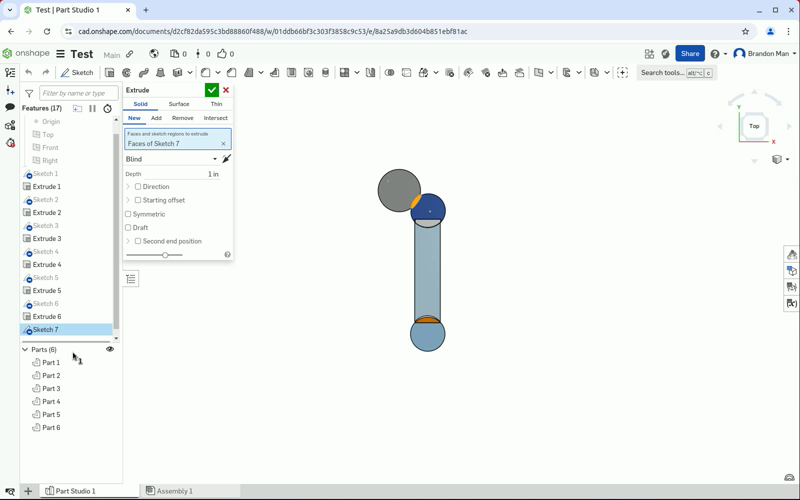
mouse_move(143, 106)
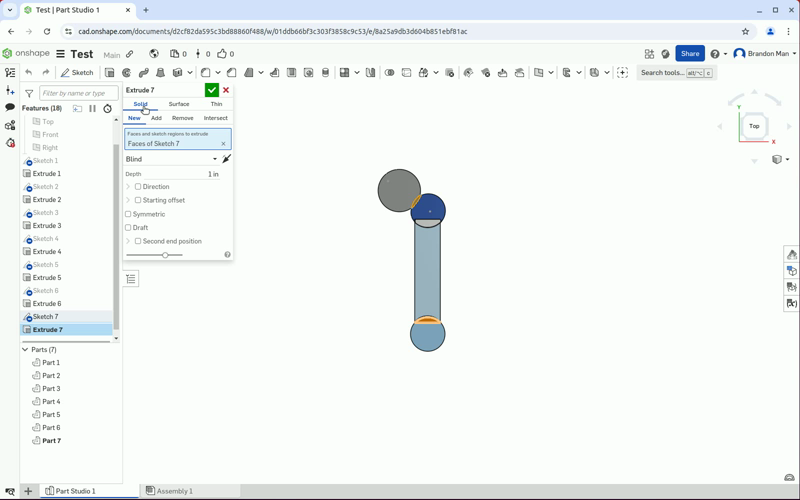
click(143, 106)
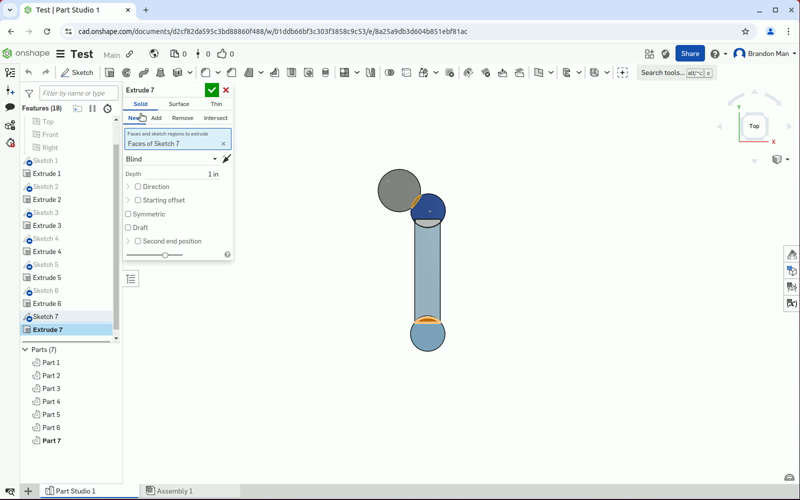
mouse_move(137, 120)
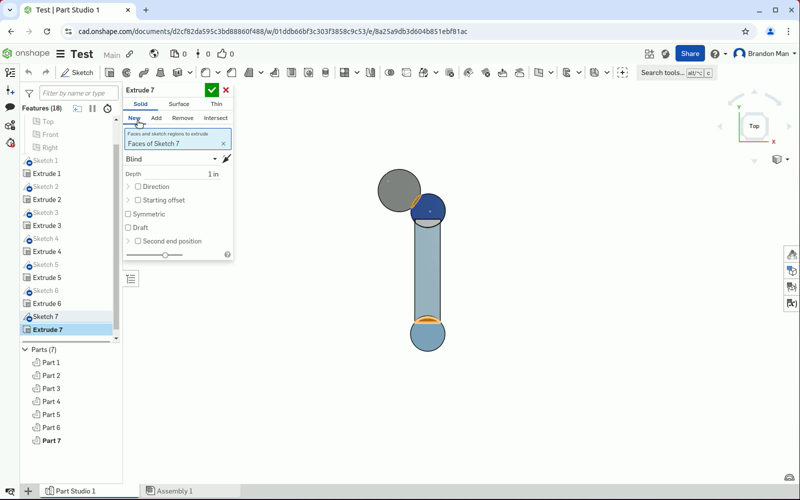
click(137, 120)
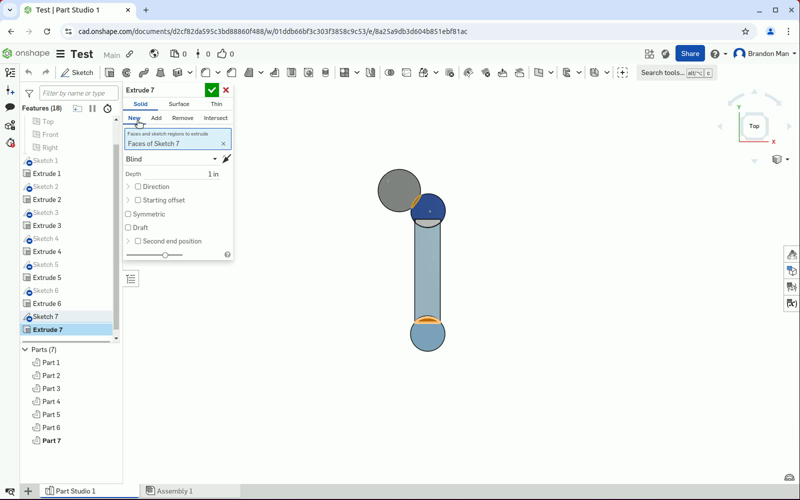
key(tab, 4)
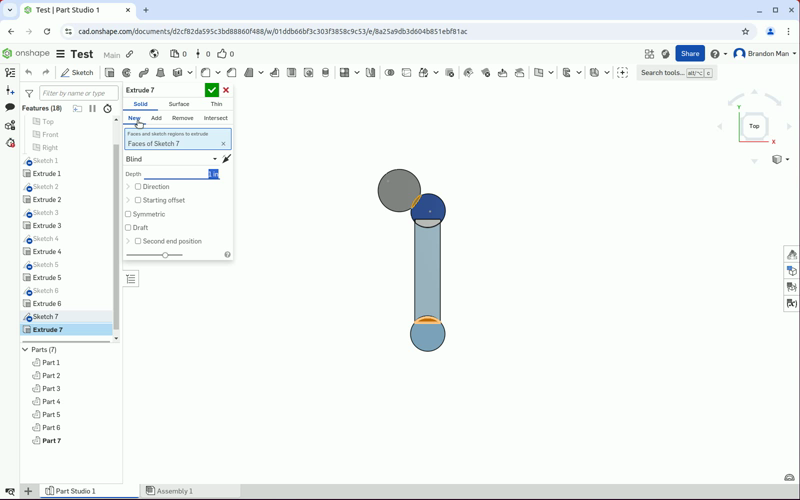
text(1.685)
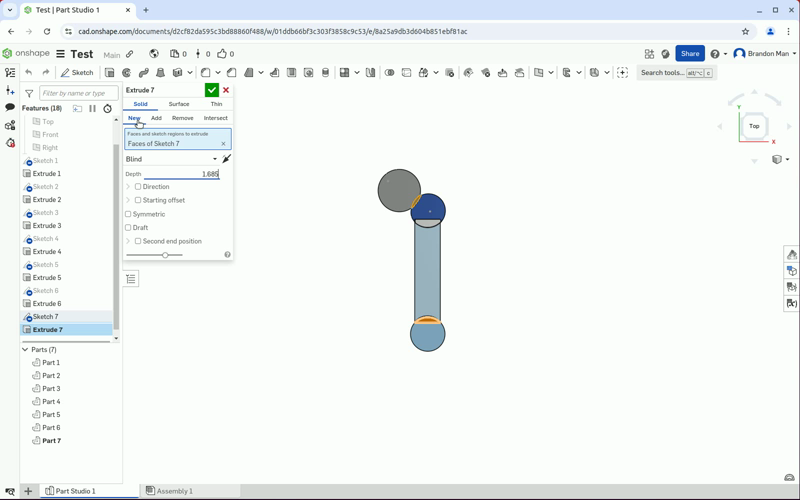
key(enter)
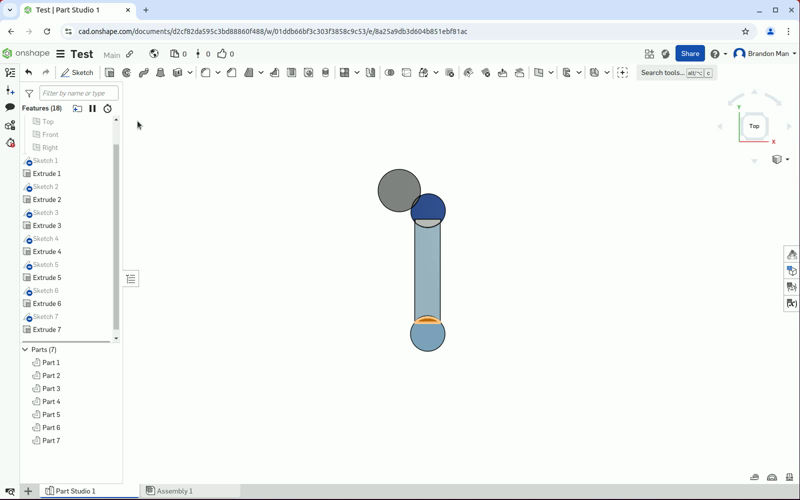
key(shift+h)
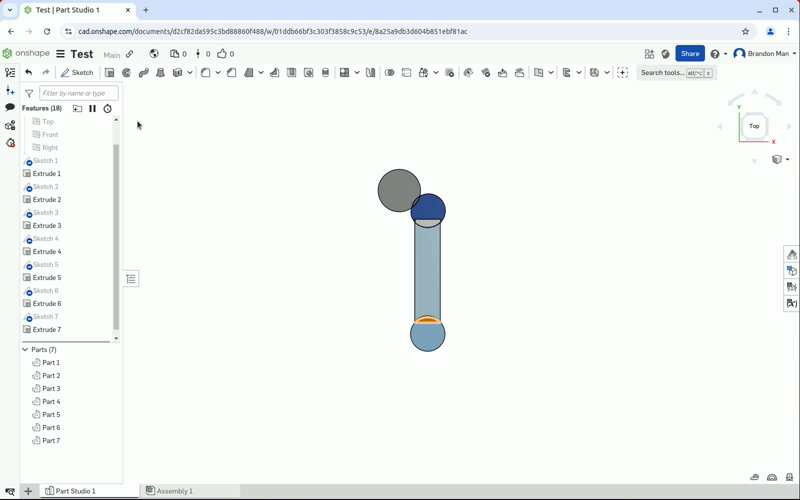
key(shift+h)
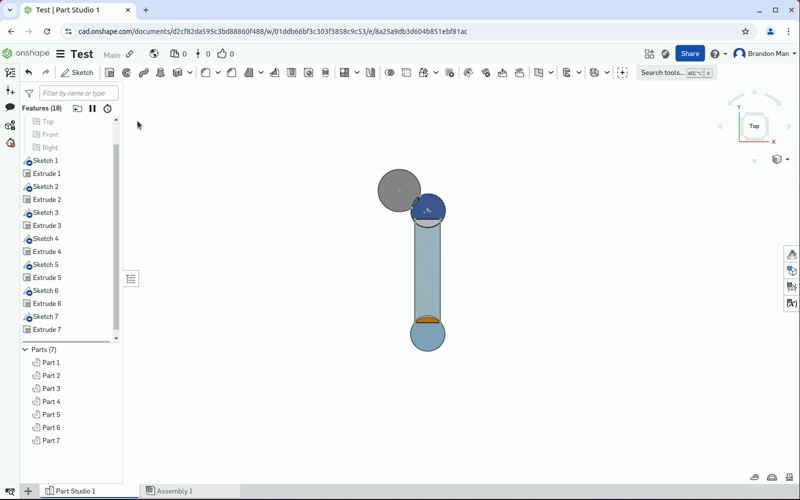
key(shift+7)
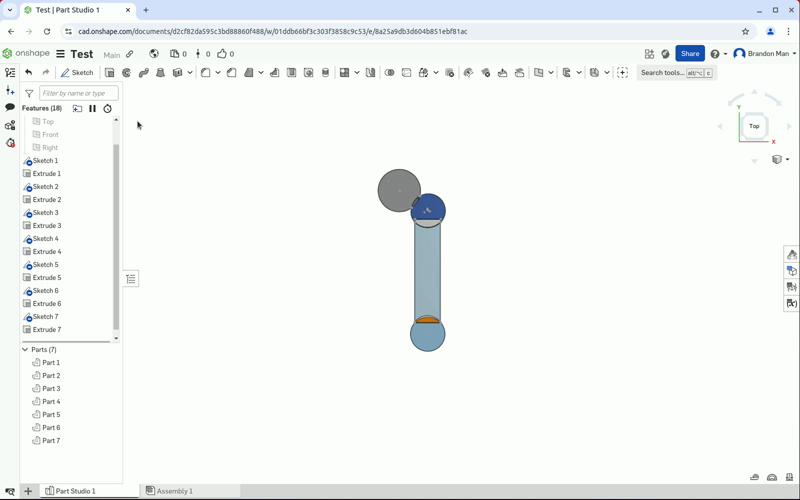
key(up, 3)
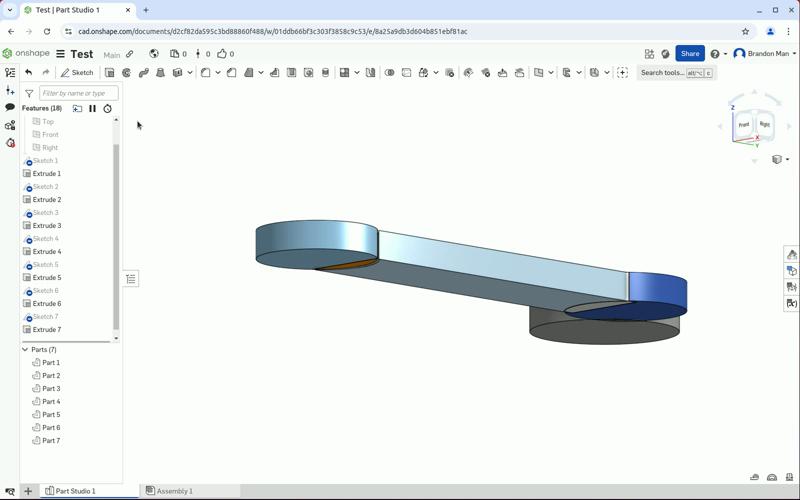
key(left, 3)
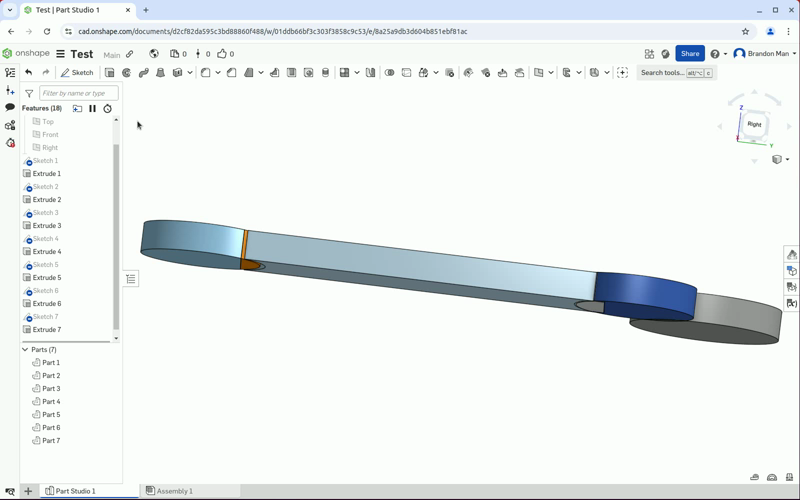
key(right, 3)
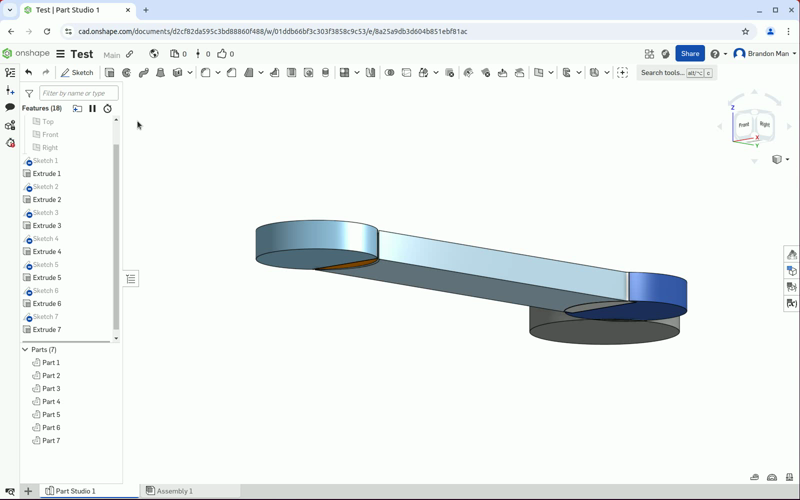
key(down, 3)
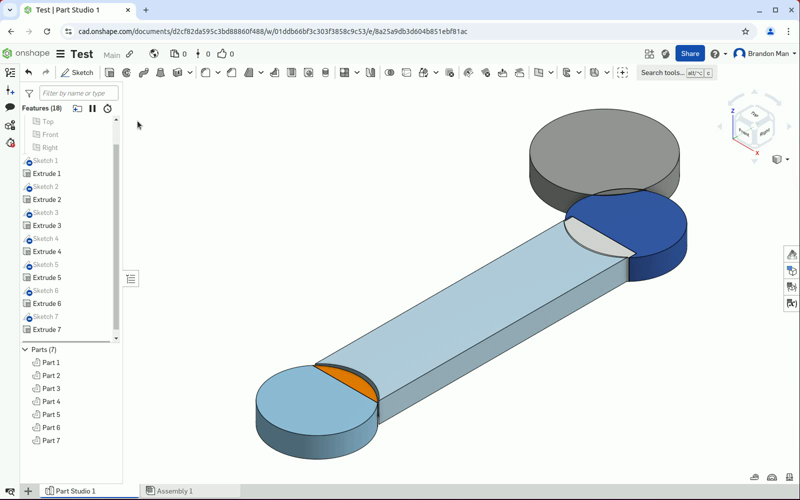
mouse_move(69, 163)
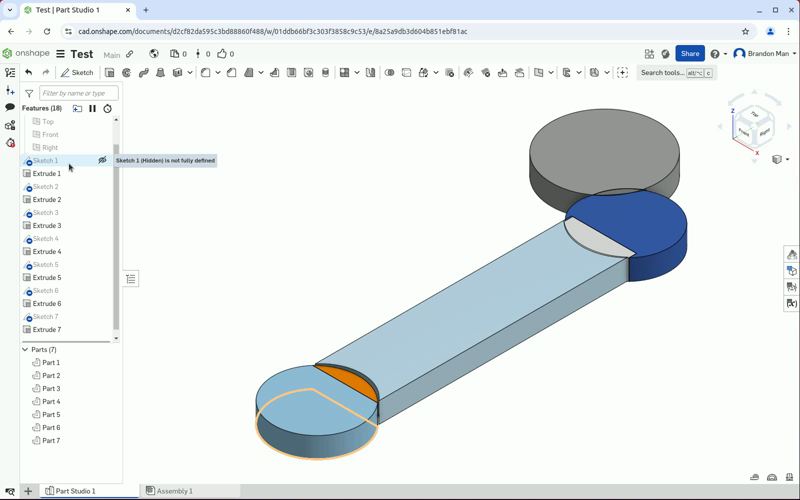
click(69, 163)